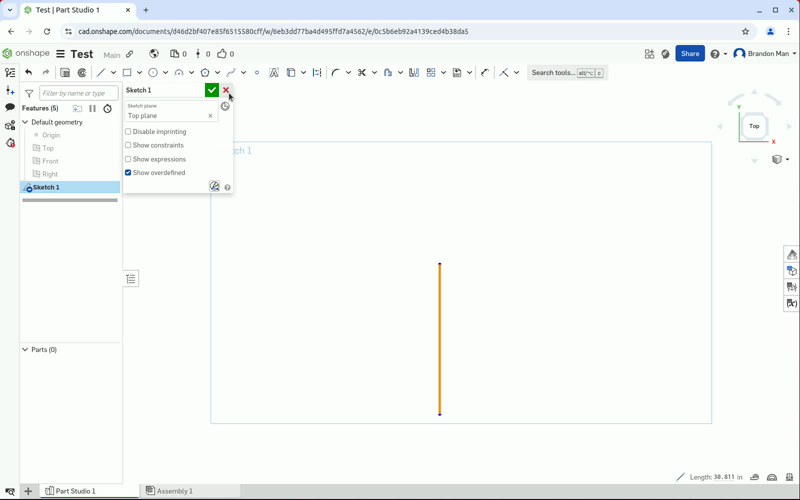
key(shift+h)
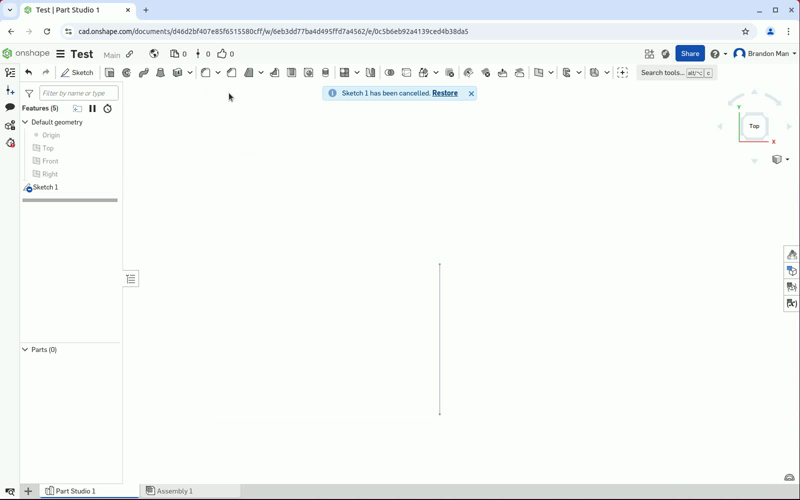
key(shift+s)
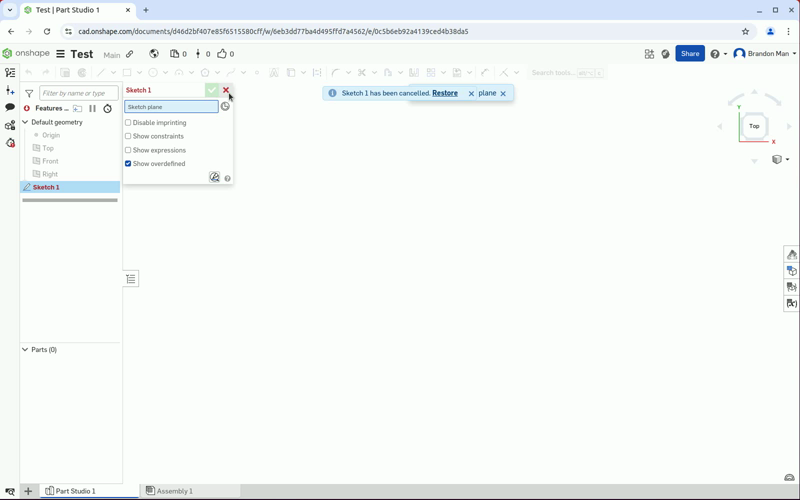
mouse_move(73, 150)
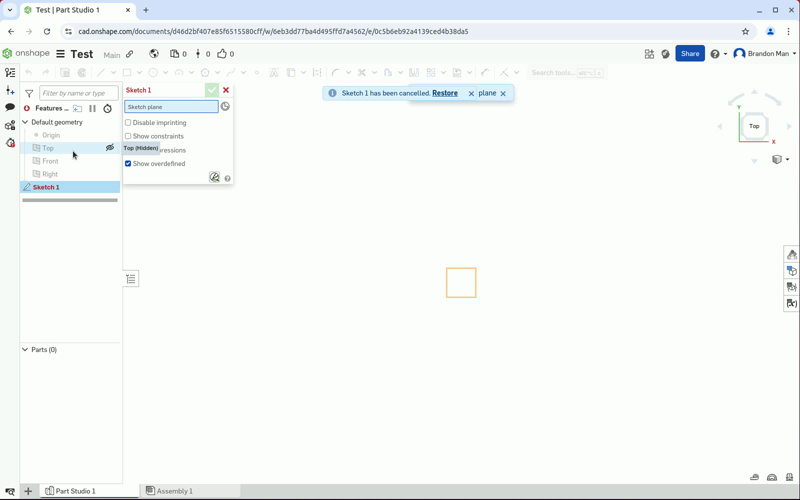
click(73, 150)
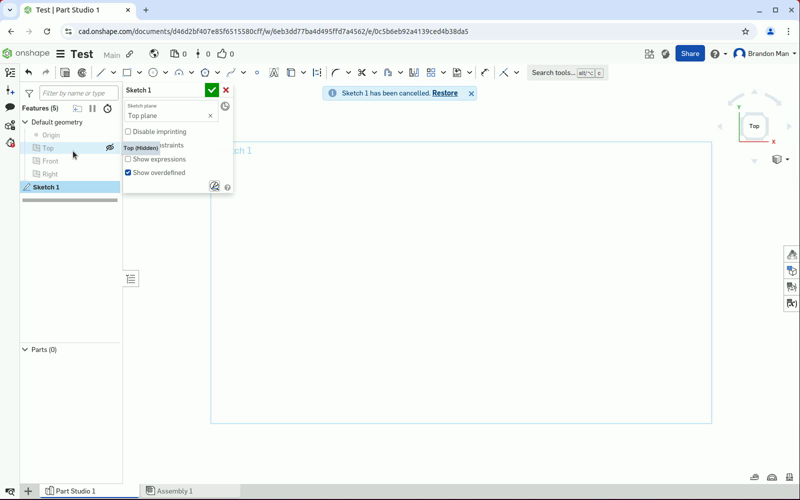
mouse_move(73, 352)
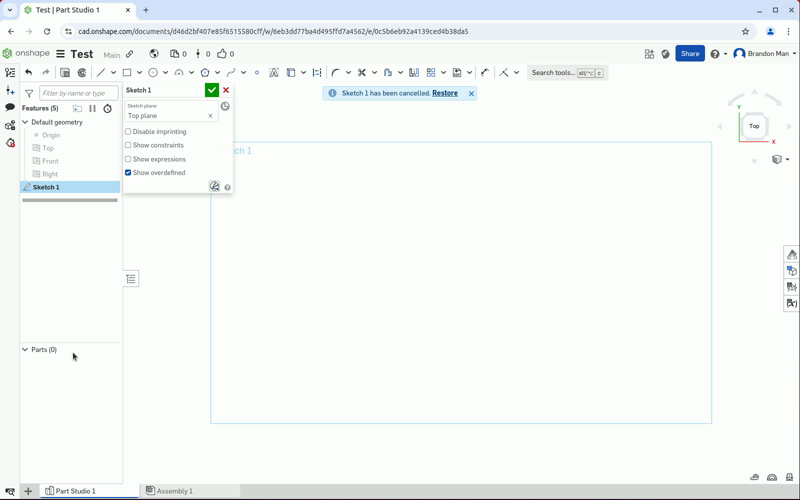
key(y)
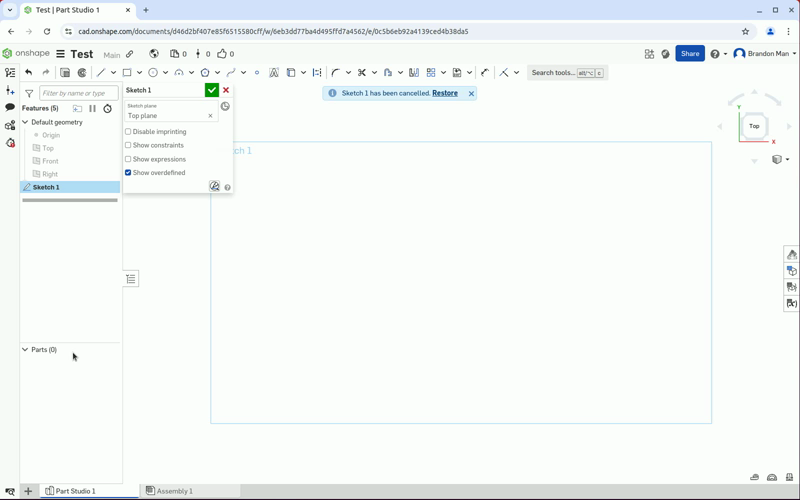
key(c)
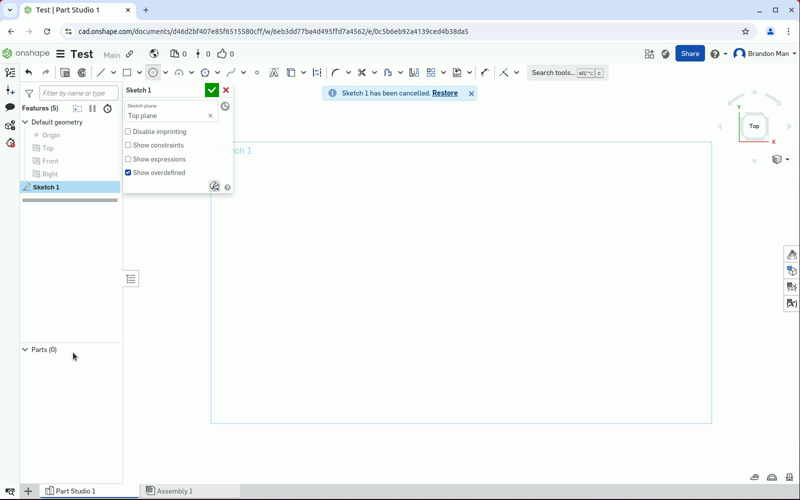
key_down(shift)
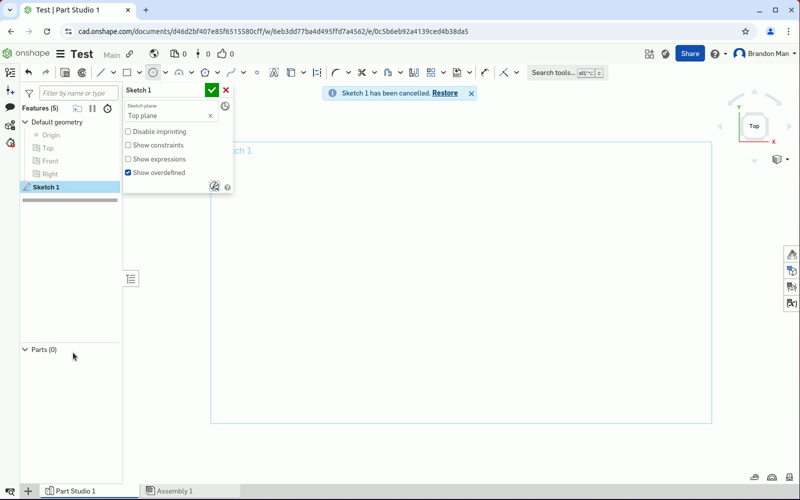
mouse_move(460, 282)
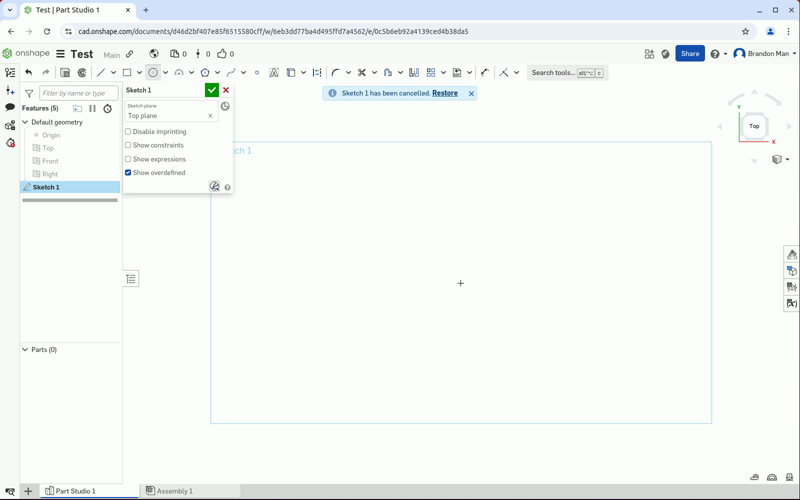
click(460, 282)
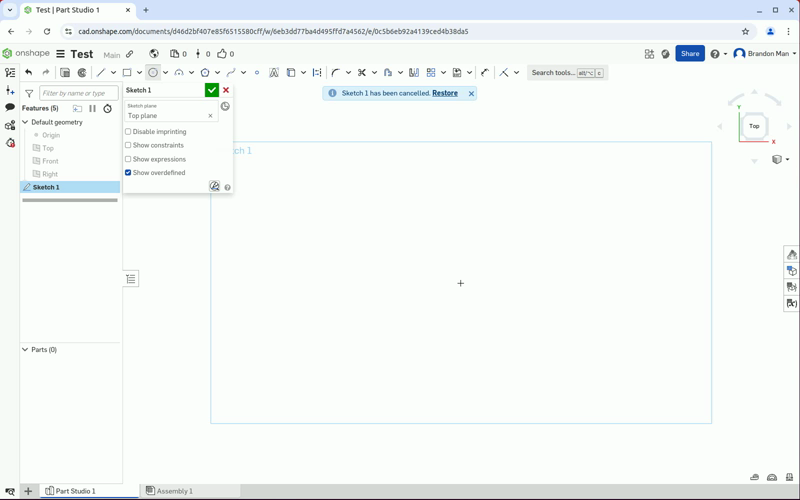
key_up(shift)
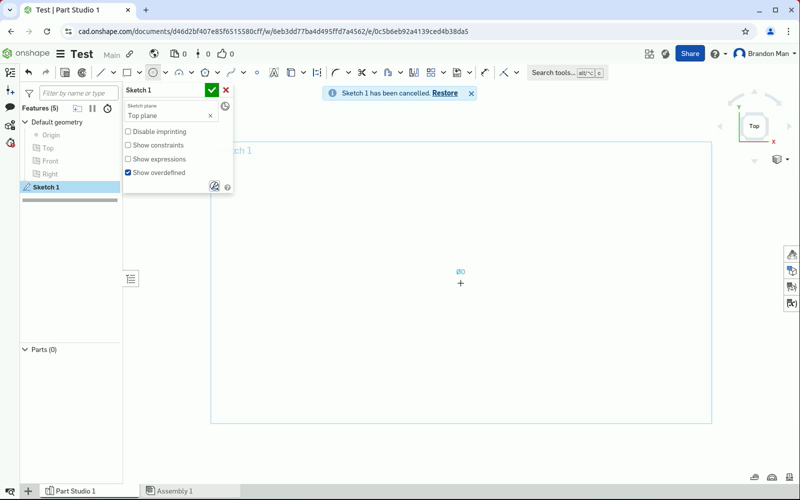
mouse_move(573, 282)
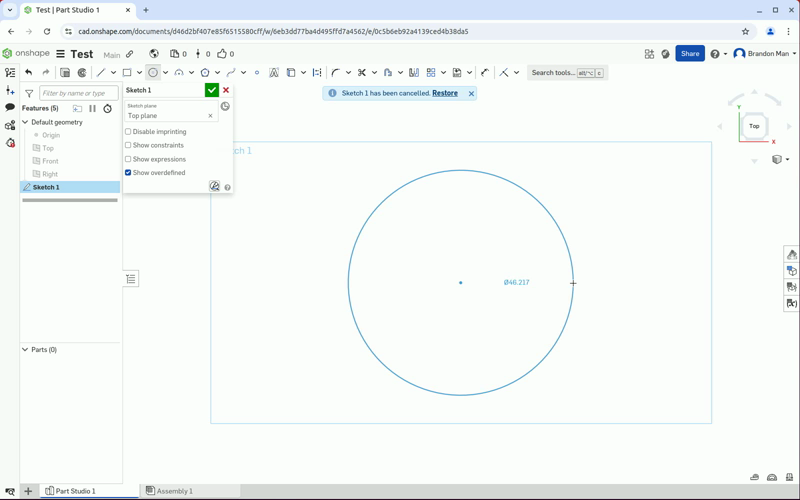
click(573, 282)
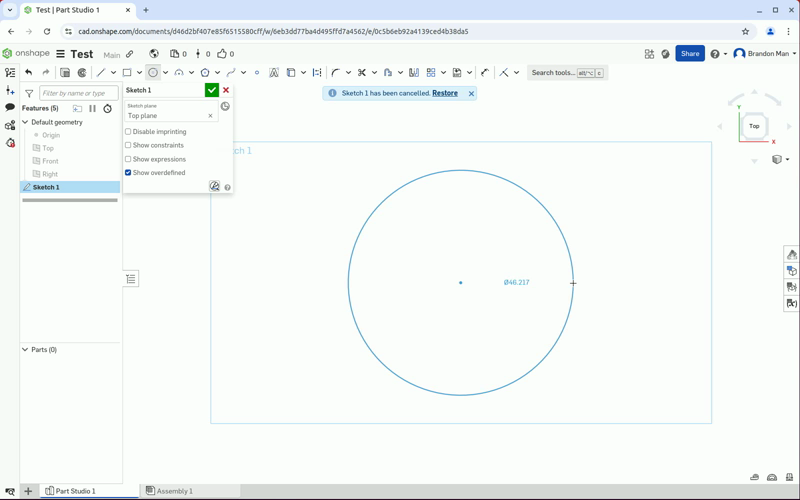
key(esc)
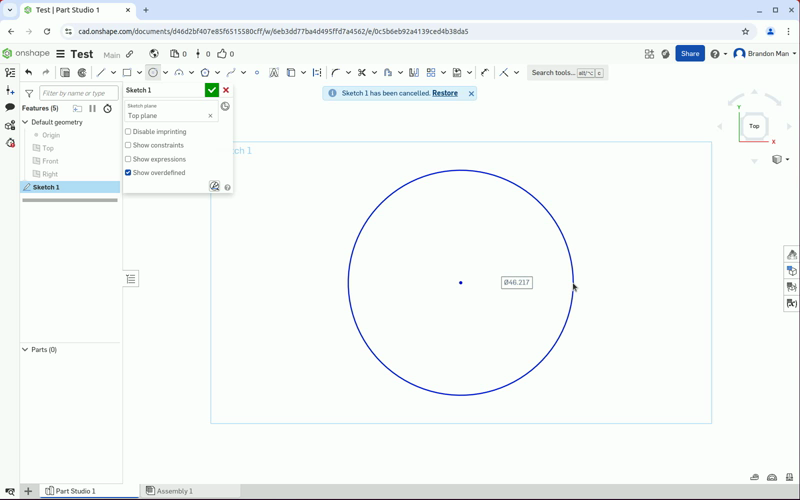
key(c)
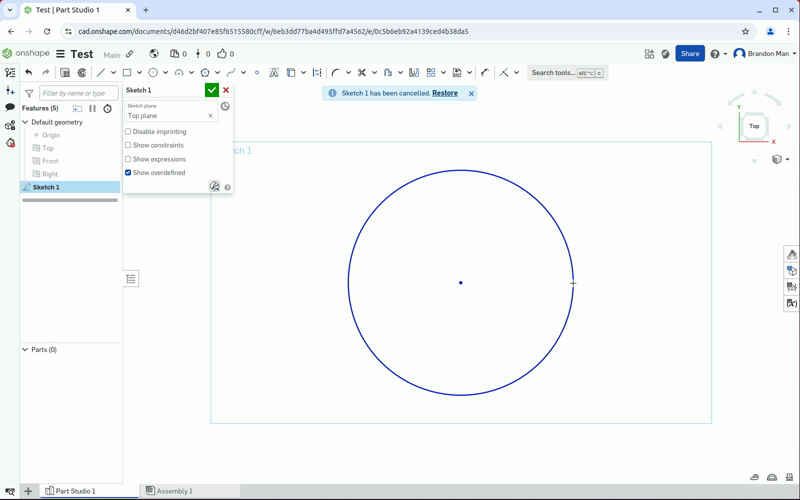
key_down(shift)
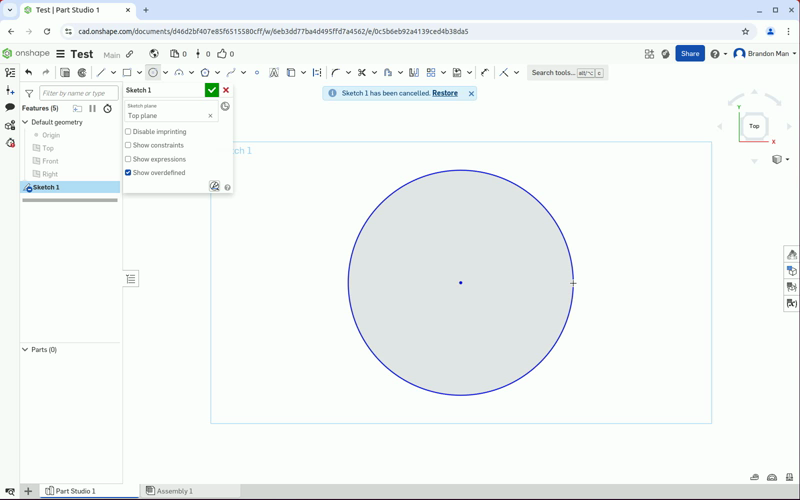
mouse_move(460, 282)
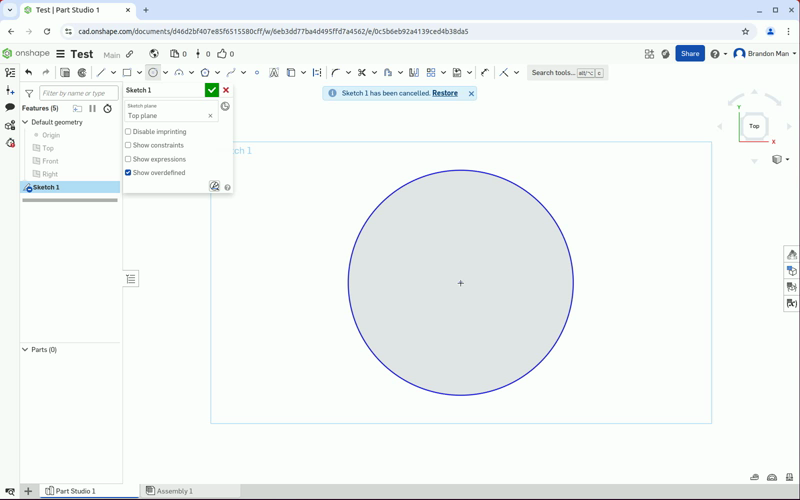
click(460, 282)
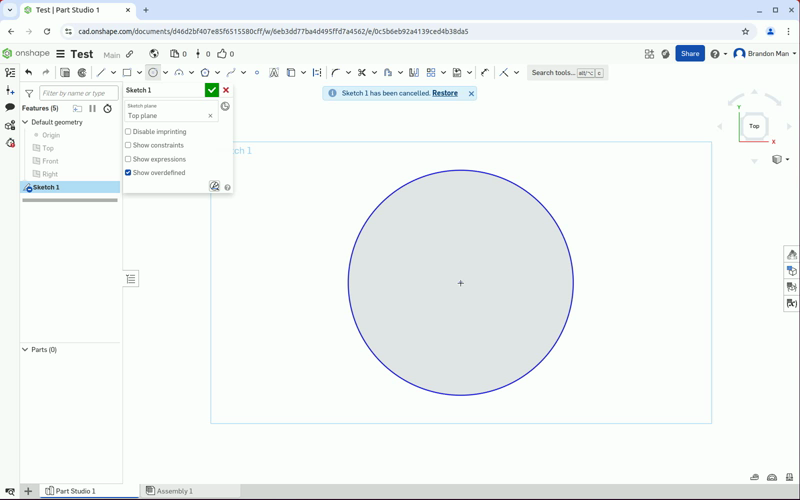
key_up(shift)
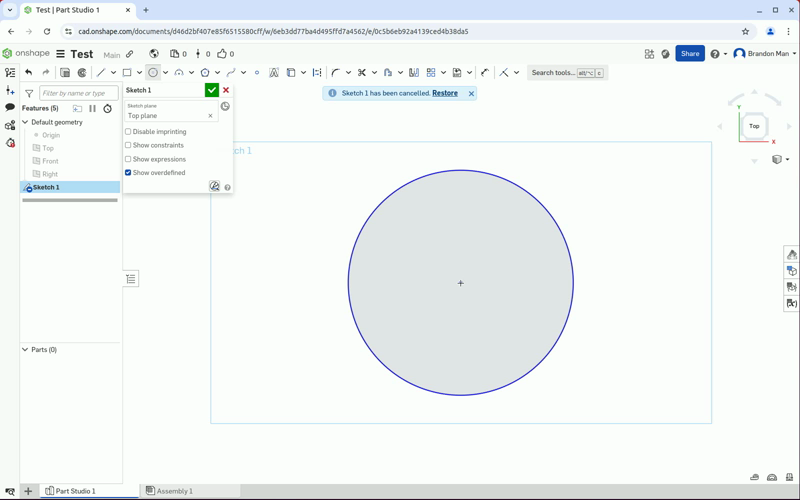
mouse_move(566, 282)
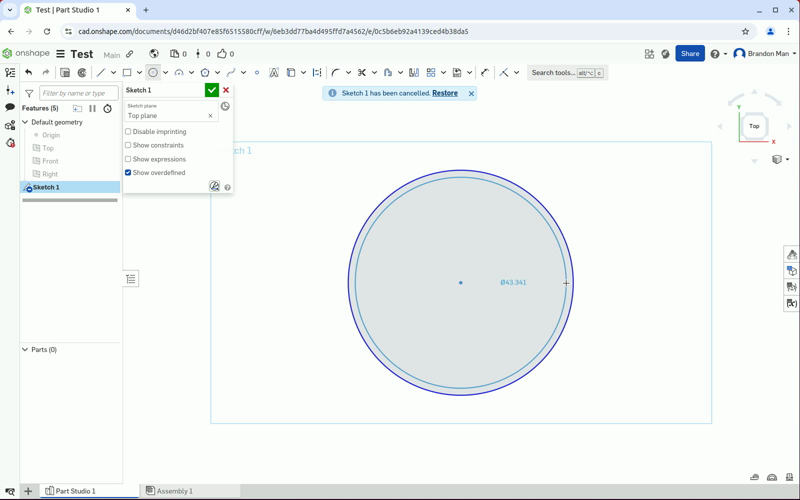
click(566, 282)
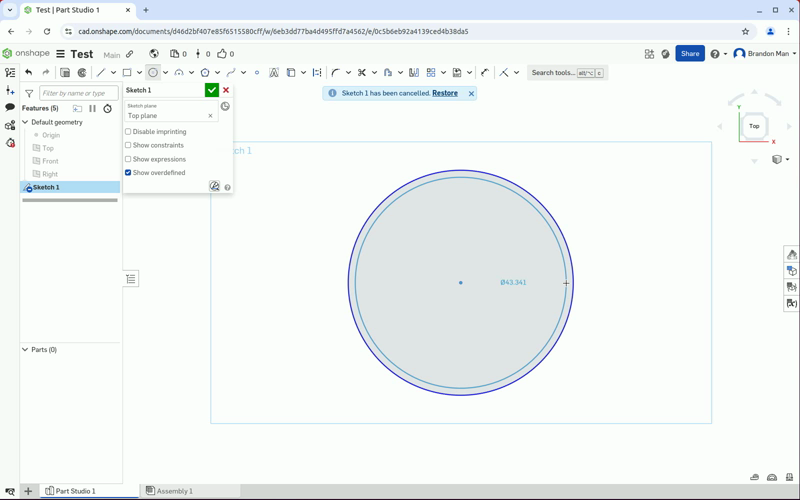
key(esc)
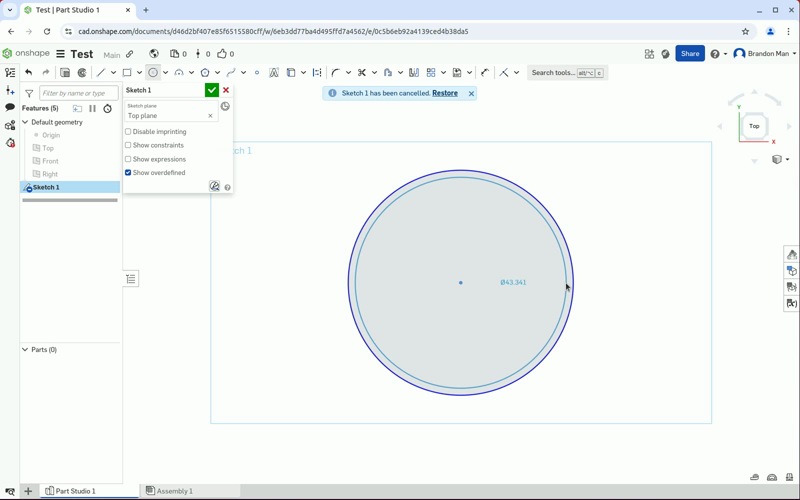
mouse_move(434, 177)
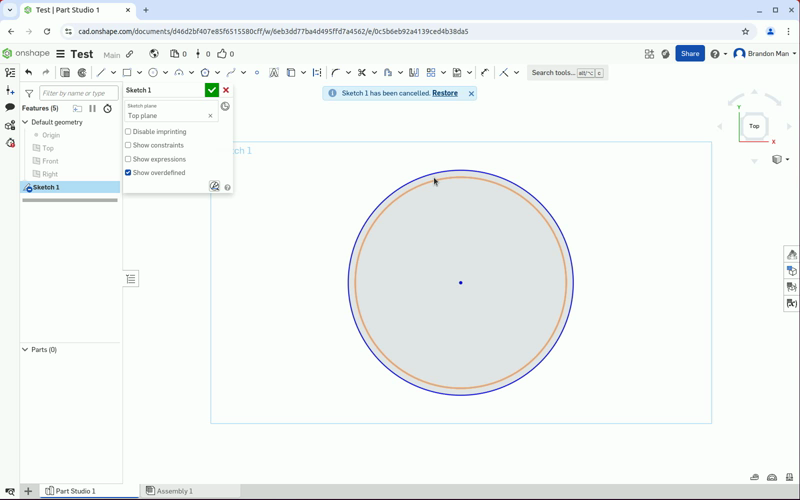
click(434, 177)
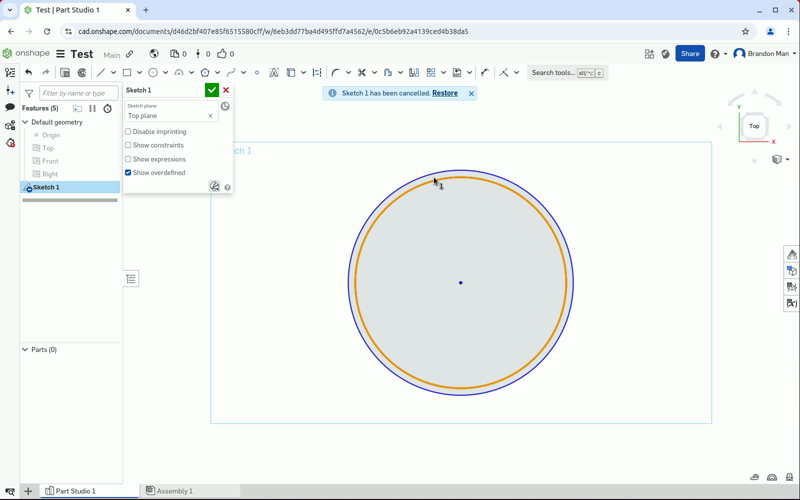
mouse_move(73, 352)
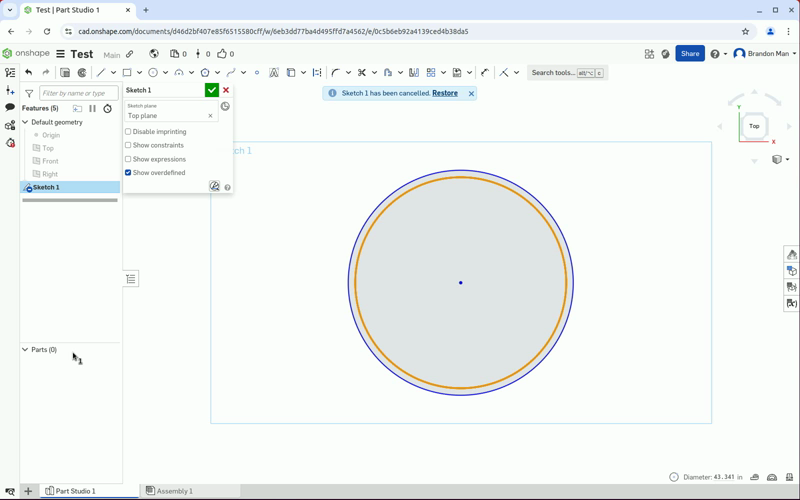
key(shift+y)
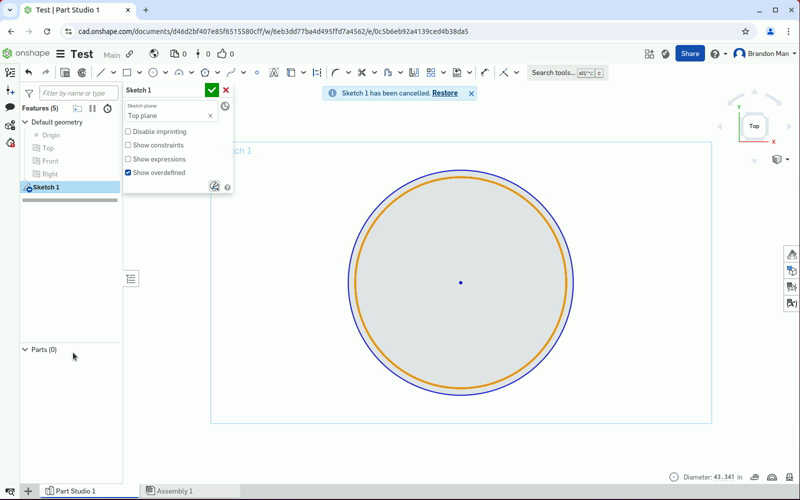
key(shift+e)
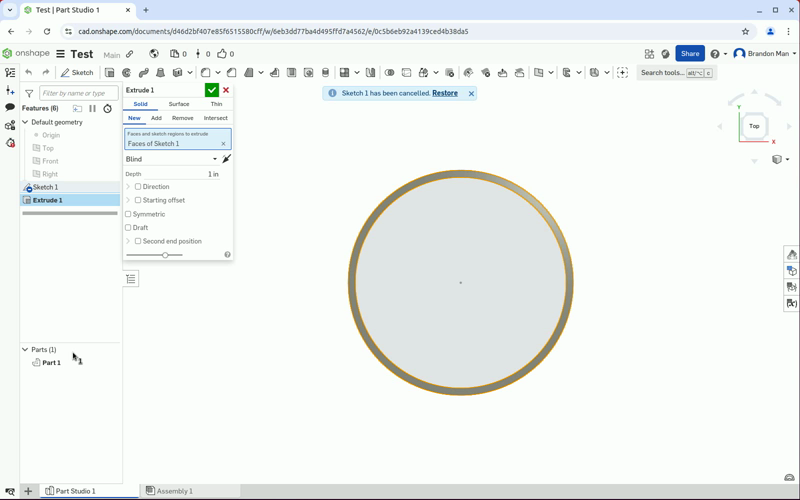
mouse_move(143, 106)
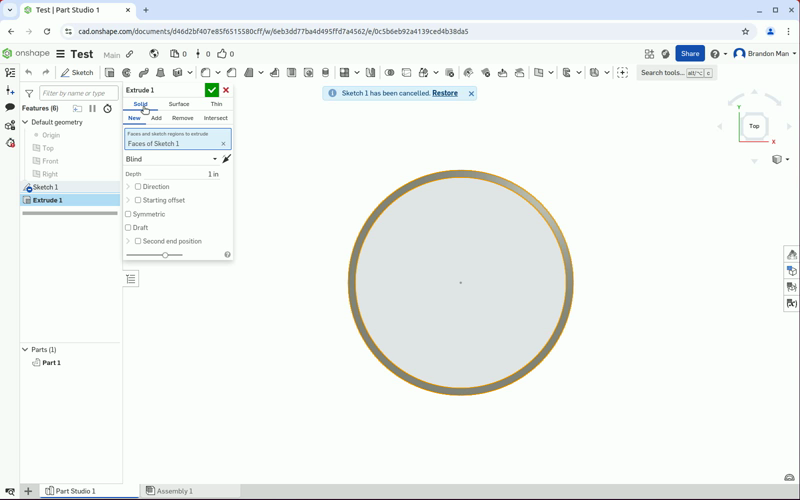
click(143, 106)
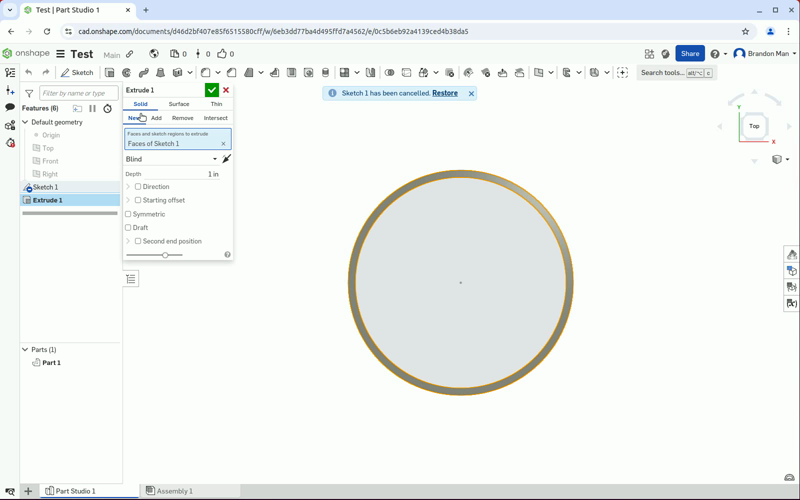
mouse_move(137, 120)
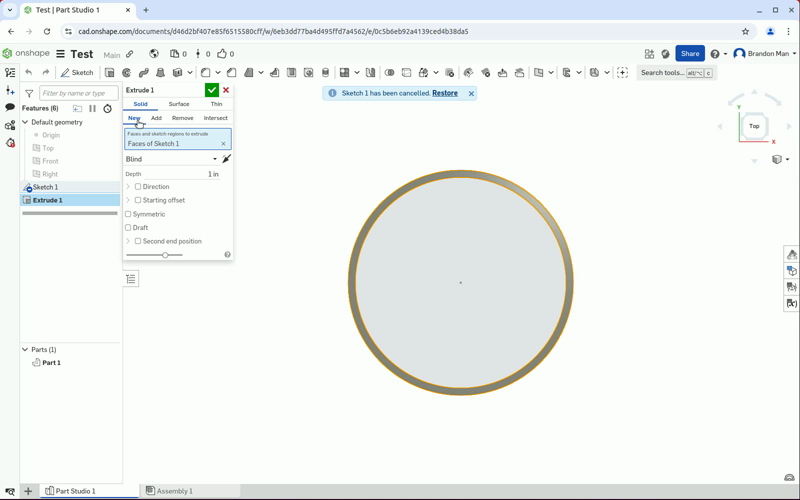
click(137, 120)
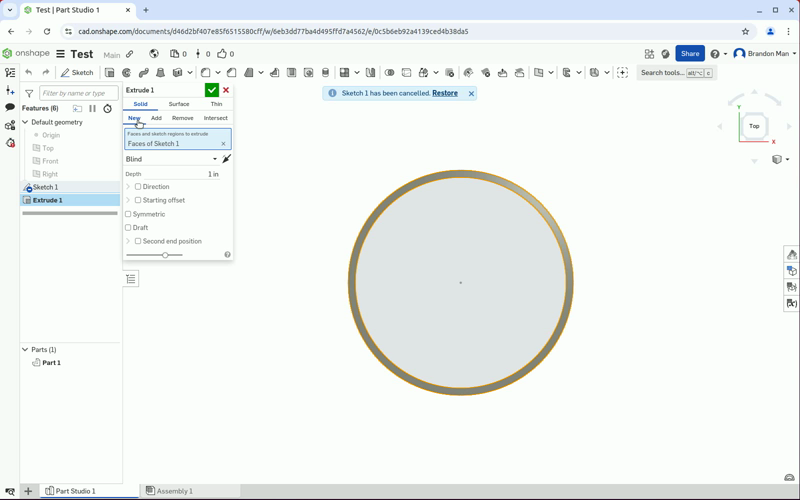
key(tab, 4)
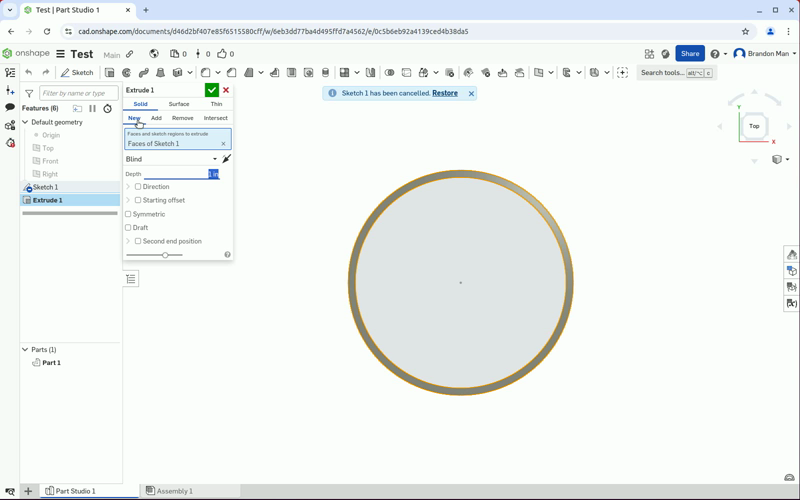
text(9.147)
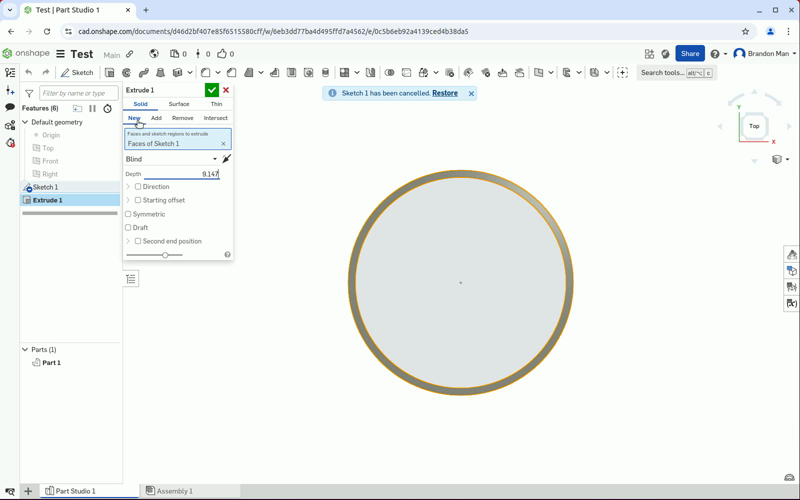
key(enter)
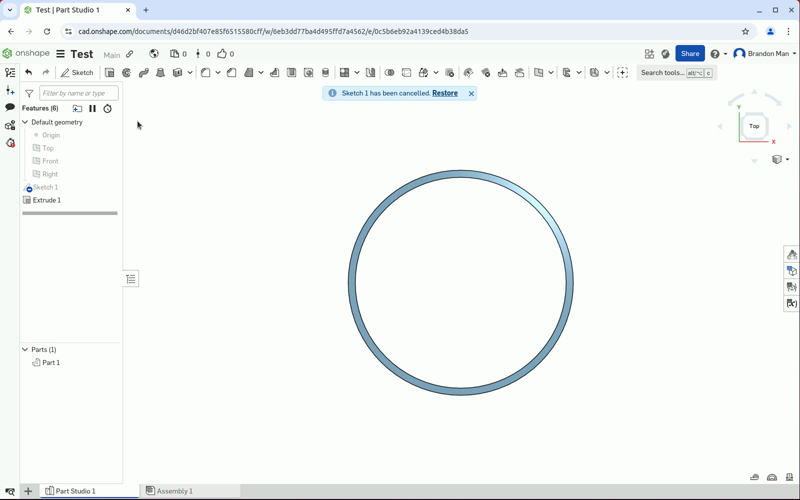
key(shift+h)
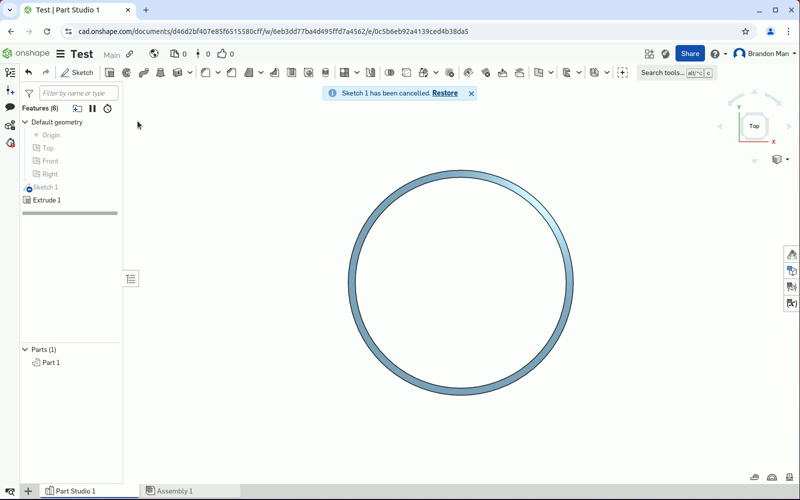
key(shift+h)
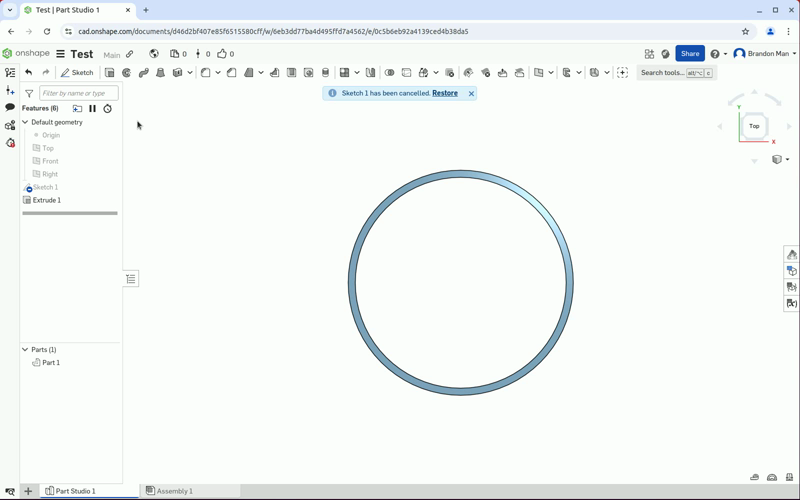
mouse_move(73, 189)
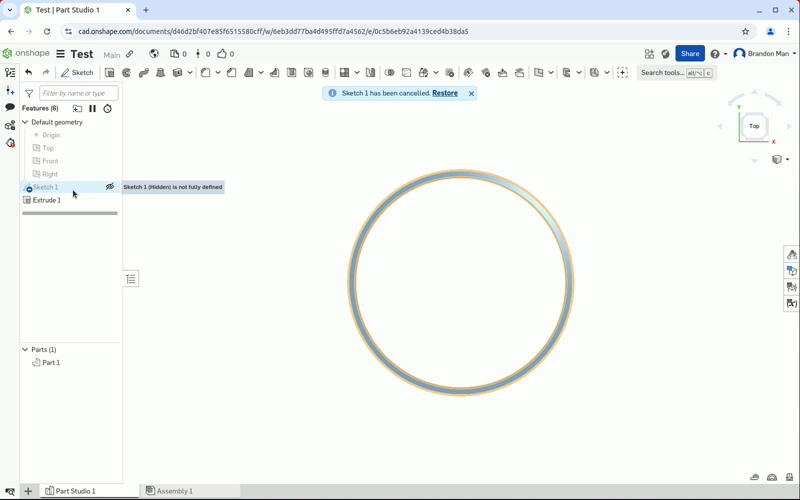
click(73, 189)
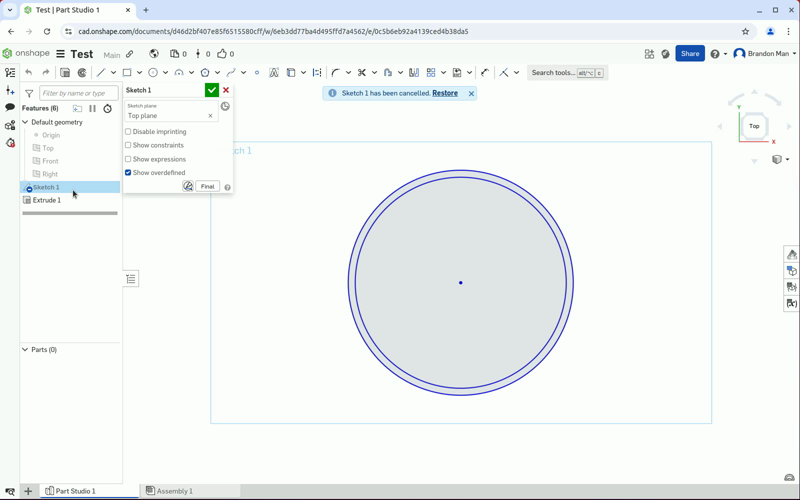
mouse_move(229, 92)
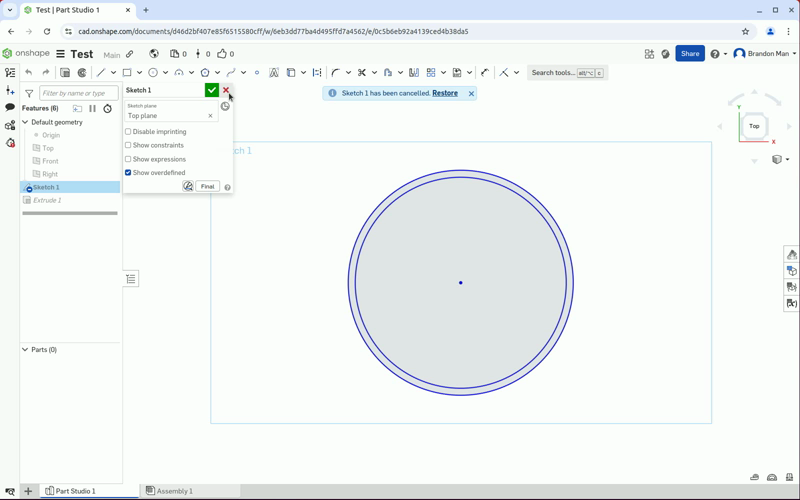
click(229, 92)
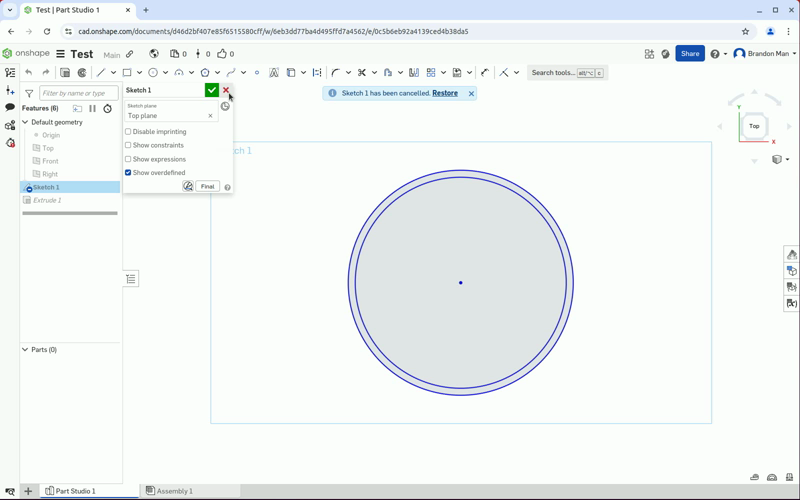
key(shift+s)
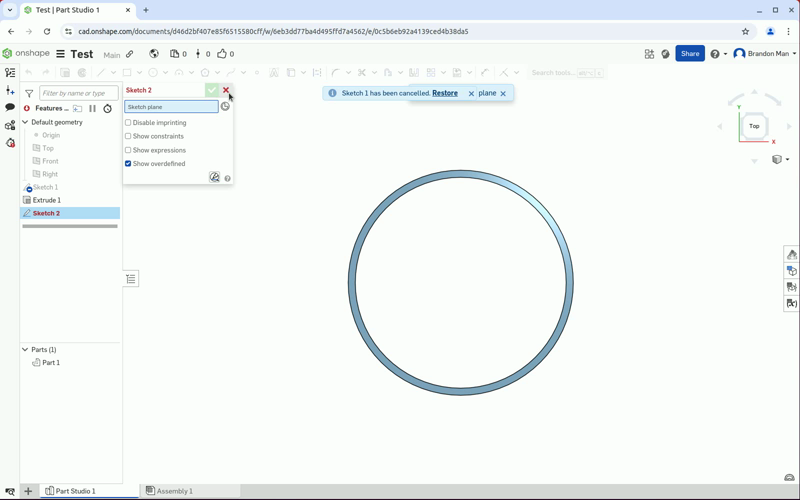
mouse_move(73, 150)
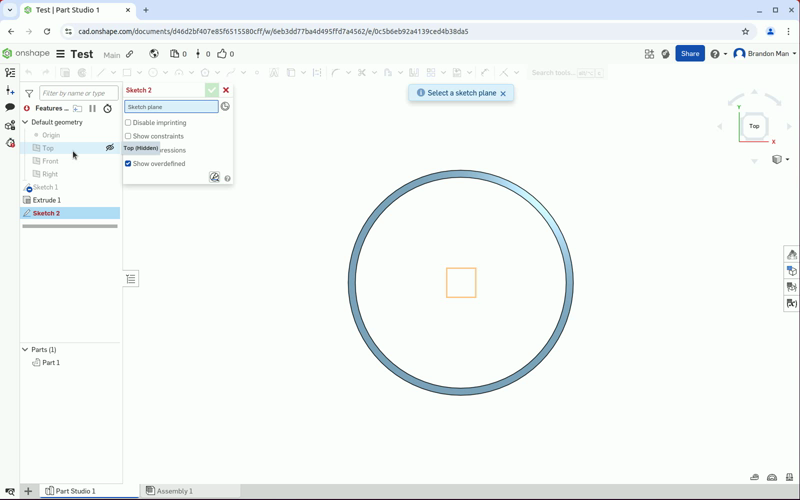
click(73, 150)
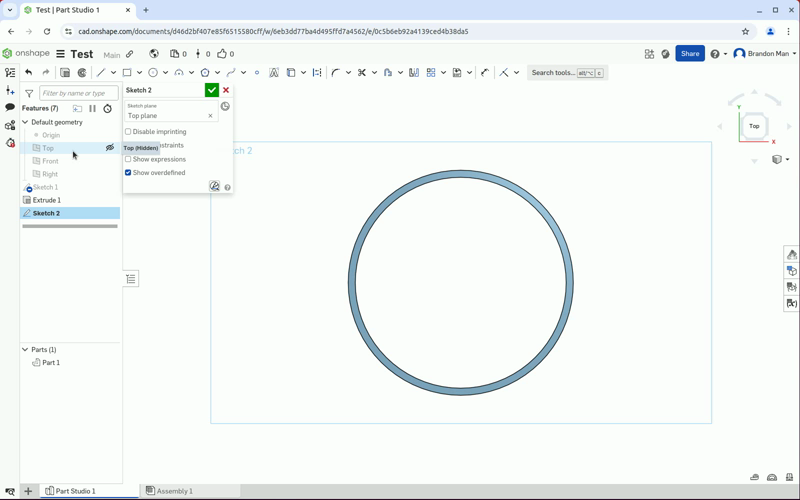
mouse_move(73, 352)
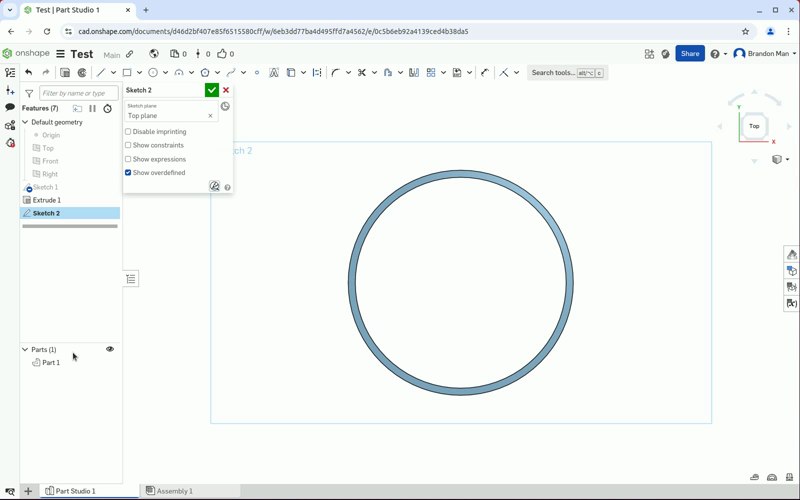
key(y)
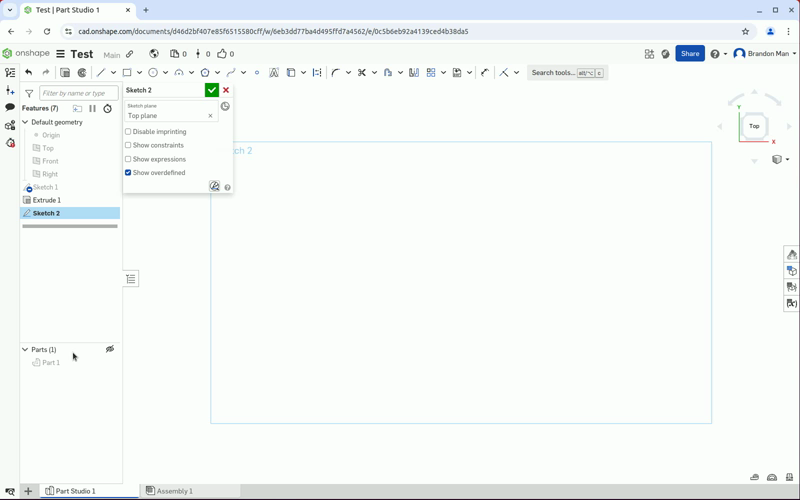
key(c)
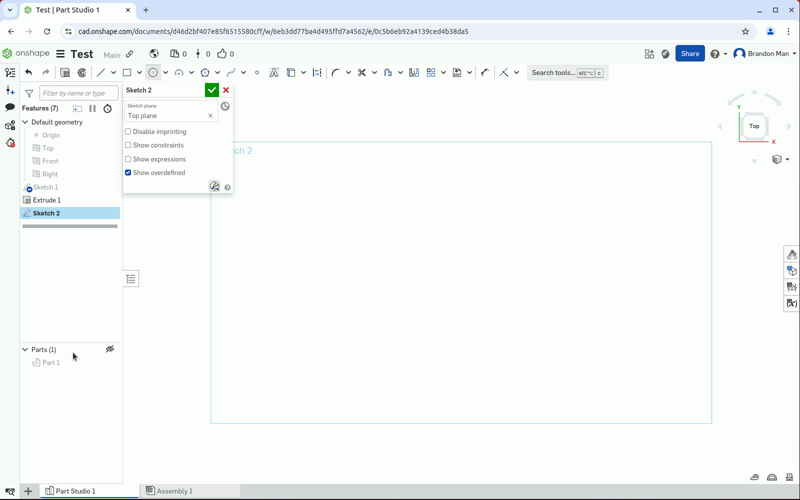
key_down(shift)
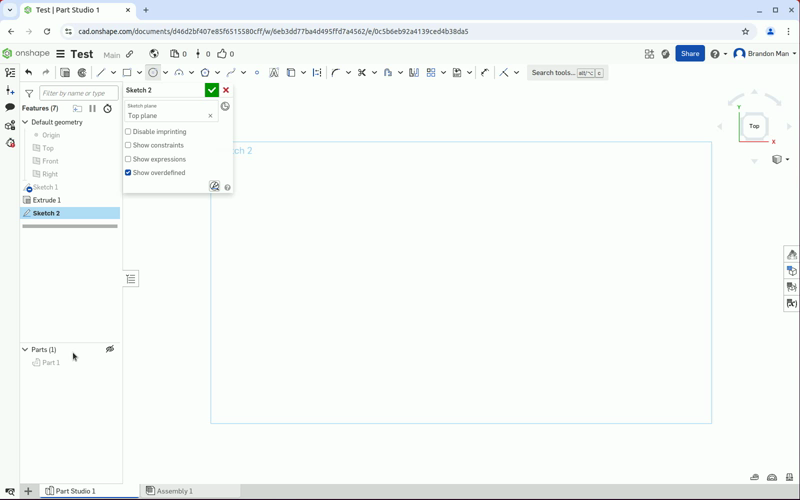
mouse_move(461, 282)
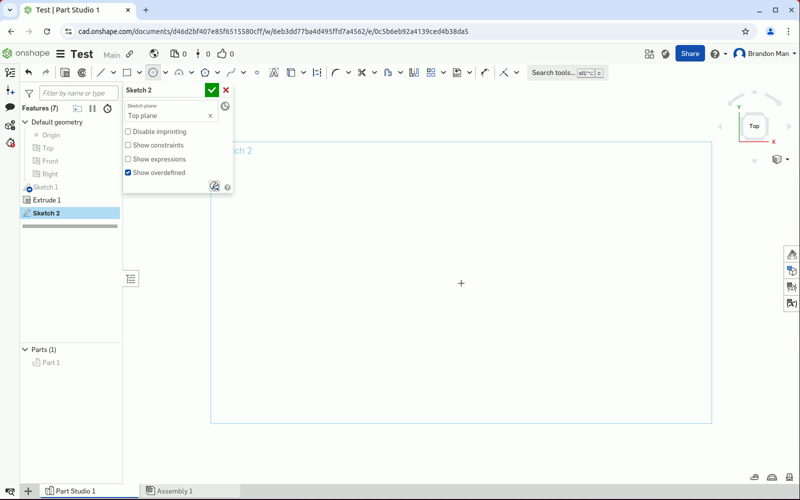
click(461, 282)
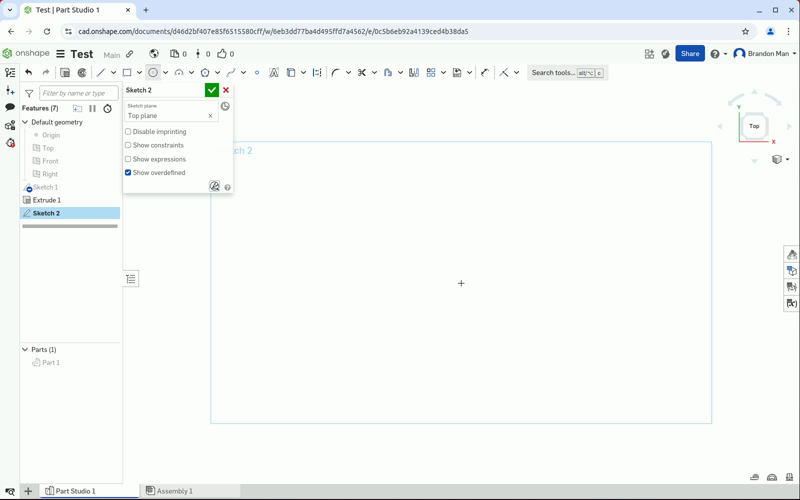
key_up(shift)
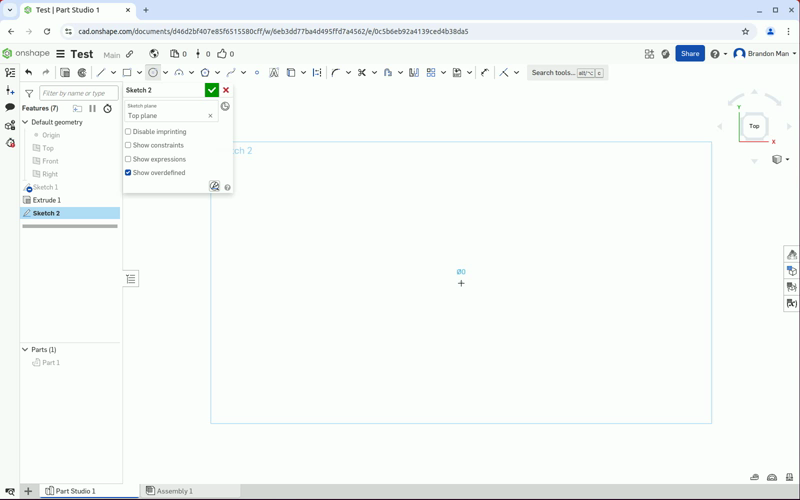
mouse_move(486, 282)
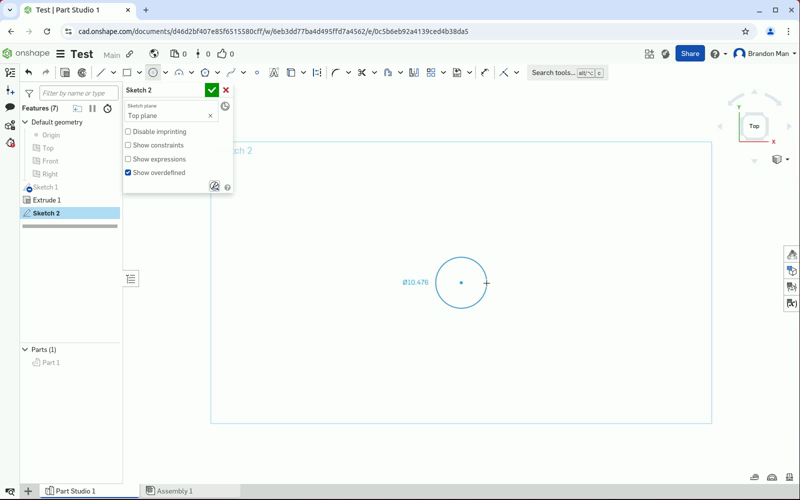
click(486, 282)
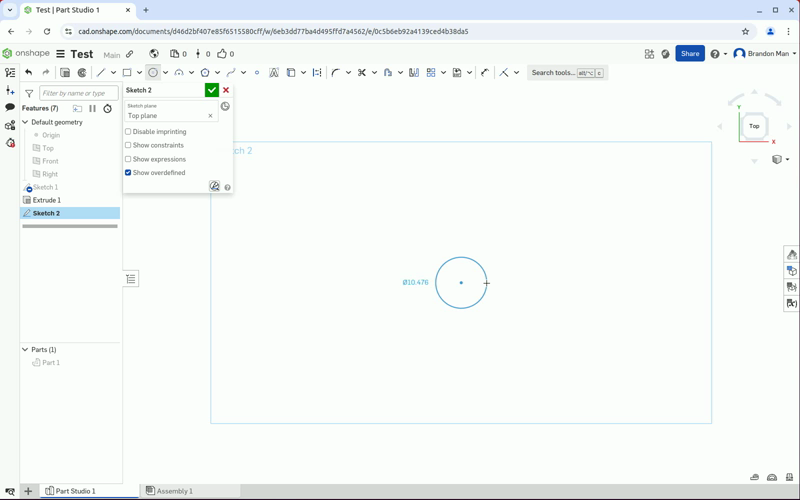
key(esc)
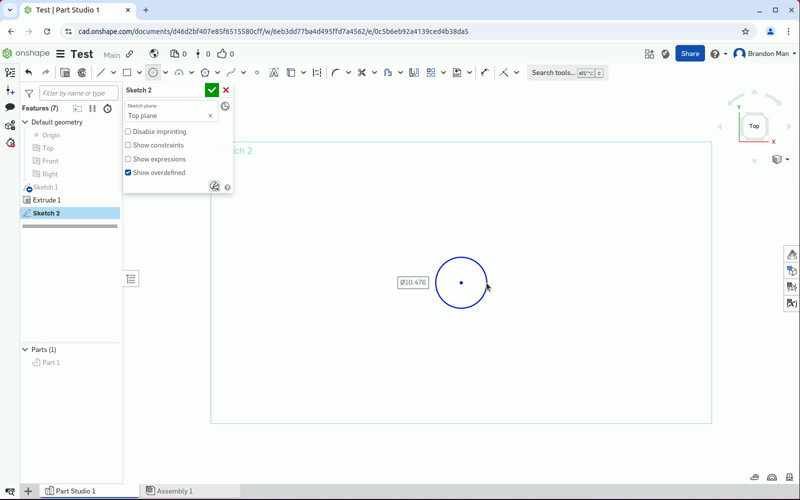
key(a)
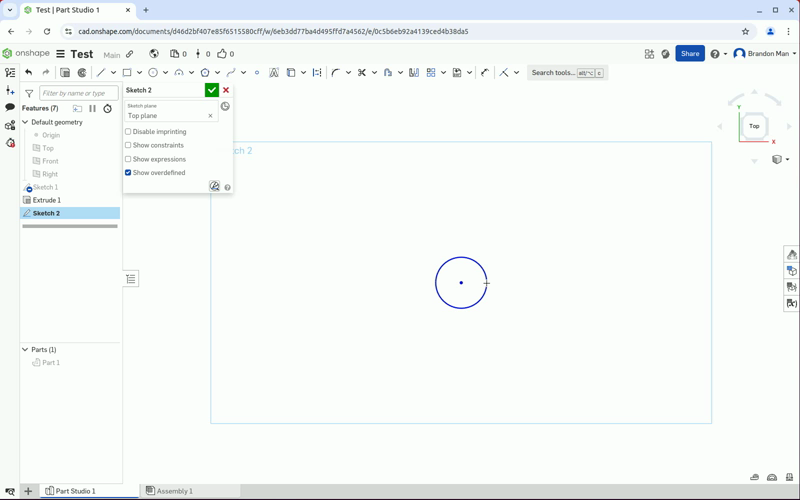
key_down(shift)
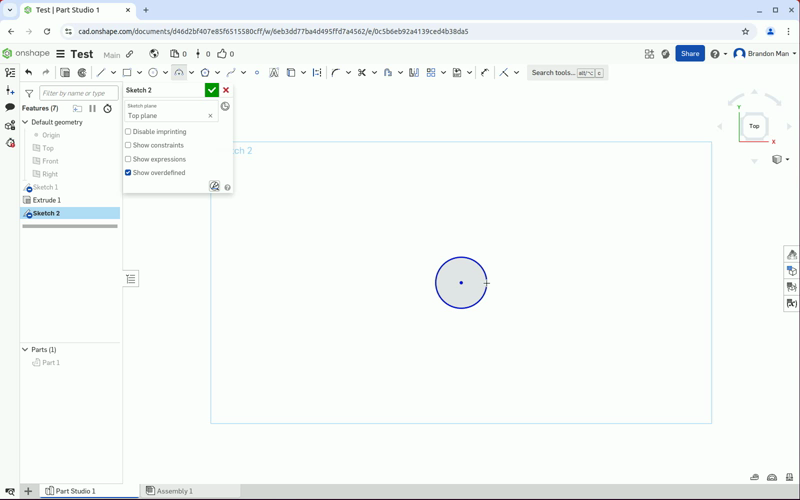
mouse_move(445, 273)
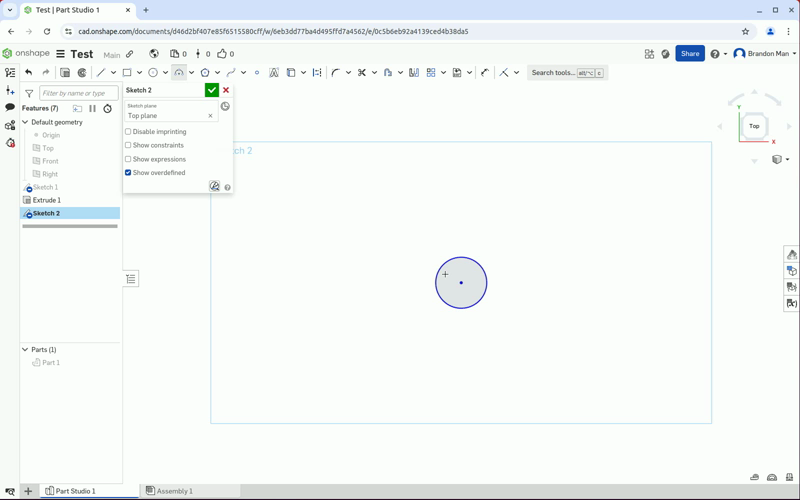
click(445, 273)
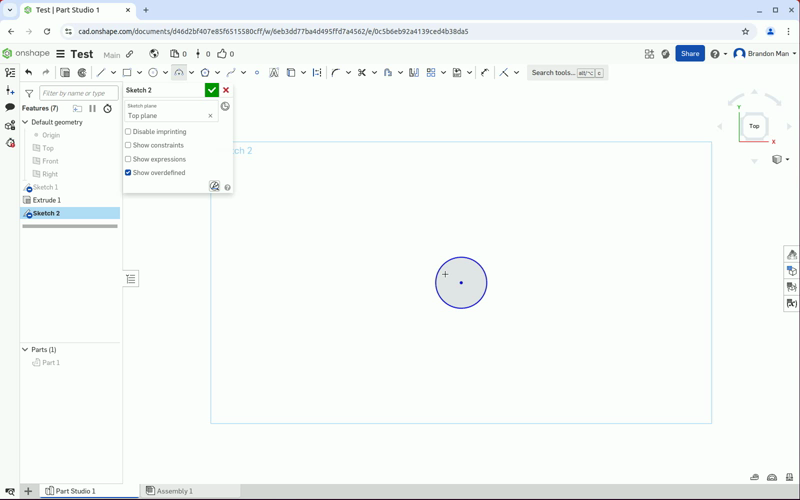
key_up(shift)
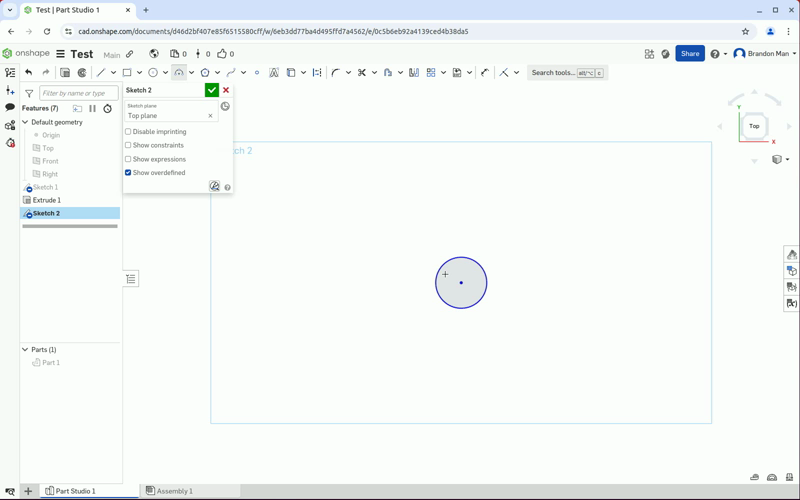
key_down(shift)
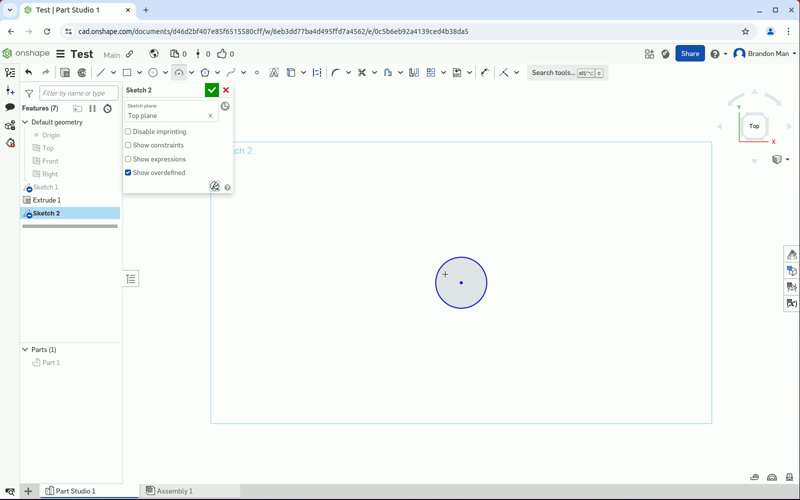
mouse_move(477, 273)
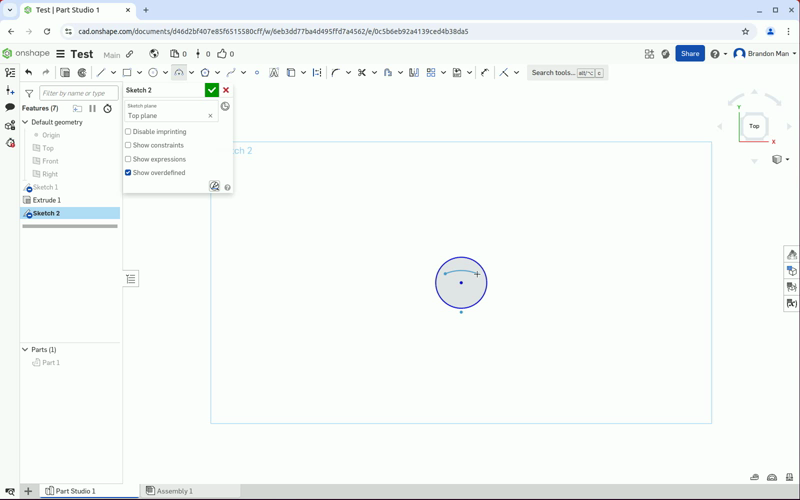
click(477, 273)
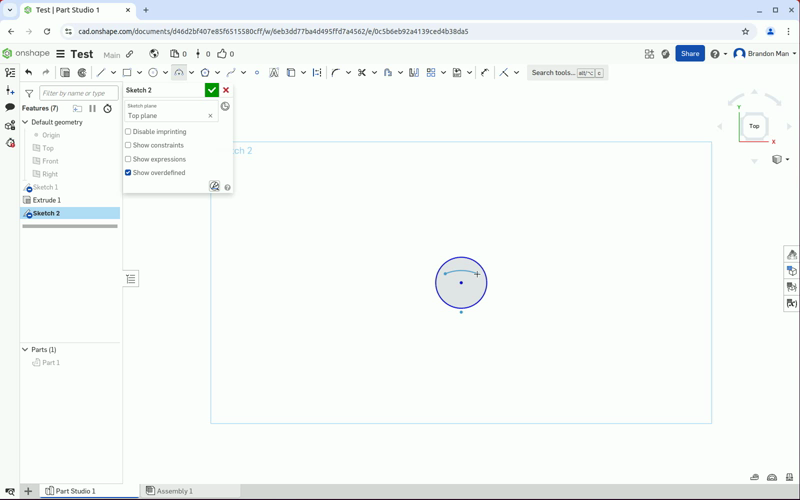
mouse_move(461, 299)
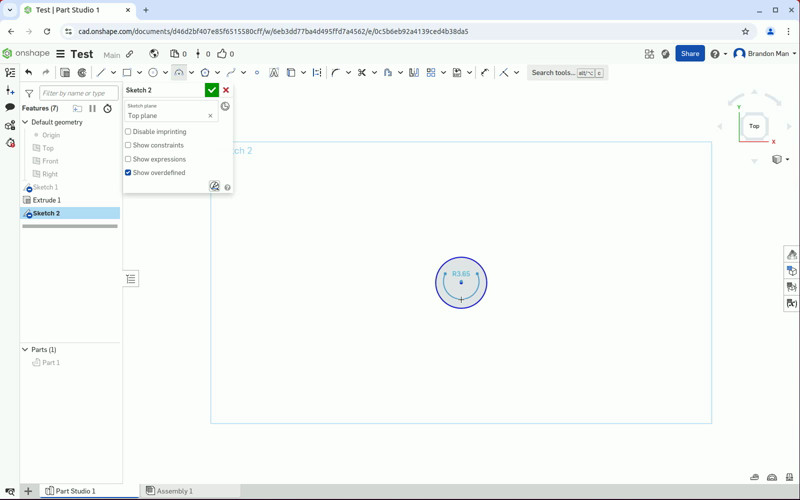
click(461, 299)
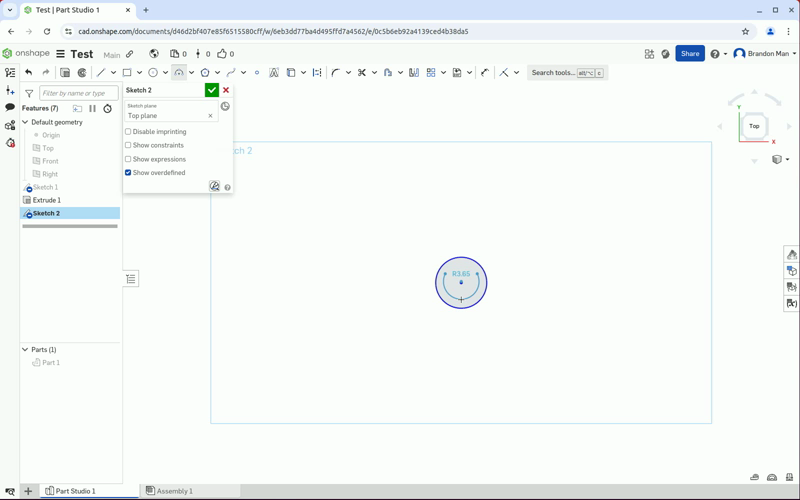
key_up(shift)
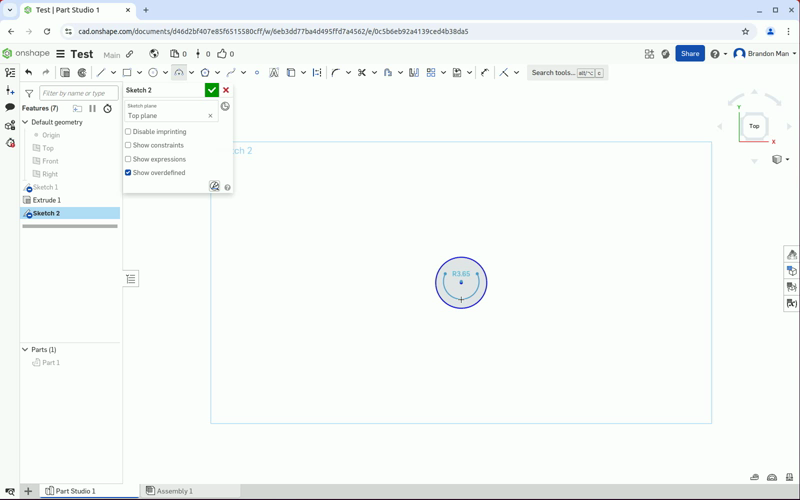
key(esc)
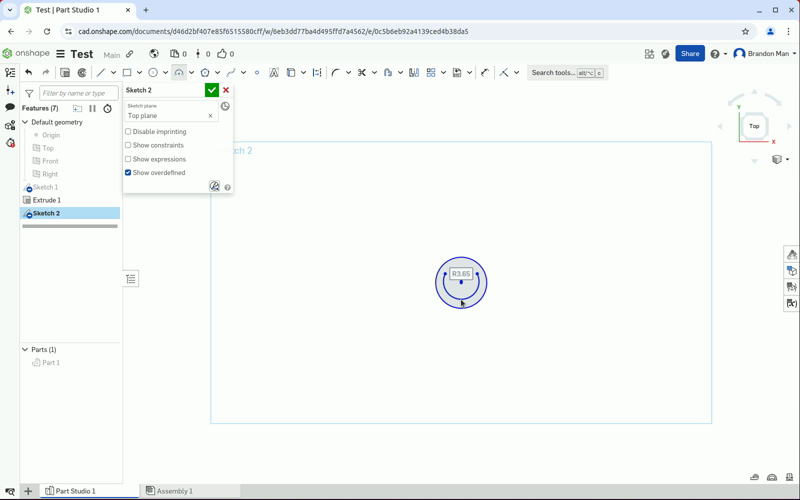
key(l)
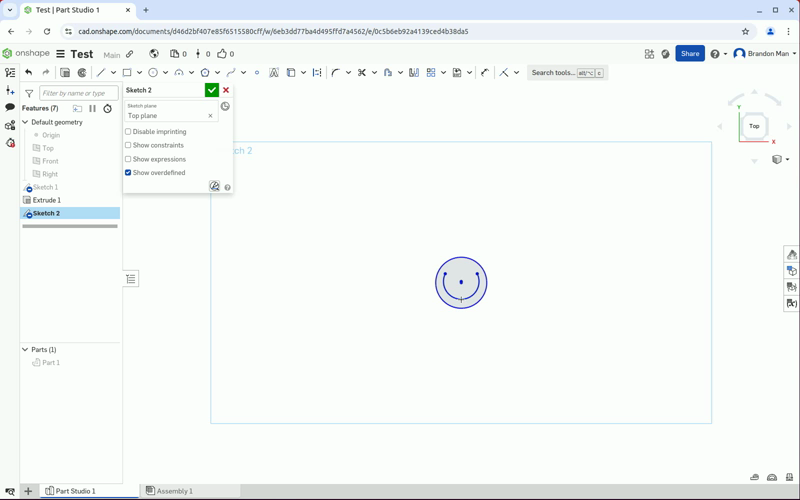
mouse_move(477, 273)
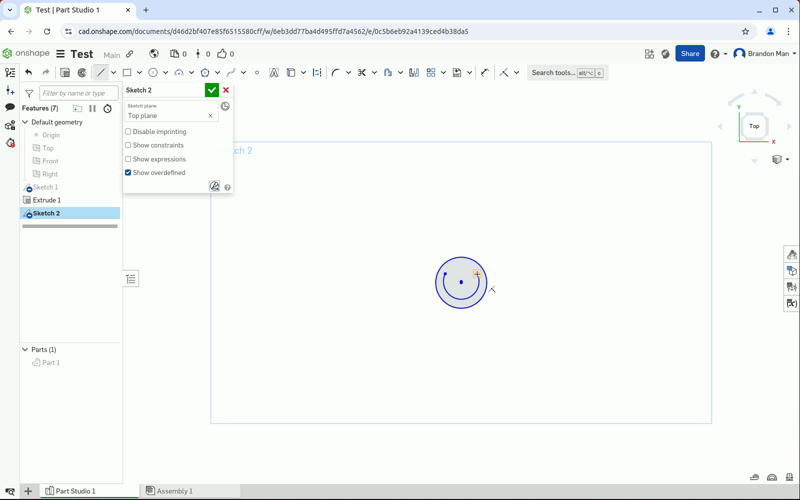
click(477, 273)
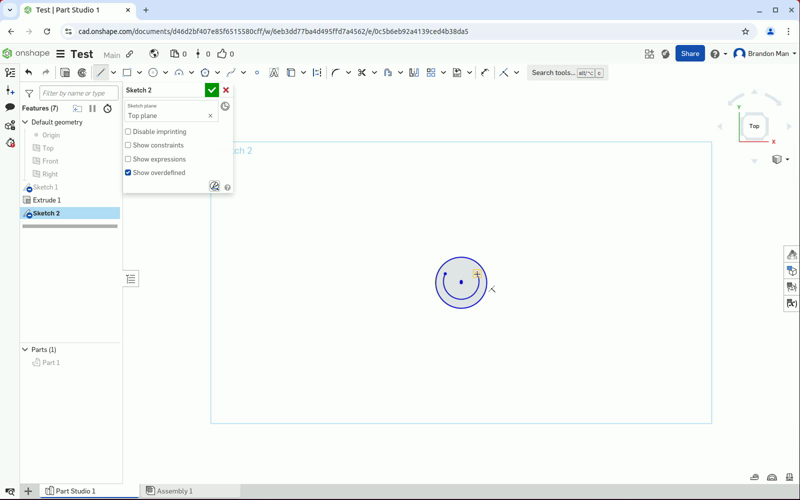
key_down(shift)
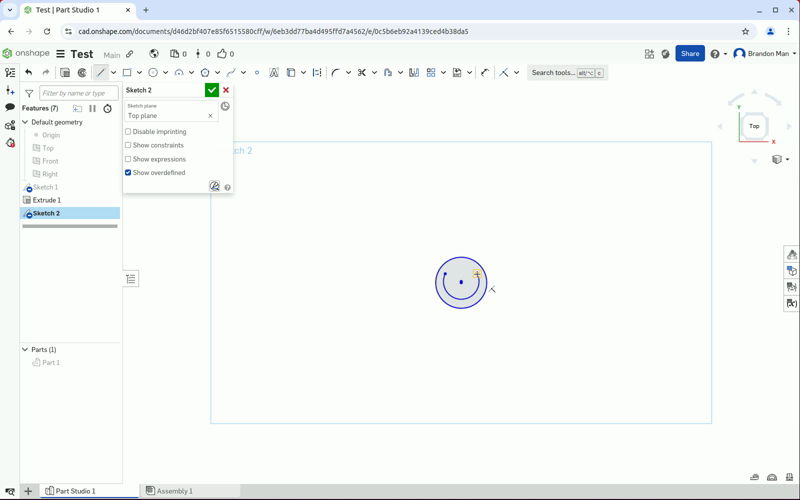
mouse_move(507, 273)
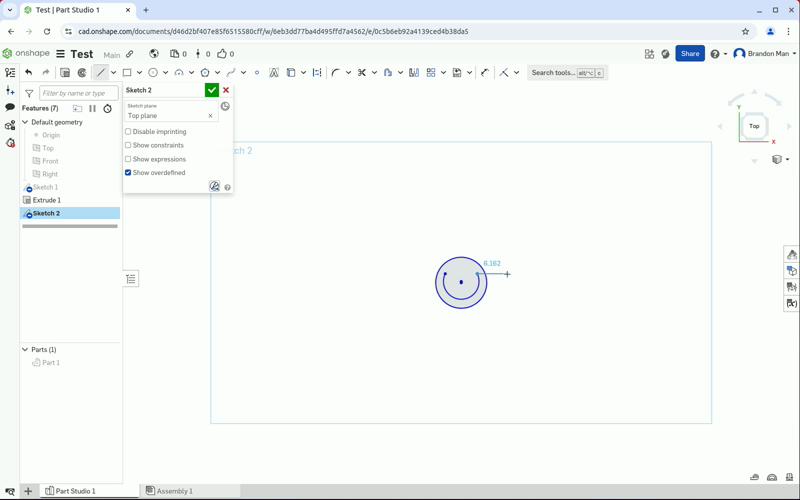
mouse_move(461, 273)
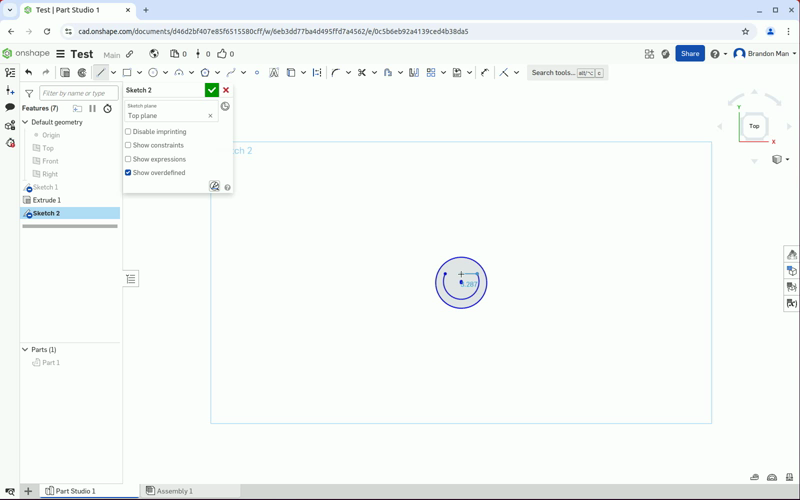
click(461, 273)
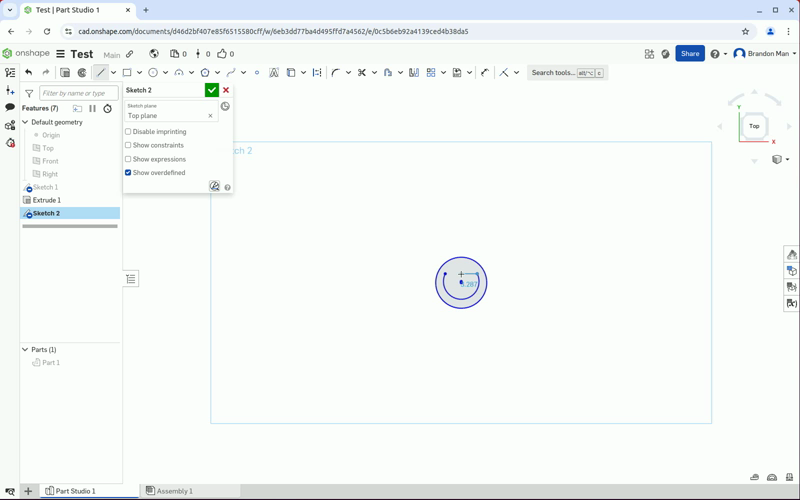
key_up(shift)
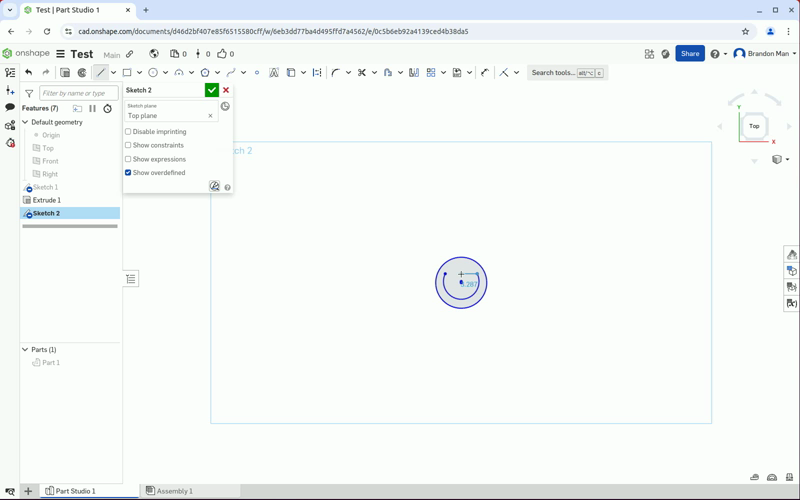
mouse_move(491, 273)
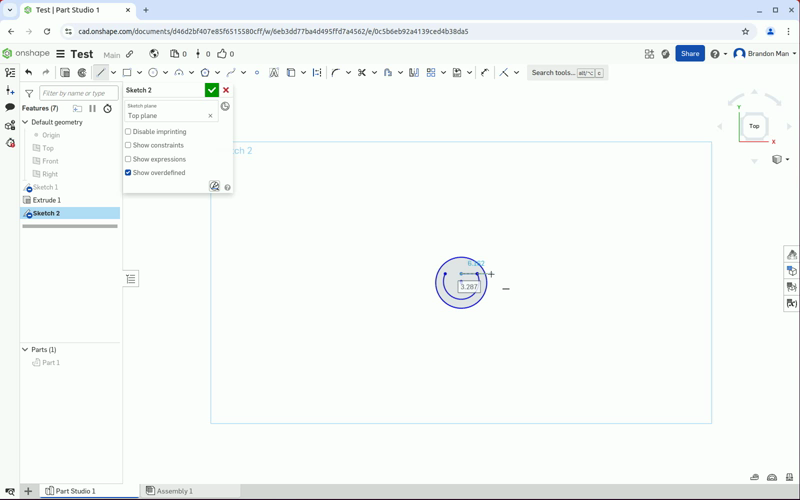
key_down(shift)
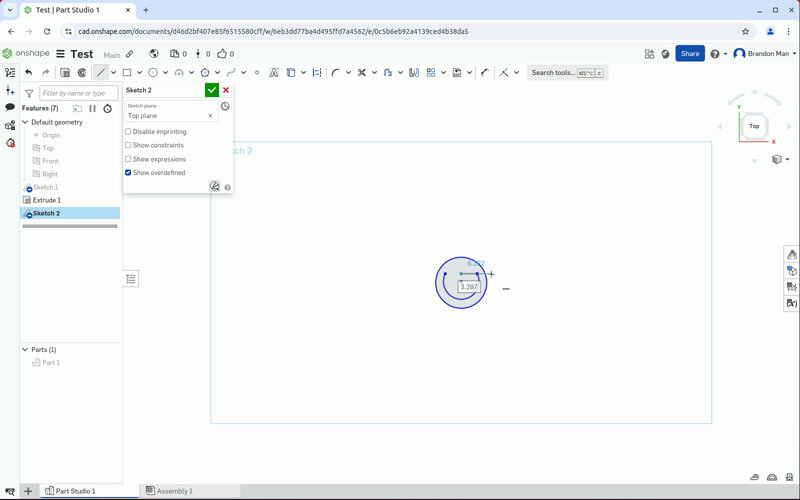
mouse_move(445, 273)
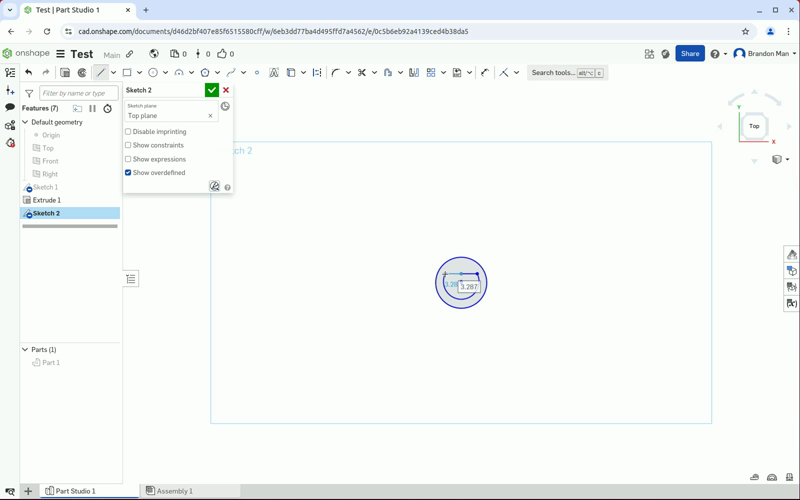
key_up(shift)
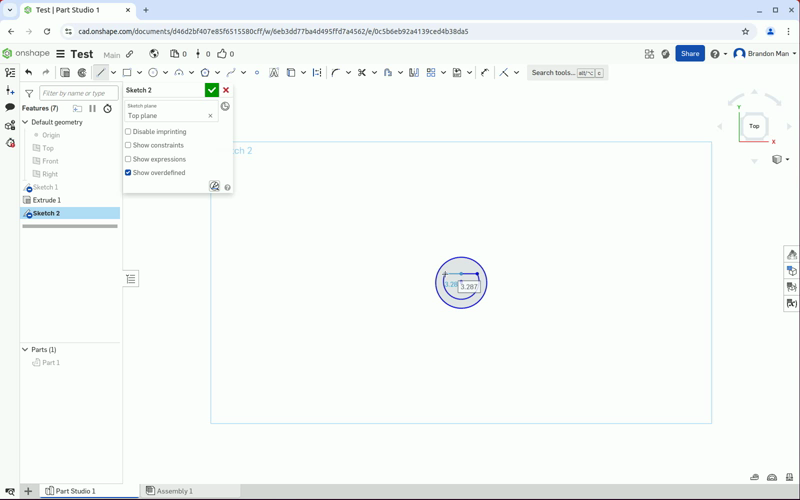
click(445, 273)
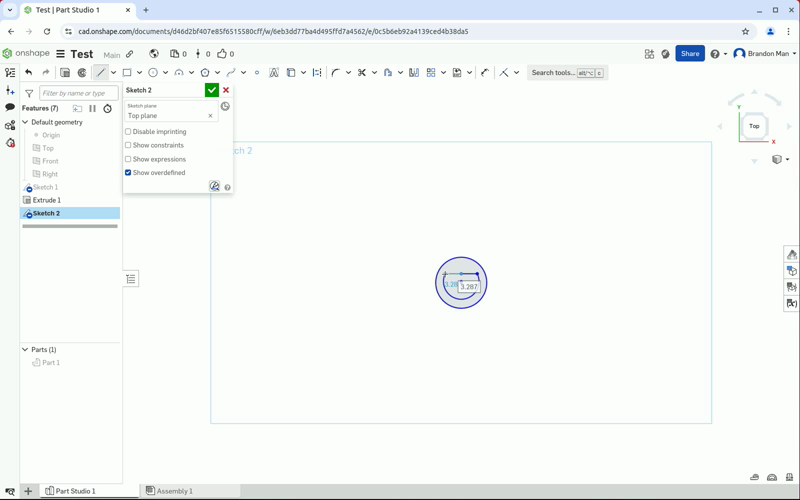
key(esc)
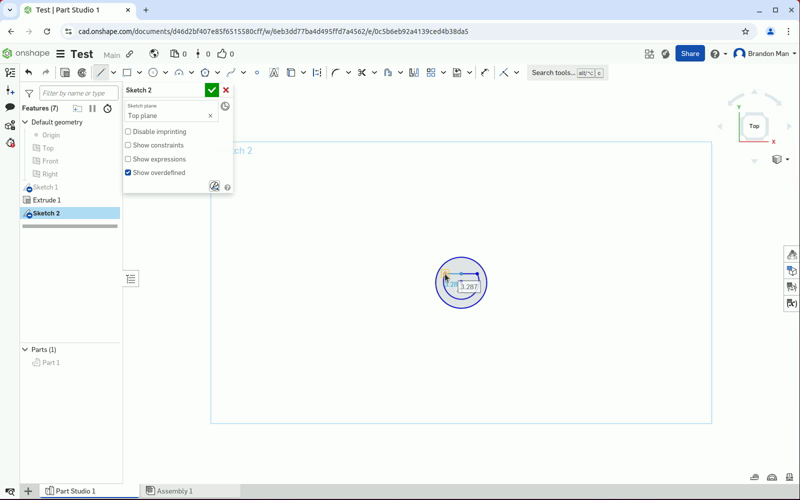
mouse_move(461, 305)
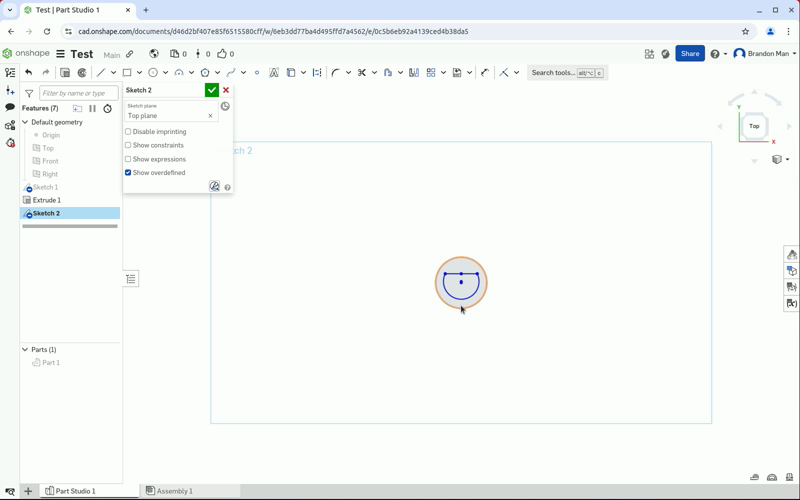
scroll(6)
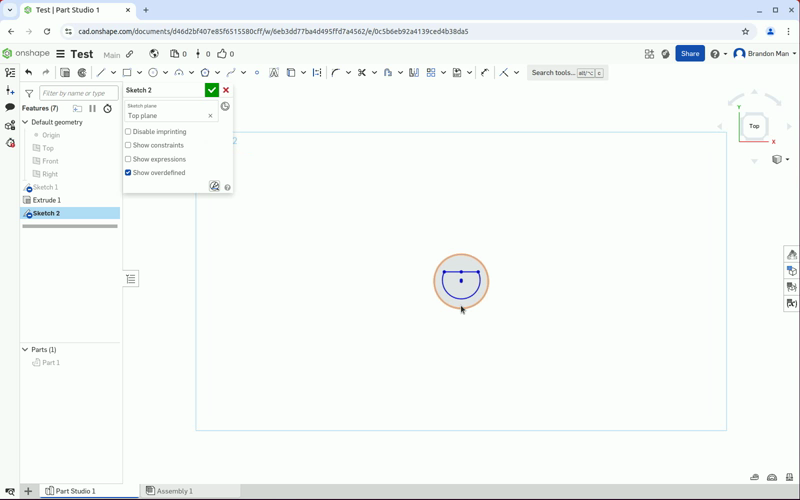
scroll(6)
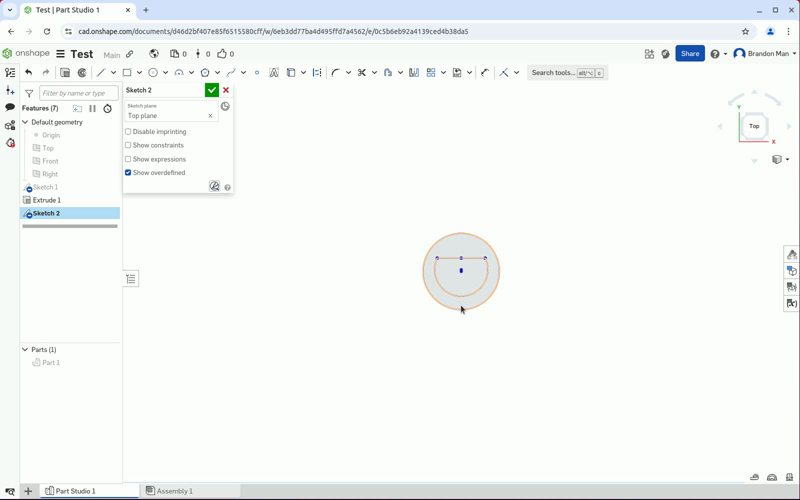
scroll(6)
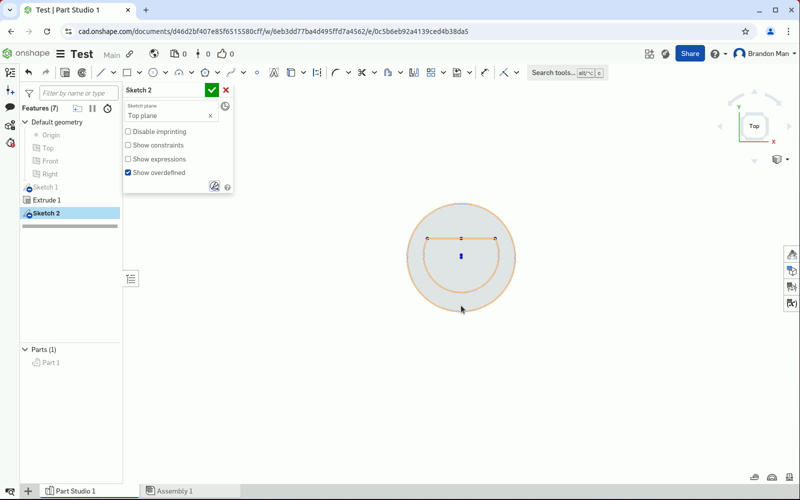
scroll(6)
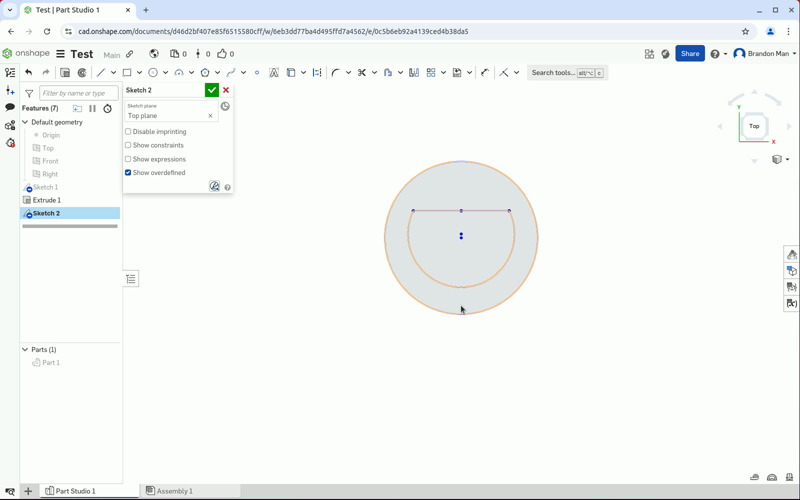
scroll(6)
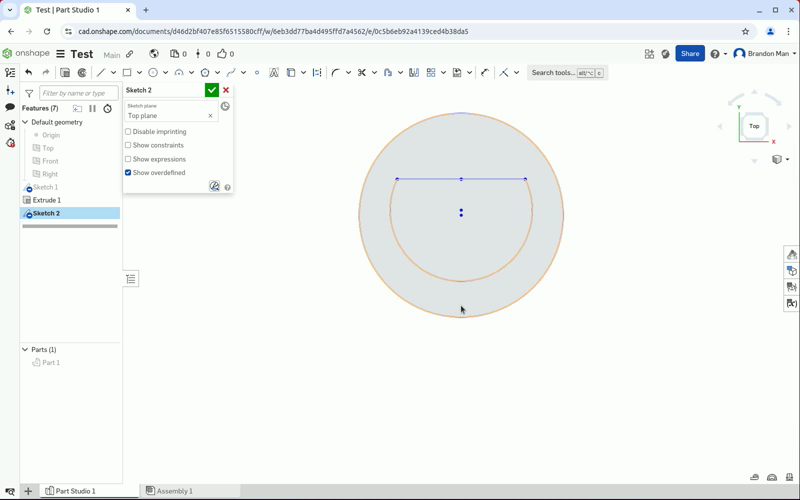
scroll(6)
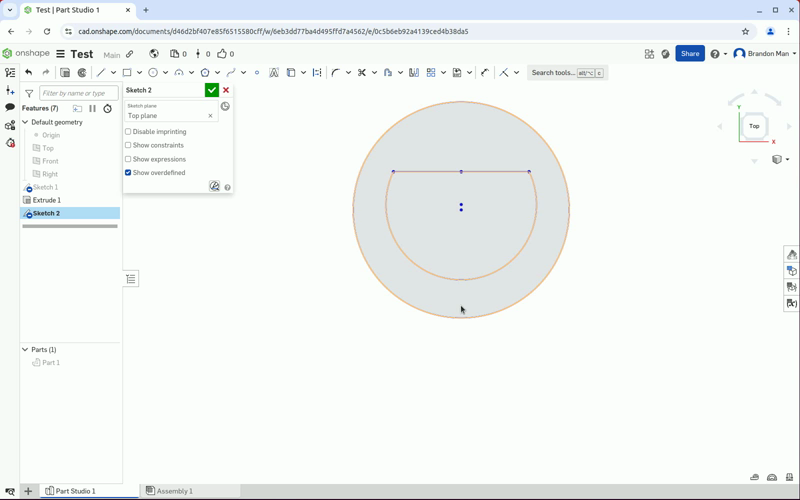
scroll(6)
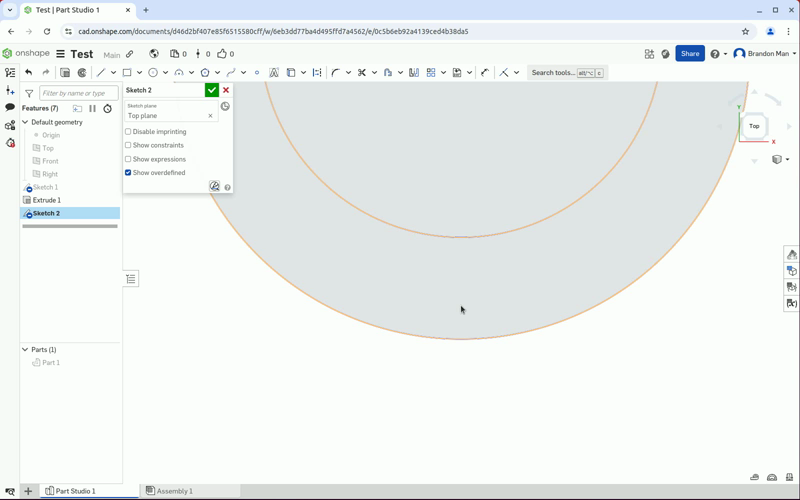
click(461, 305)
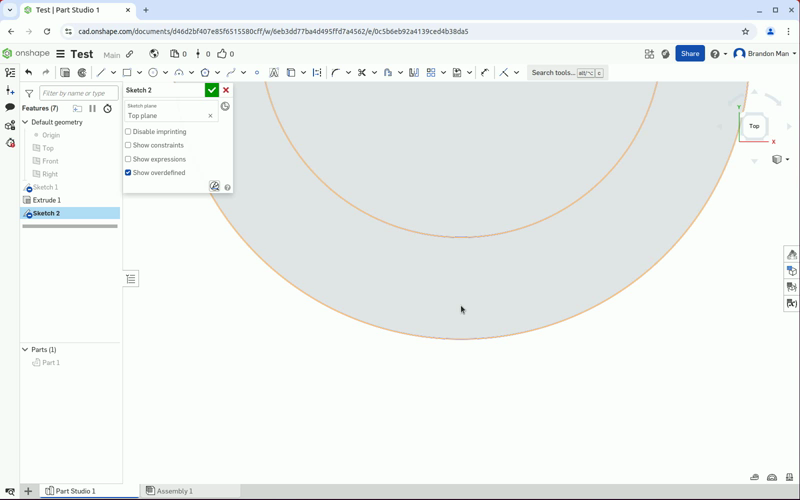
scroll(-6)
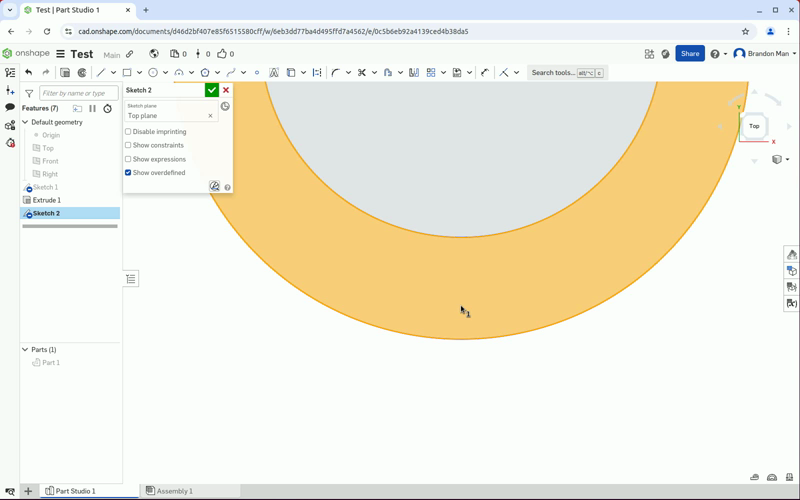
scroll(-6)
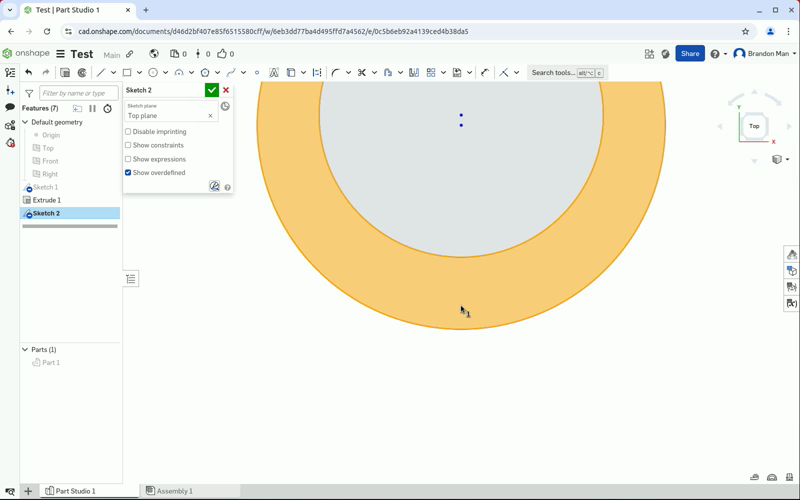
scroll(-6)
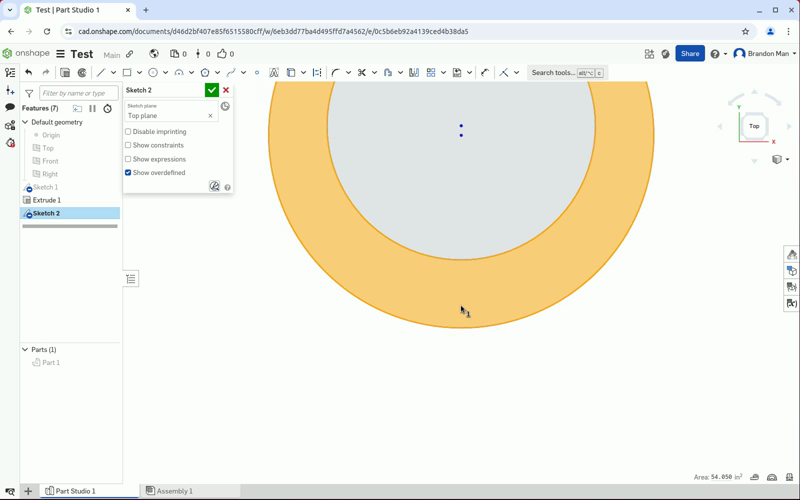
scroll(-6)
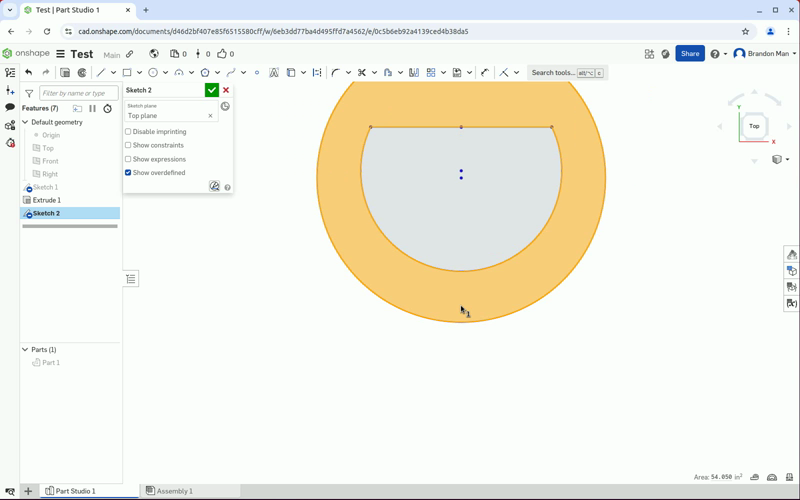
scroll(-6)
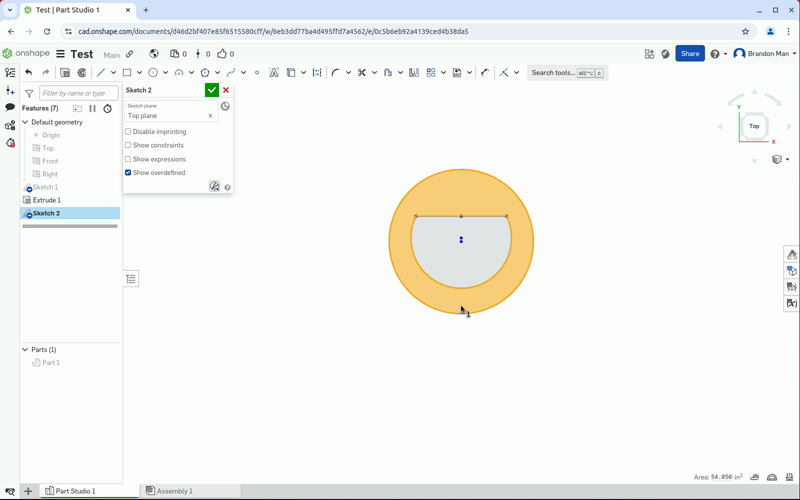
scroll(-6)
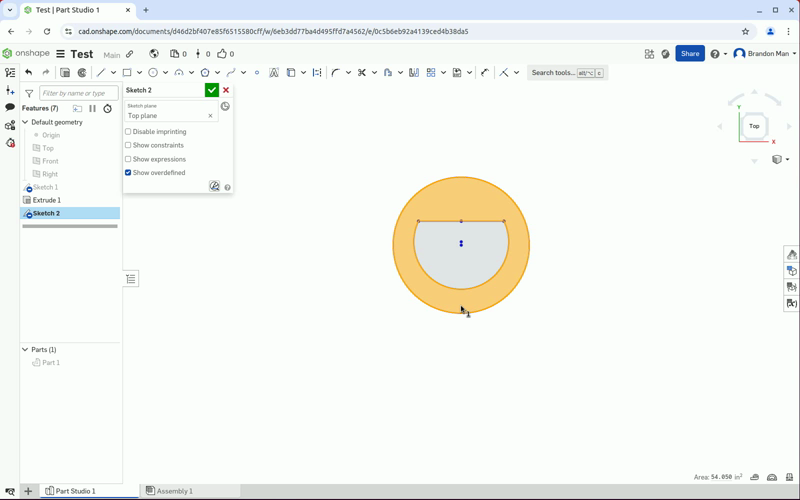
scroll(-6)
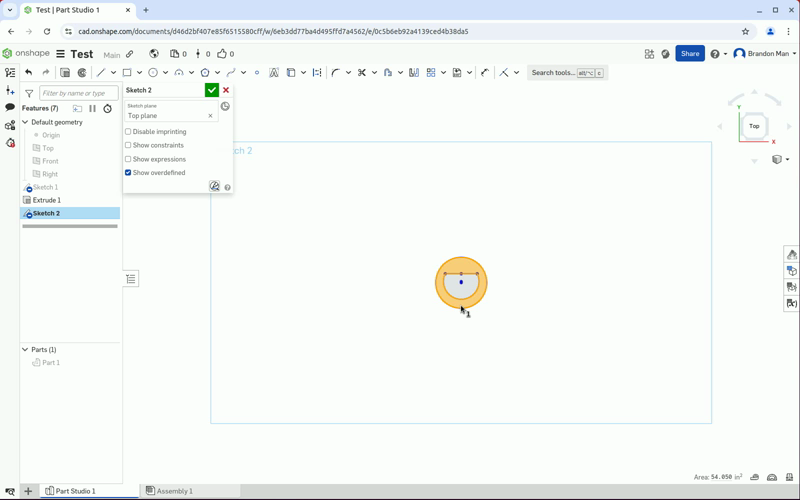
mouse_move(73, 352)
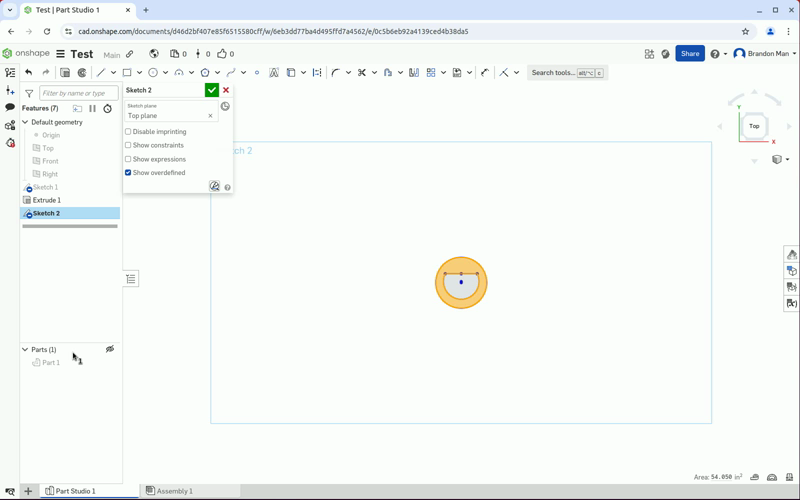
key(shift+y)
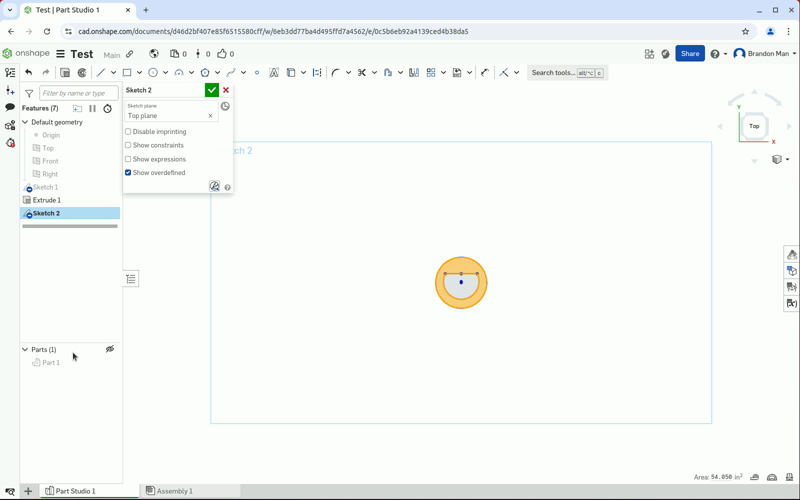
key(shift+e)
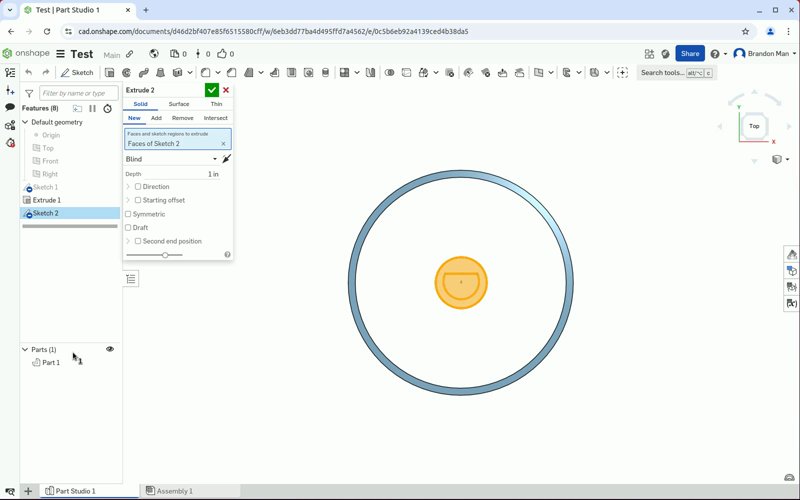
mouse_move(143, 106)
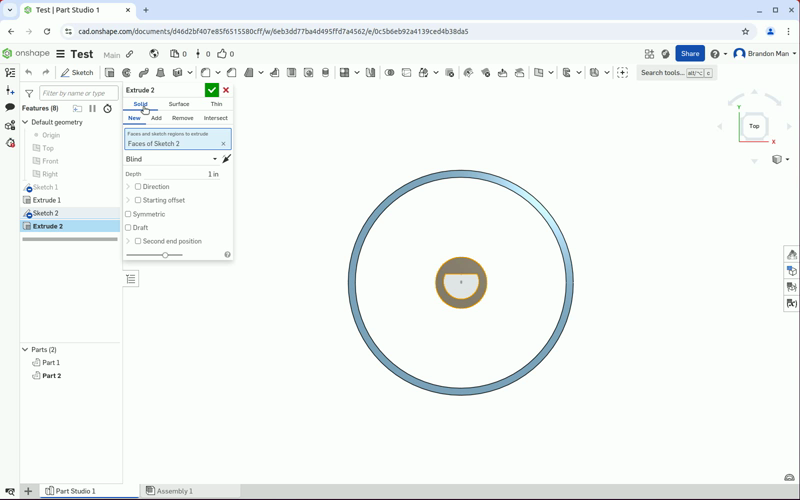
click(143, 106)
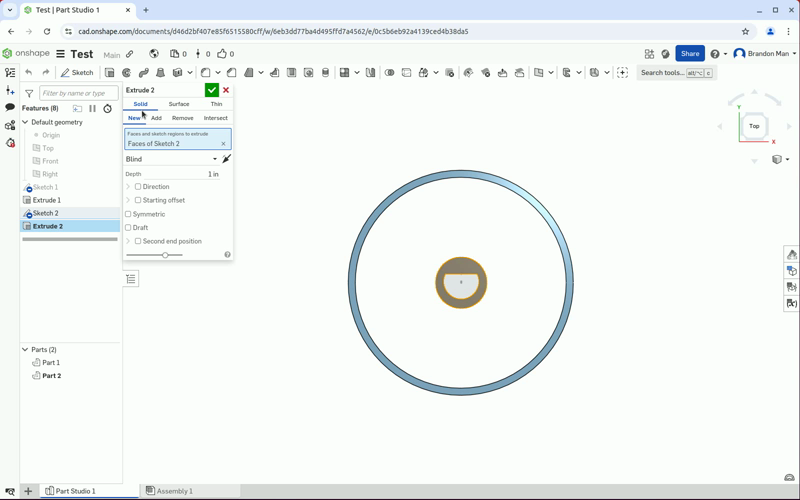
mouse_move(137, 120)
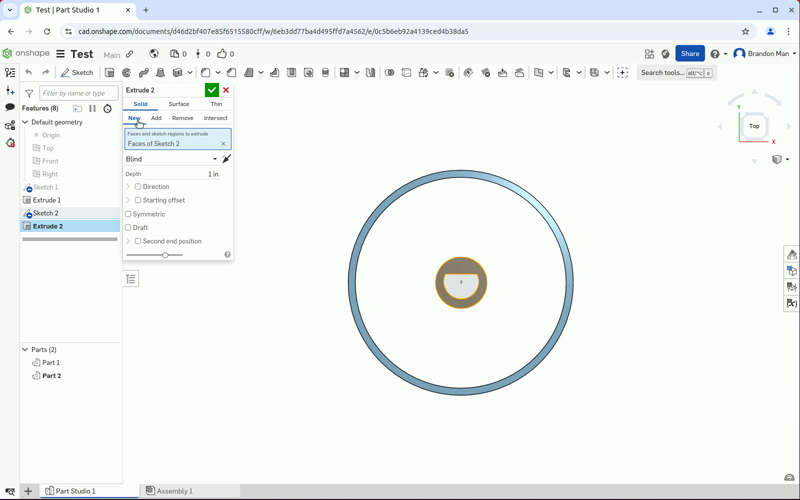
click(137, 120)
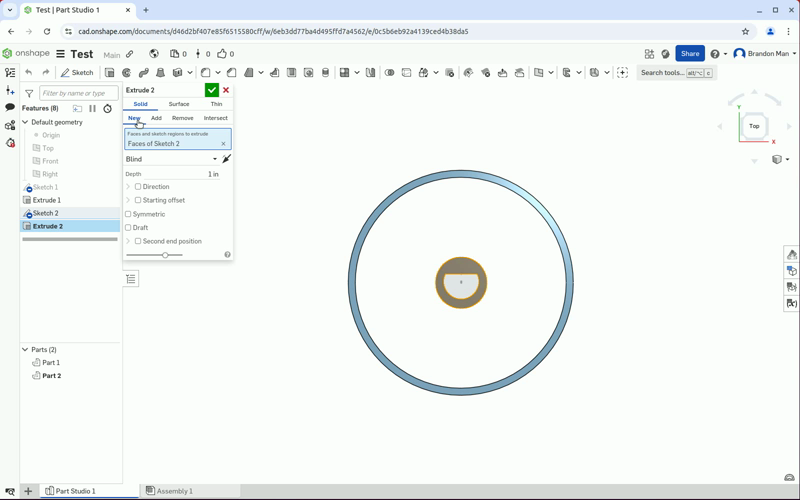
key(tab, 4)
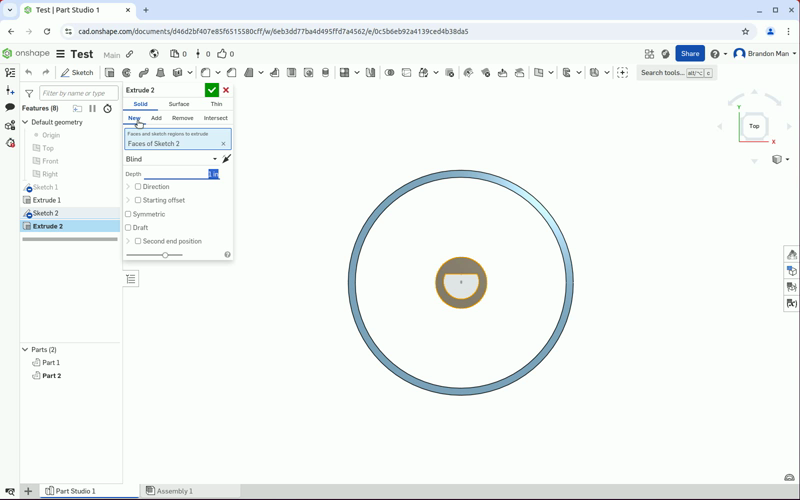
text(9.147)
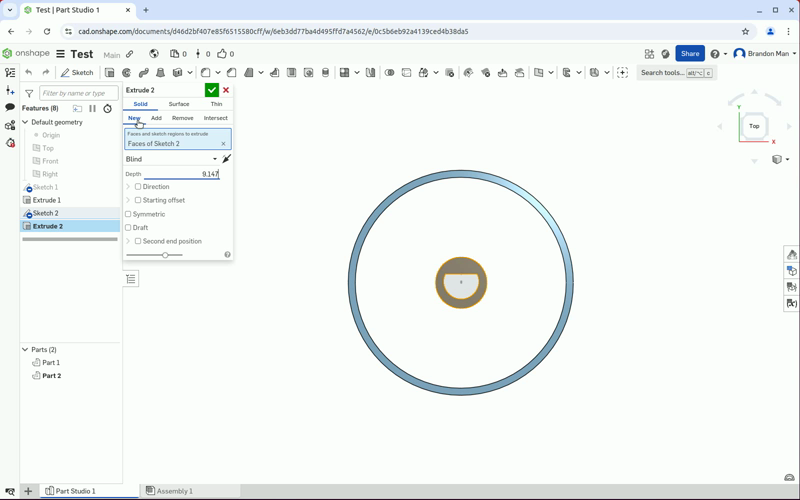
key(enter)
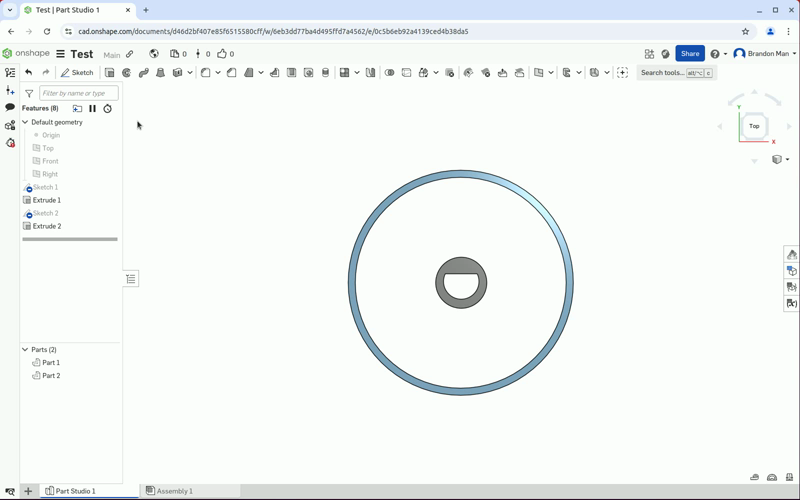
key(shift+h)
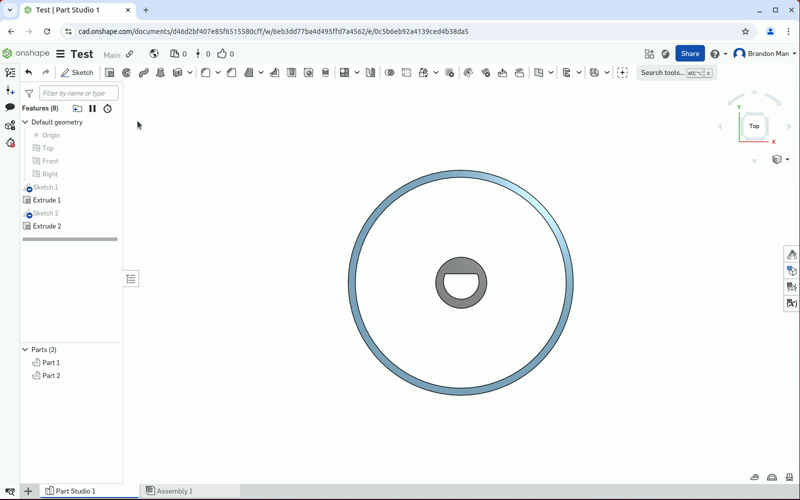
key(shift+h)
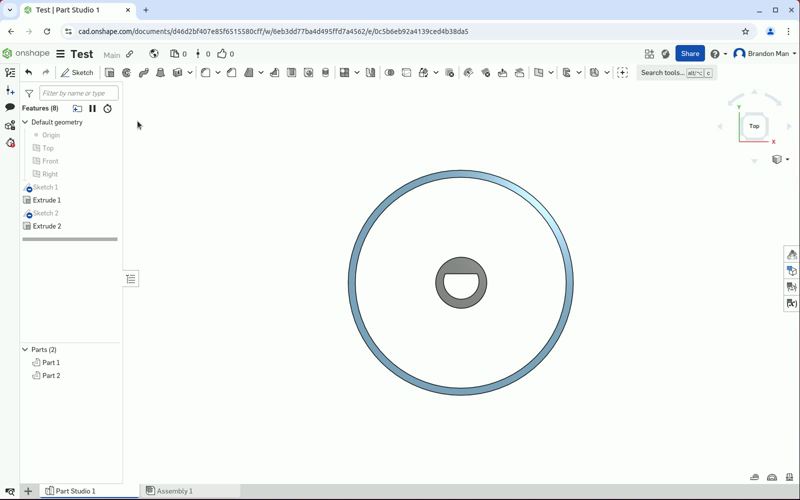
mouse_move(73, 189)
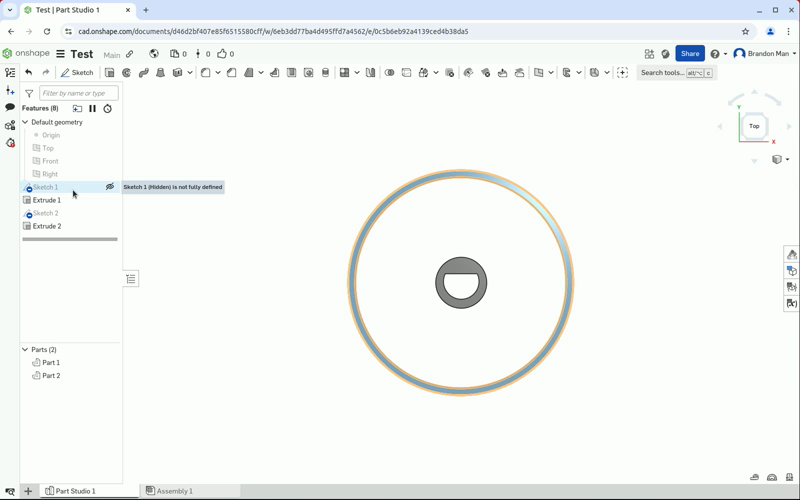
click(73, 189)
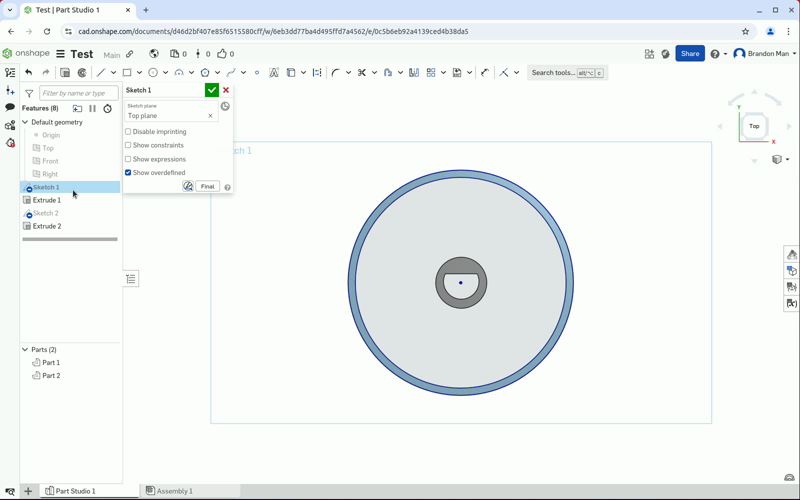
mouse_move(229, 92)
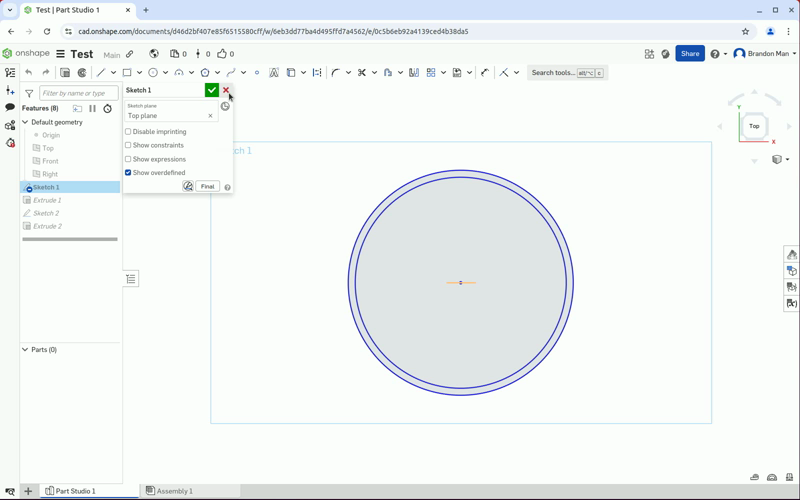
click(229, 92)
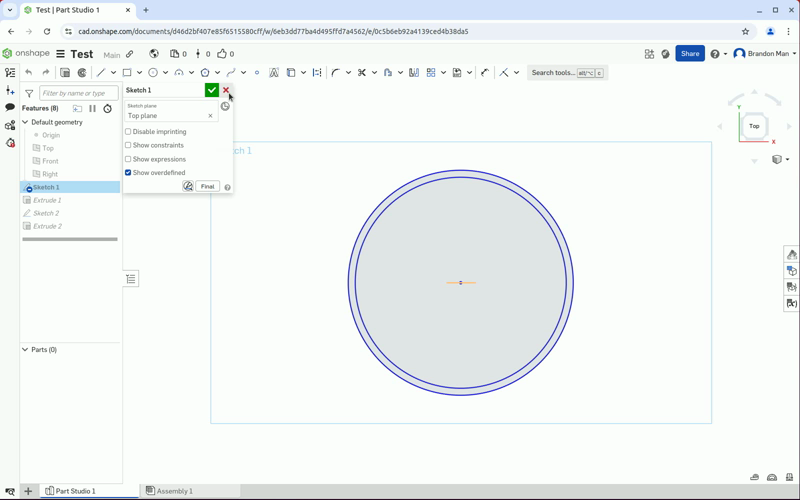
key(shift+s)
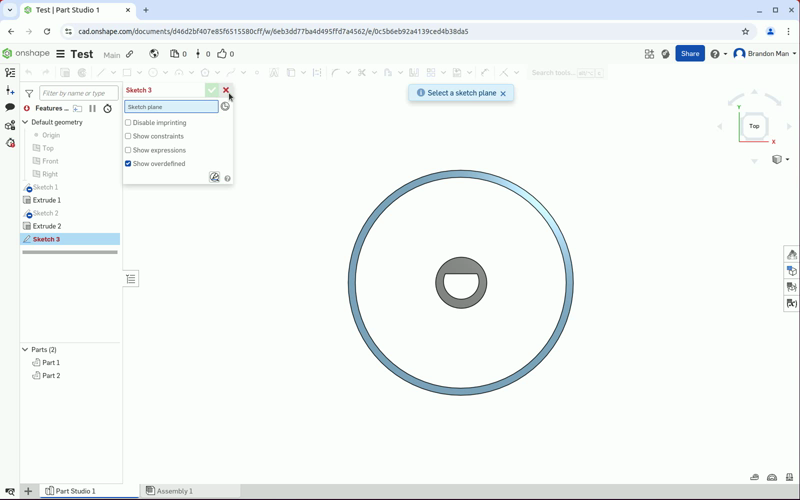
mouse_move(73, 150)
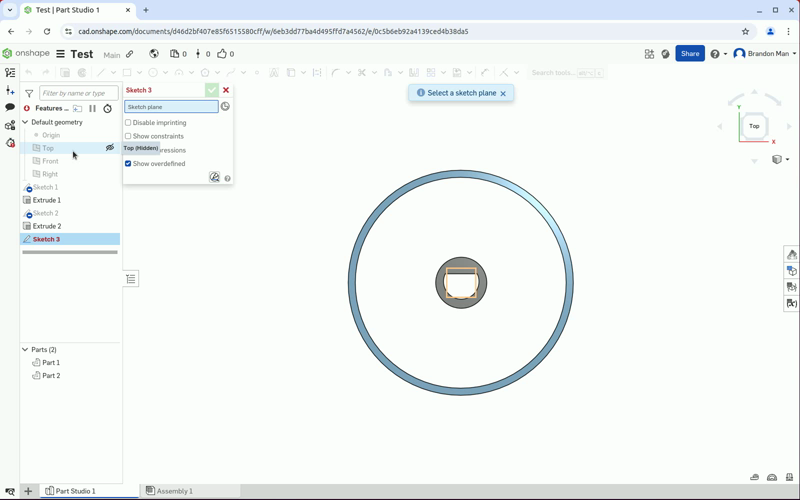
click(73, 150)
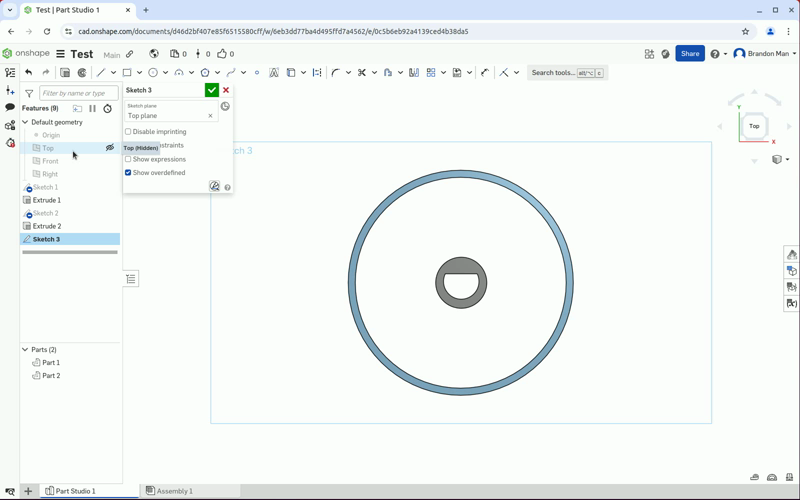
mouse_move(73, 352)
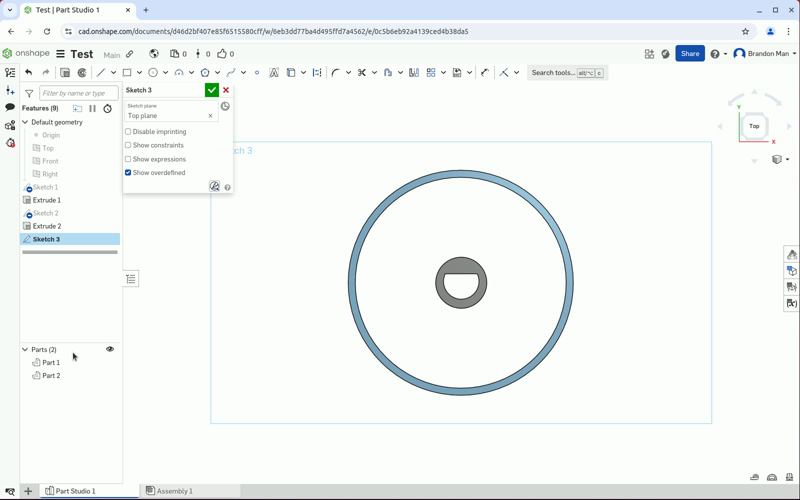
key(y)
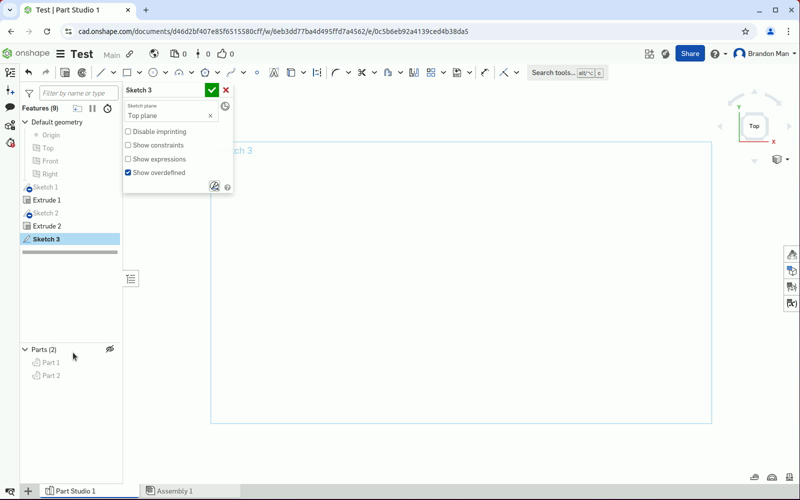
key(a)
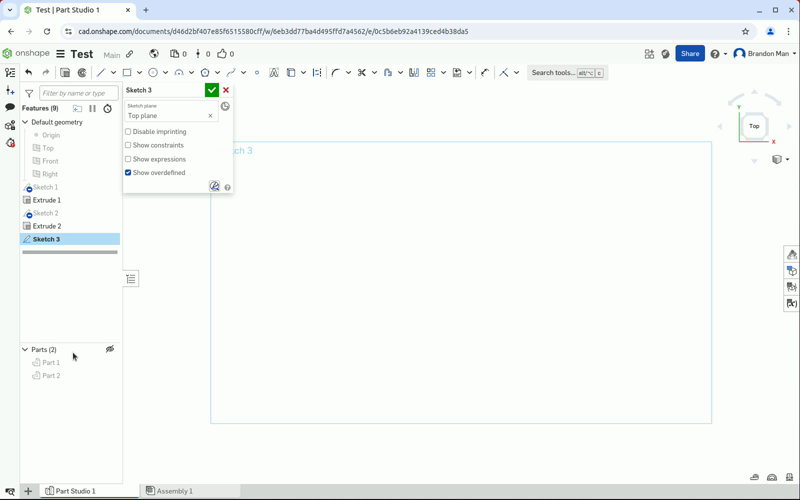
key_down(shift)
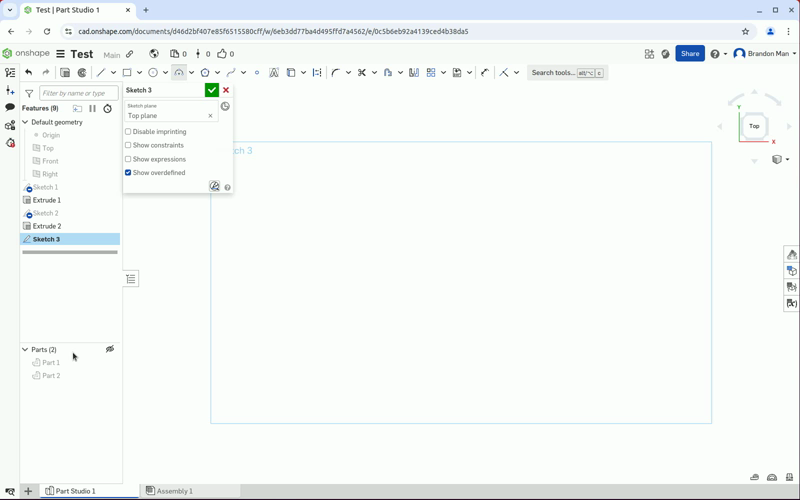
mouse_move(366, 333)
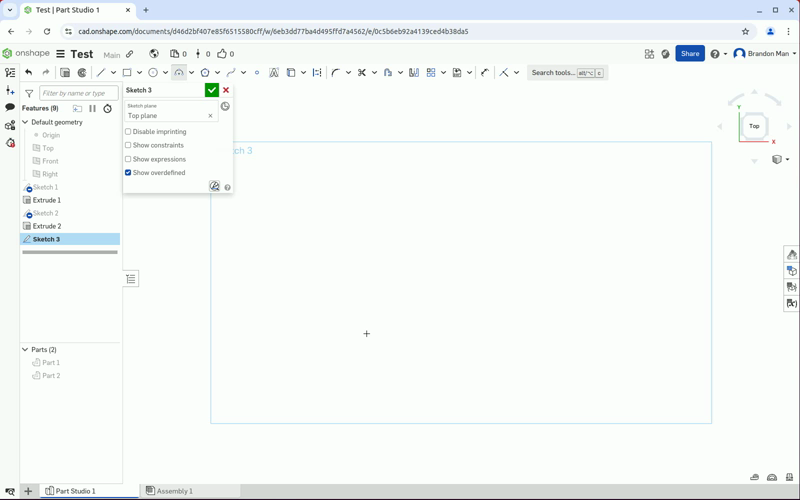
click(366, 333)
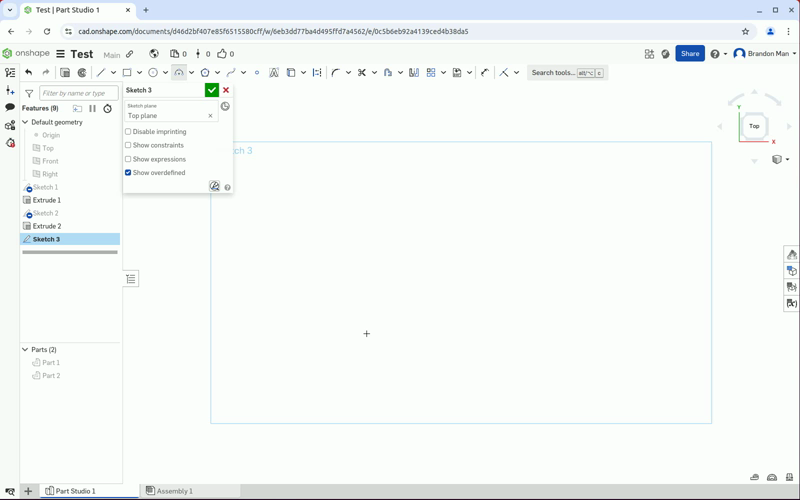
key_up(shift)
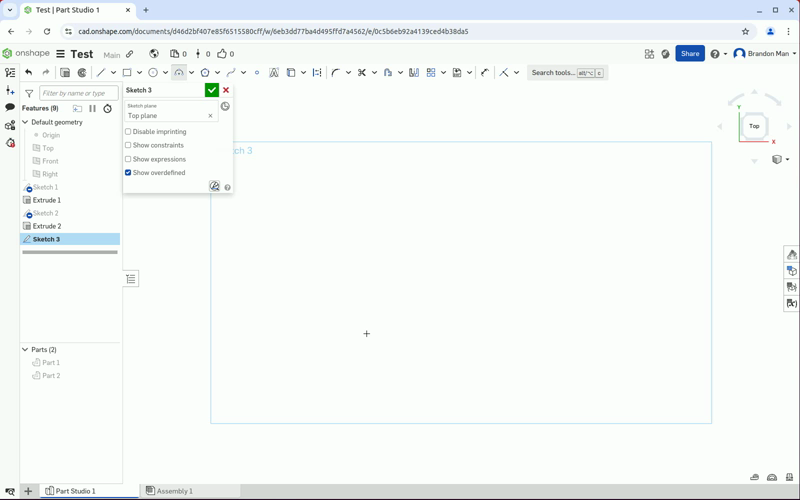
key_down(shift)
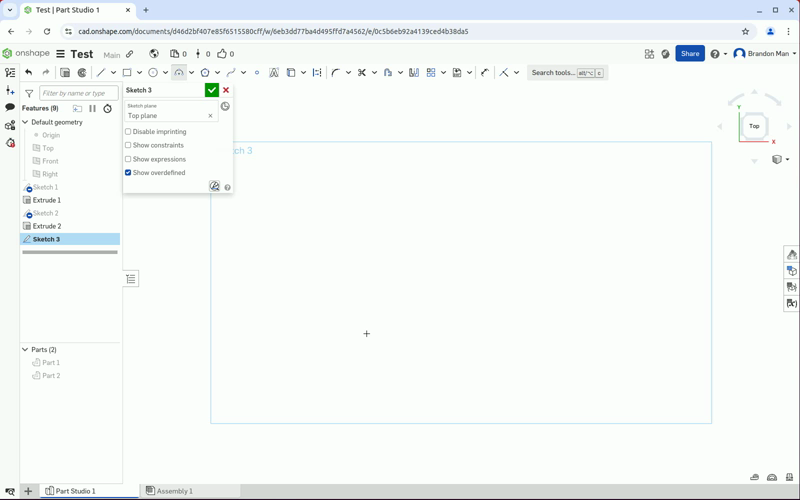
mouse_move(370, 338)
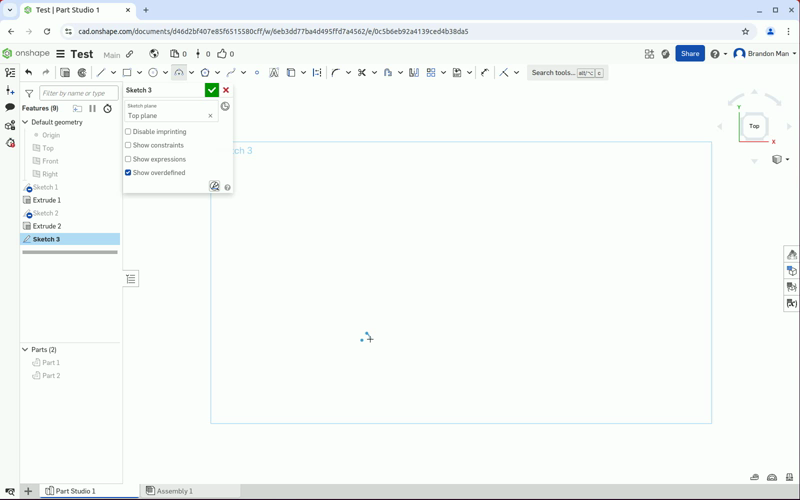
scroll(6)
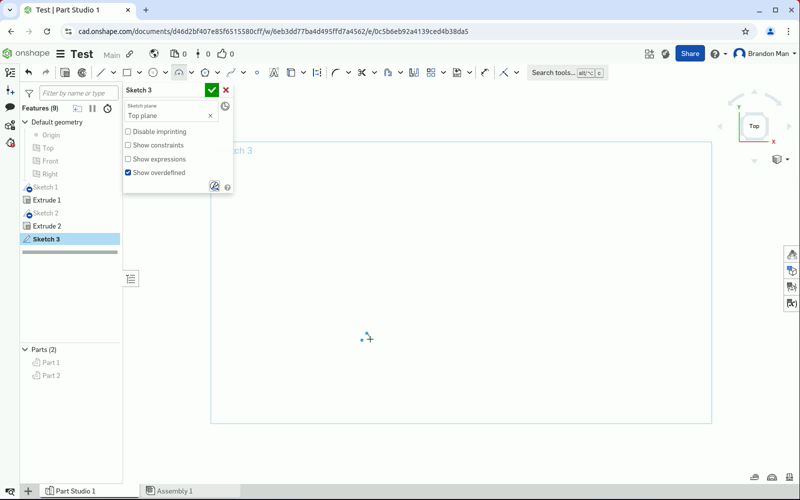
scroll(6)
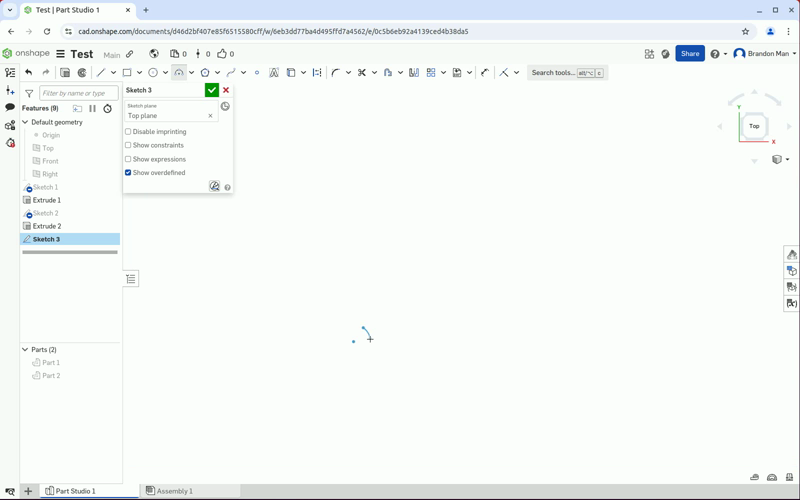
scroll(6)
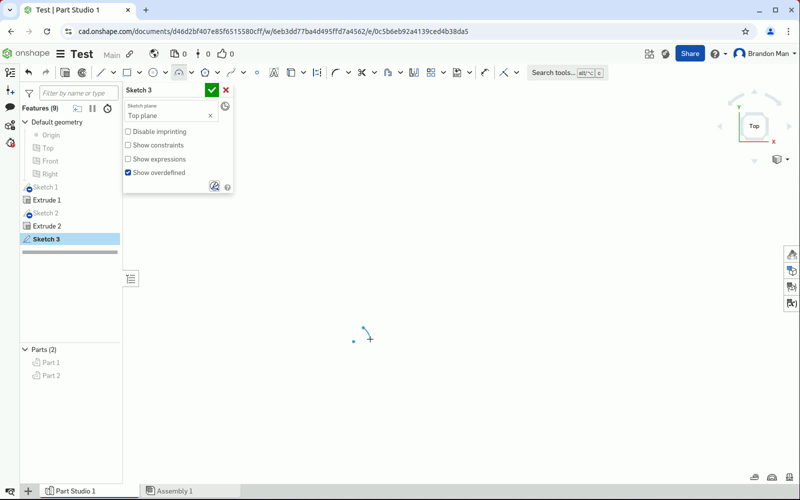
scroll(6)
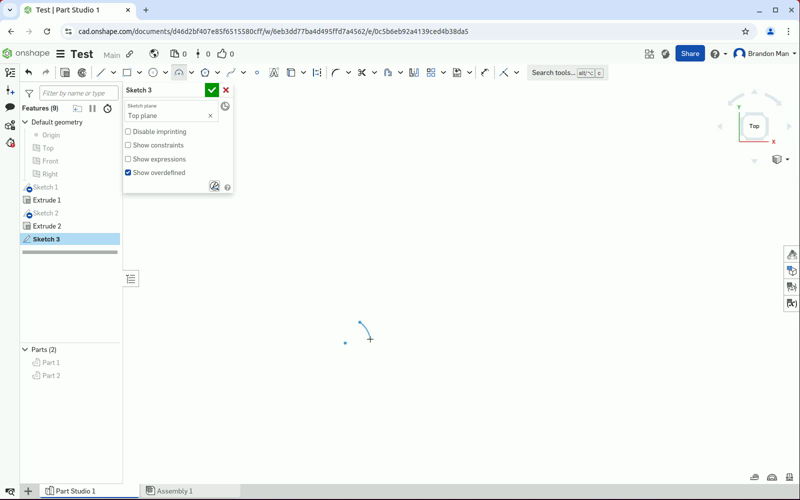
scroll(6)
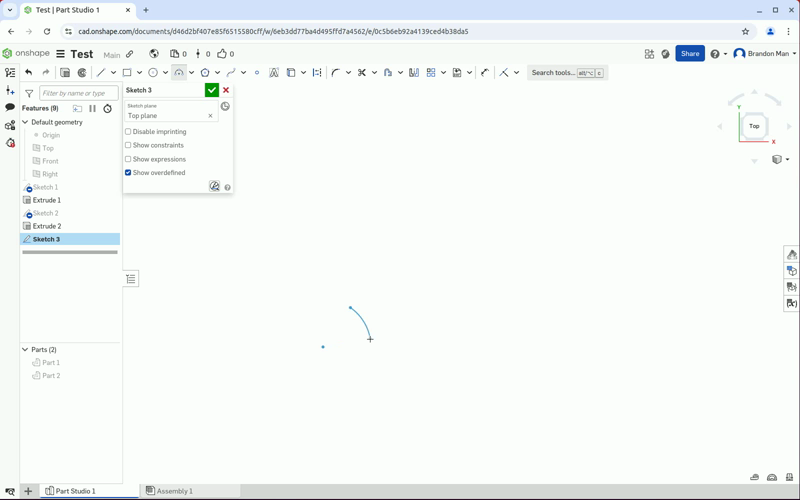
scroll(6)
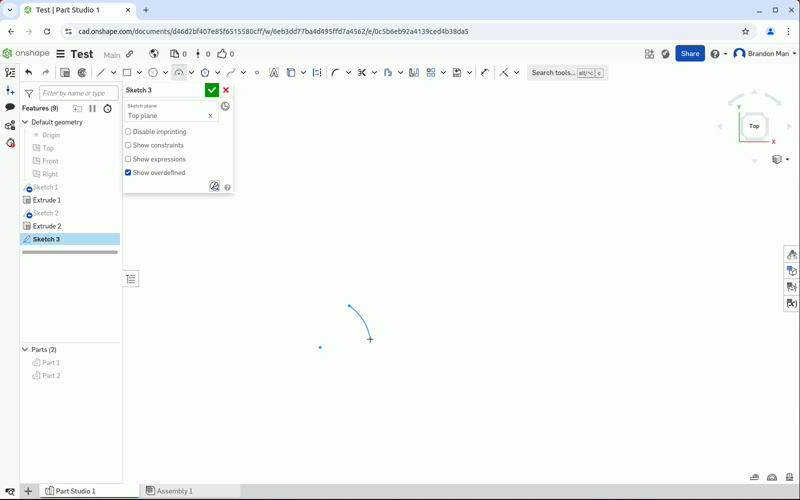
scroll(6)
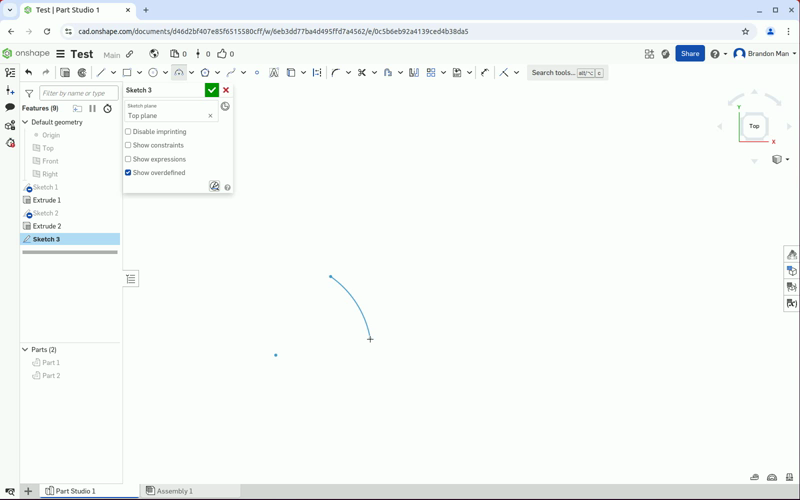
click(370, 338)
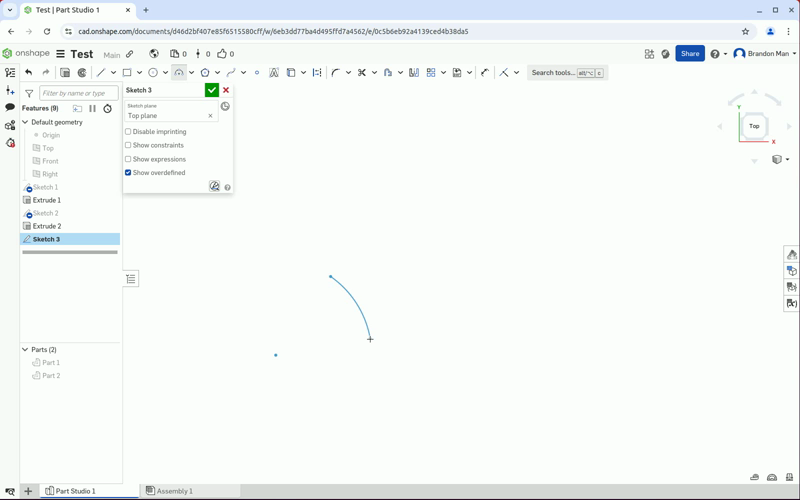
scroll(-6)
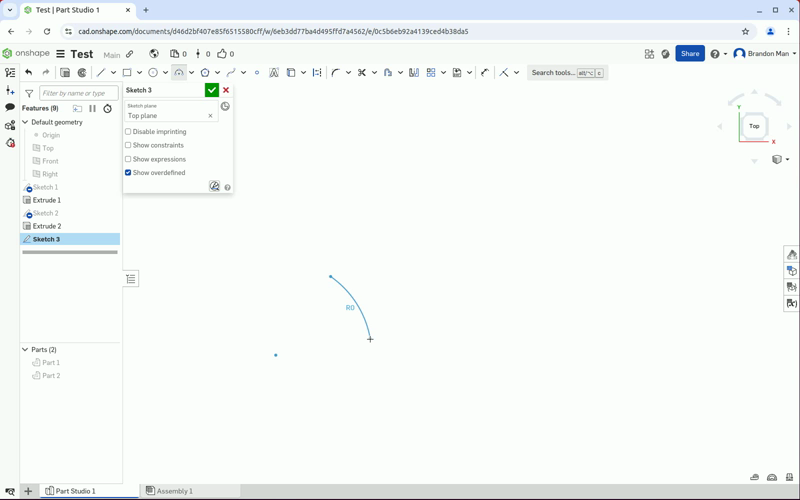
scroll(-6)
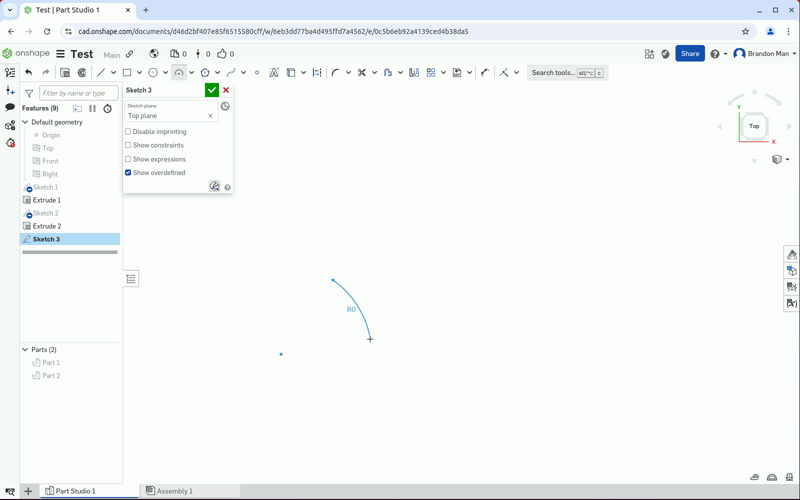
scroll(-6)
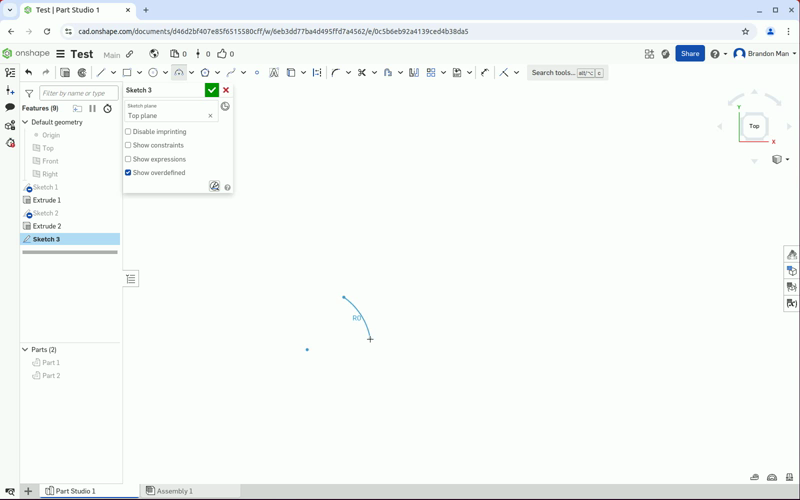
scroll(-6)
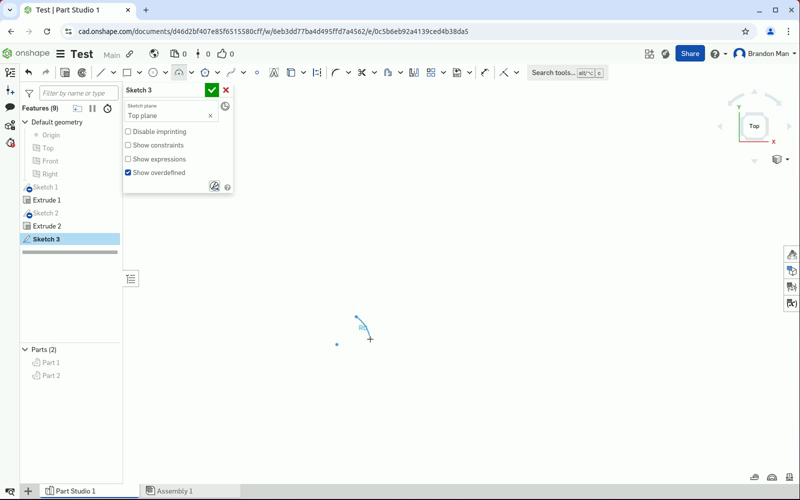
scroll(-6)
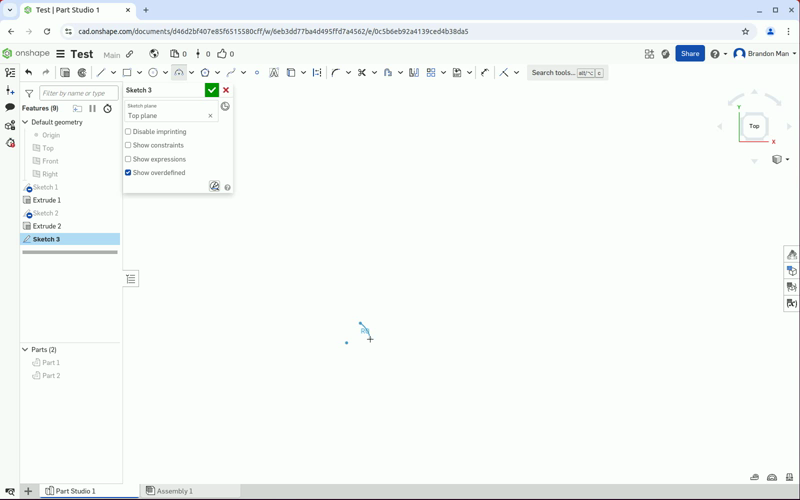
scroll(-6)
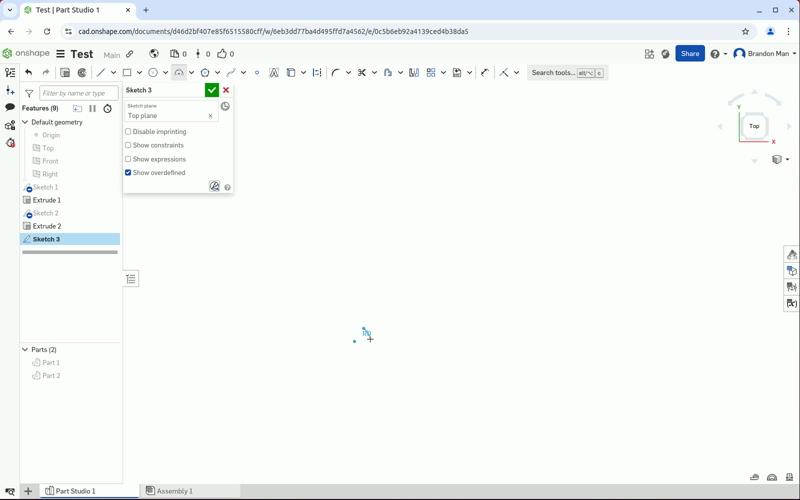
scroll(-6)
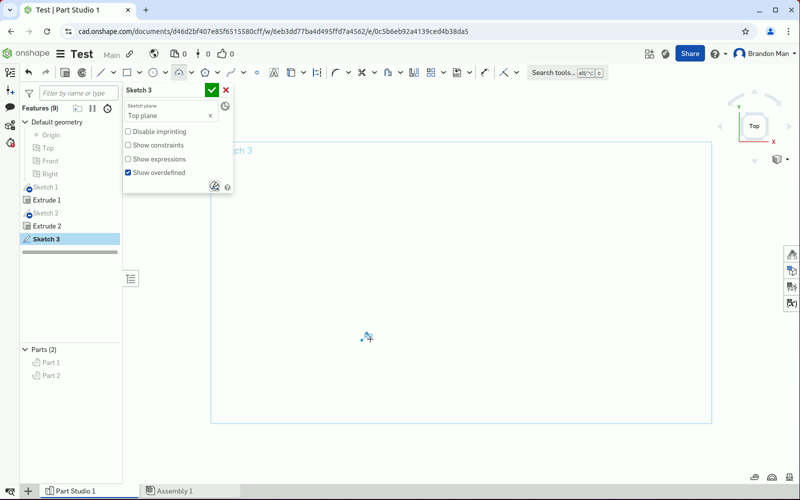
mouse_move(368, 336)
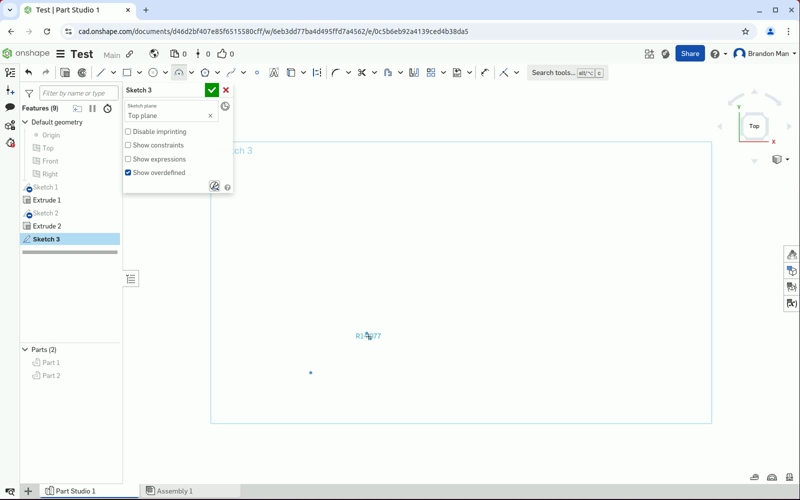
scroll(6)
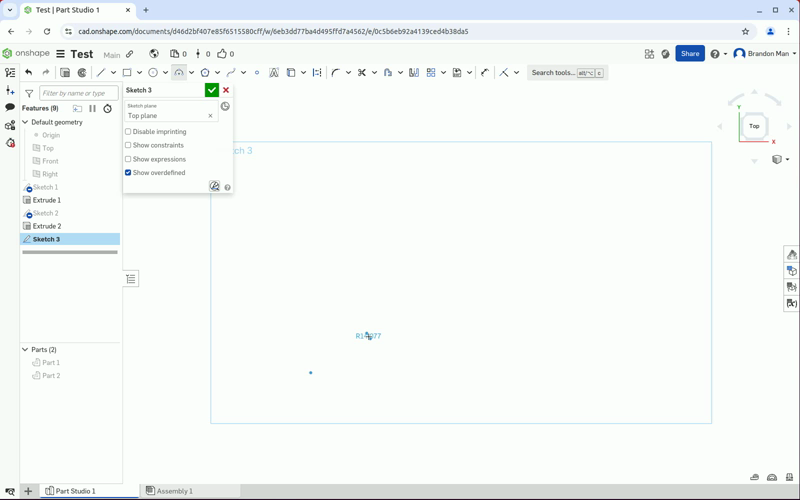
scroll(6)
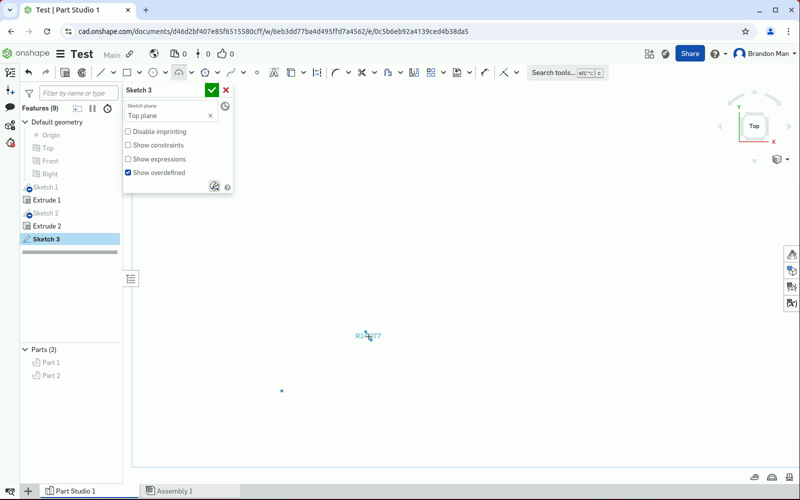
scroll(6)
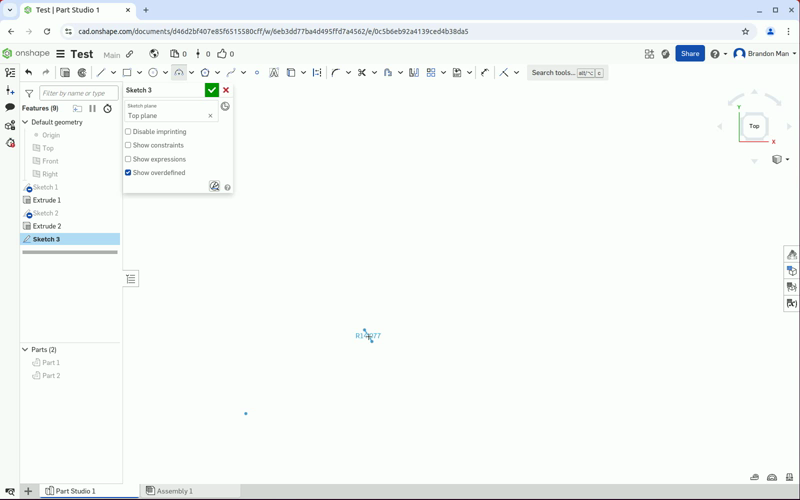
scroll(6)
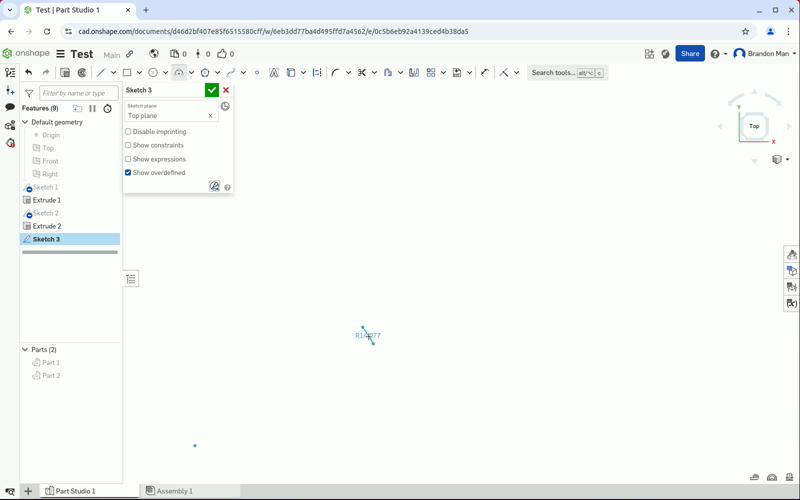
scroll(6)
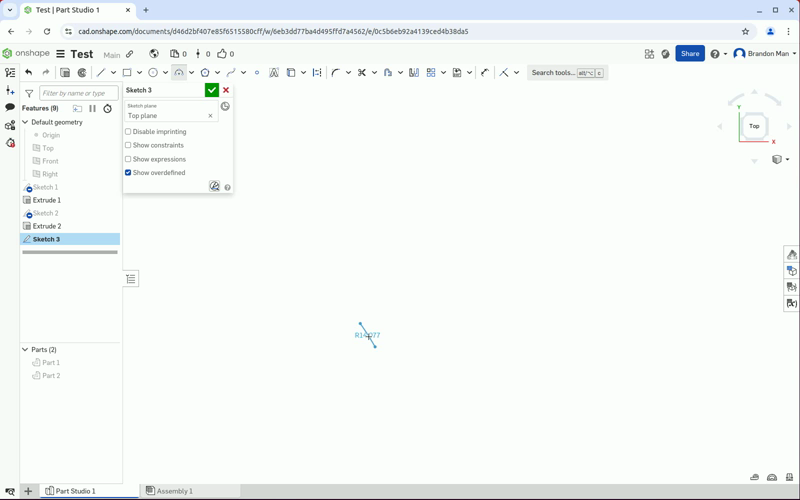
scroll(6)
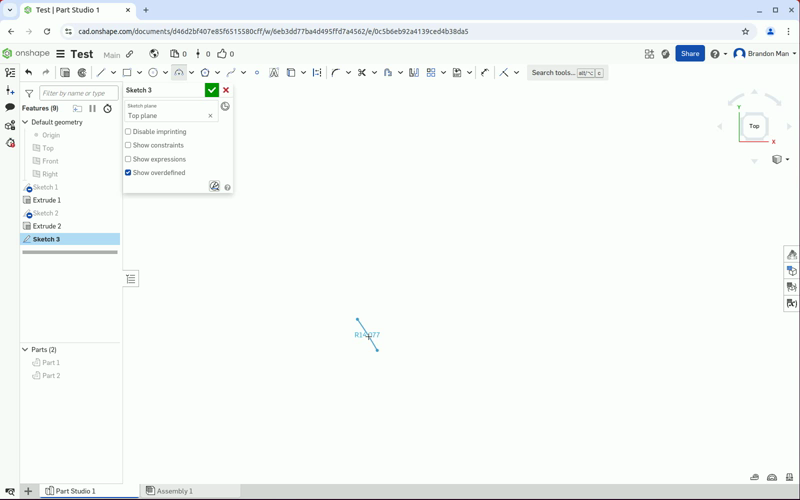
scroll(6)
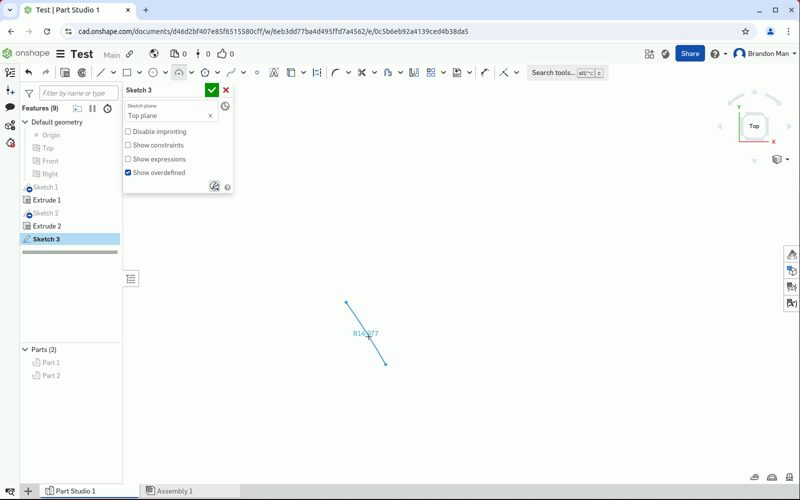
click(368, 336)
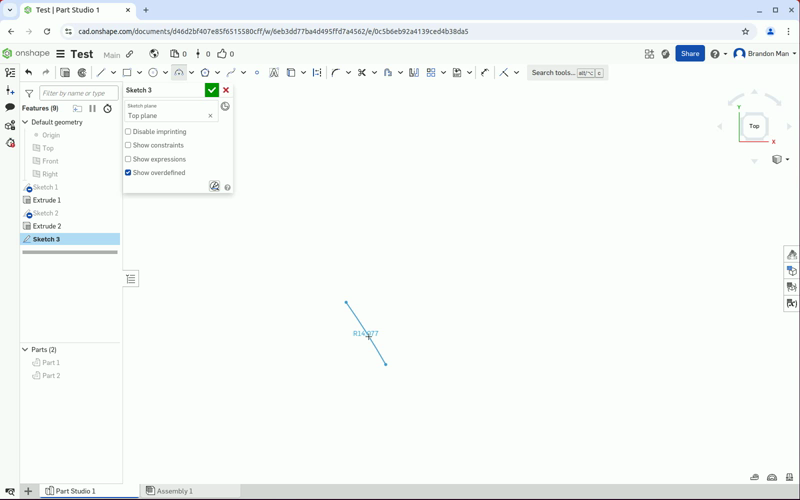
scroll(-6)
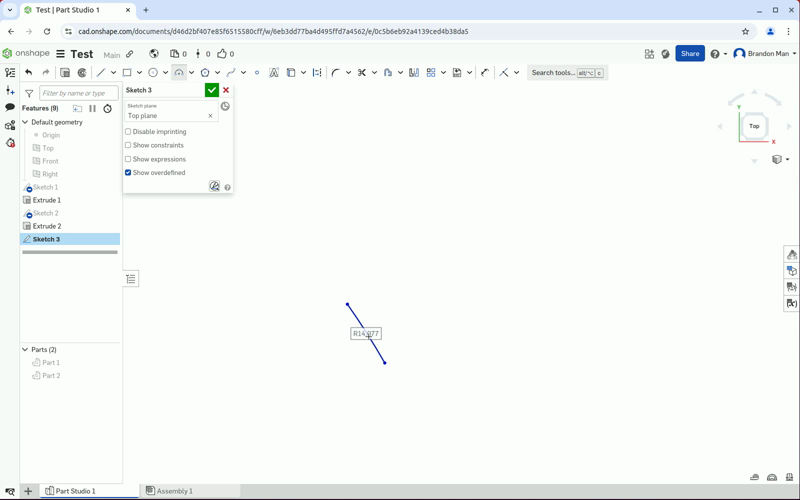
scroll(-6)
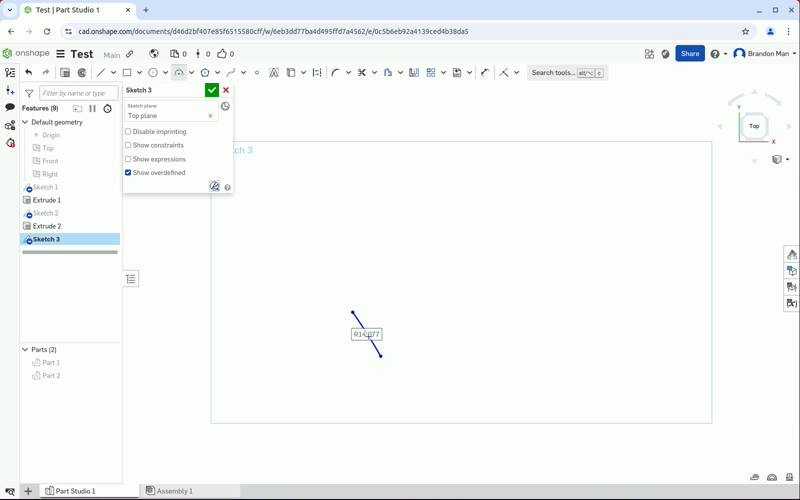
scroll(-6)
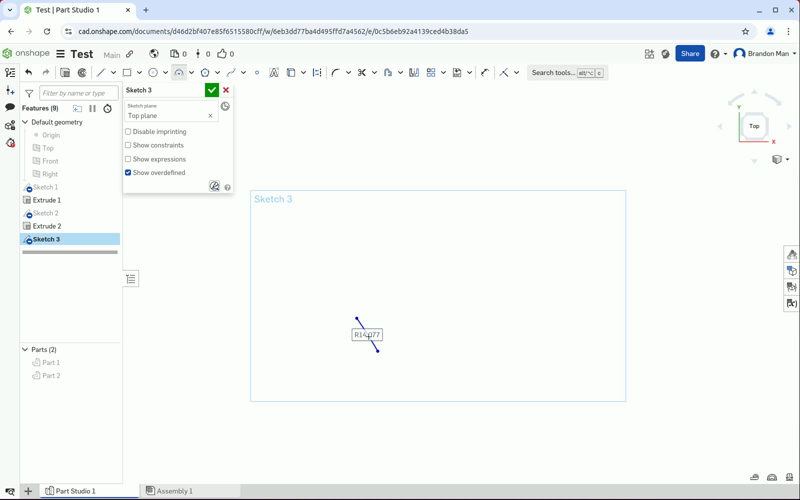
scroll(-6)
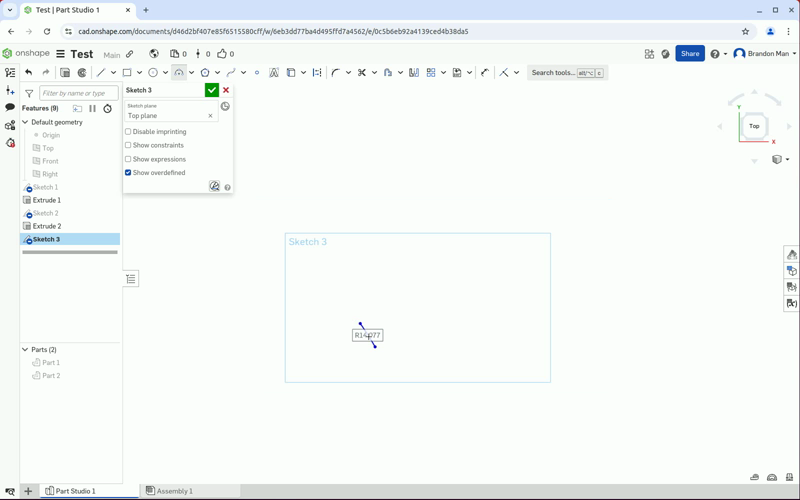
scroll(-6)
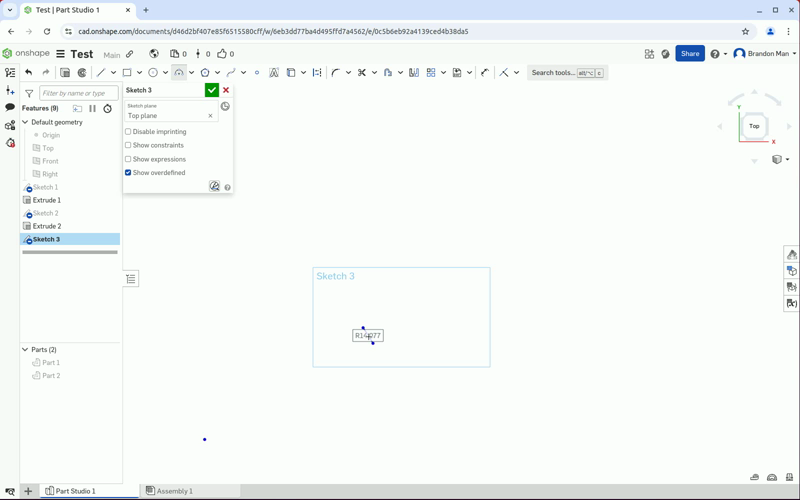
scroll(-6)
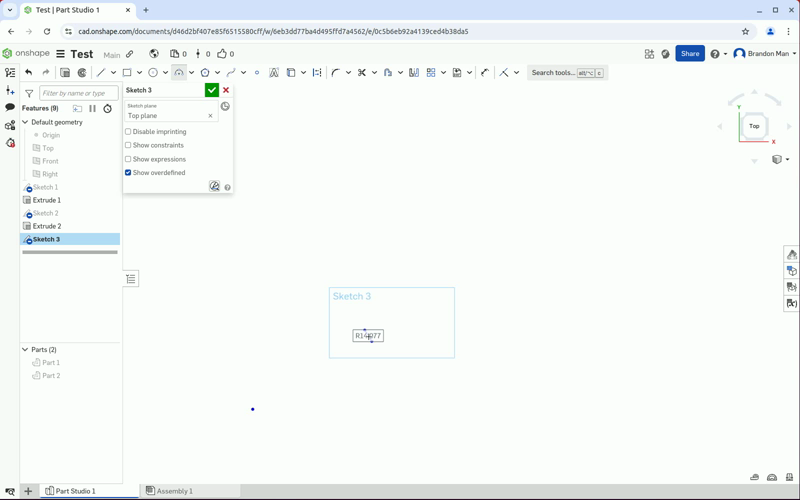
scroll(-6)
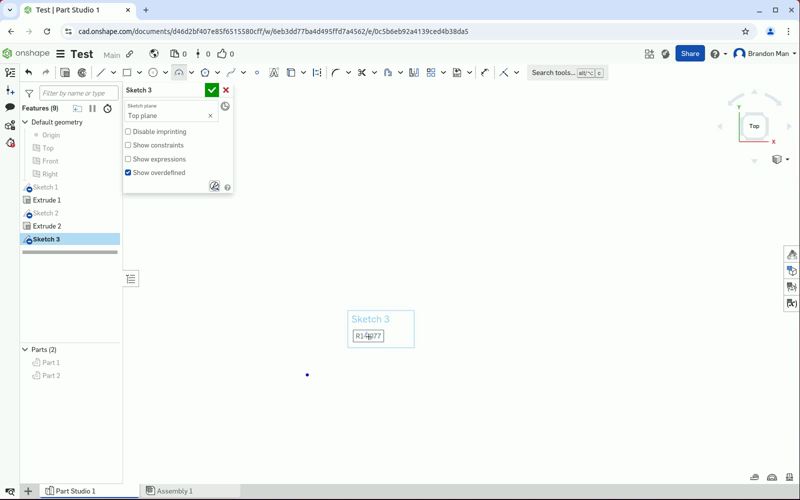
key_up(shift)
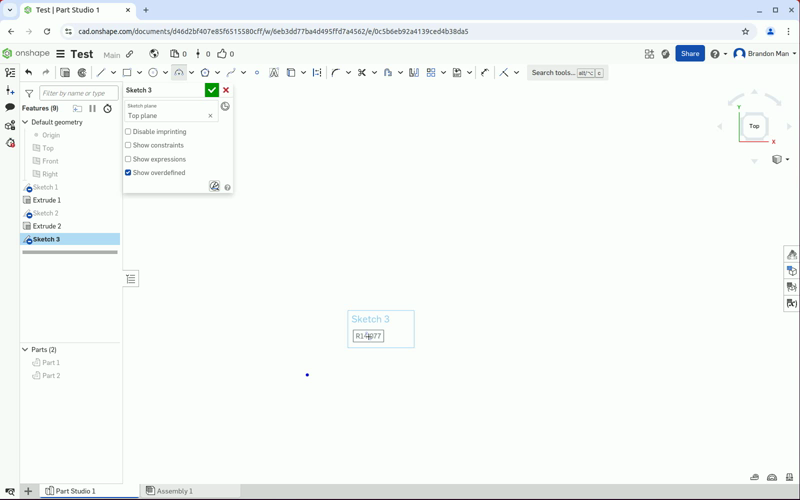
key(esc)
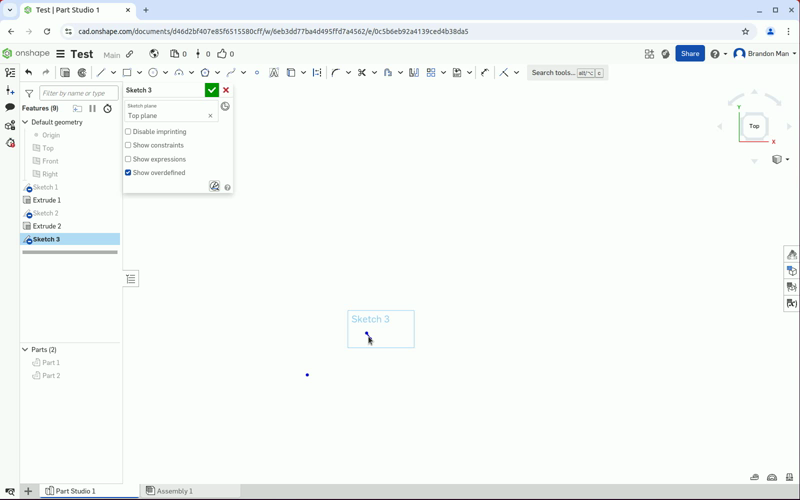
key(l)
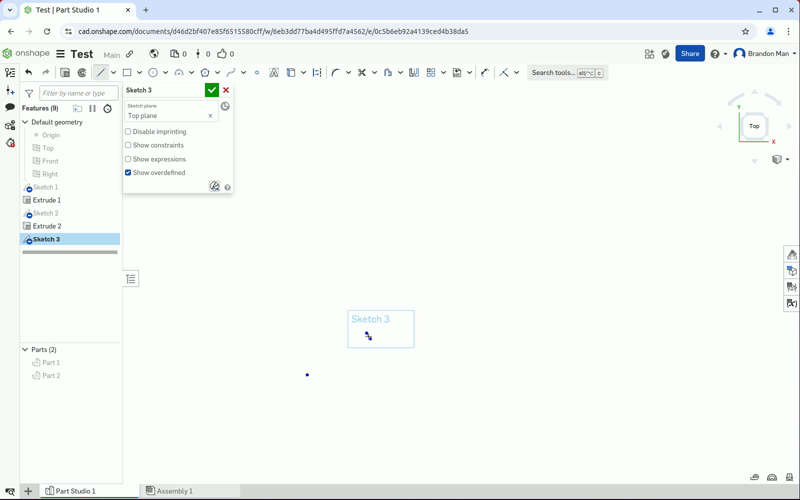
mouse_move(370, 338)
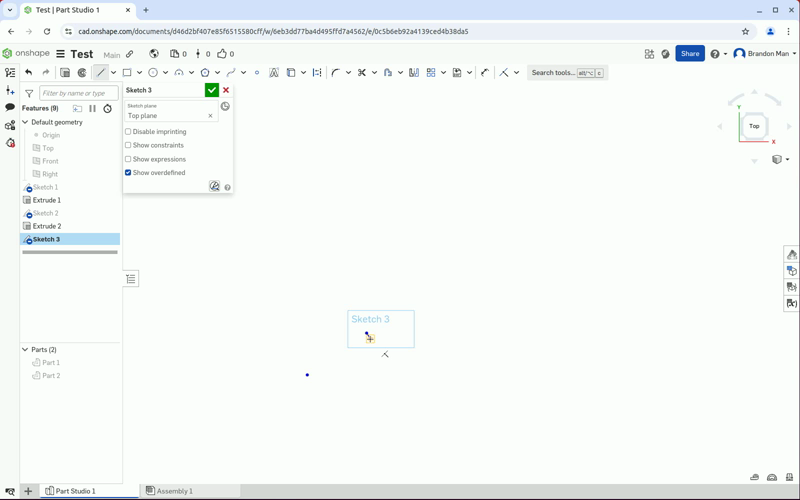
scroll(6)
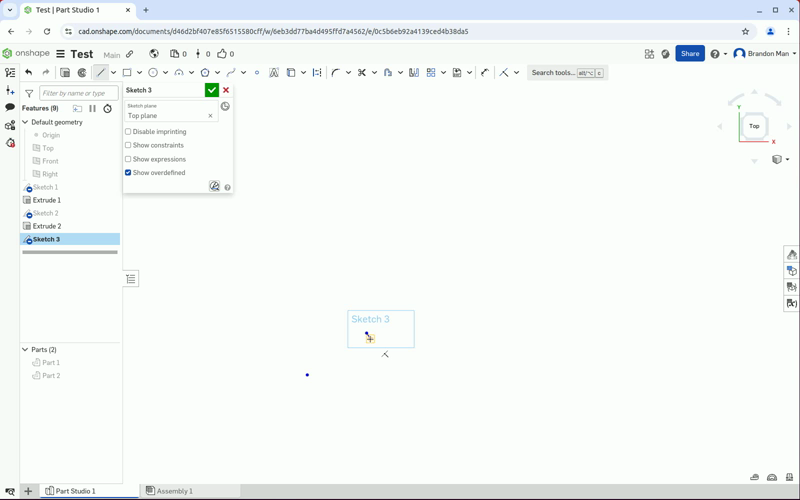
scroll(6)
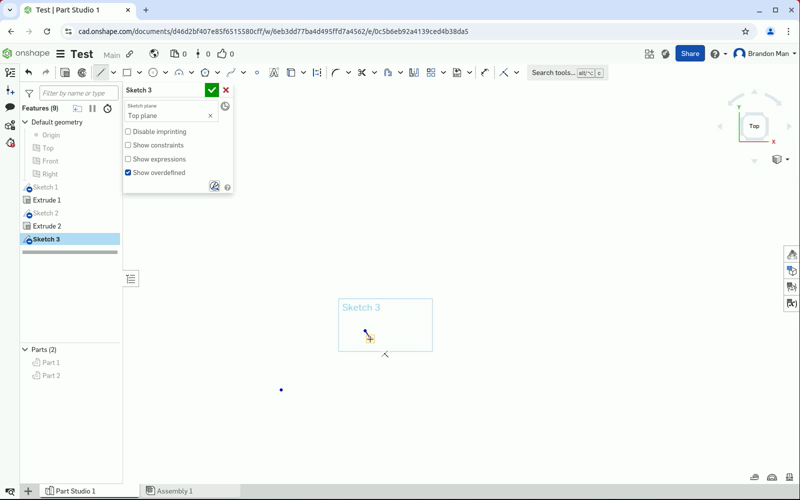
scroll(6)
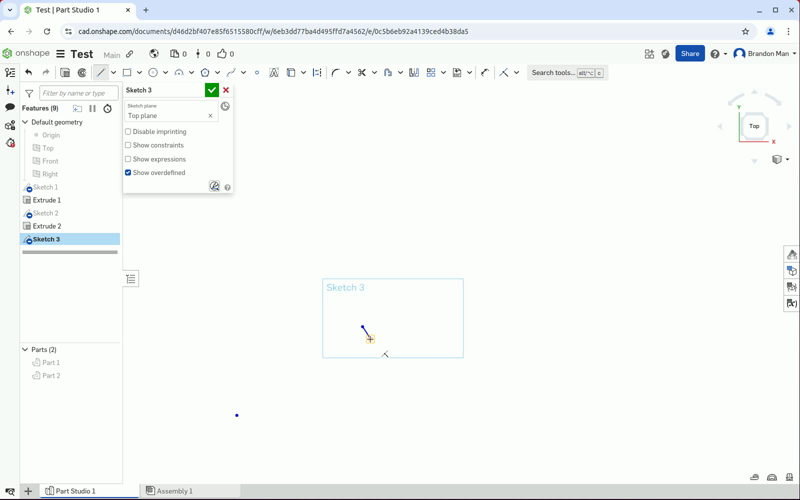
scroll(6)
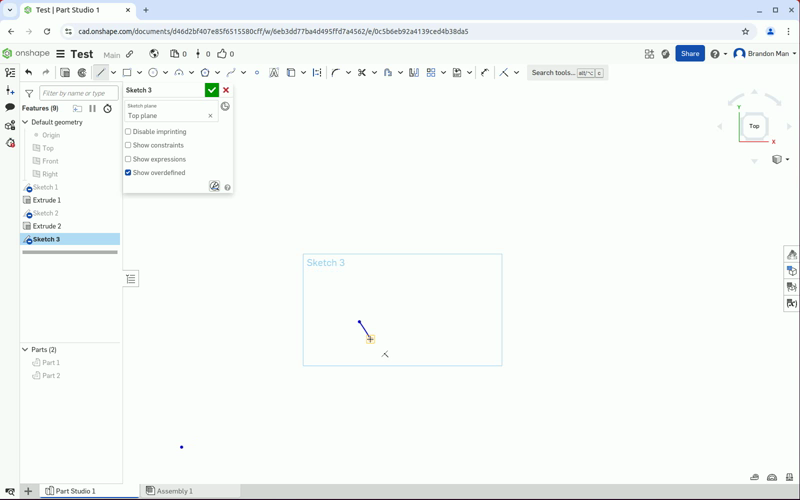
scroll(6)
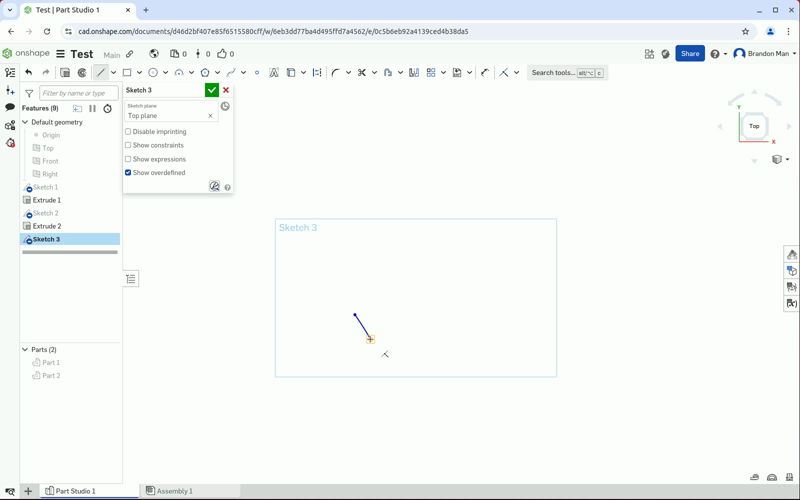
scroll(6)
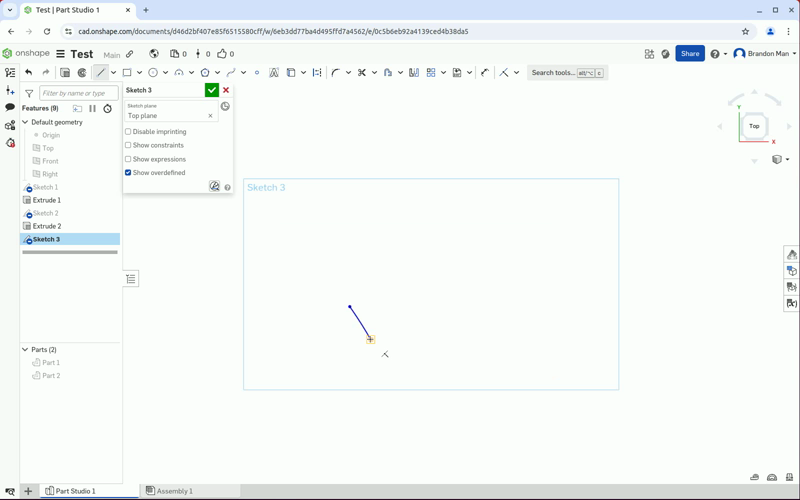
scroll(6)
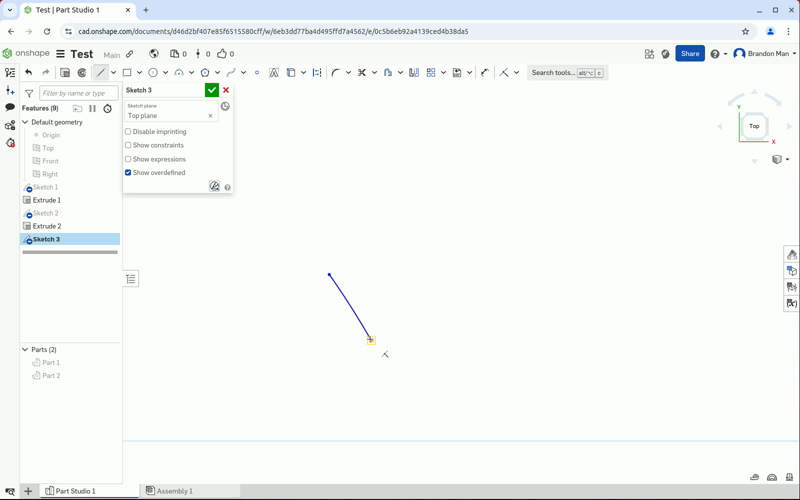
click(370, 338)
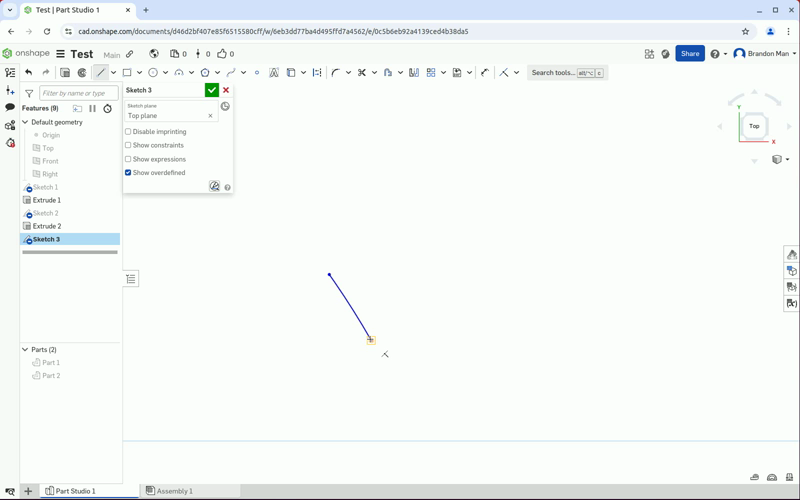
scroll(-6)
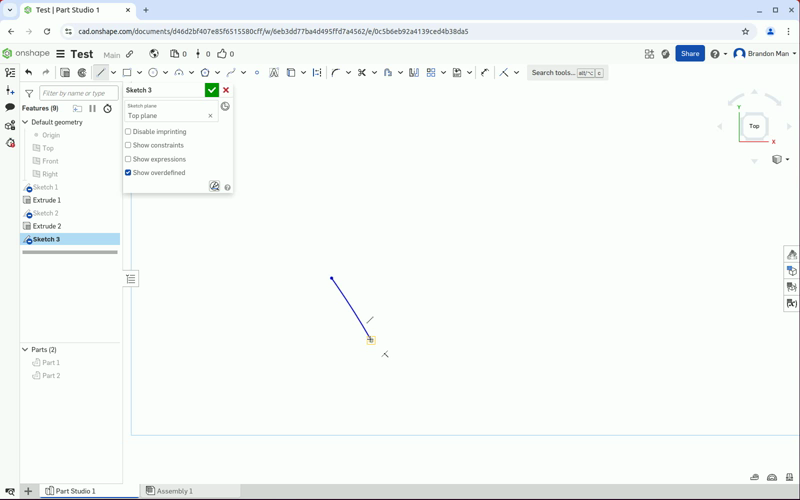
scroll(-6)
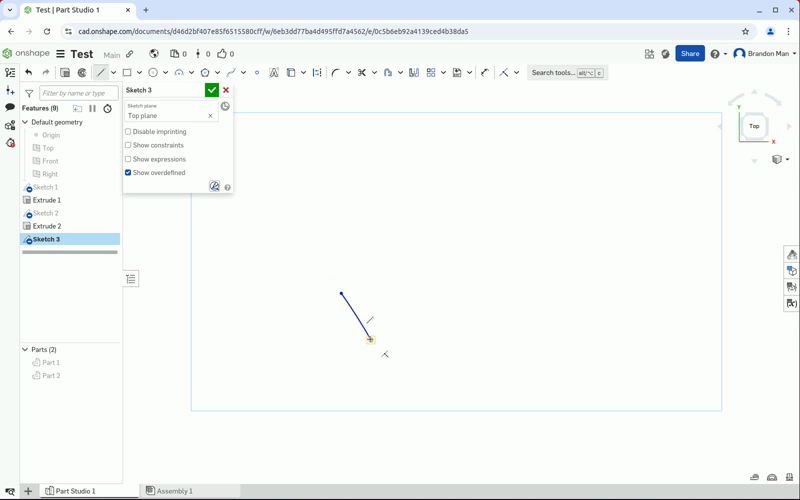
scroll(-6)
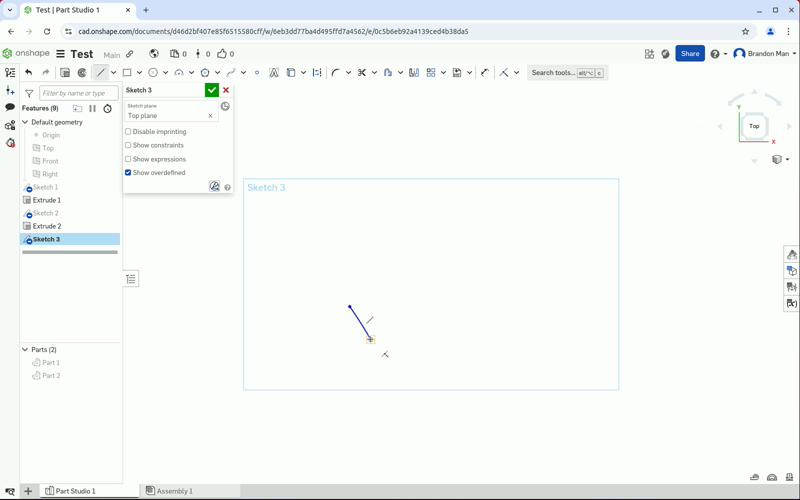
scroll(-6)
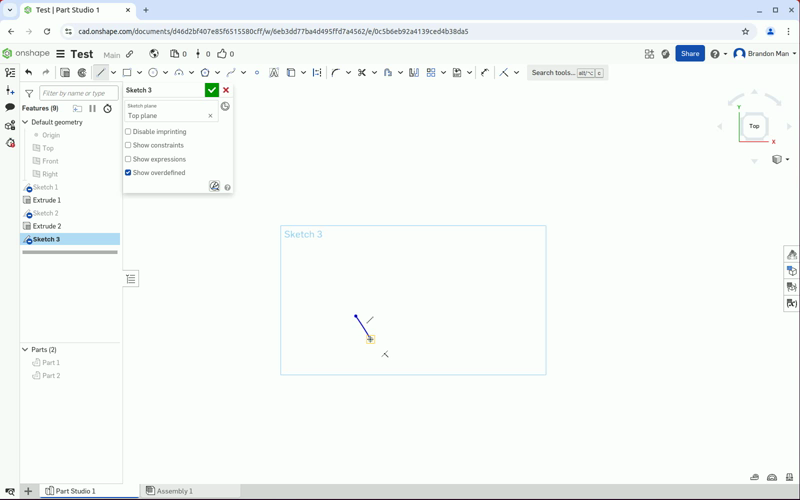
scroll(-6)
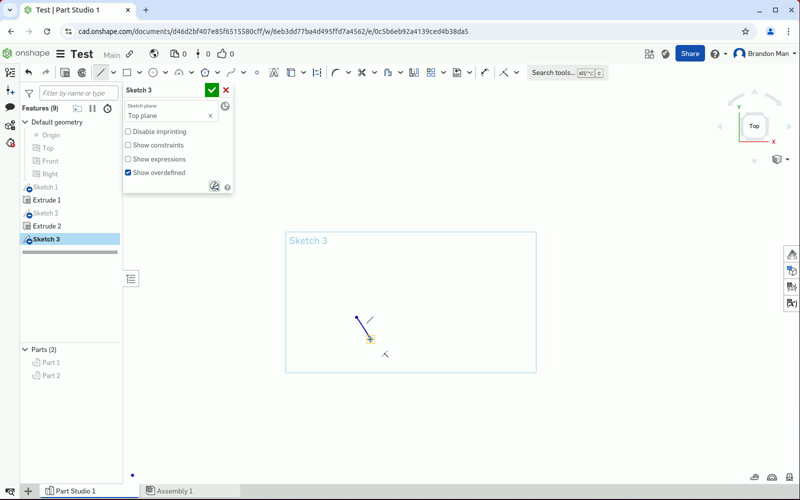
scroll(-6)
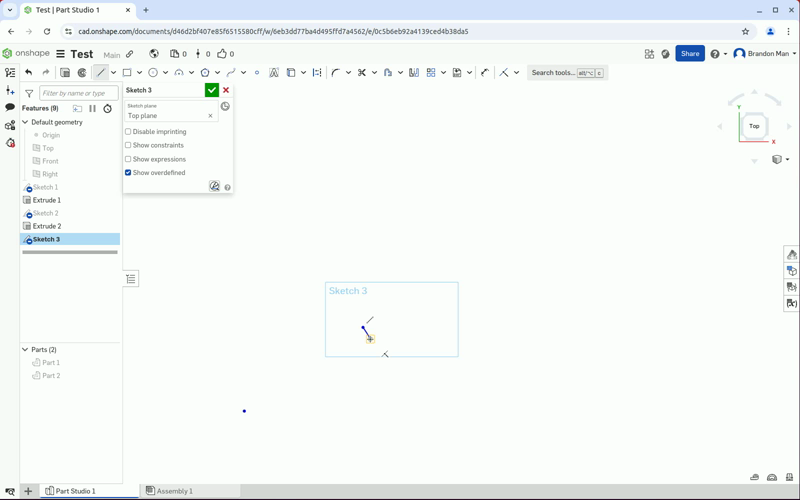
scroll(-6)
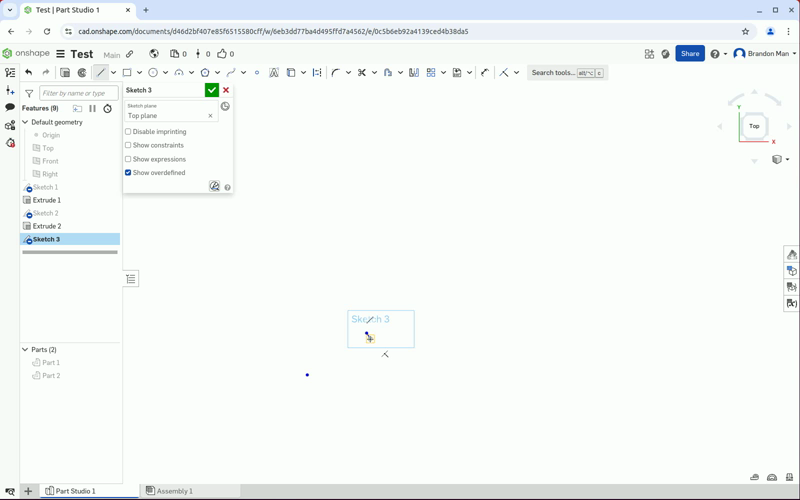
key_down(shift)
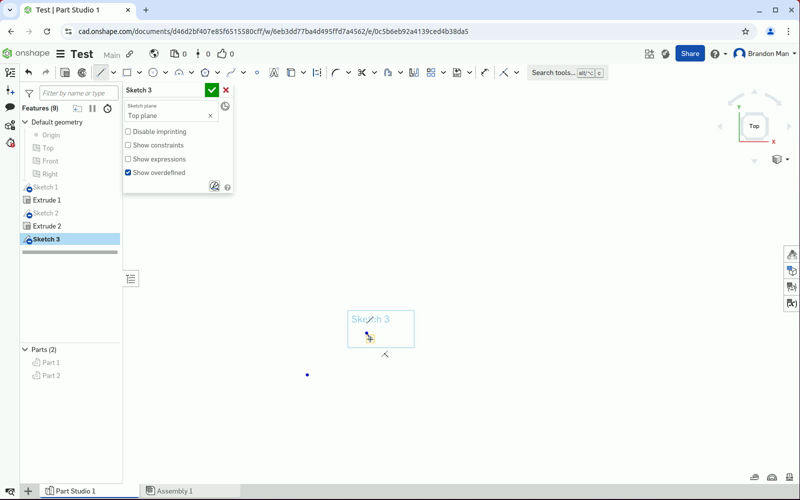
mouse_move(441, 297)
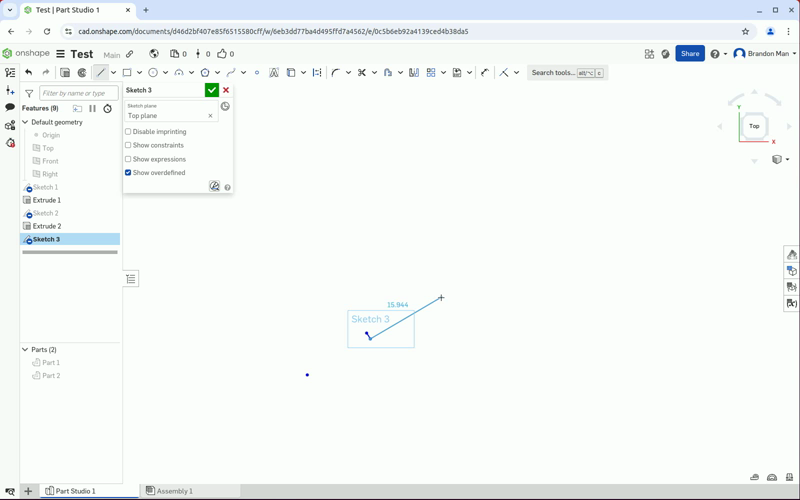
click(441, 297)
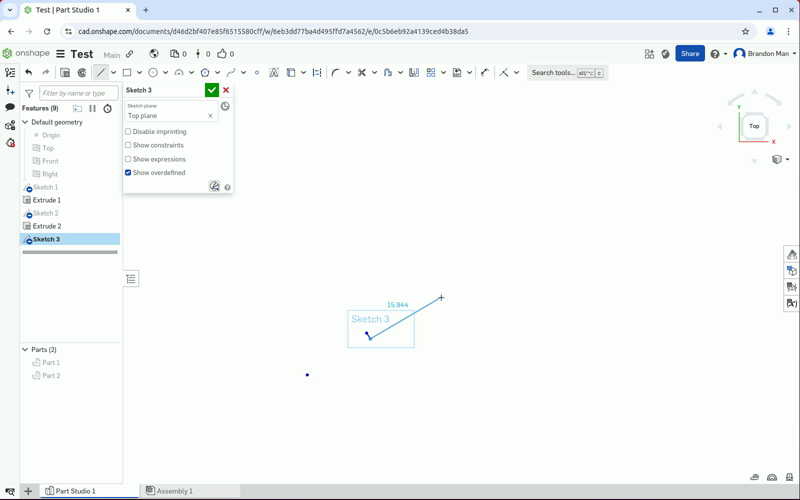
key_up(shift)
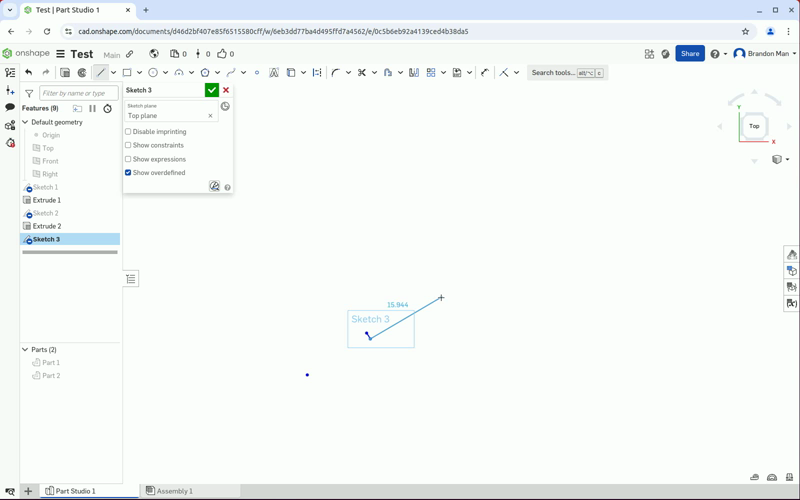
key(esc)
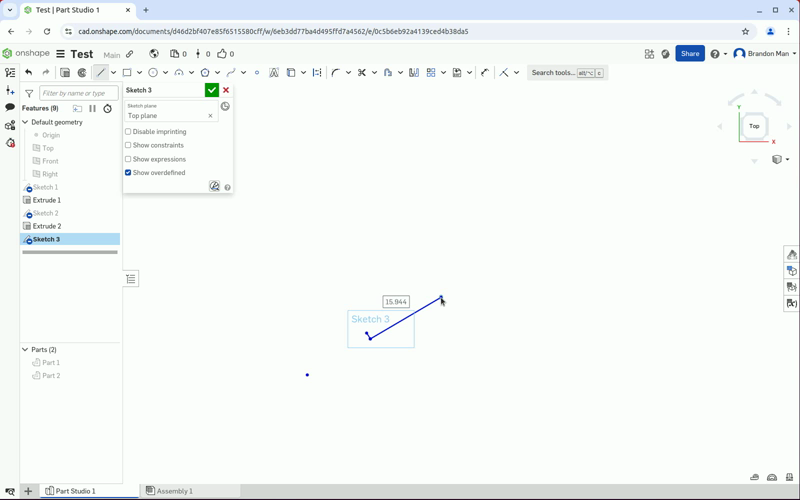
key(a)
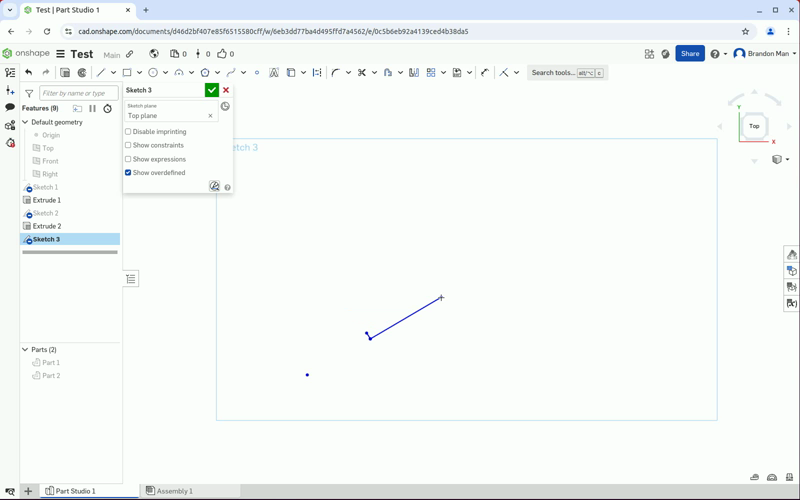
mouse_move(441, 297)
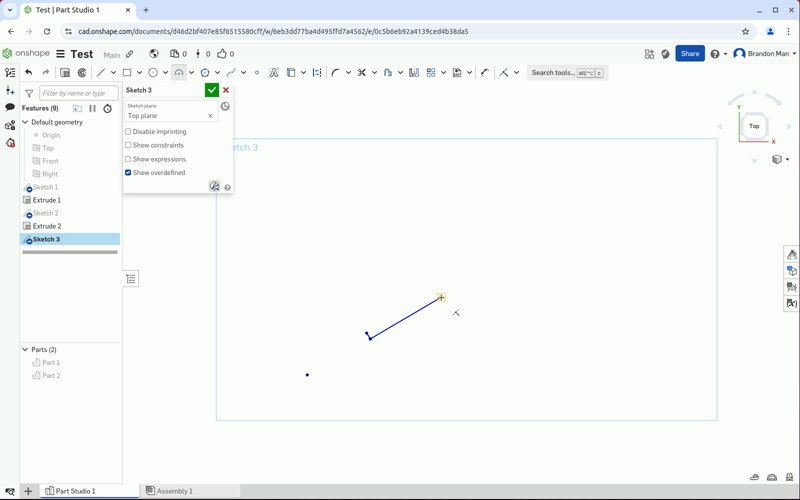
click(441, 297)
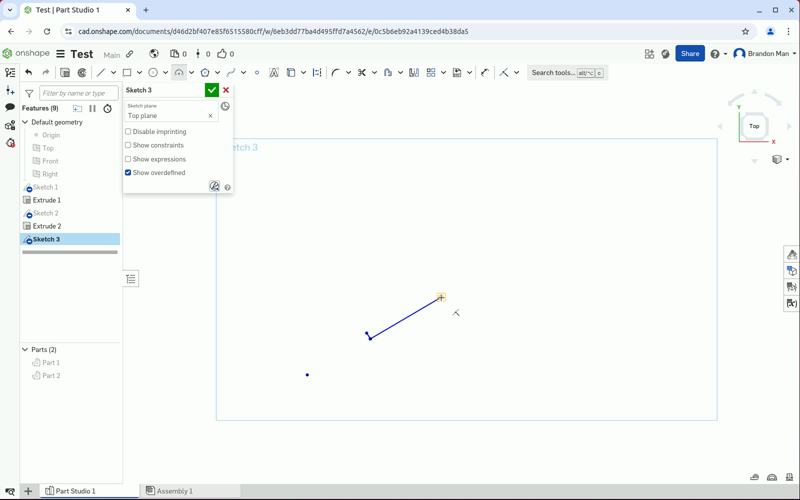
key_down(shift)
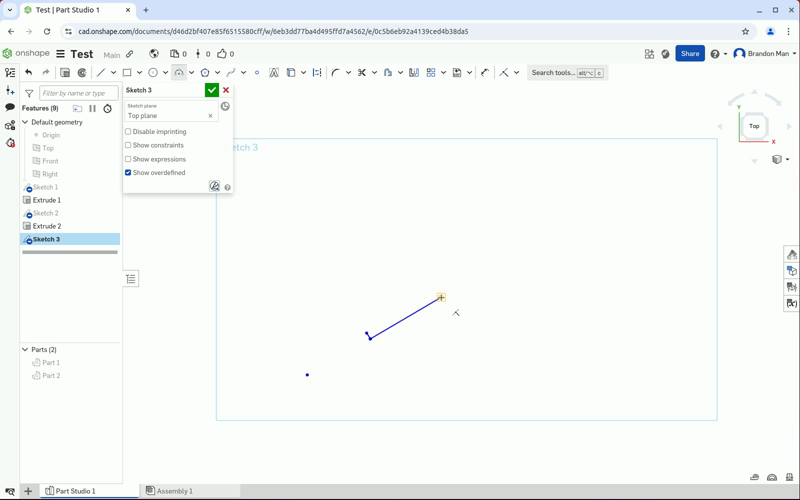
mouse_move(437, 291)
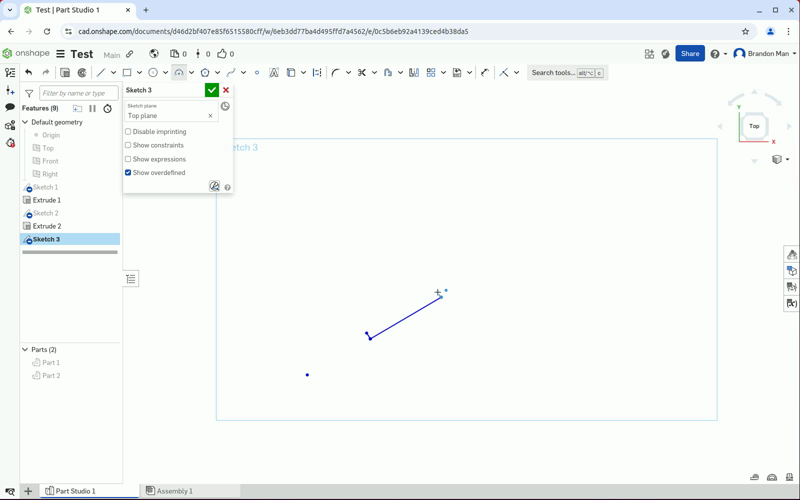
scroll(6)
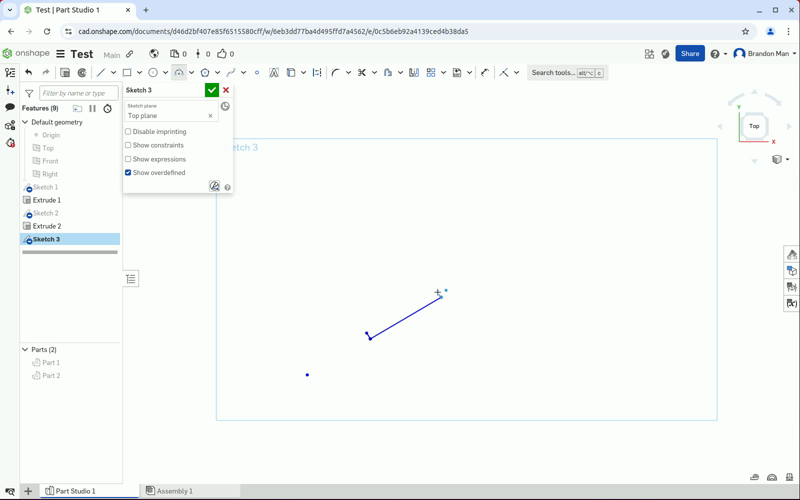
scroll(6)
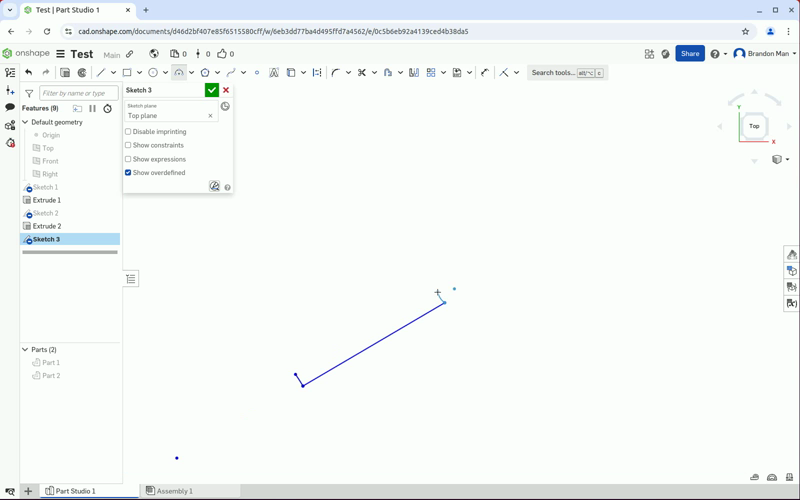
scroll(6)
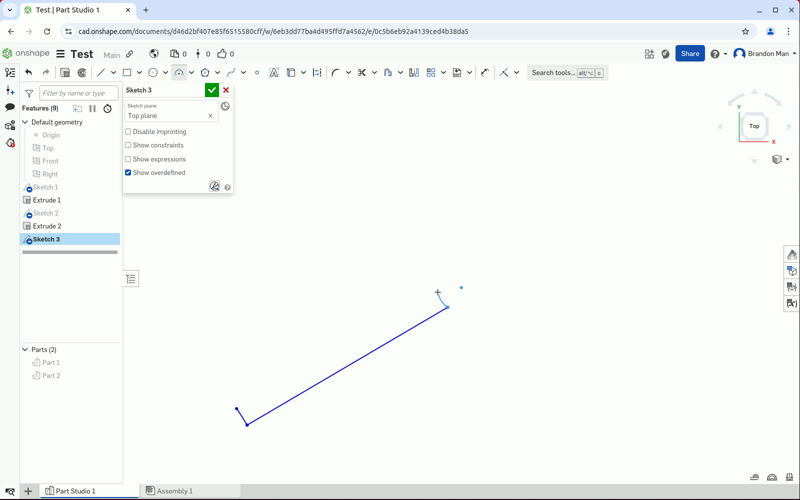
scroll(6)
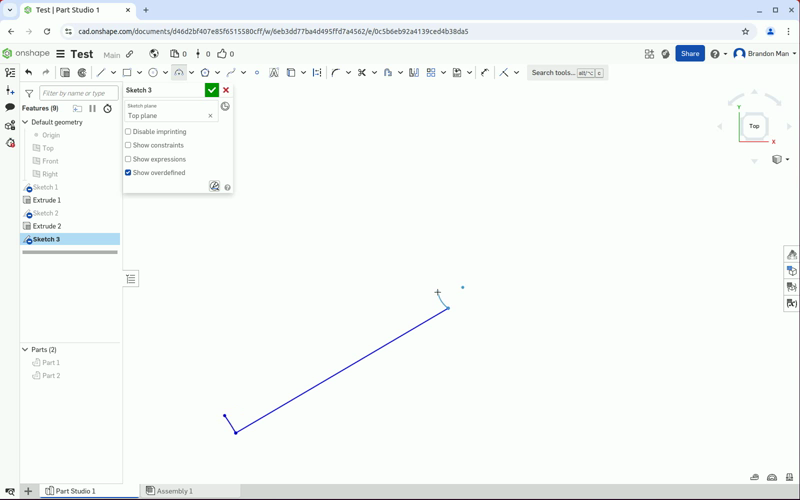
scroll(6)
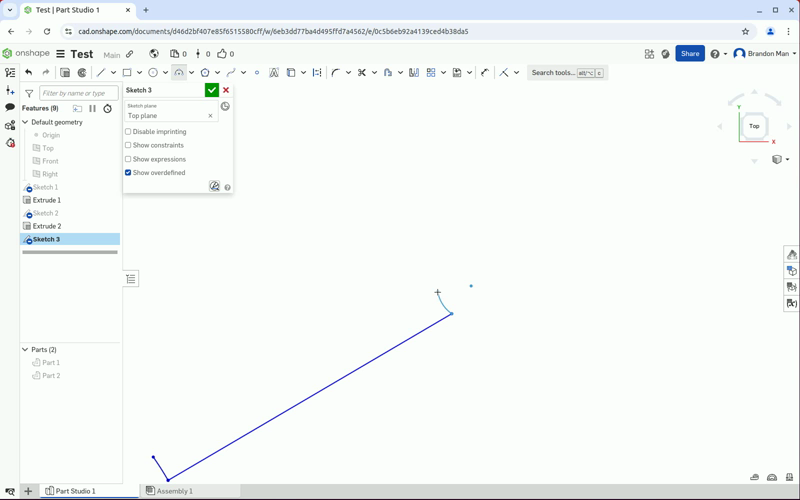
scroll(6)
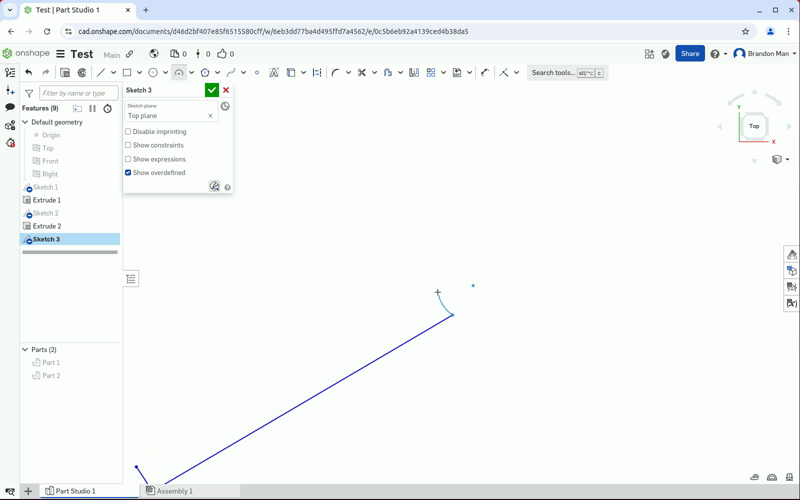
scroll(6)
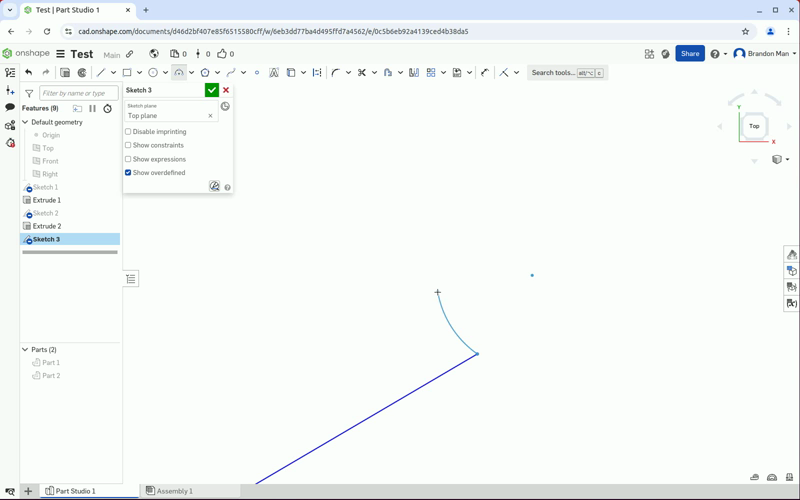
click(437, 291)
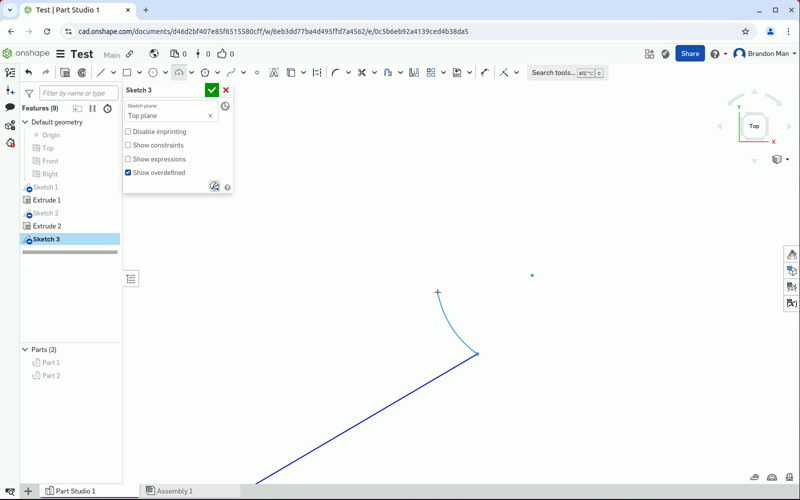
scroll(-6)
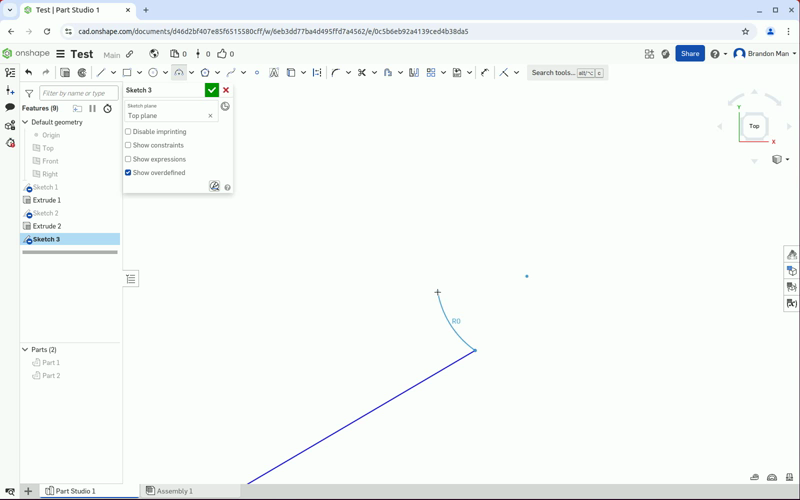
scroll(-6)
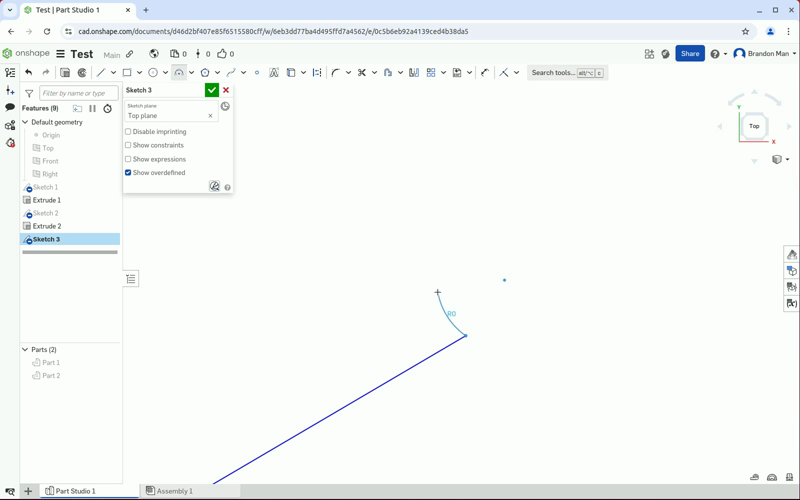
scroll(-6)
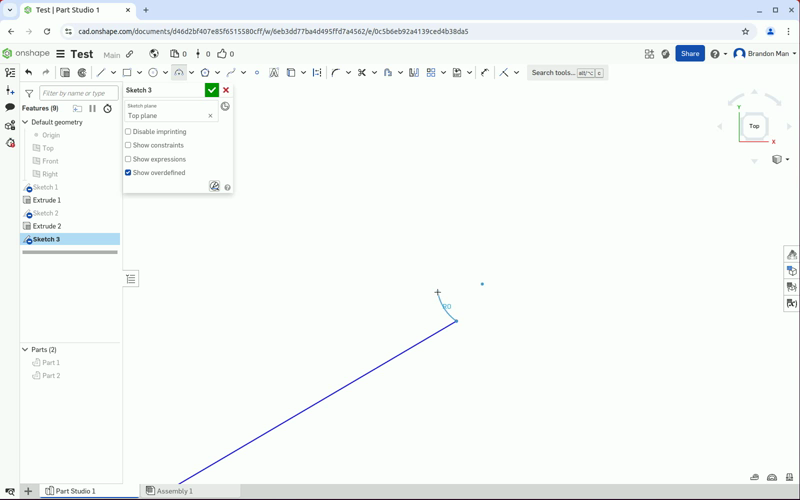
scroll(-6)
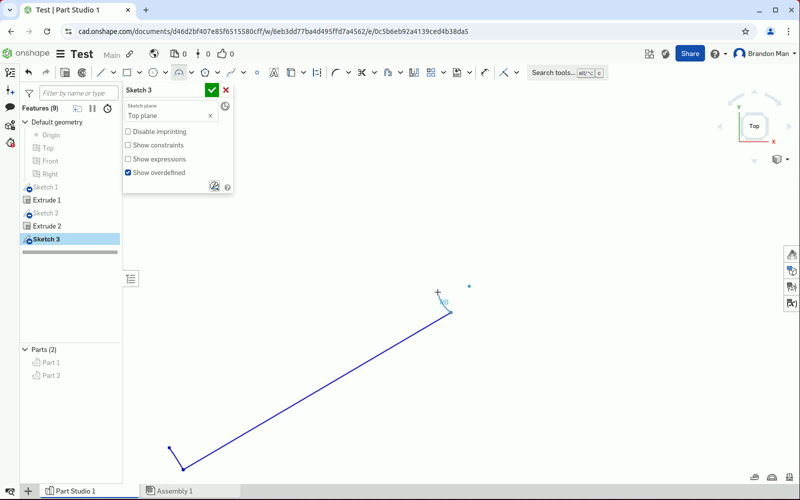
scroll(-6)
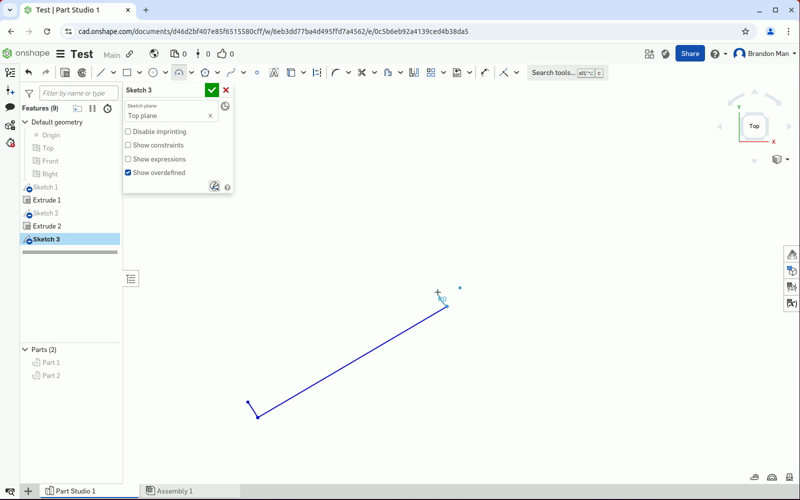
scroll(-6)
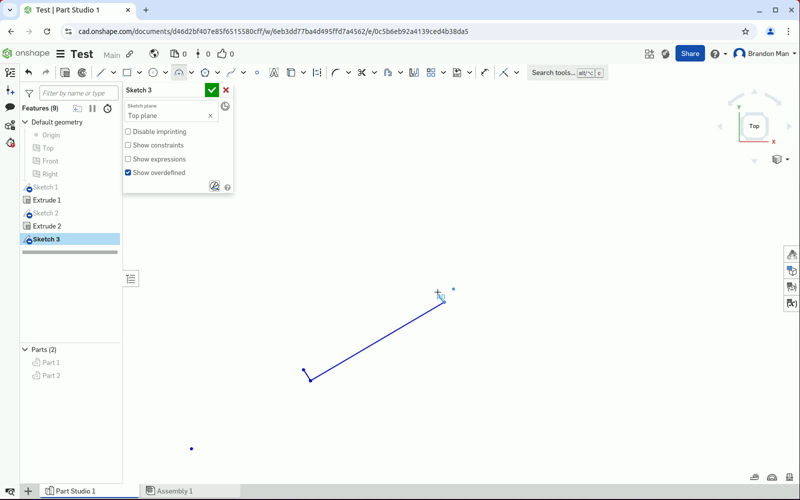
scroll(-6)
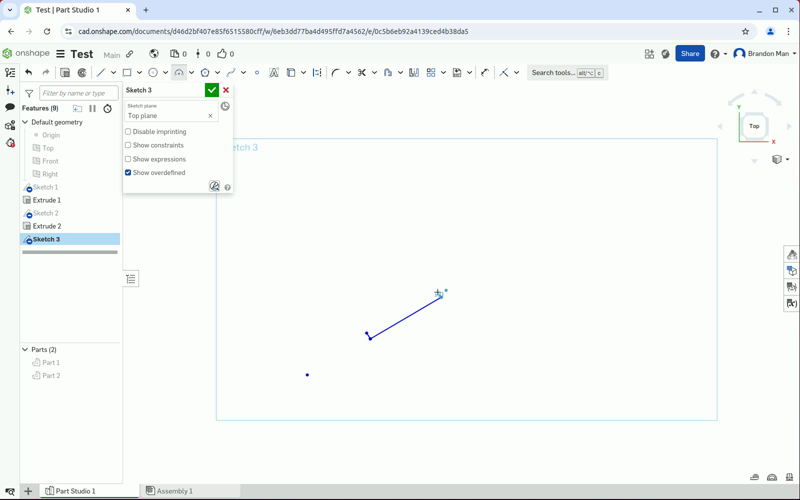
mouse_move(439, 294)
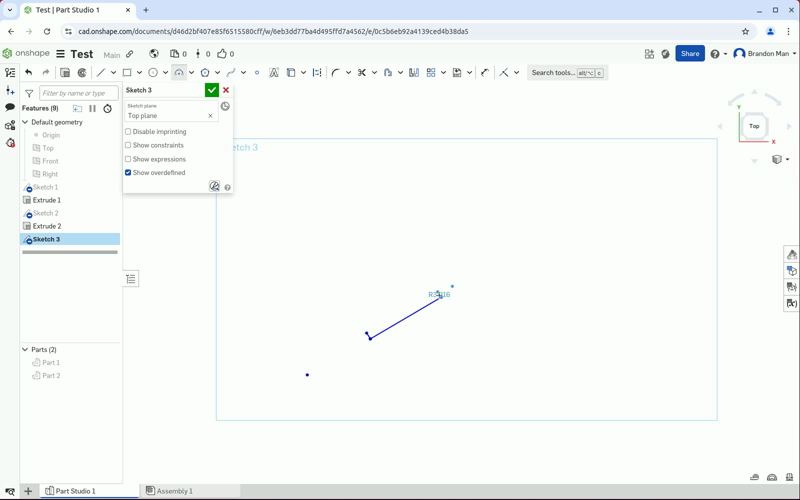
scroll(6)
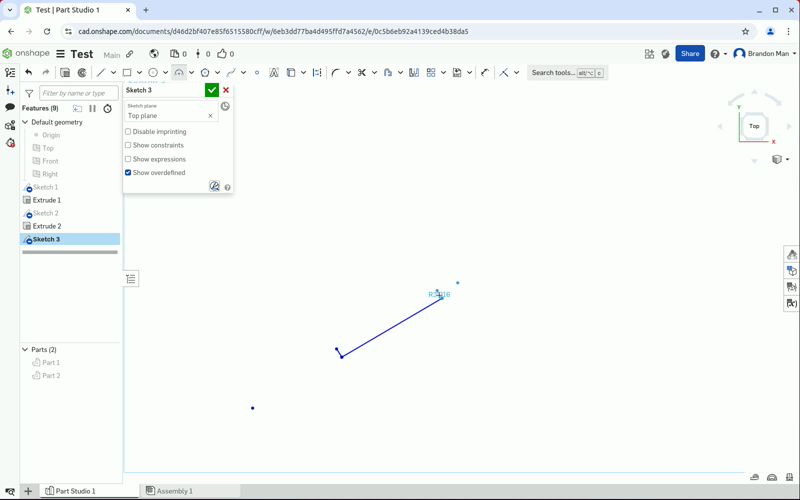
scroll(6)
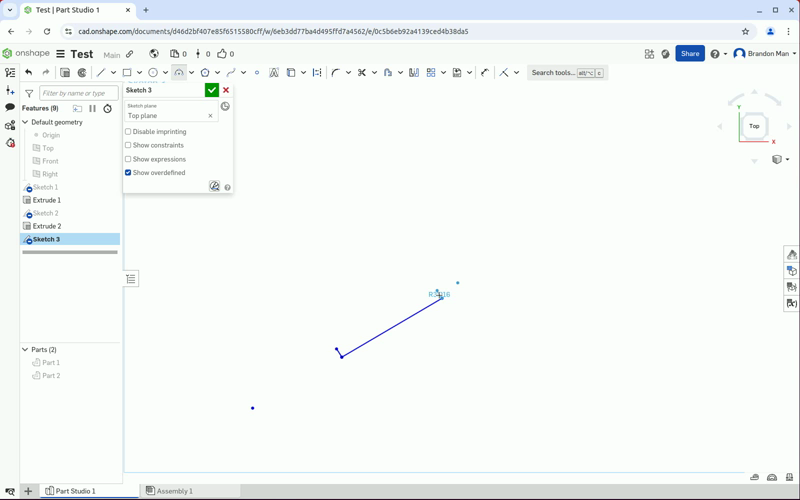
scroll(6)
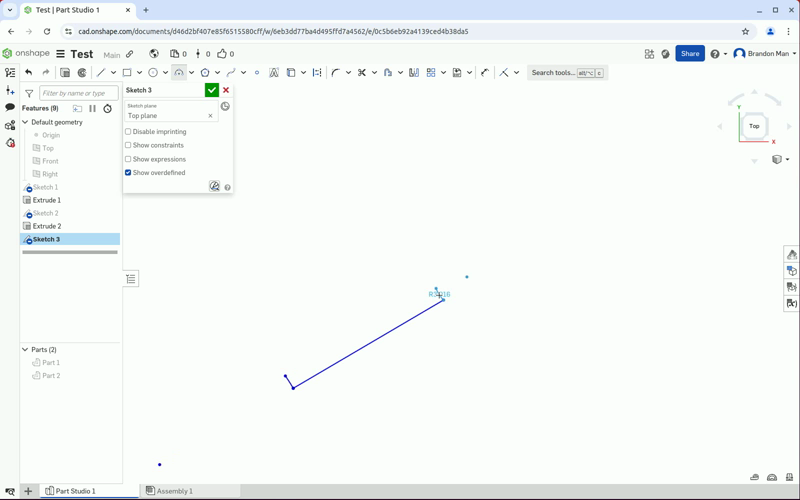
scroll(6)
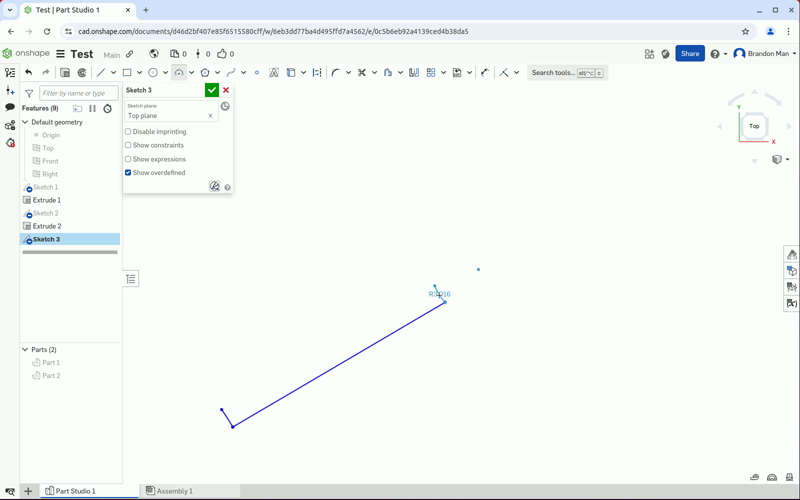
scroll(6)
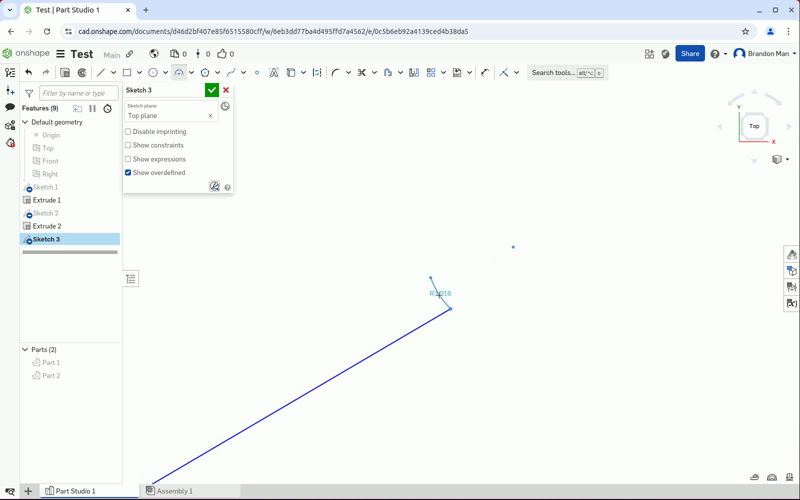
scroll(6)
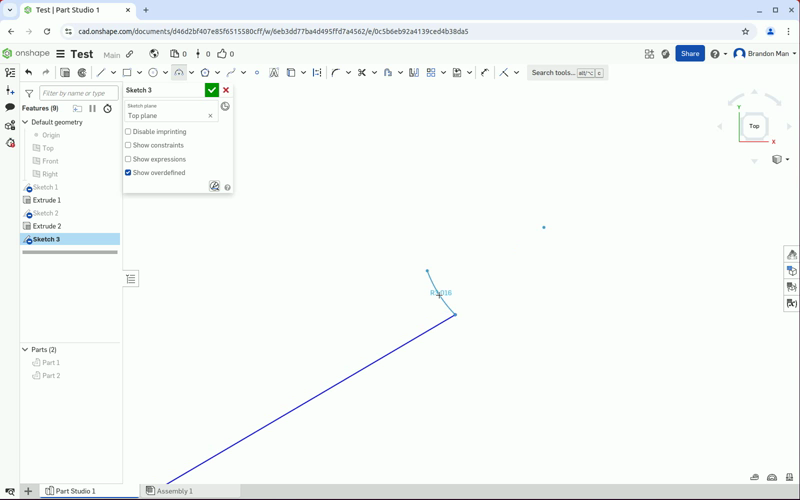
scroll(6)
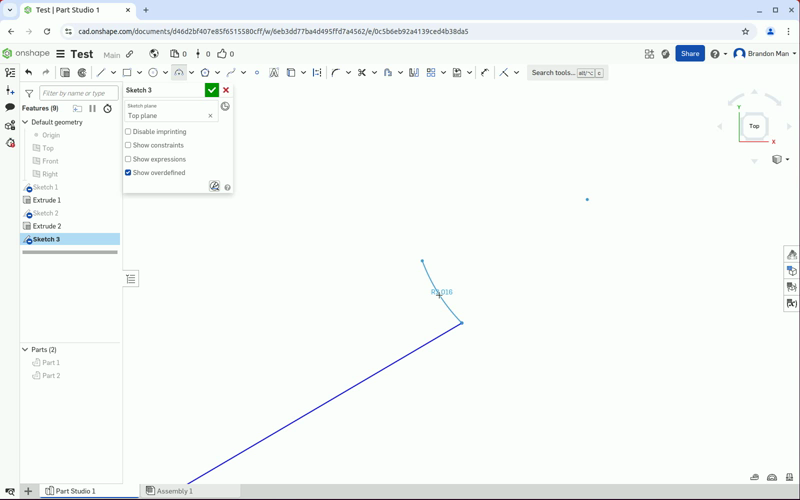
click(439, 294)
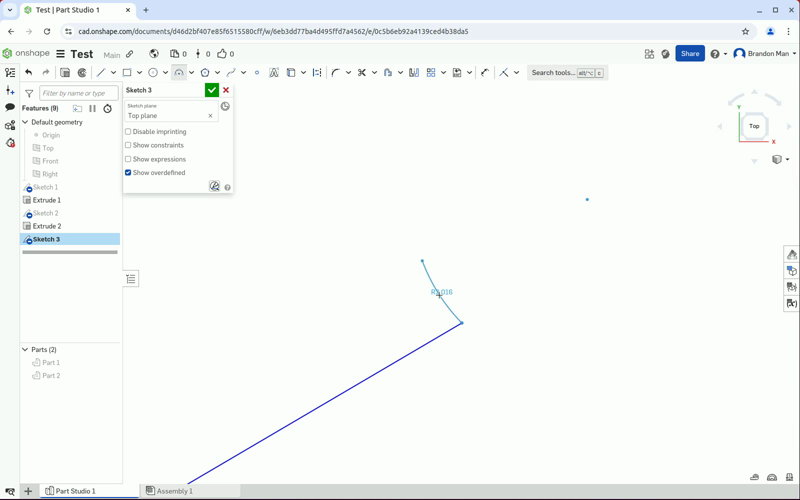
scroll(-6)
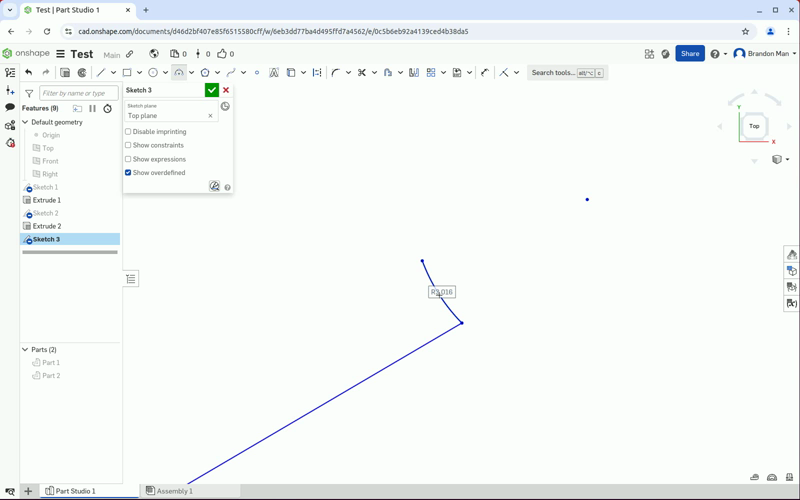
scroll(-6)
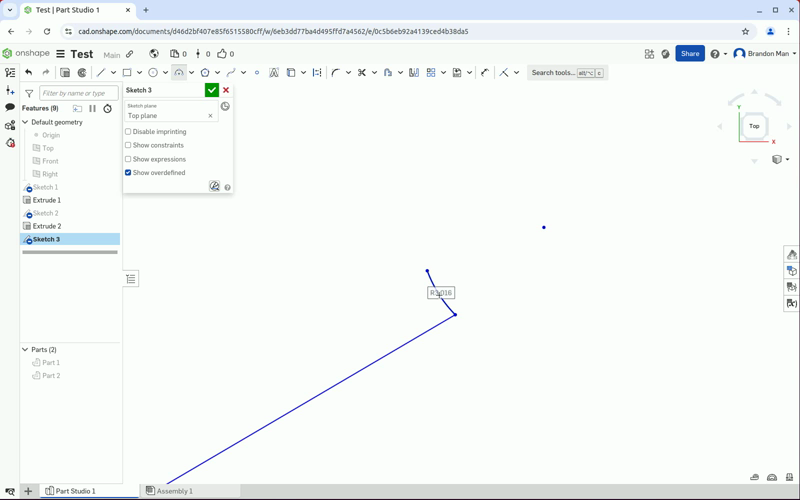
scroll(-6)
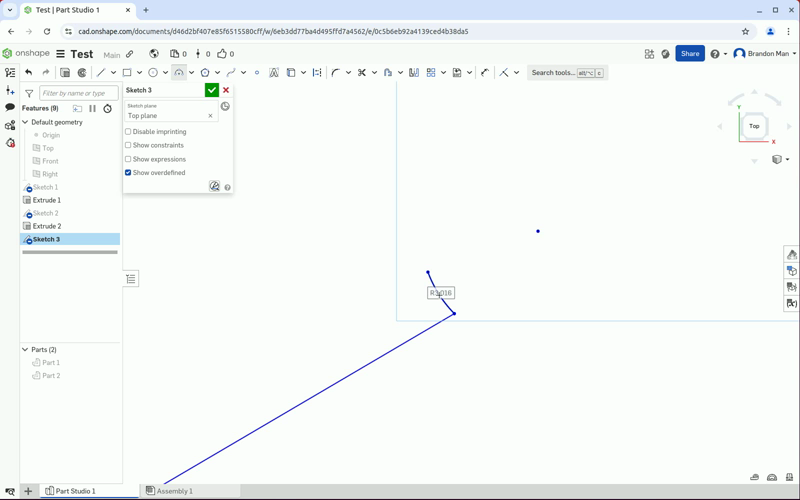
scroll(-6)
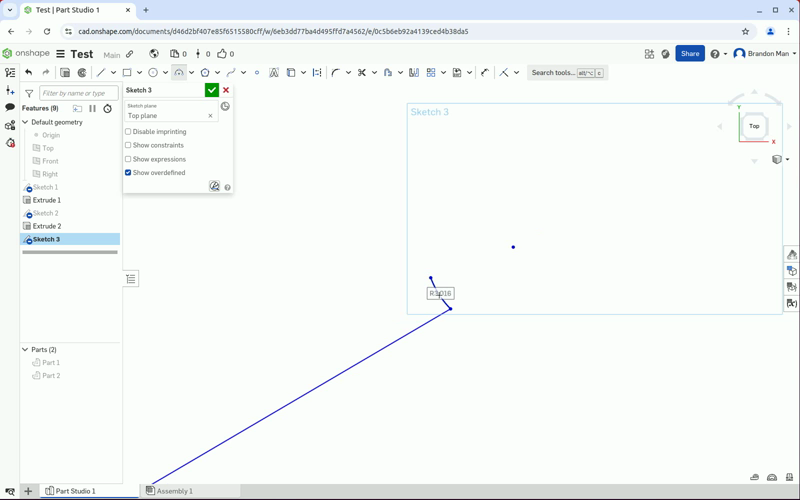
scroll(-6)
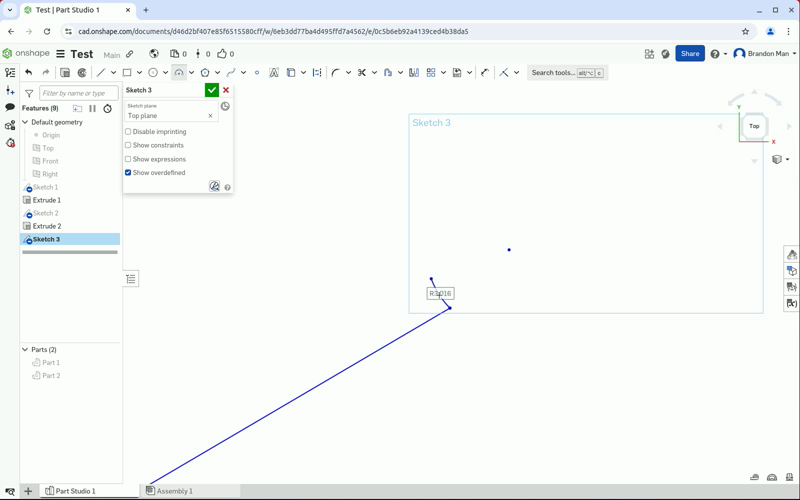
scroll(-6)
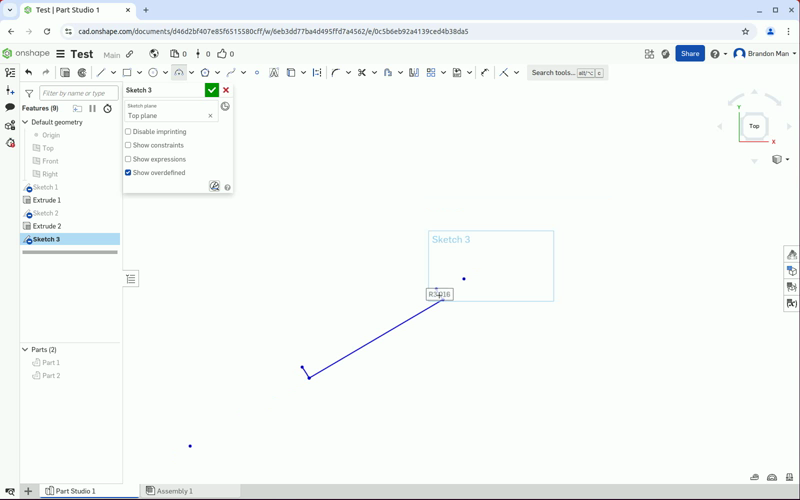
scroll(-6)
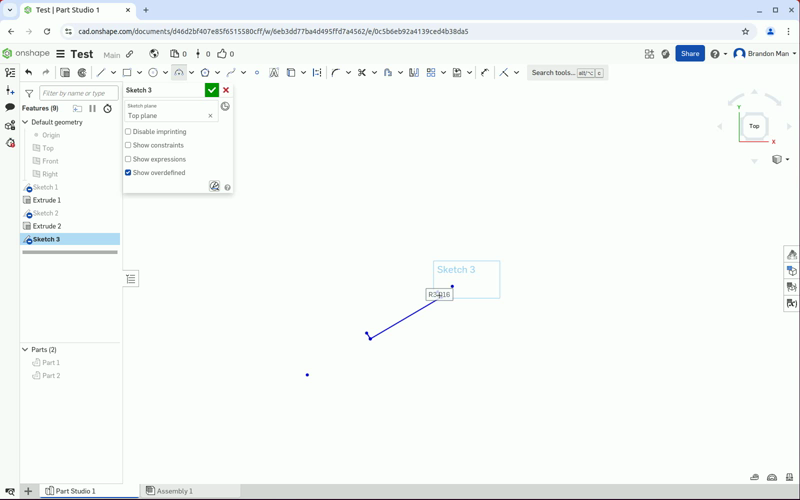
key_up(shift)
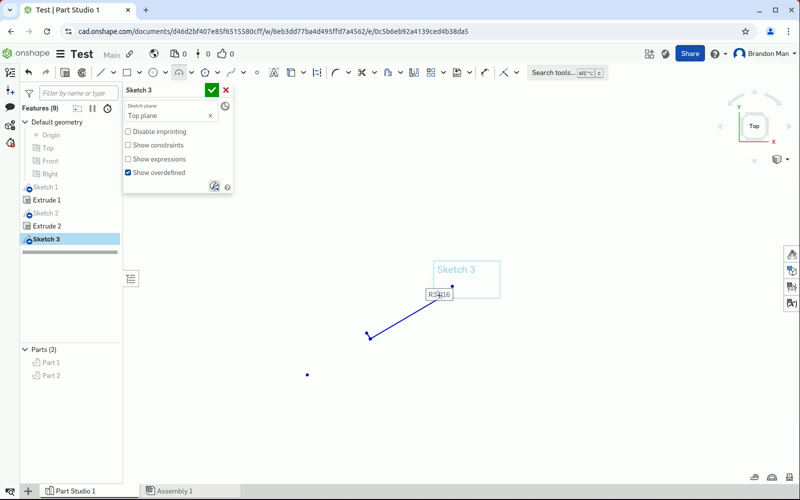
key(esc)
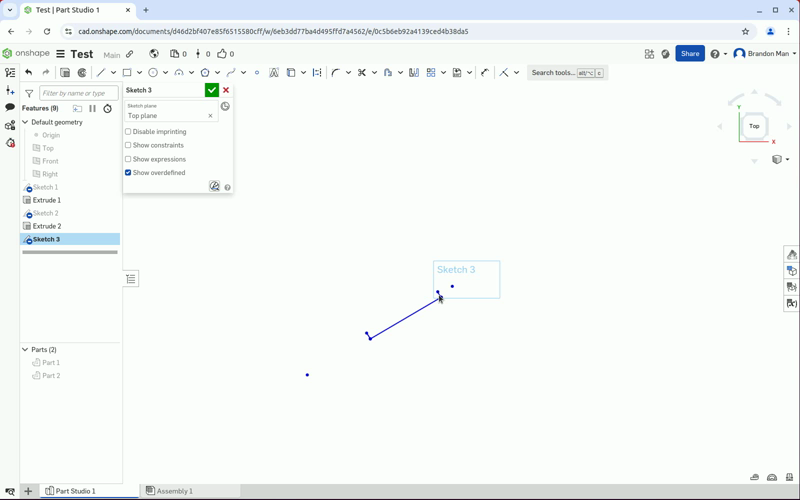
key(l)
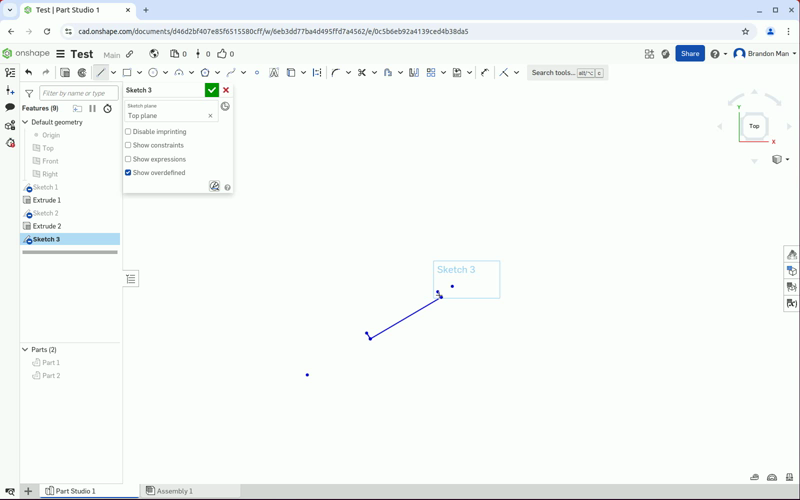
mouse_move(437, 291)
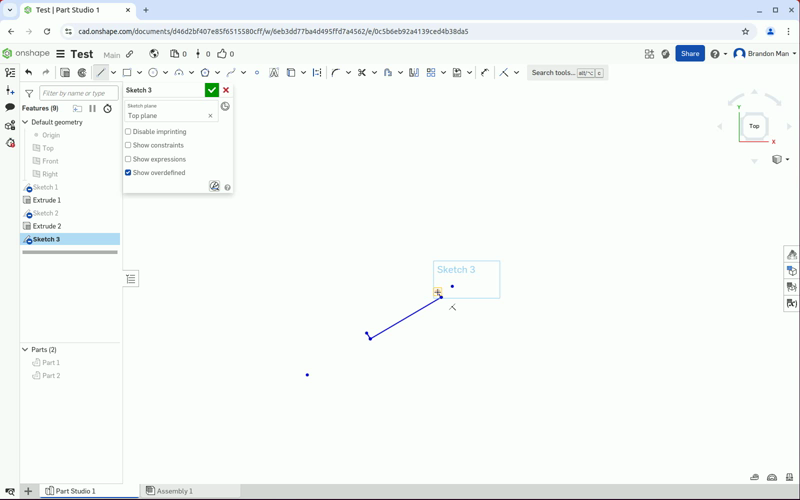
scroll(6)
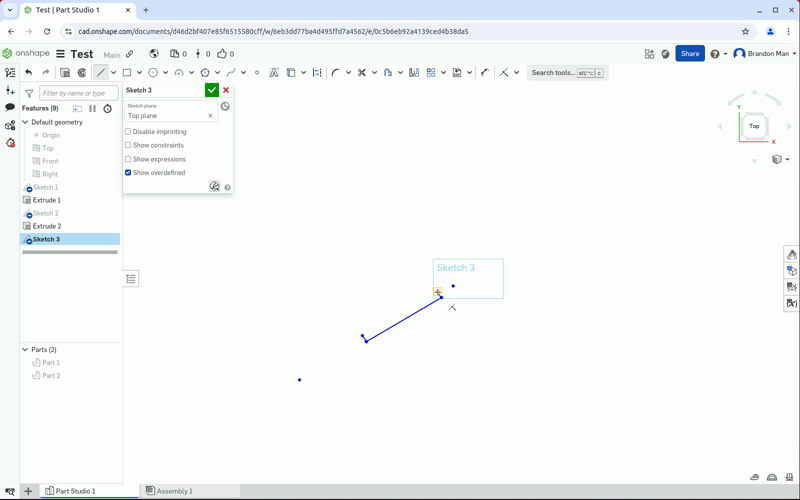
scroll(6)
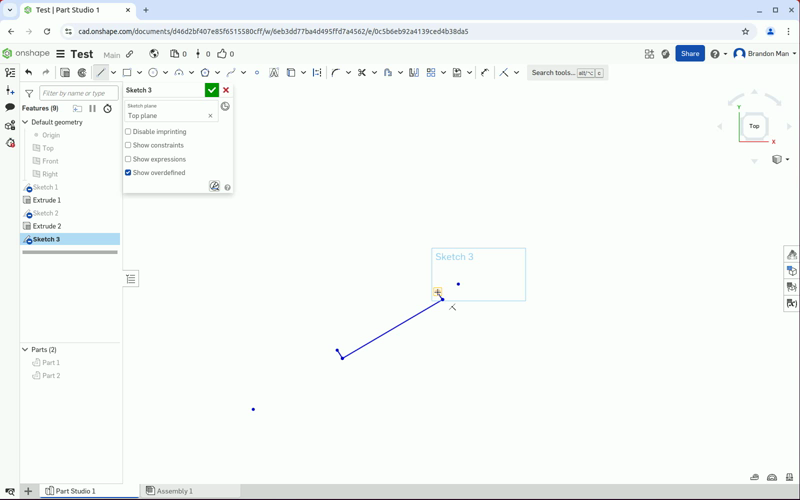
scroll(6)
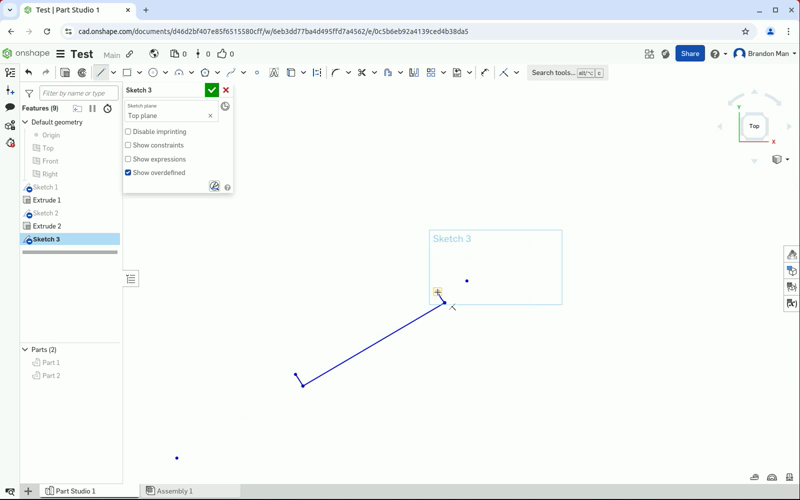
scroll(6)
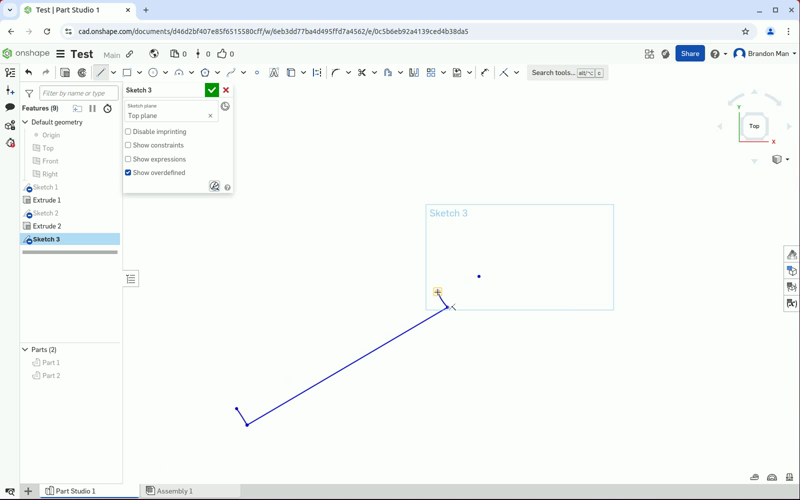
scroll(6)
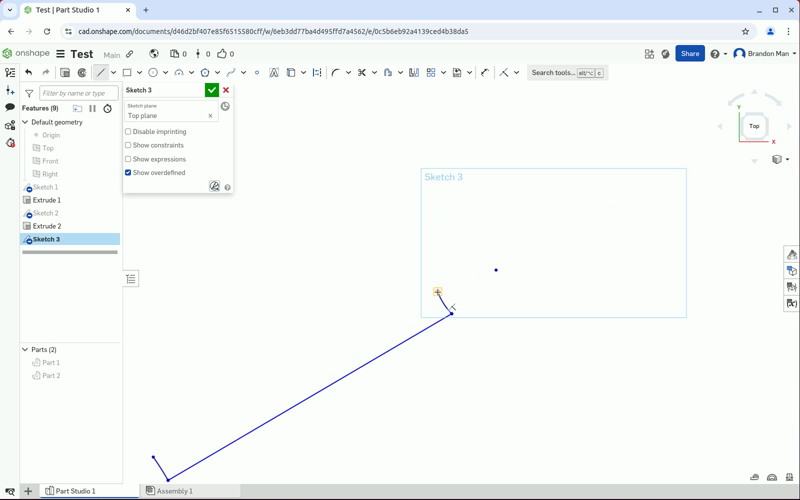
scroll(6)
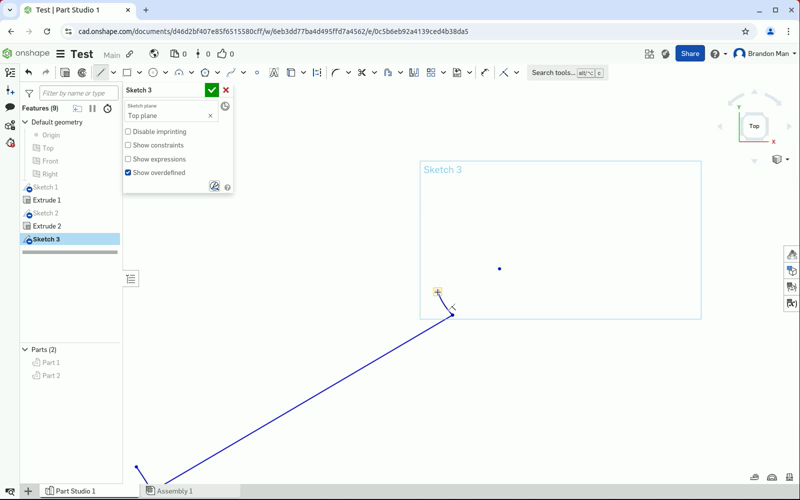
scroll(6)
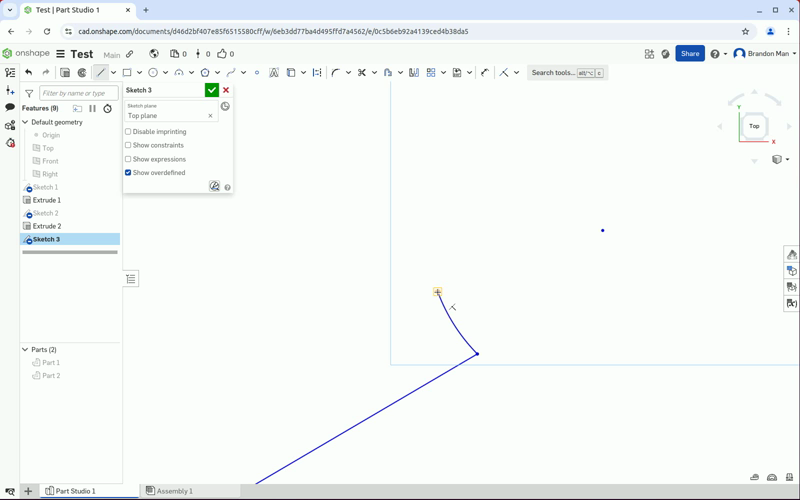
click(437, 291)
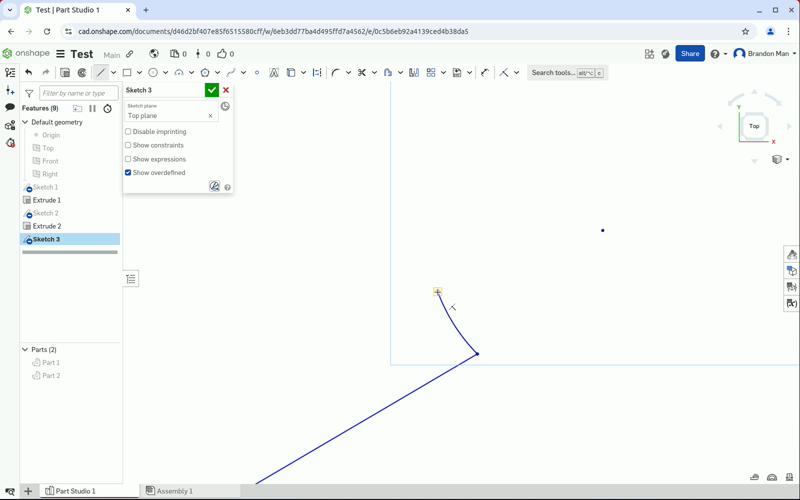
scroll(-6)
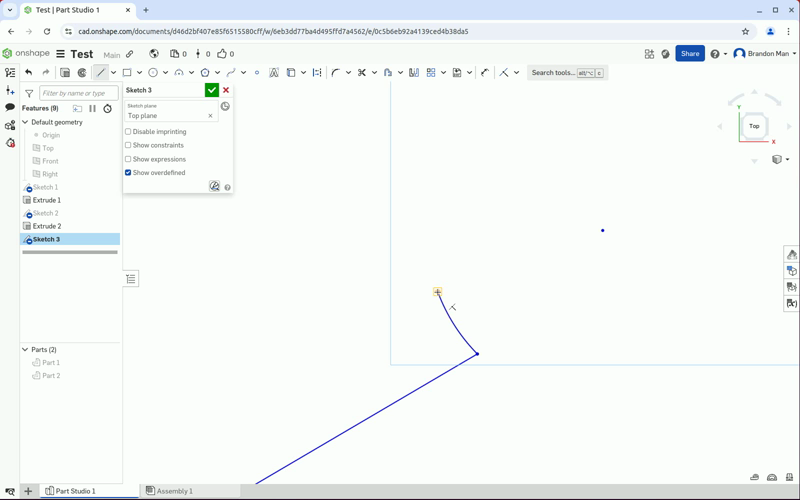
scroll(-6)
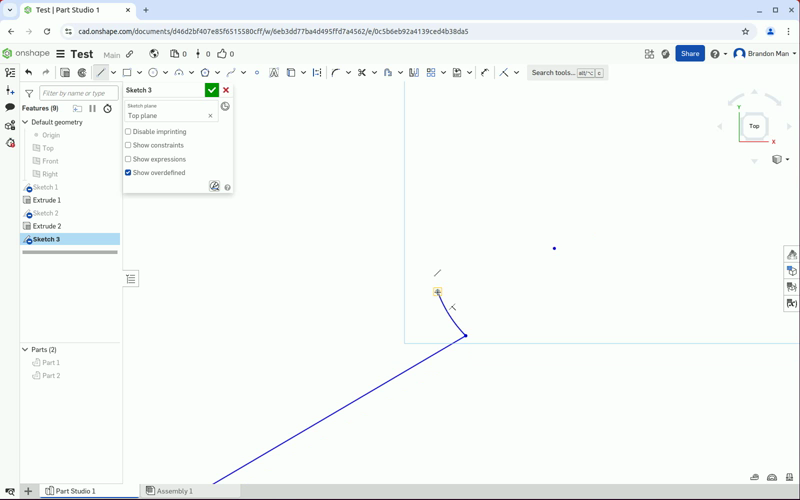
scroll(-6)
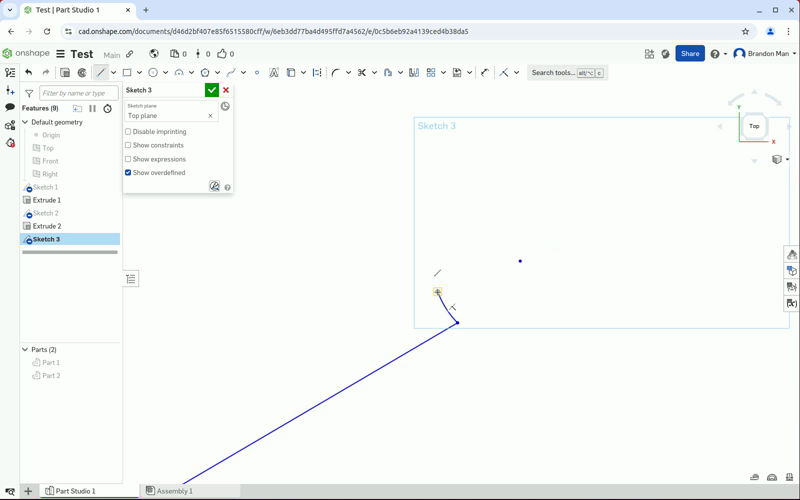
scroll(-6)
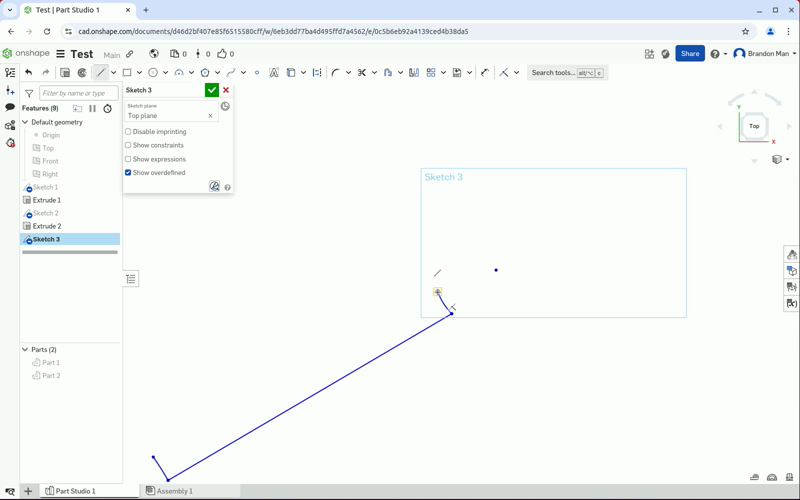
scroll(-6)
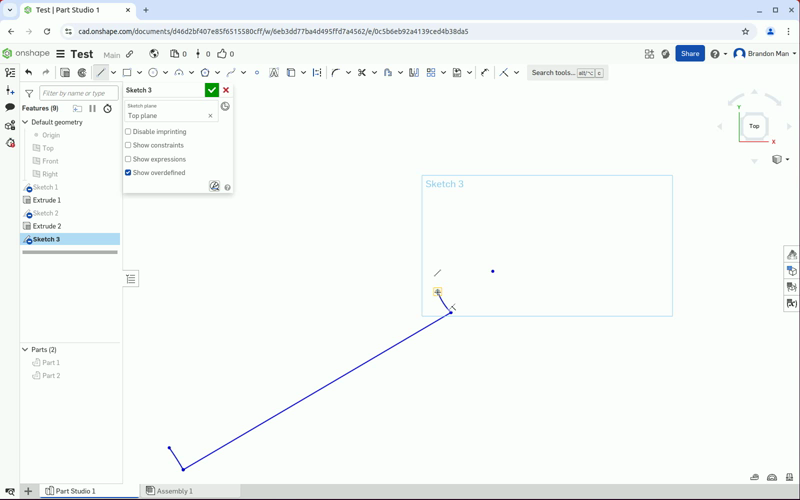
scroll(-6)
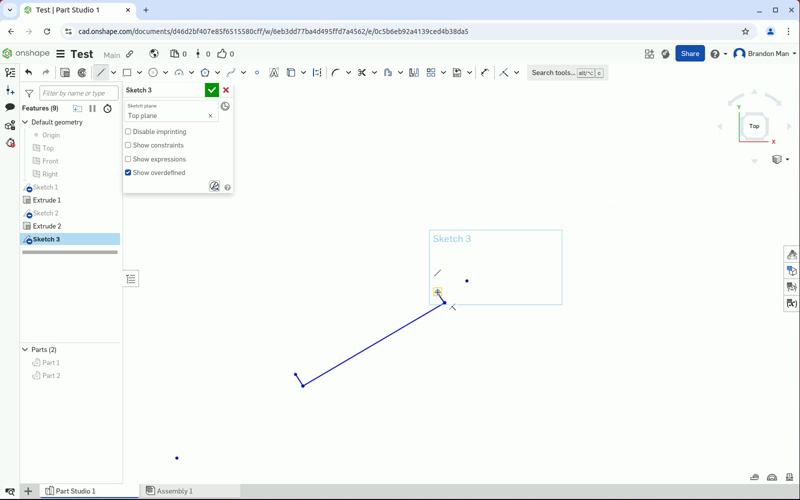
scroll(-6)
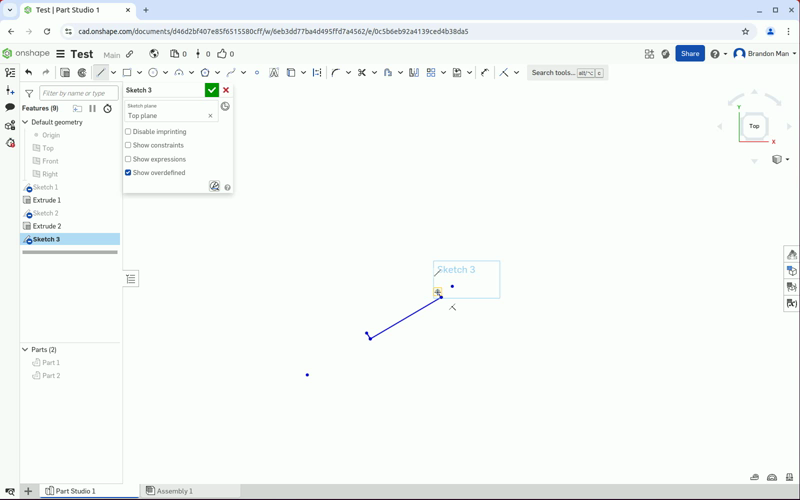
key_down(shift)
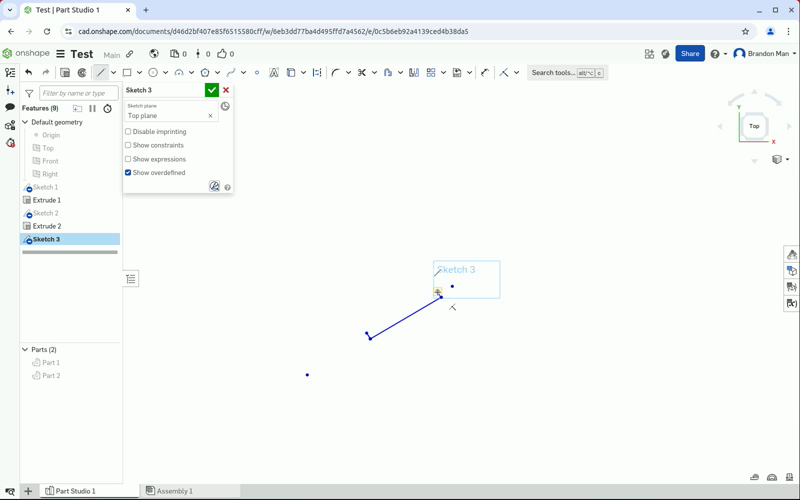
mouse_move(366, 333)
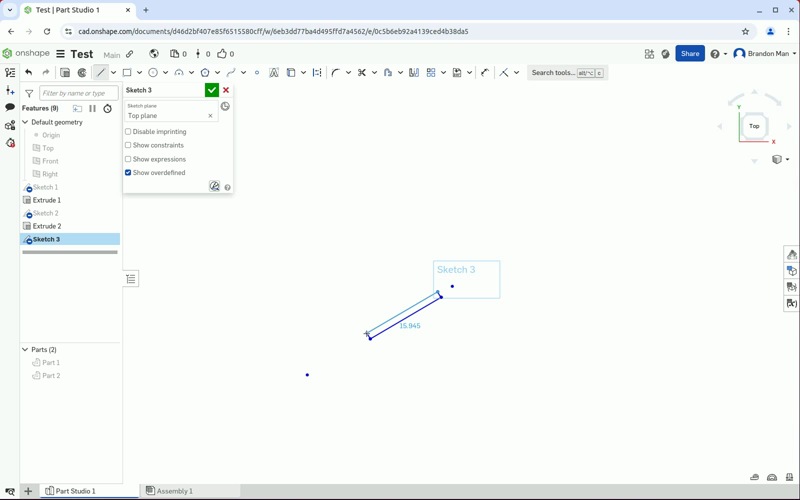
scroll(6)
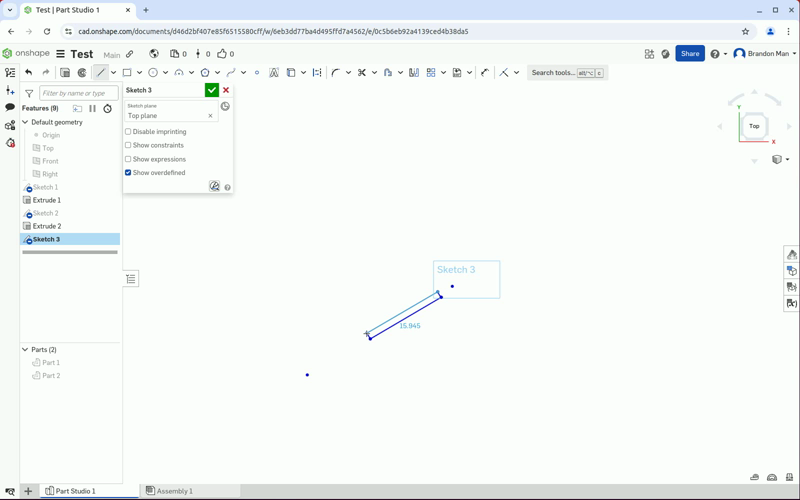
scroll(6)
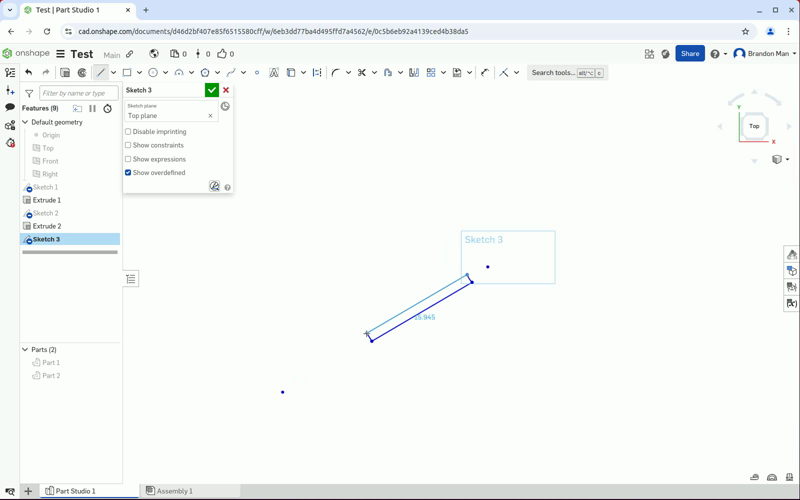
scroll(6)
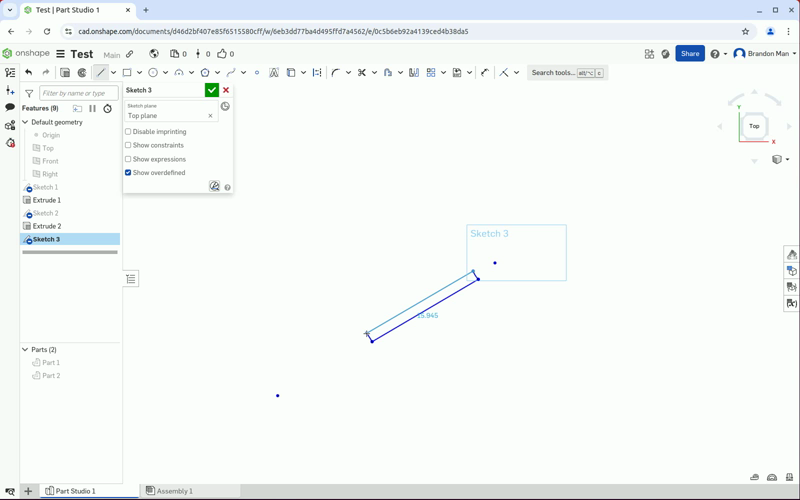
scroll(6)
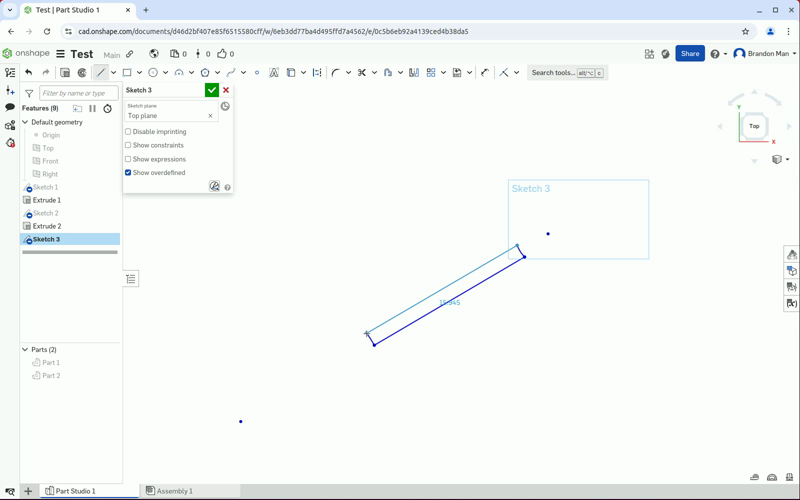
scroll(6)
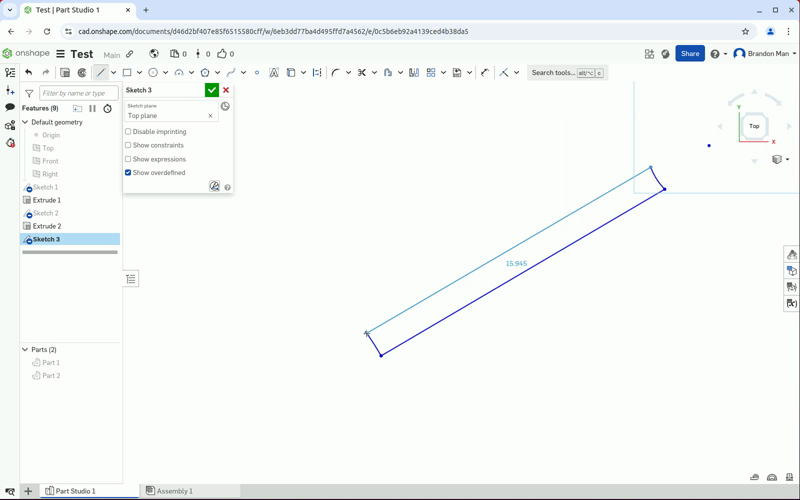
scroll(6)
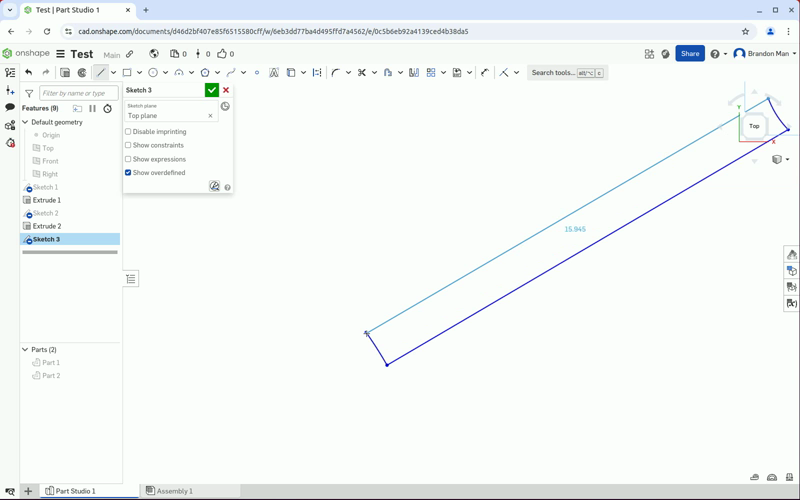
scroll(6)
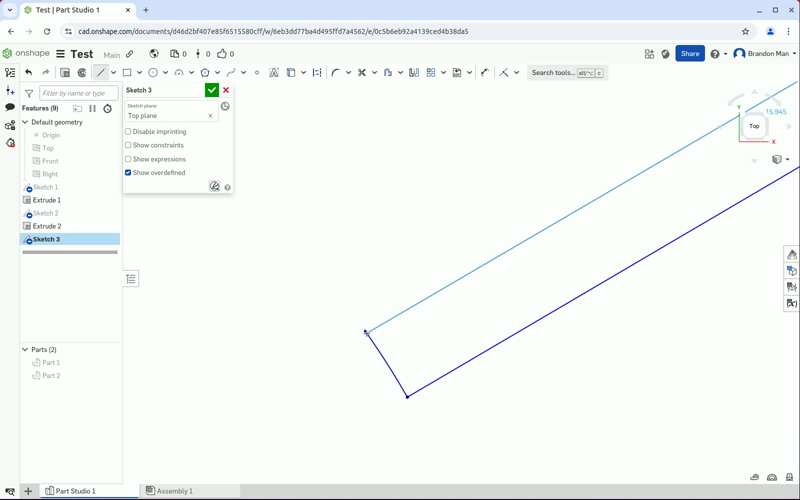
key_up(shift)
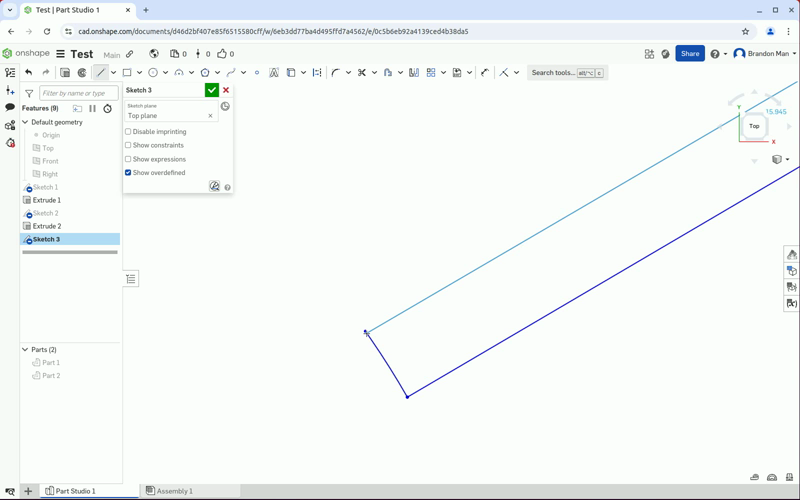
click(366, 333)
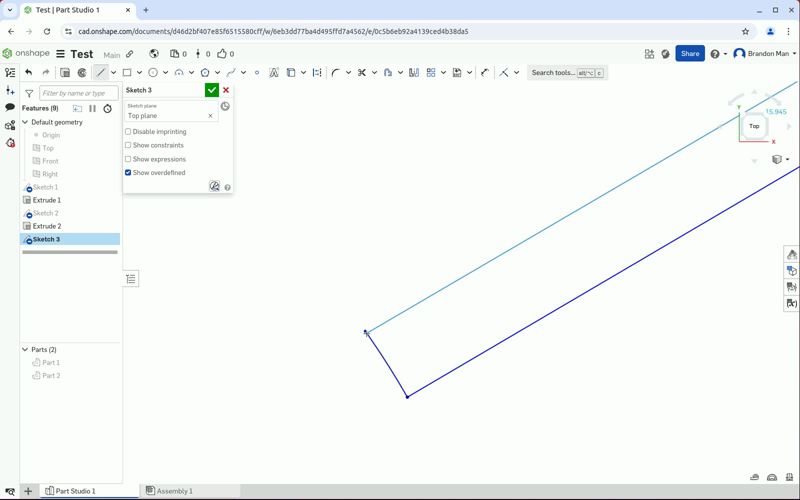
scroll(-6)
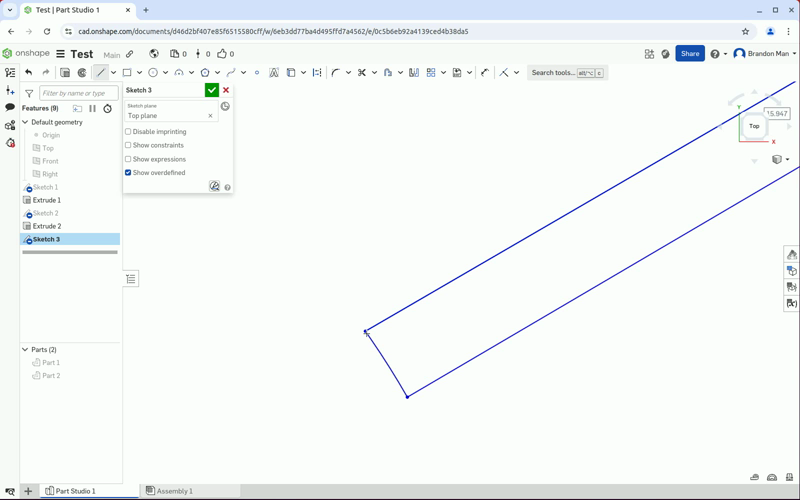
scroll(-6)
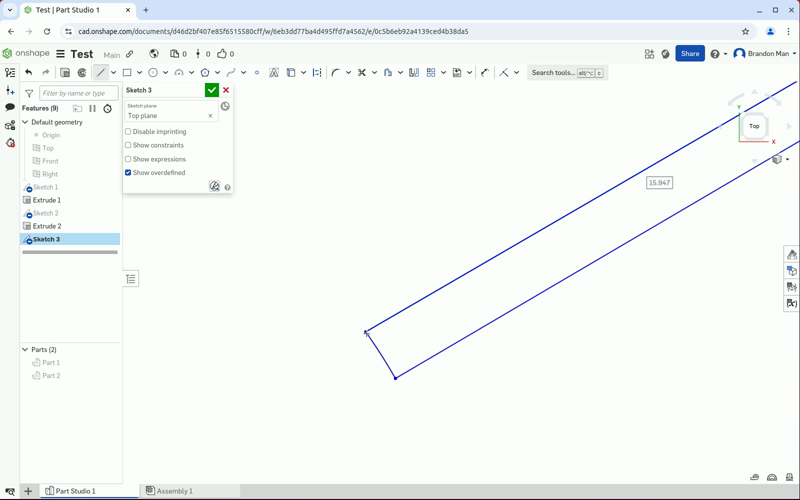
scroll(-6)
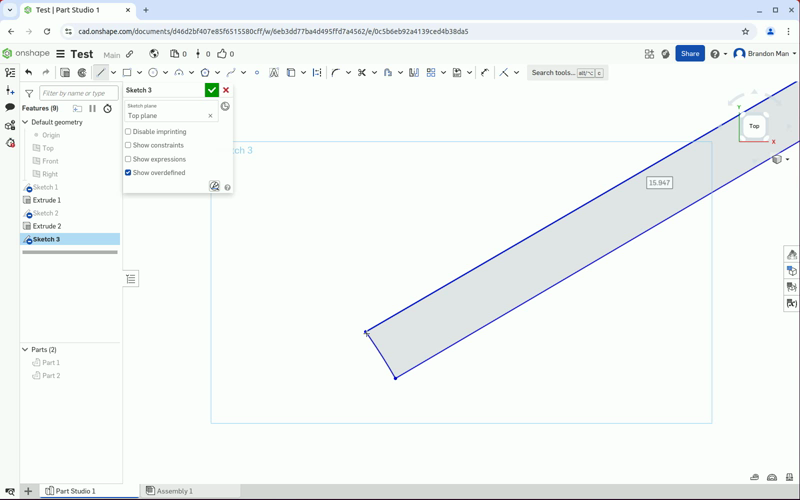
scroll(-6)
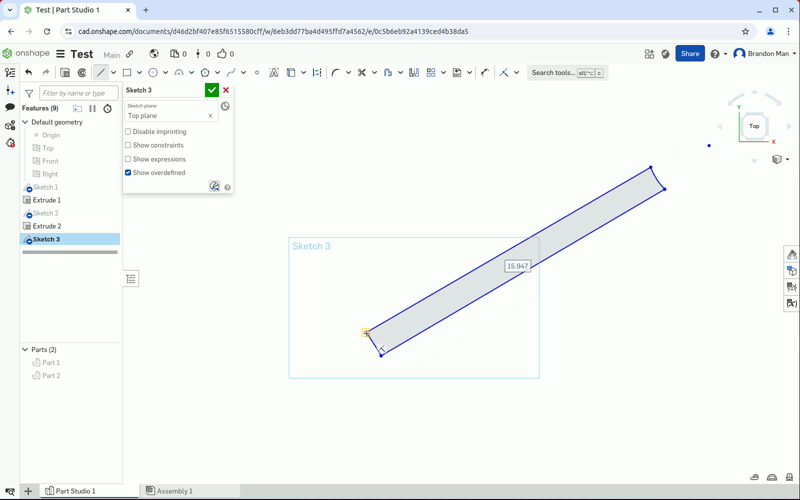
scroll(-6)
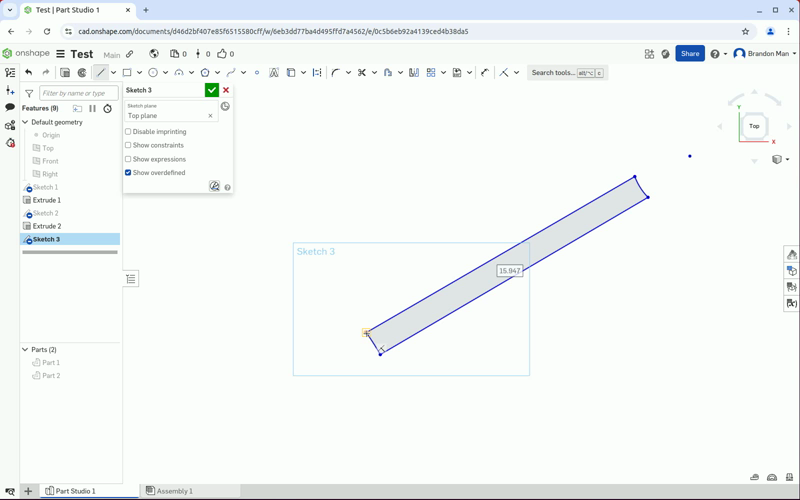
scroll(-6)
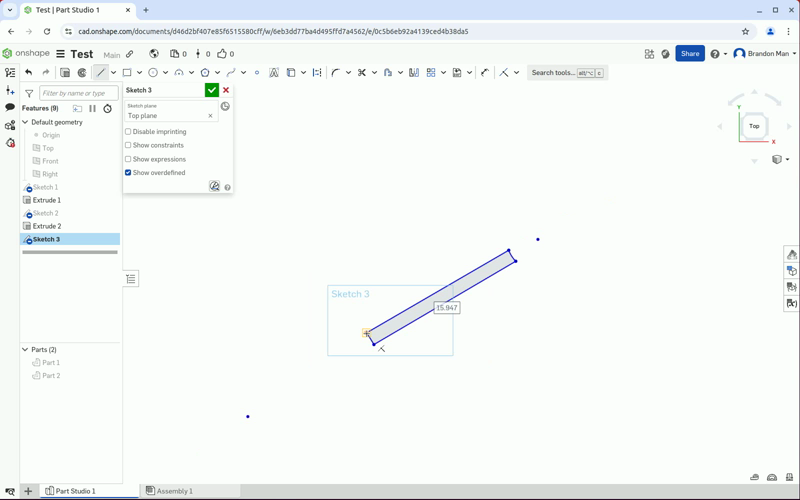
scroll(-6)
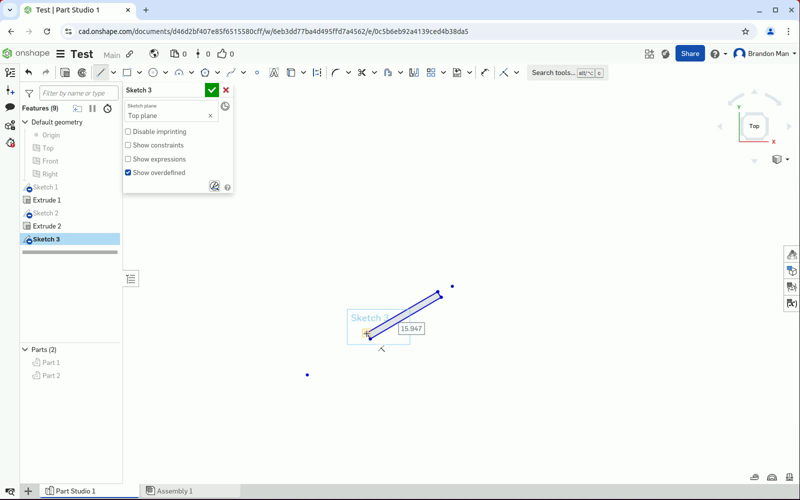
key(esc)
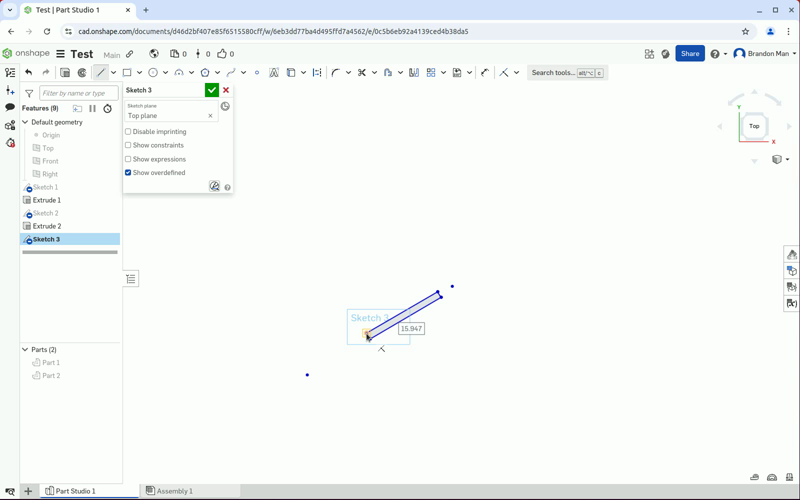
mouse_move(402, 317)
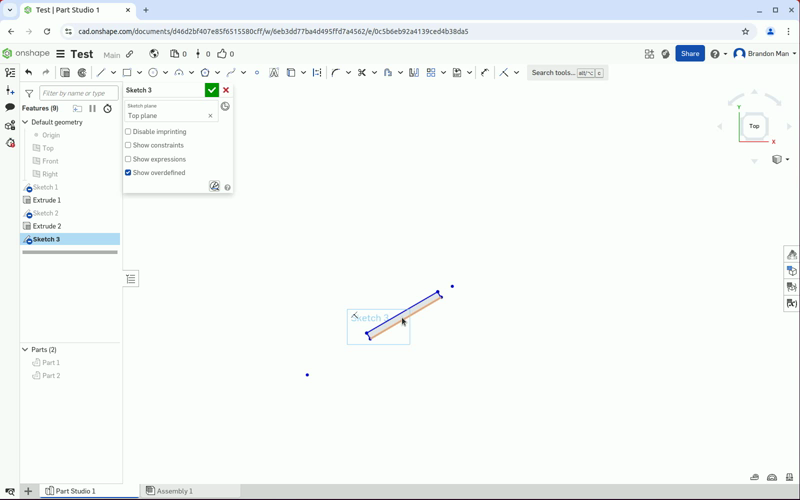
scroll(6)
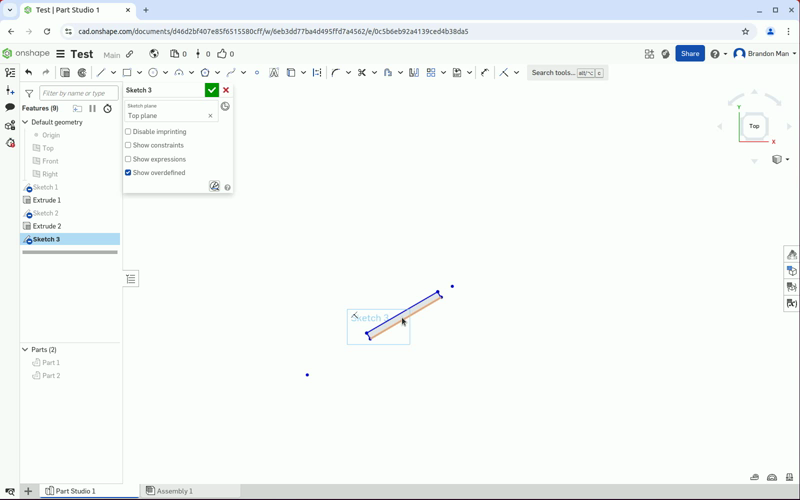
scroll(6)
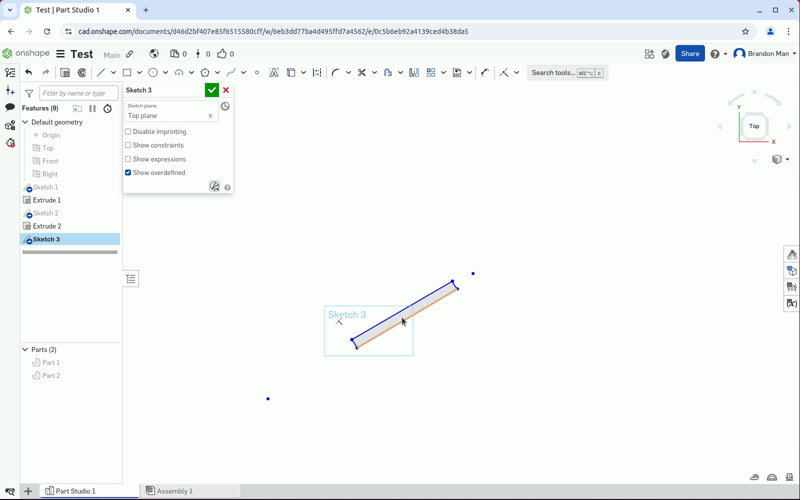
scroll(6)
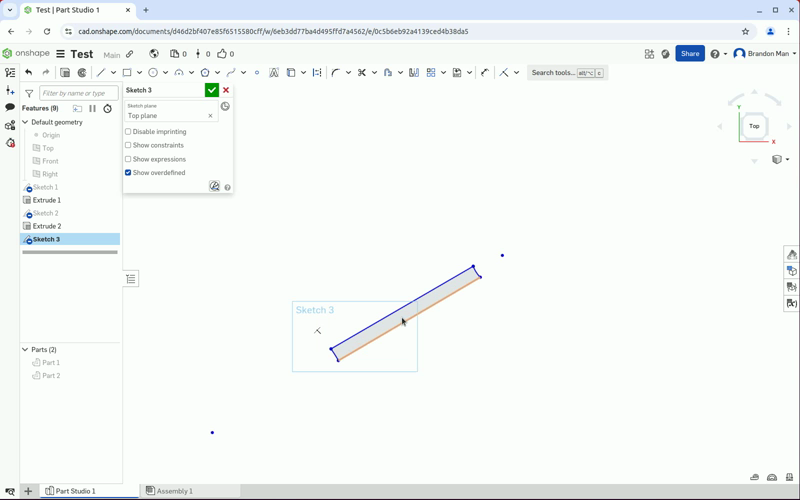
scroll(6)
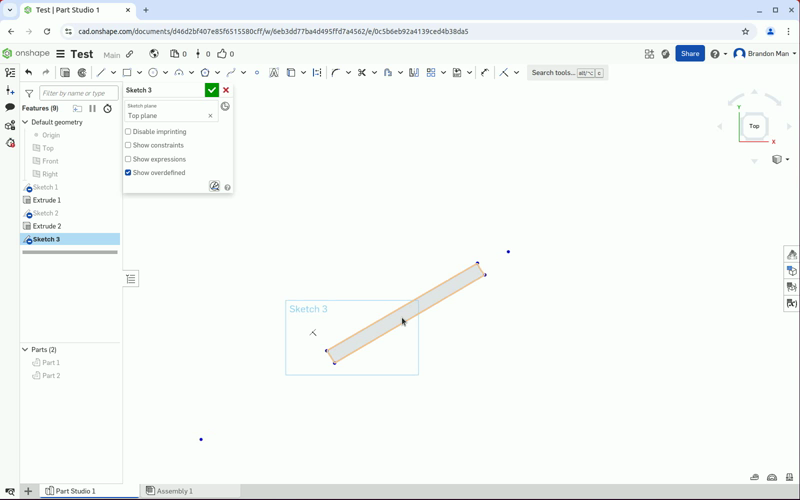
scroll(6)
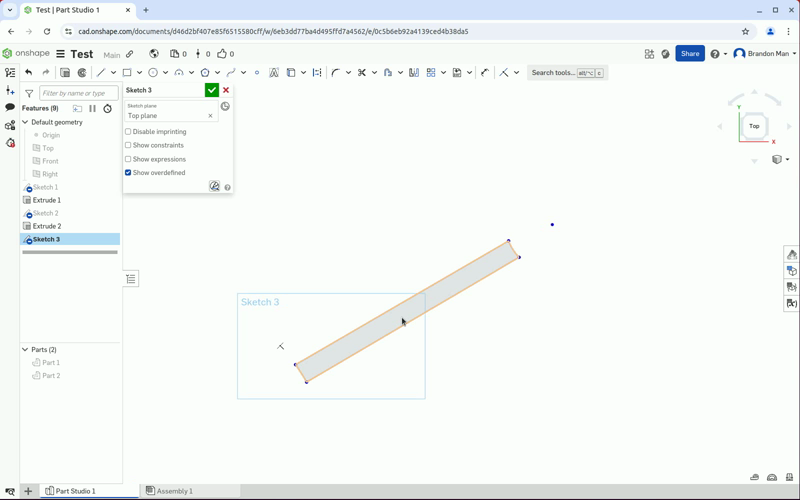
scroll(6)
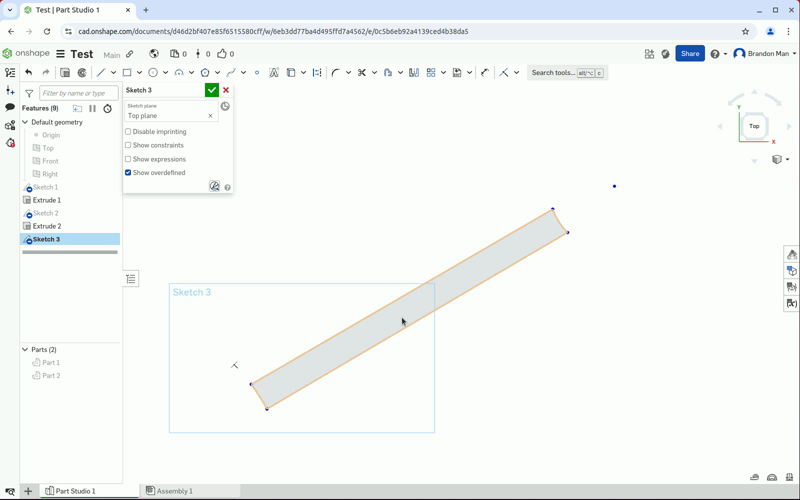
scroll(6)
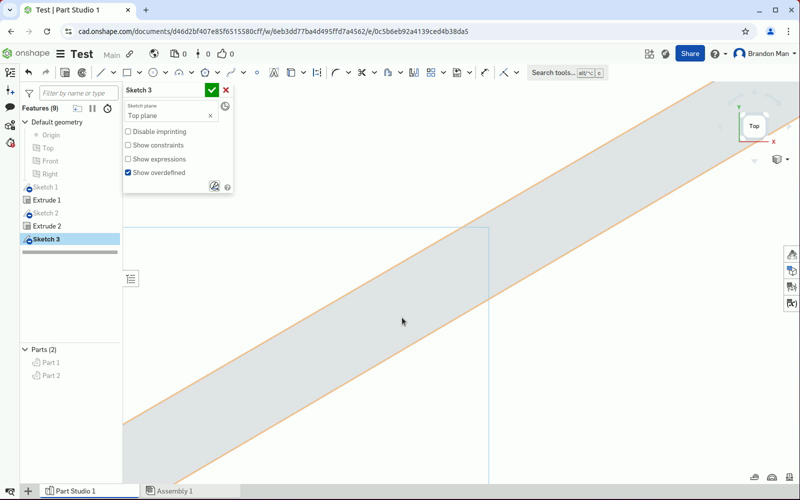
click(402, 317)
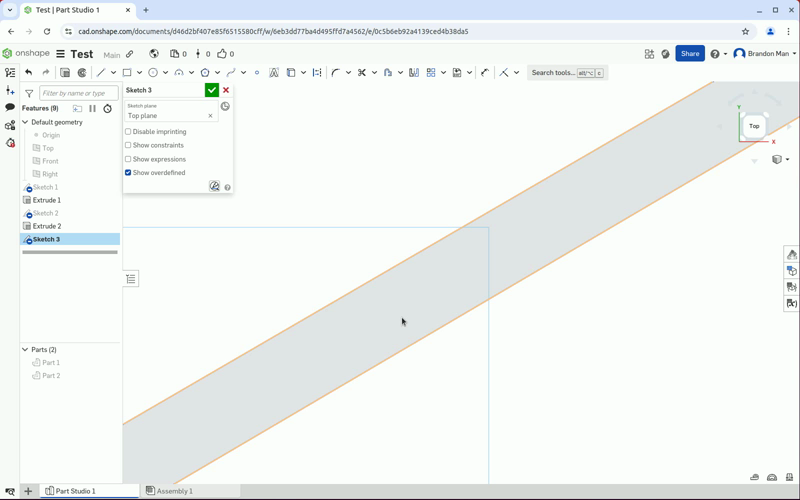
scroll(-6)
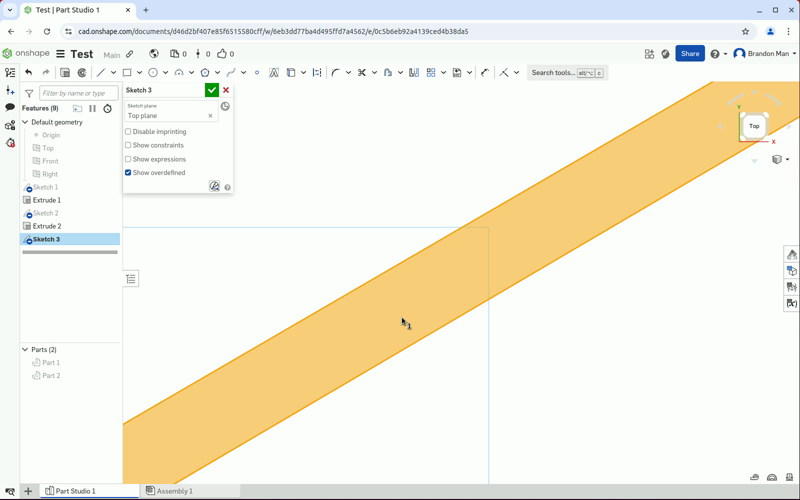
scroll(-6)
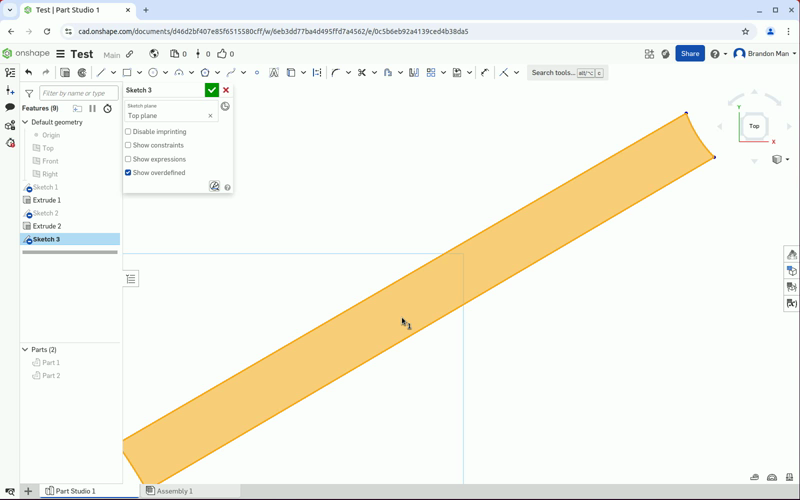
scroll(-6)
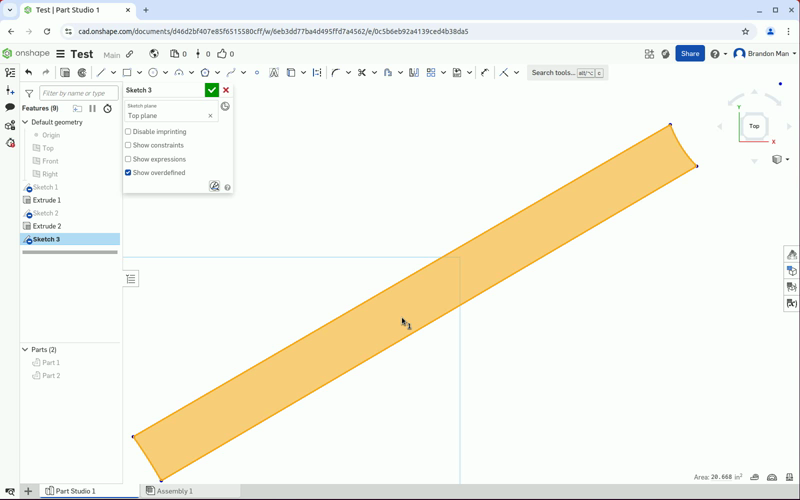
scroll(-6)
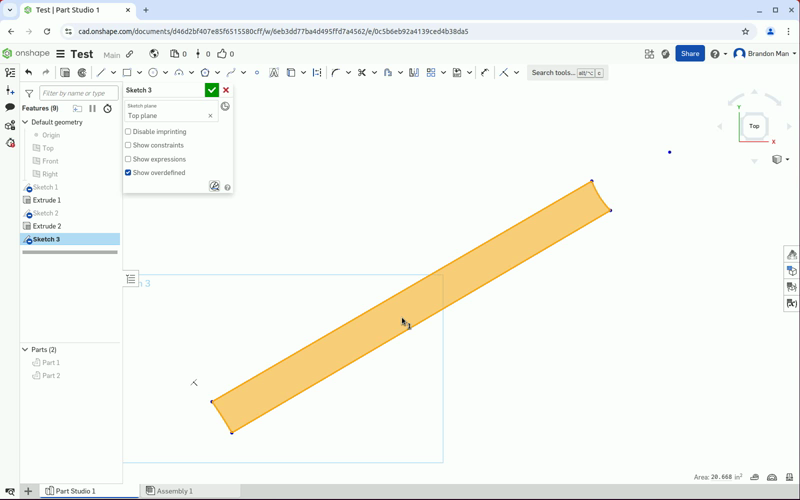
scroll(-6)
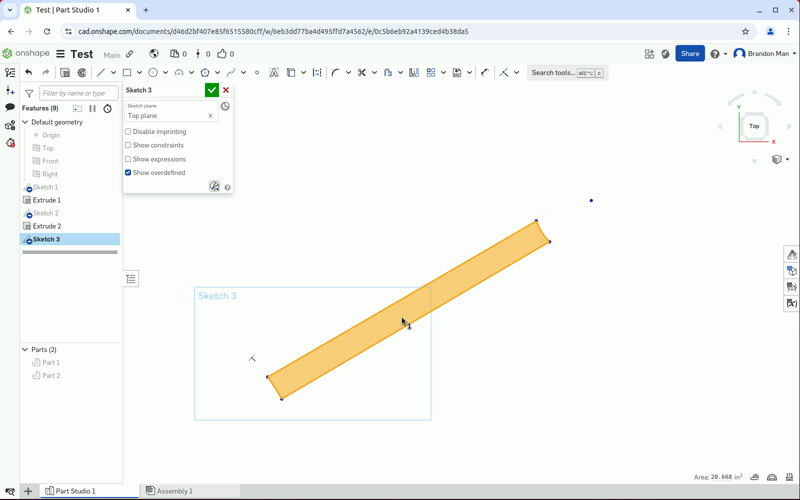
scroll(-6)
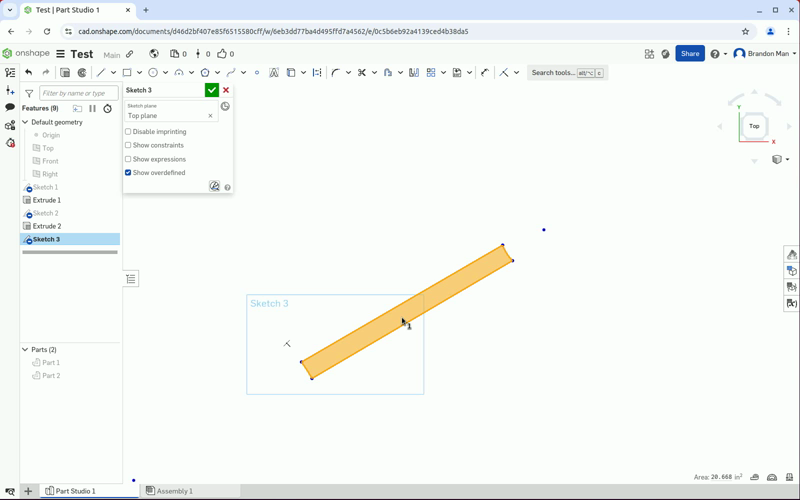
scroll(-6)
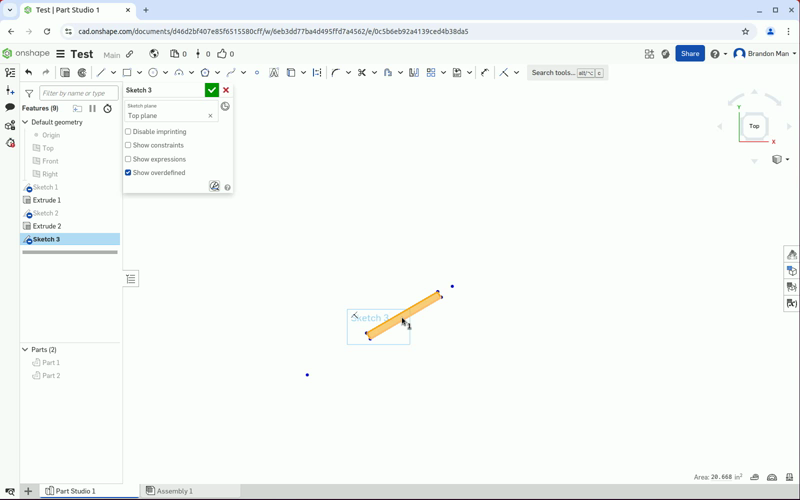
mouse_move(73, 352)
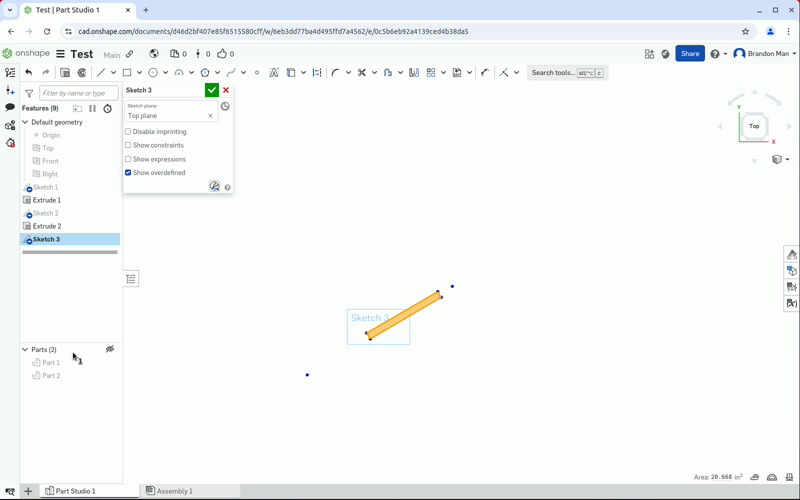
key(shift+y)
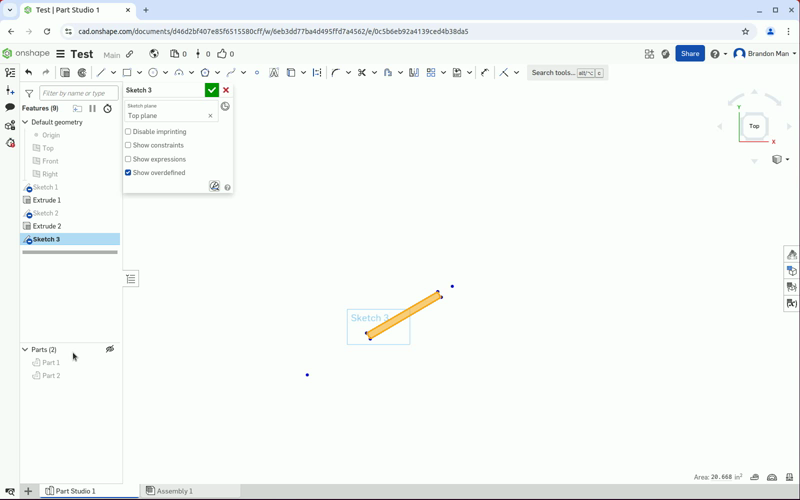
key(shift+e)
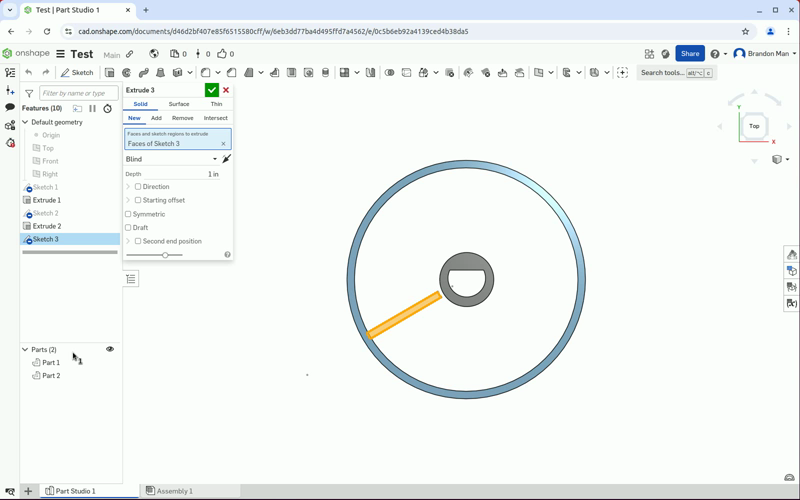
mouse_move(143, 106)
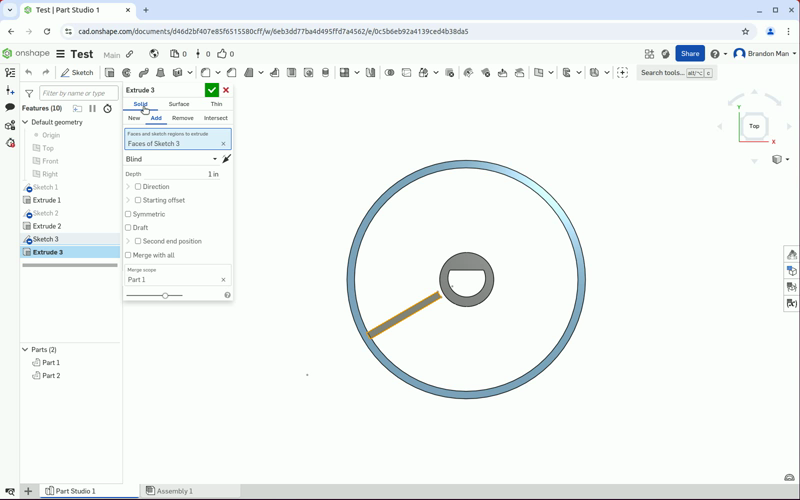
click(143, 106)
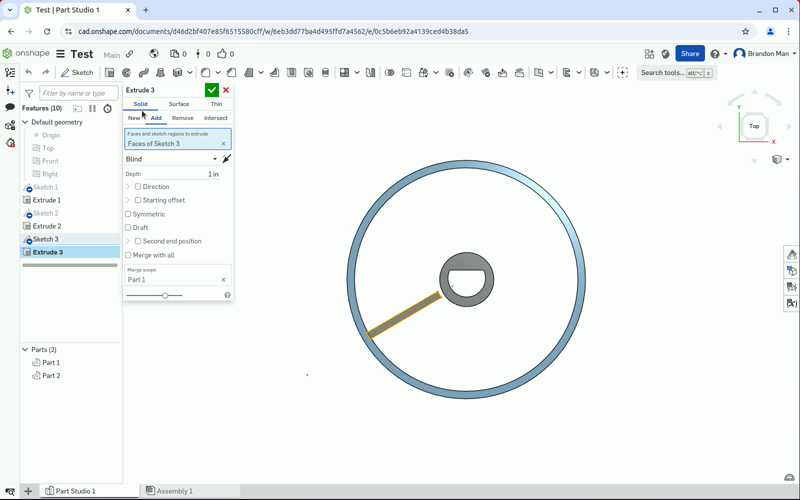
mouse_move(137, 120)
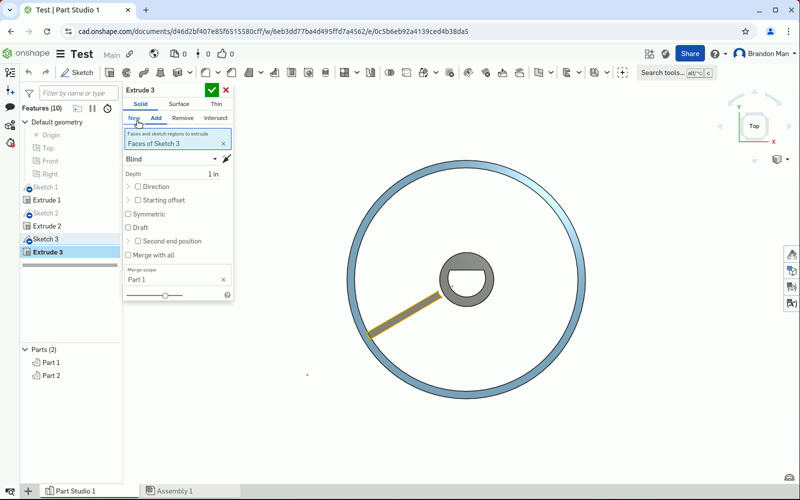
click(137, 120)
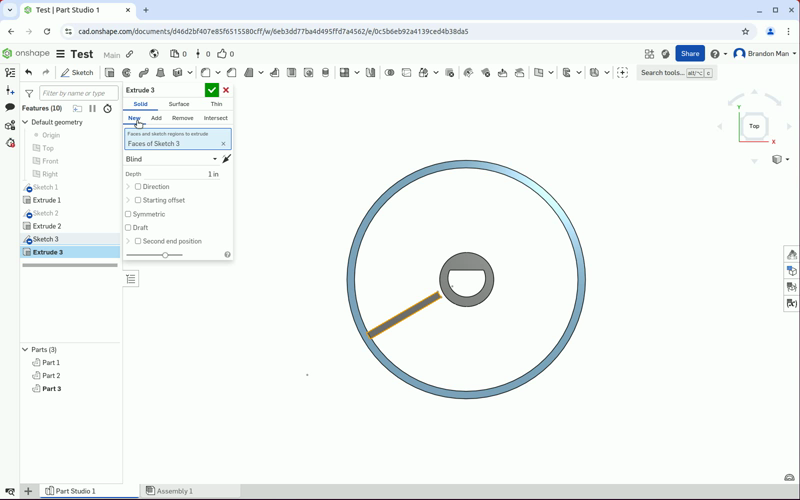
key(tab, 4)
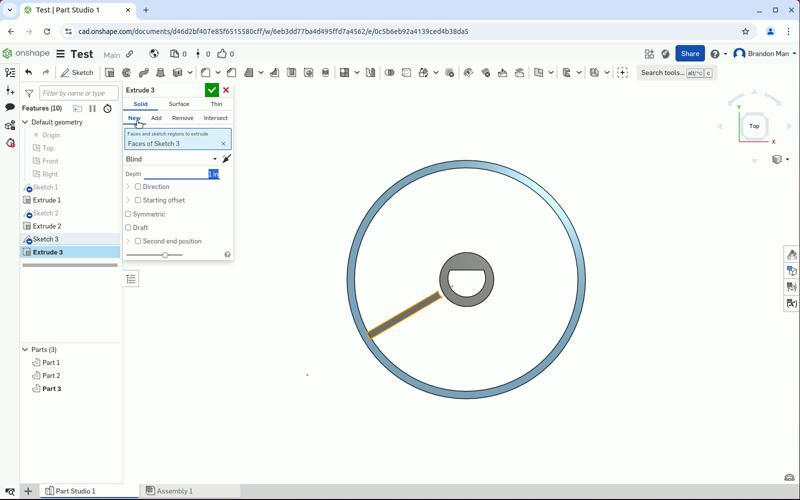
text(9.147)
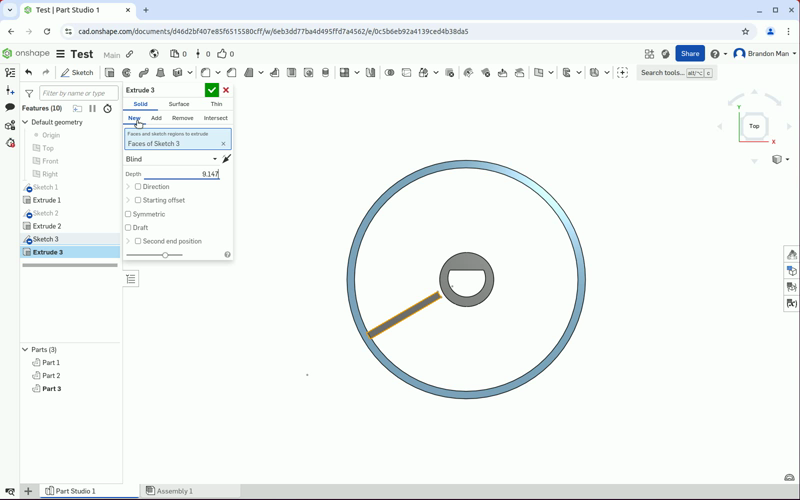
key(enter)
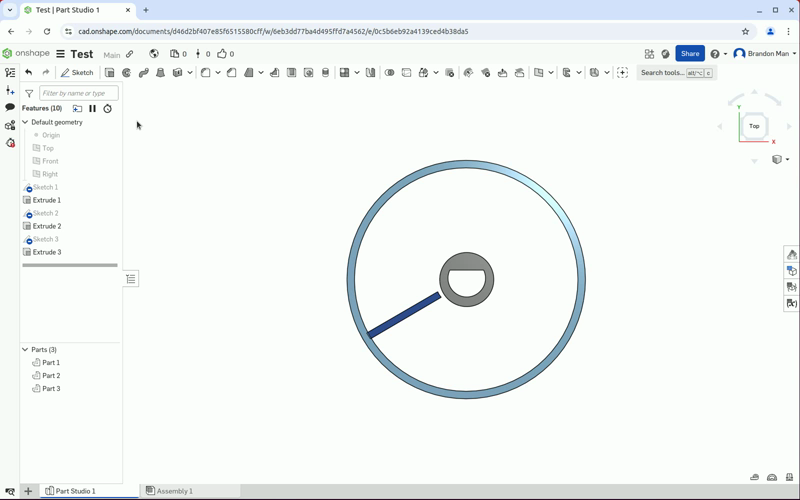
key(shift+h)
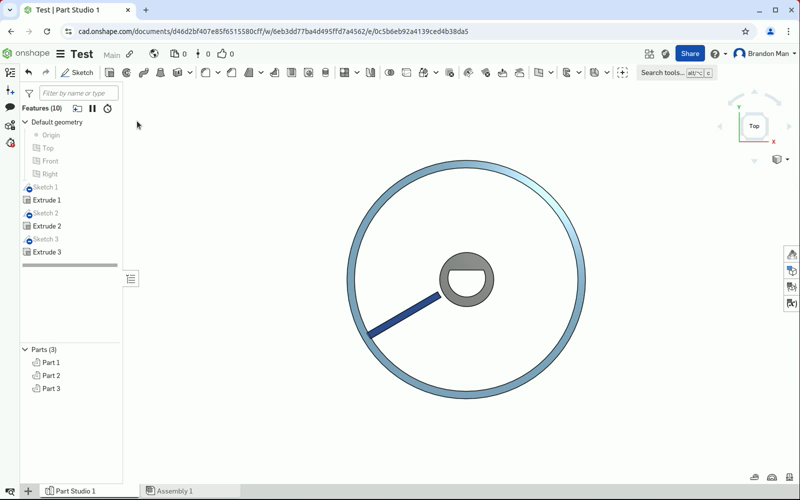
key(shift+h)
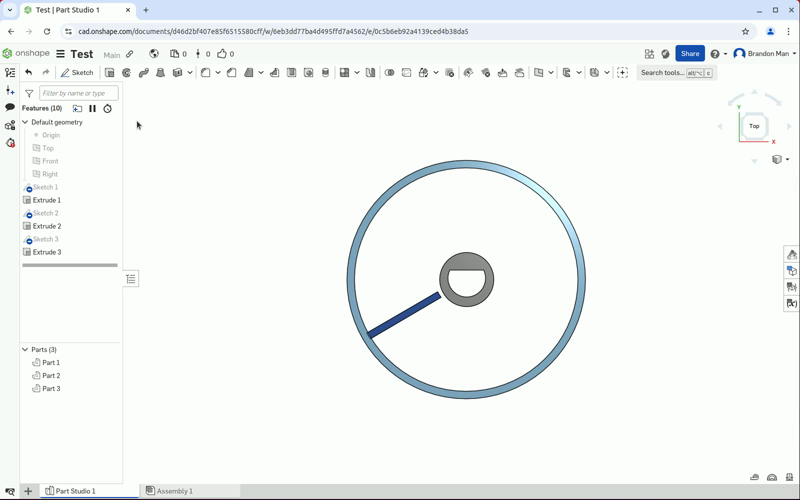
mouse_move(73, 189)
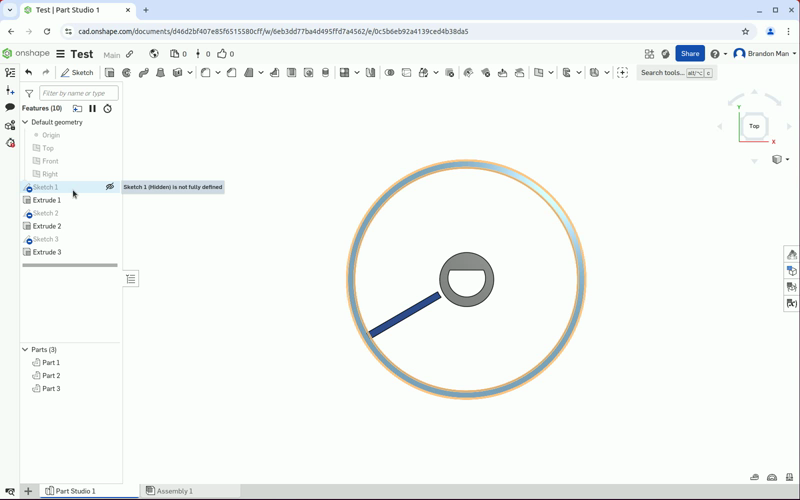
click(73, 189)
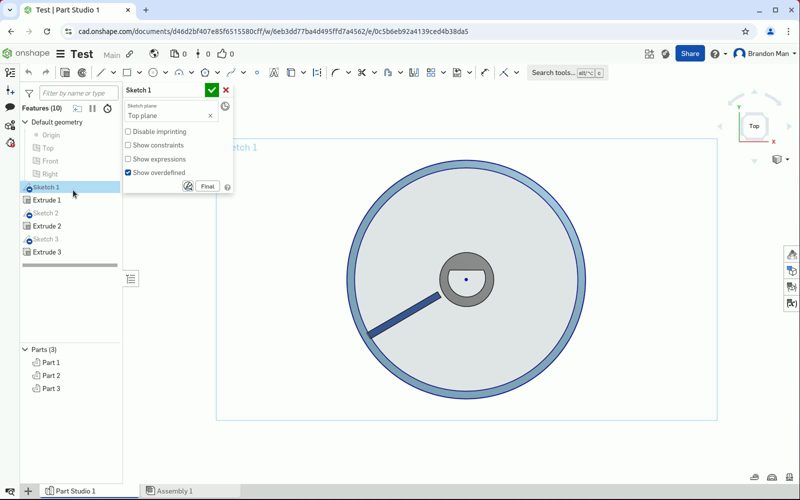
mouse_move(229, 92)
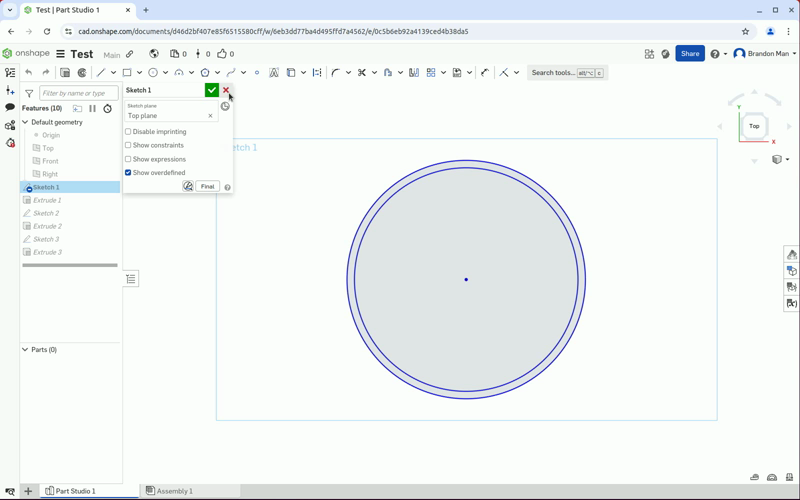
click(229, 92)
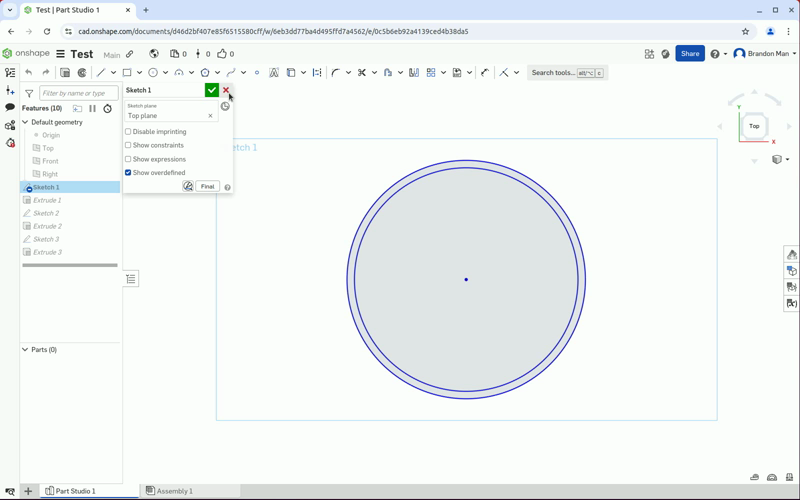
key(shift+s)
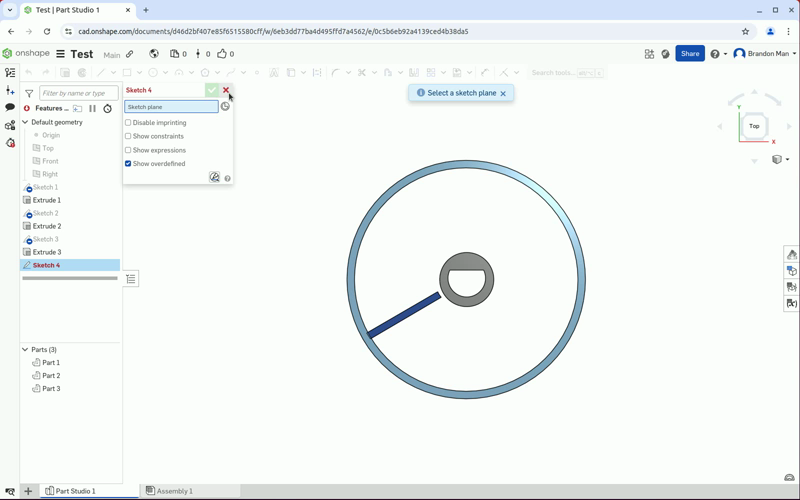
mouse_move(73, 150)
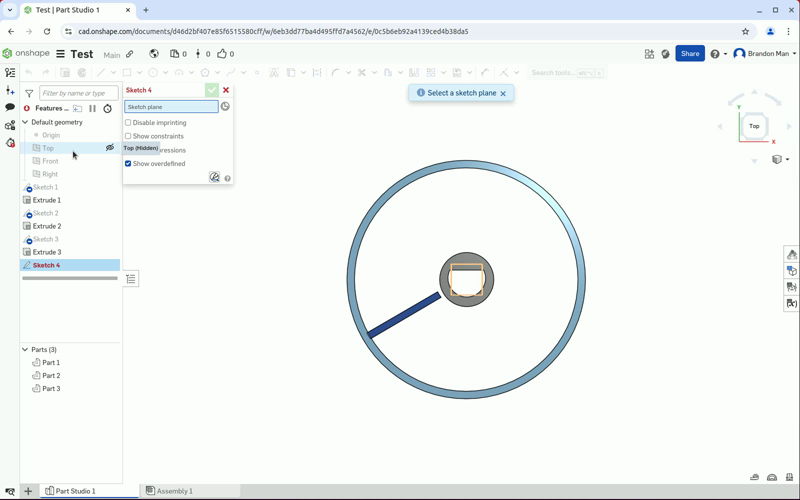
click(73, 150)
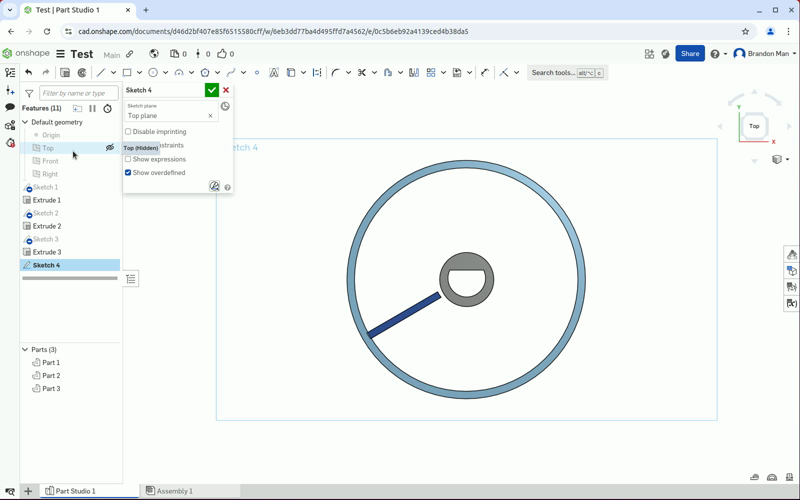
mouse_move(73, 352)
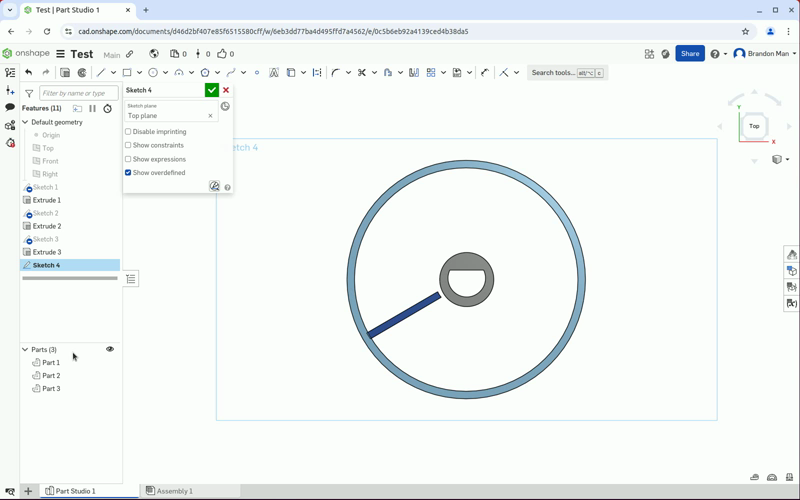
key(y)
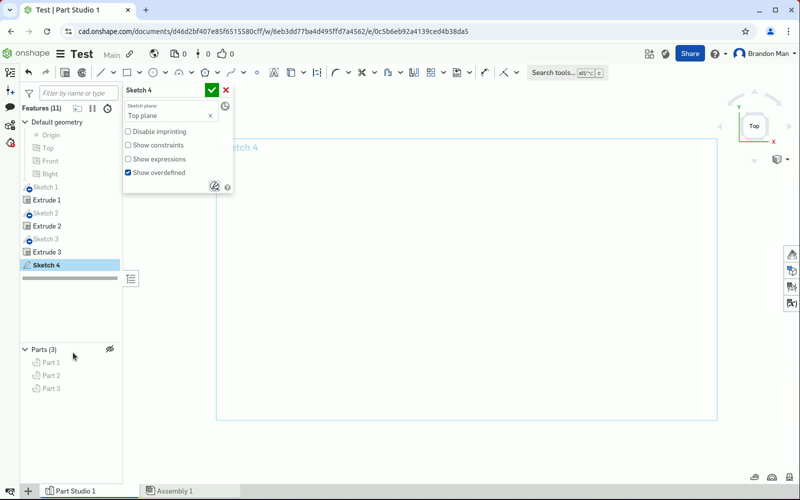
key(a)
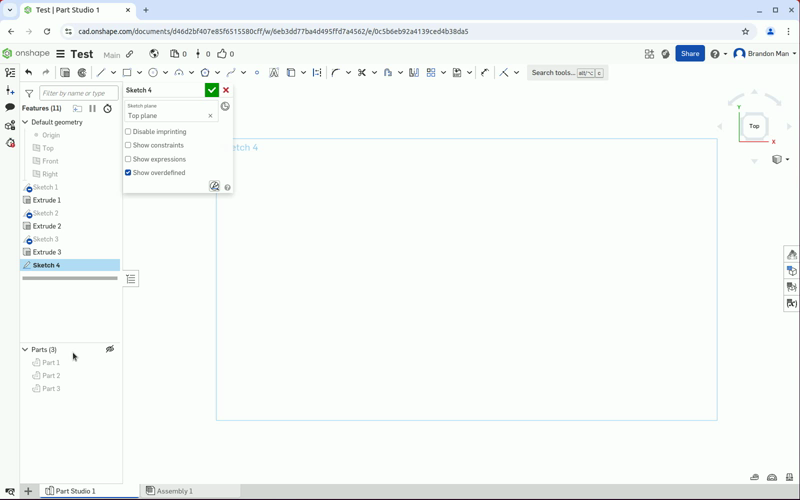
key_down(shift)
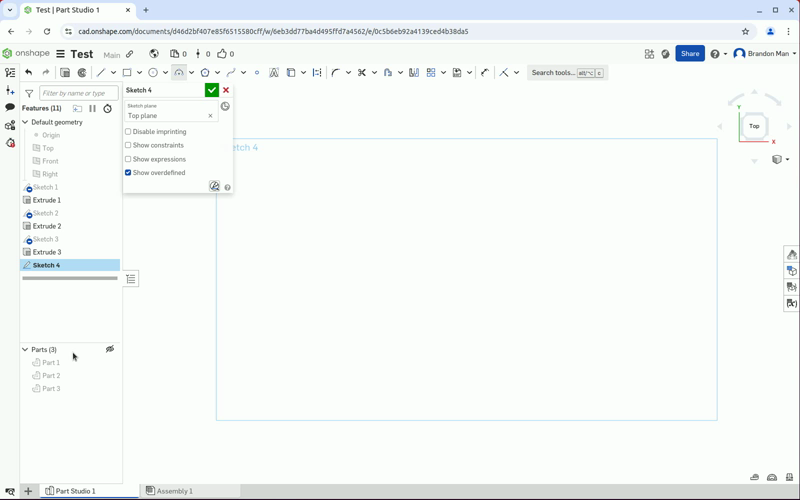
mouse_move(457, 258)
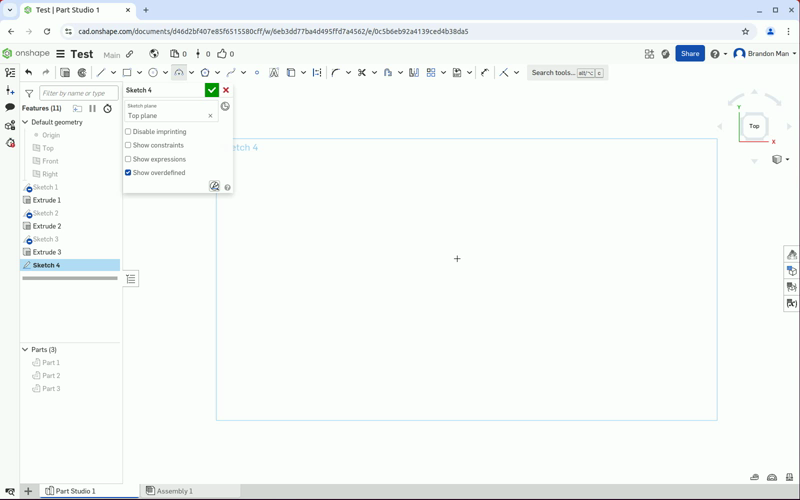
click(457, 258)
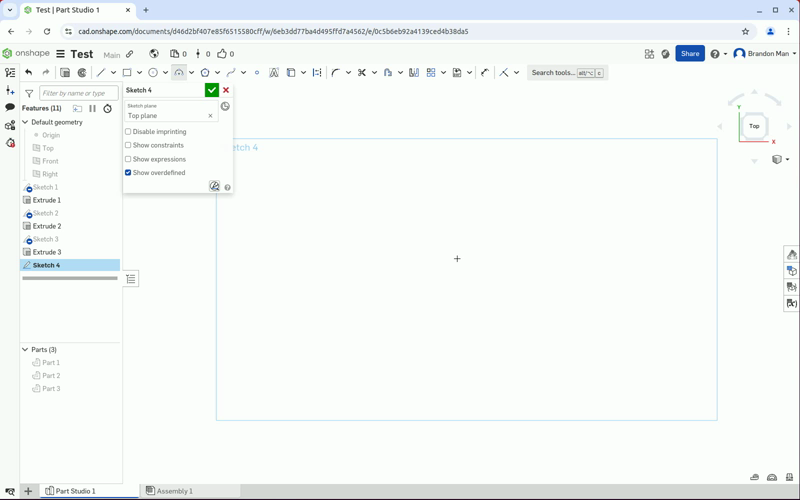
key_up(shift)
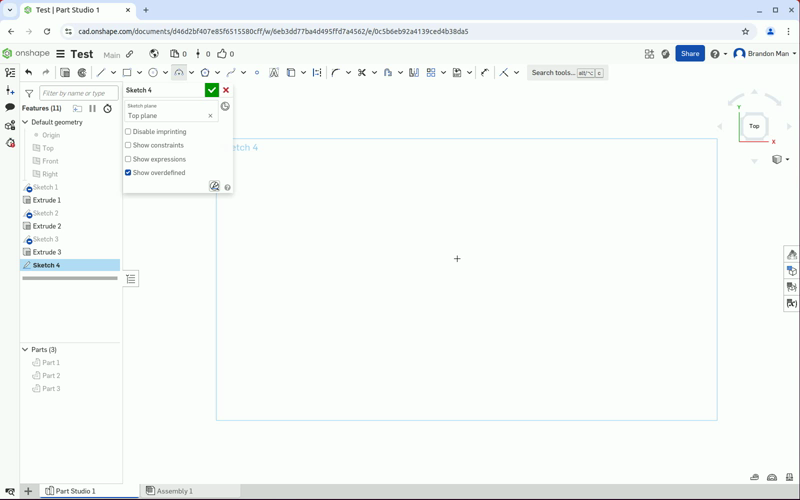
key_down(shift)
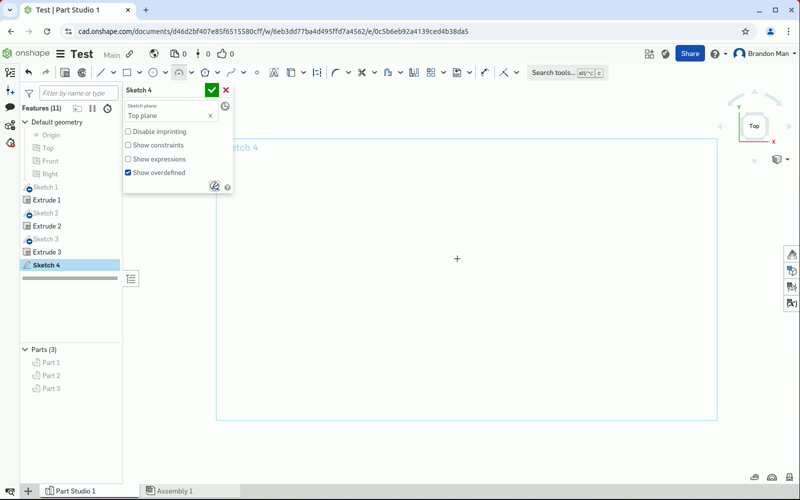
mouse_move(463, 258)
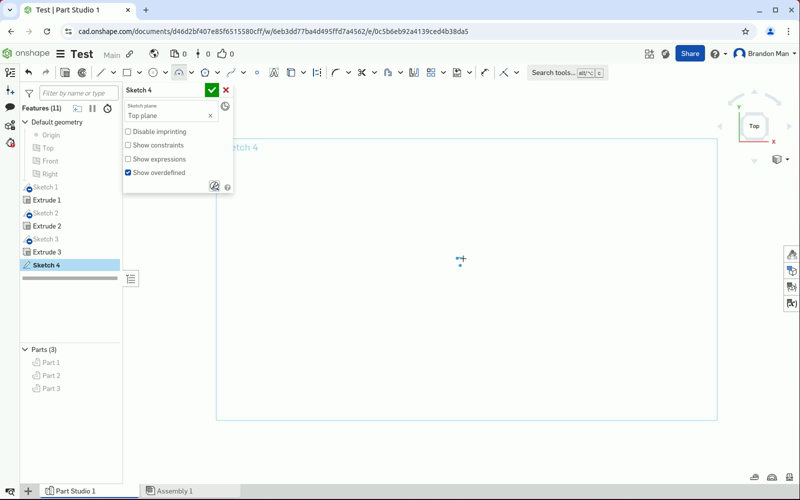
scroll(6)
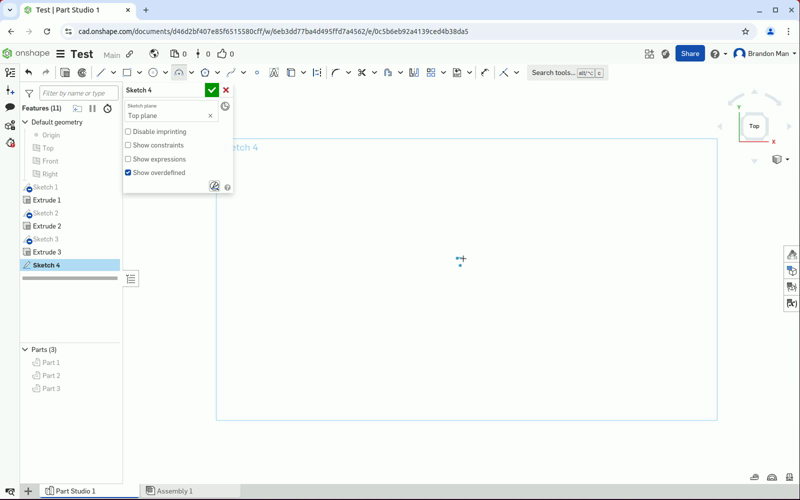
scroll(6)
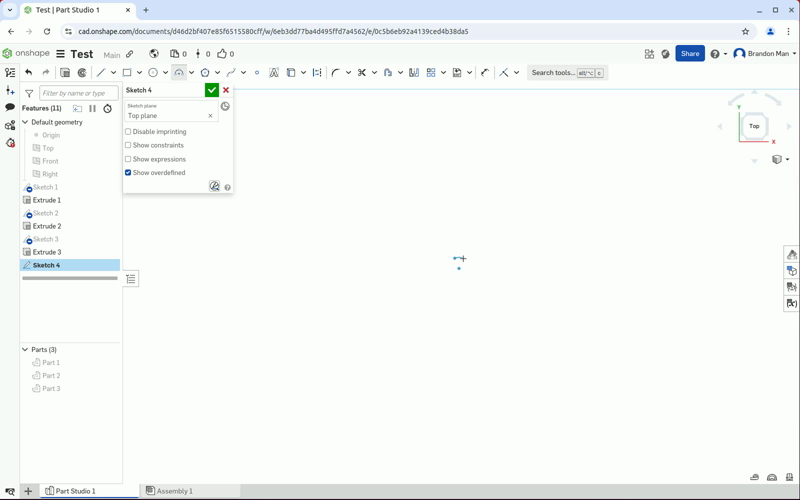
scroll(6)
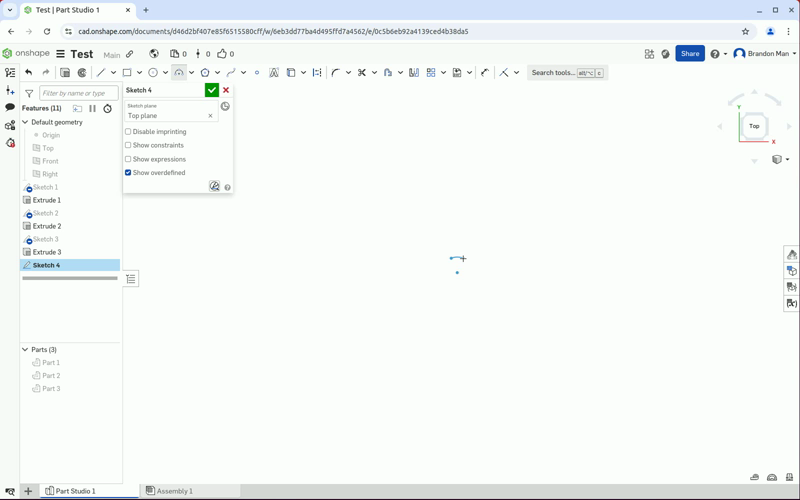
scroll(6)
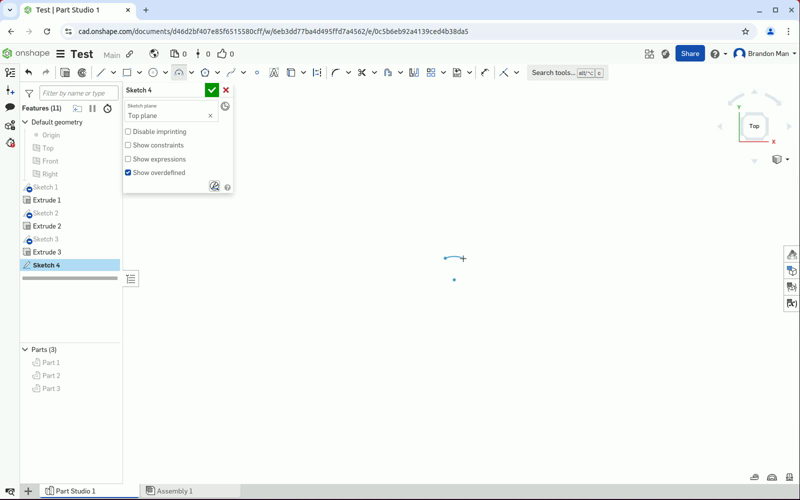
scroll(6)
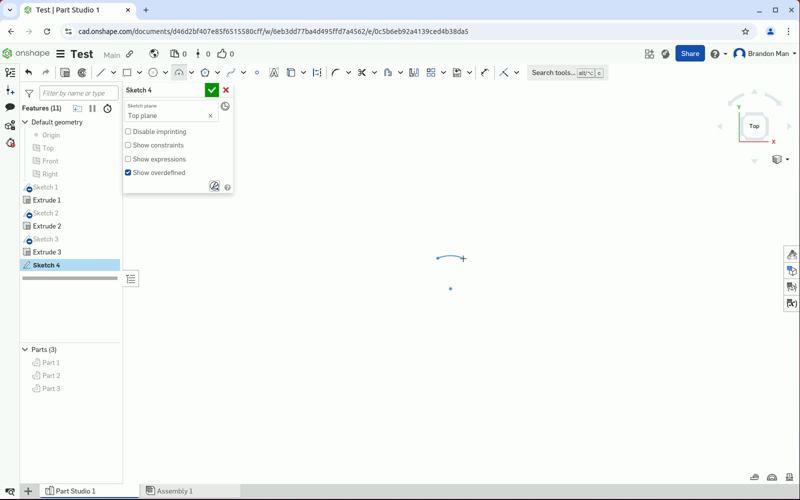
scroll(6)
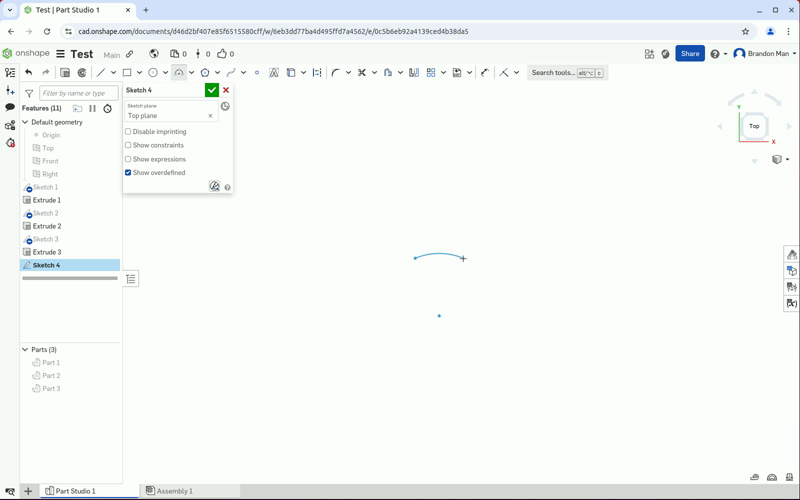
scroll(6)
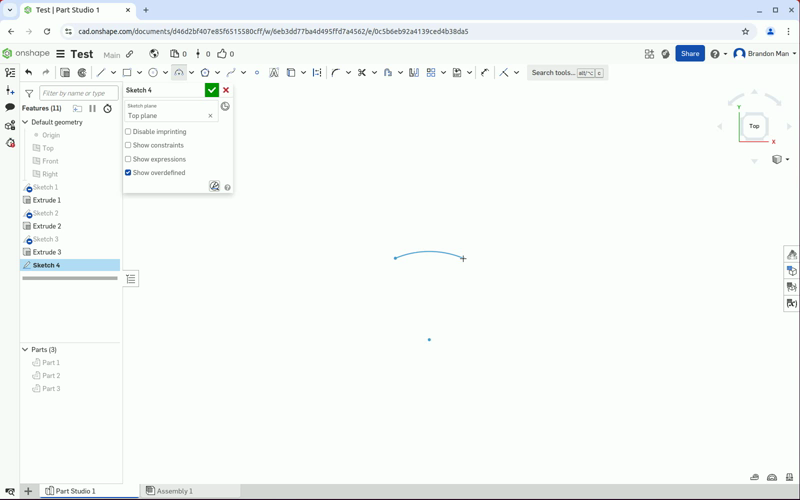
click(463, 258)
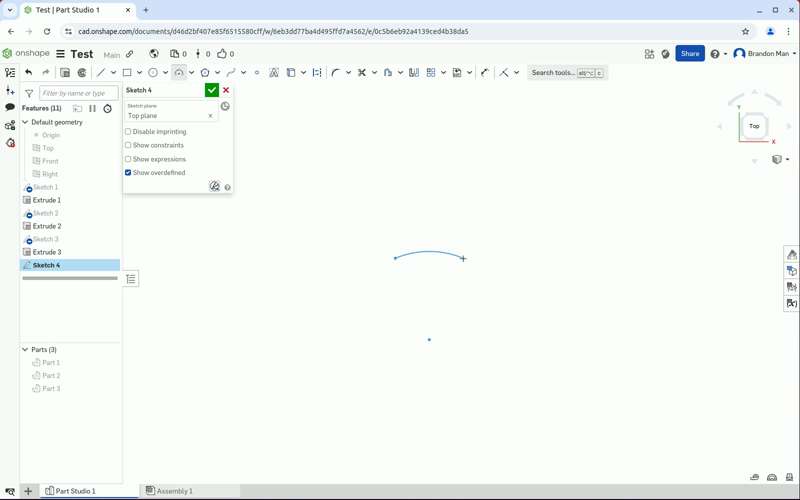
scroll(-6)
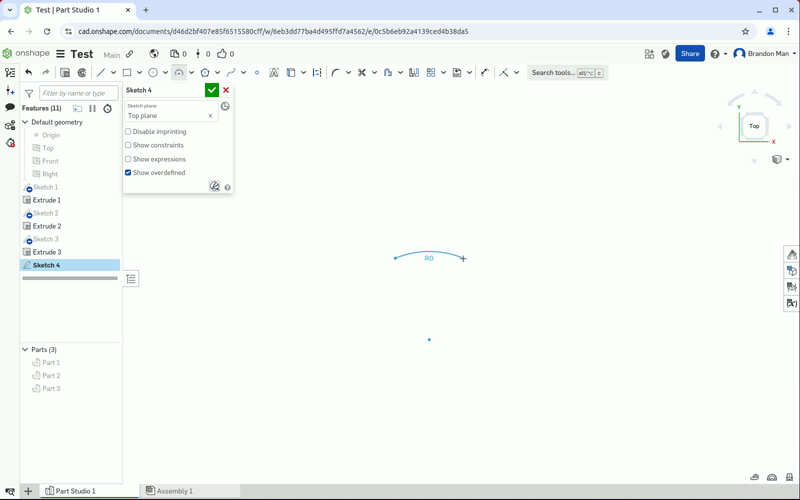
scroll(-6)
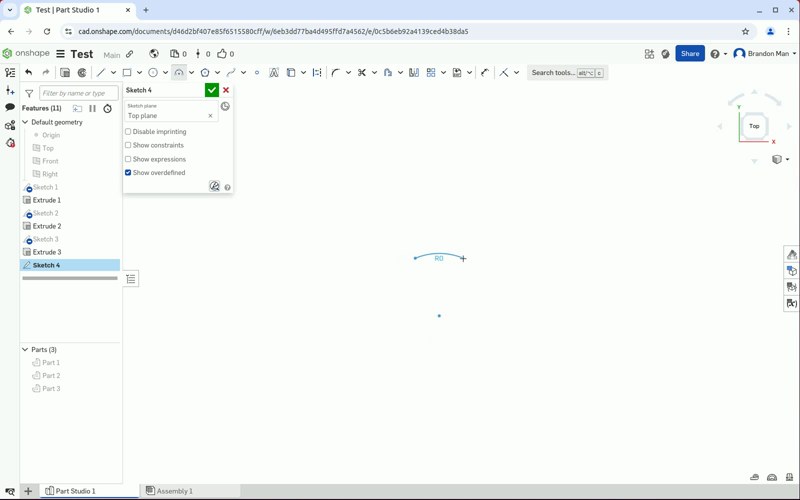
scroll(-6)
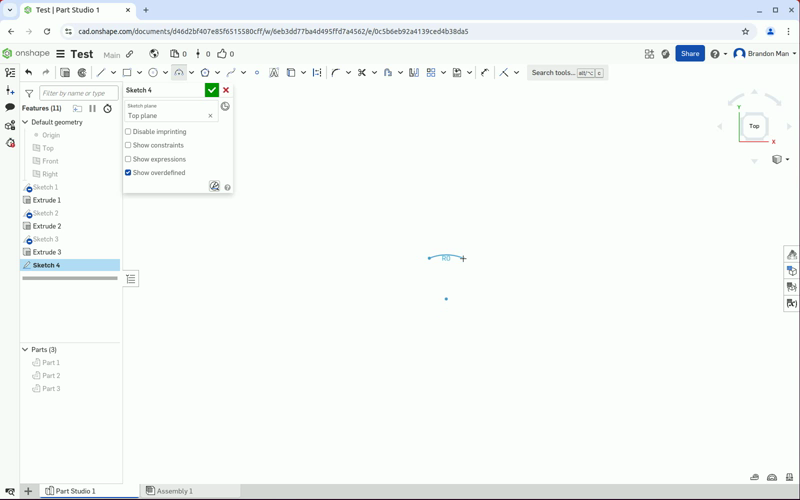
scroll(-6)
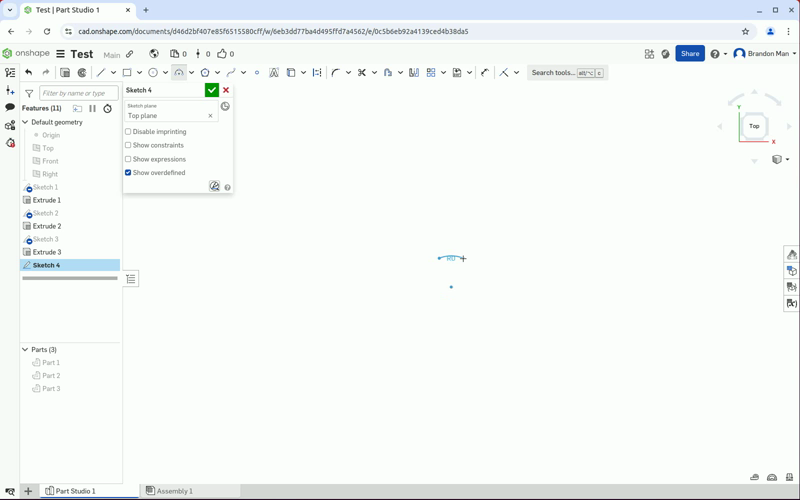
scroll(-6)
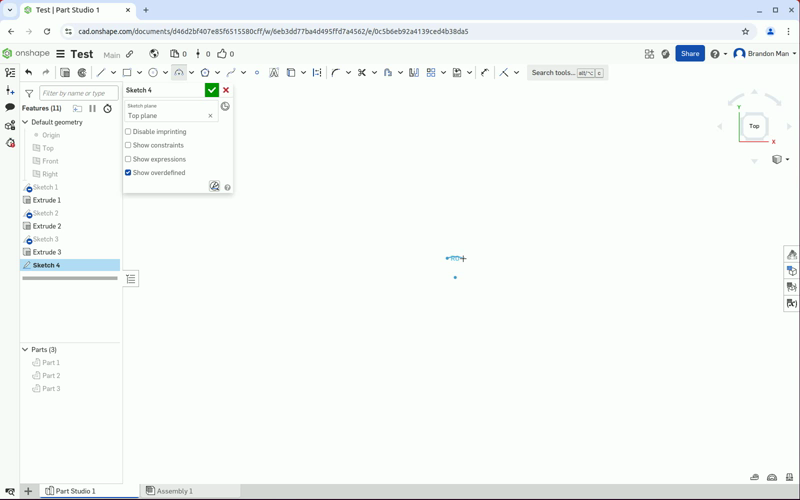
scroll(-6)
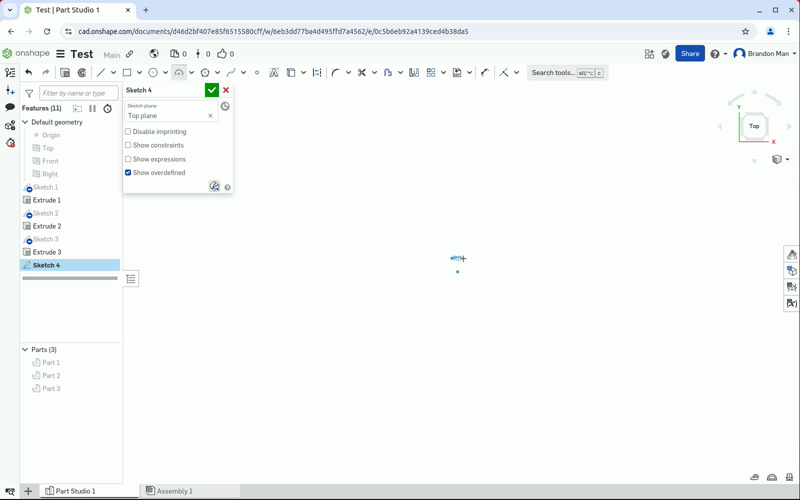
scroll(-6)
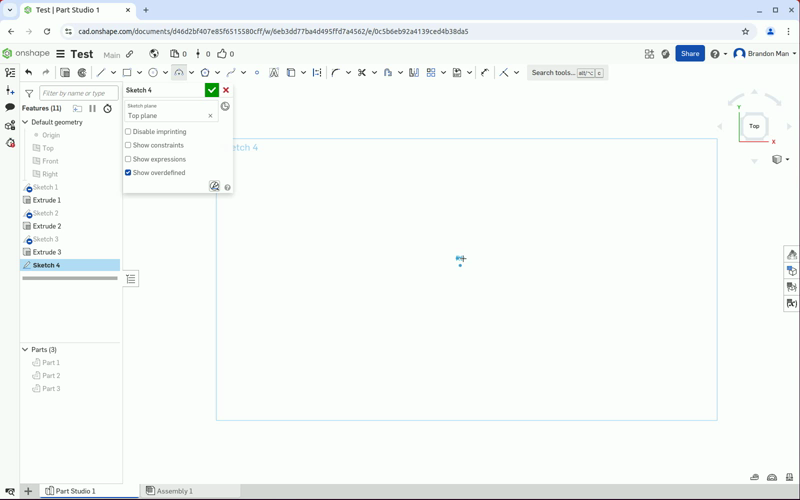
mouse_move(460, 259)
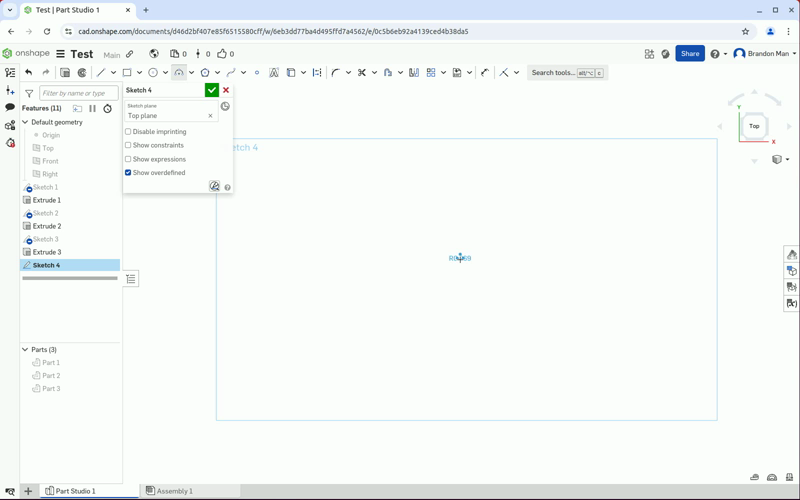
scroll(6)
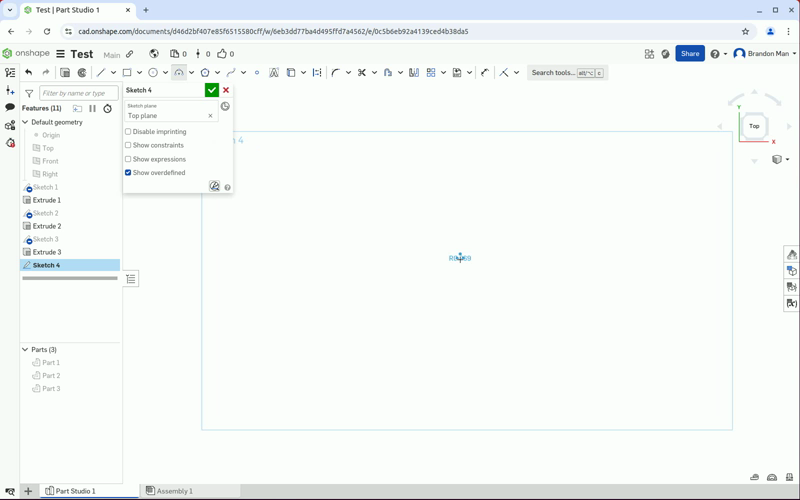
scroll(6)
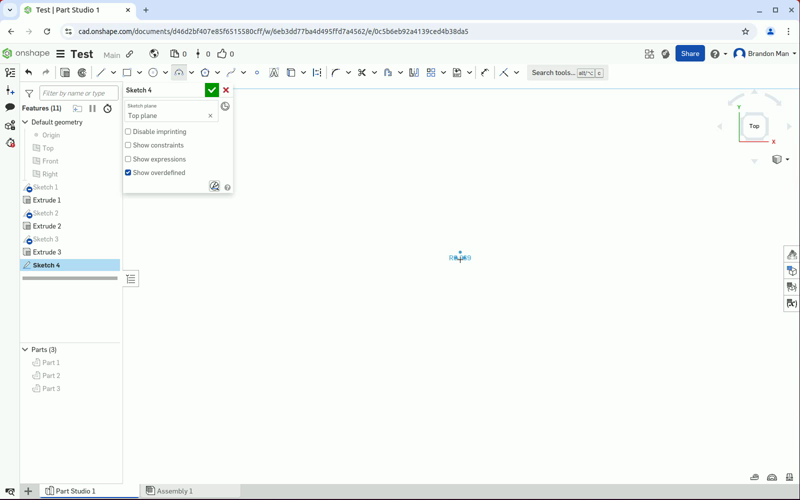
scroll(6)
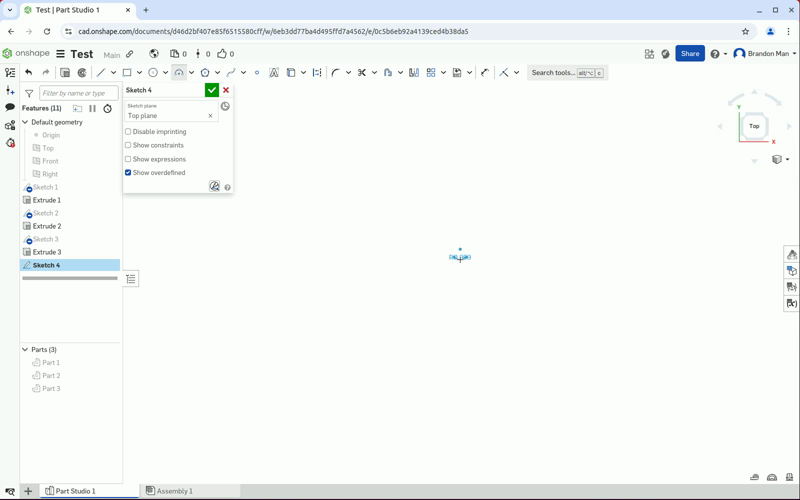
scroll(6)
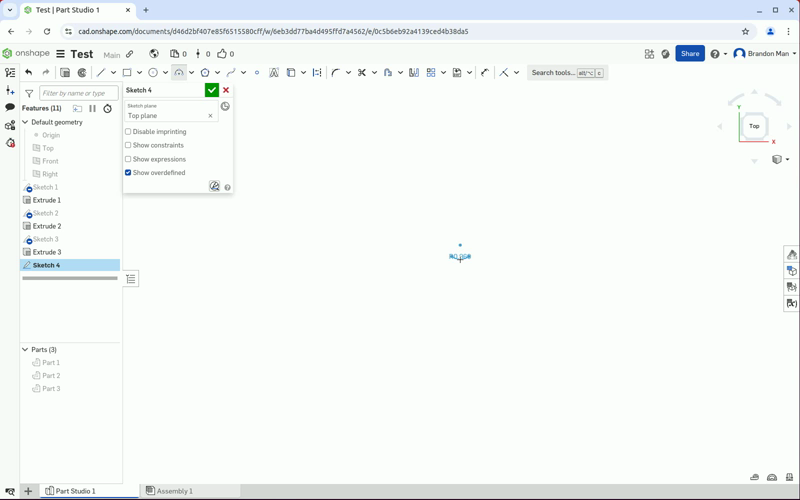
scroll(6)
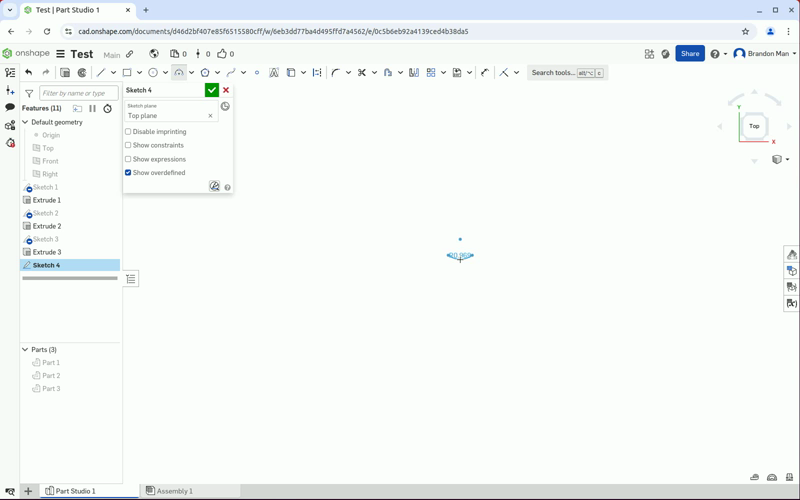
scroll(6)
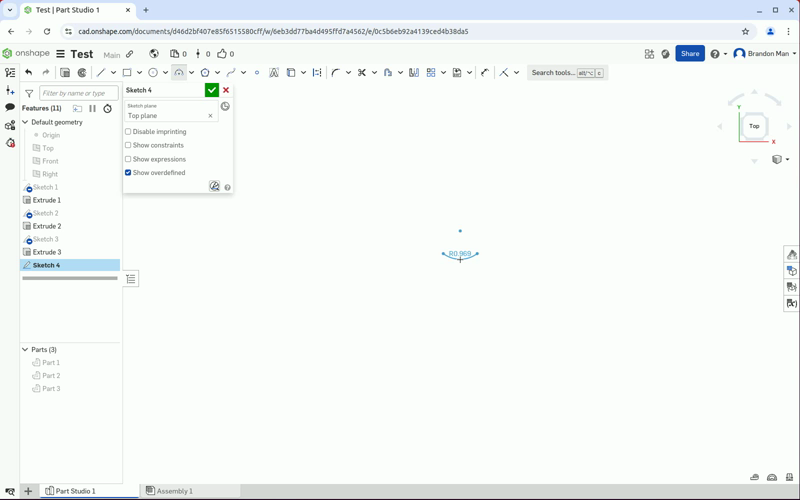
scroll(6)
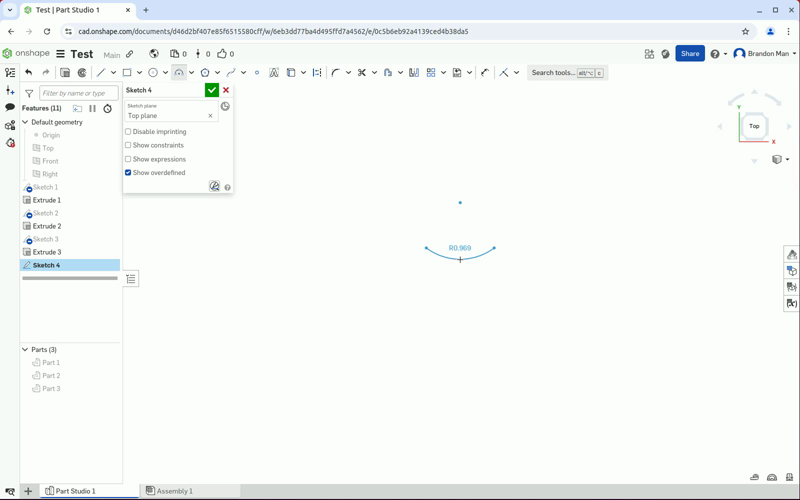
click(460, 259)
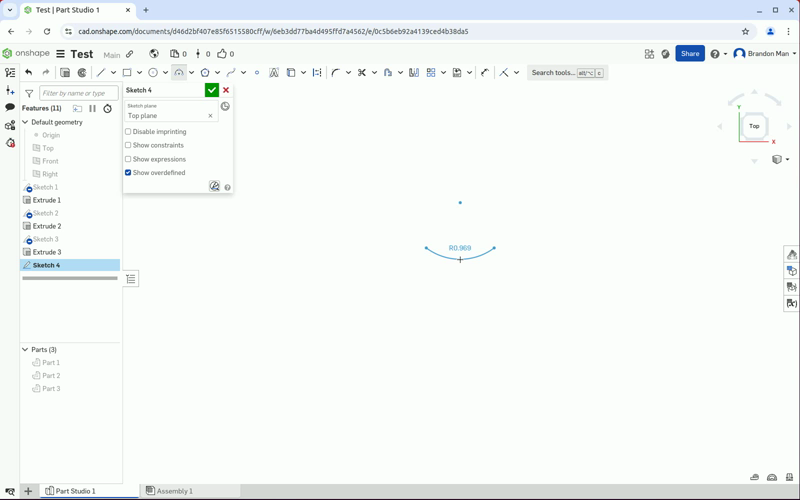
scroll(-6)
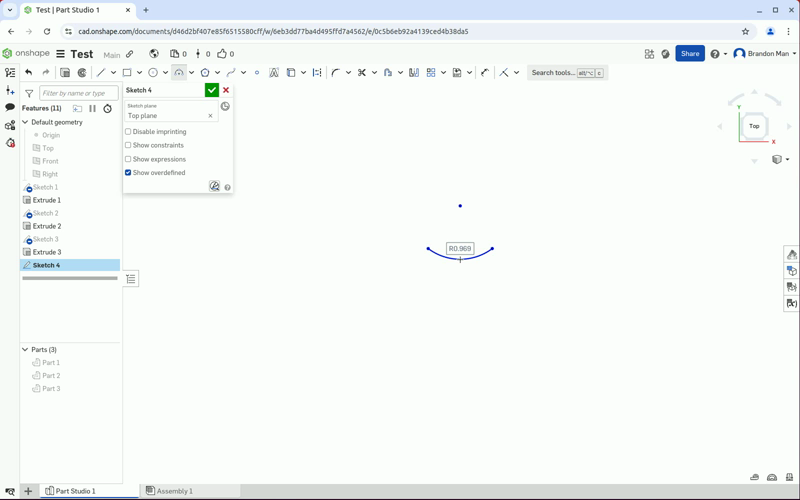
scroll(-6)
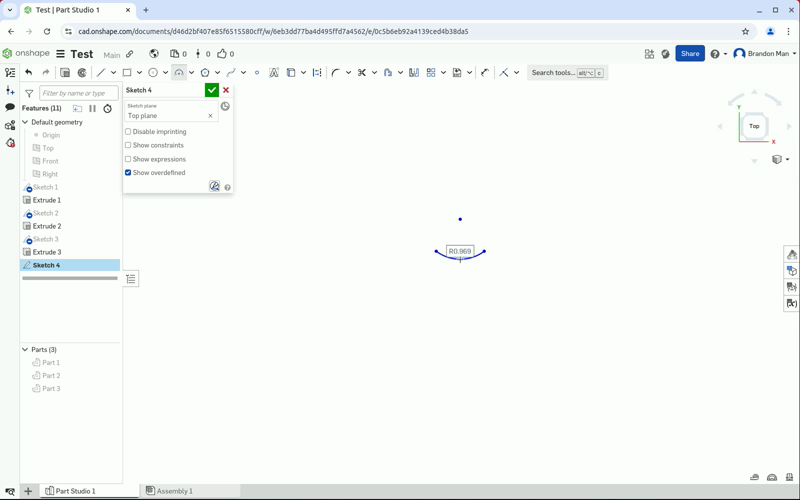
scroll(-6)
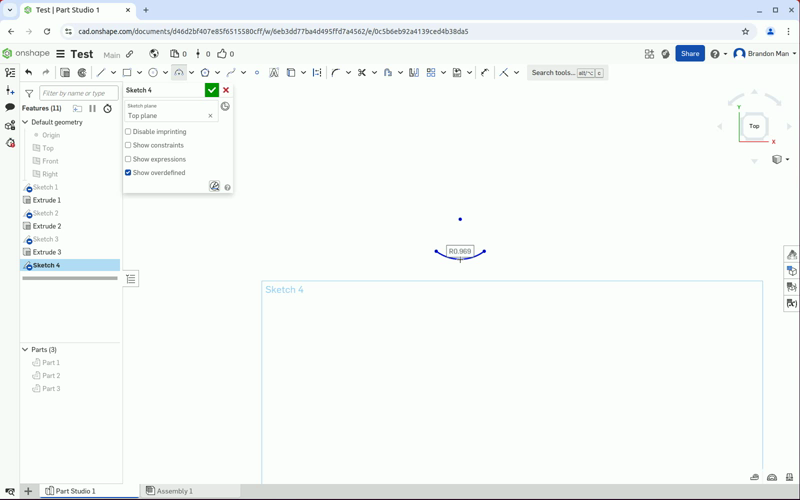
scroll(-6)
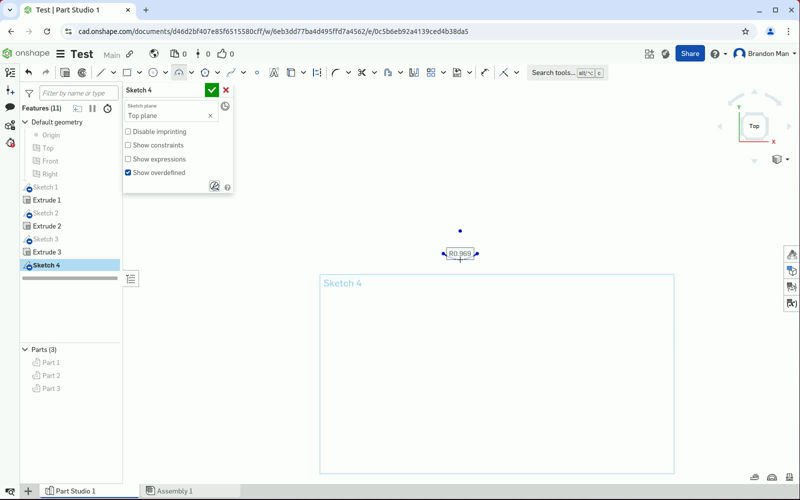
scroll(-6)
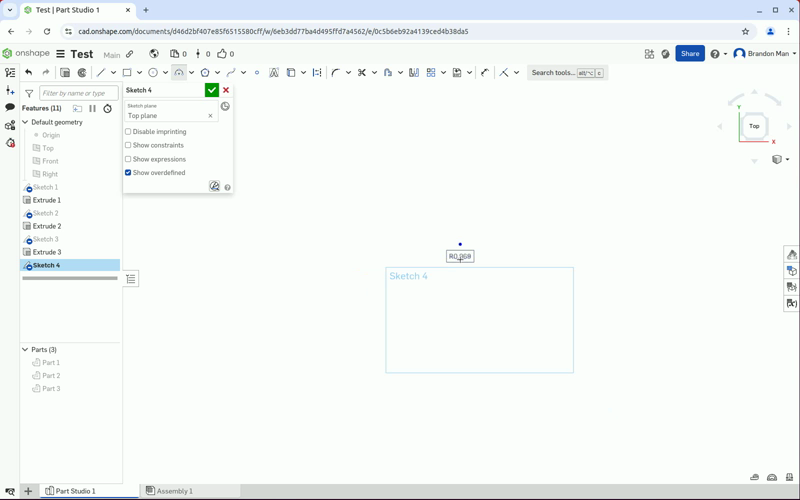
scroll(-6)
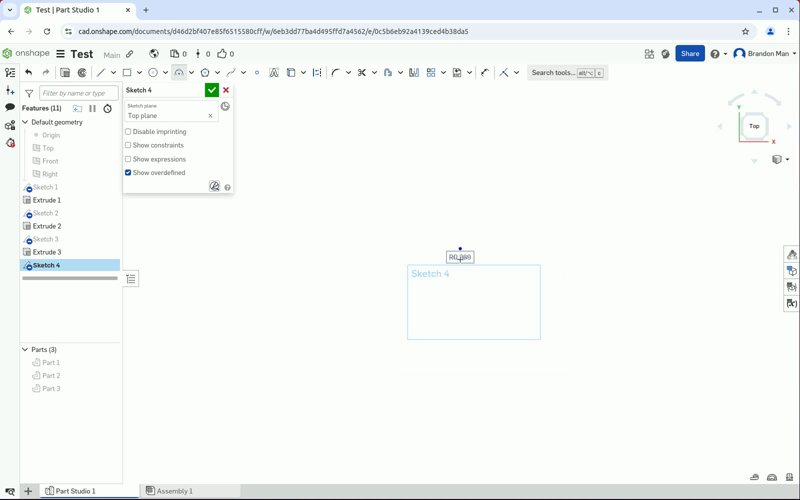
scroll(-6)
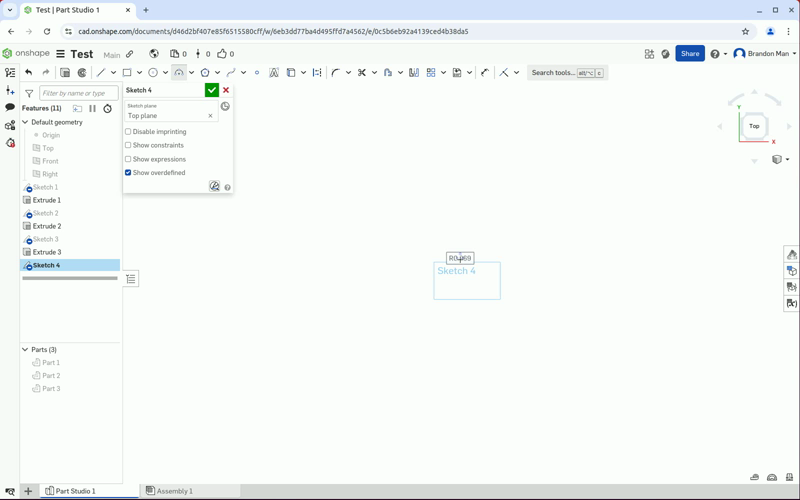
key_up(shift)
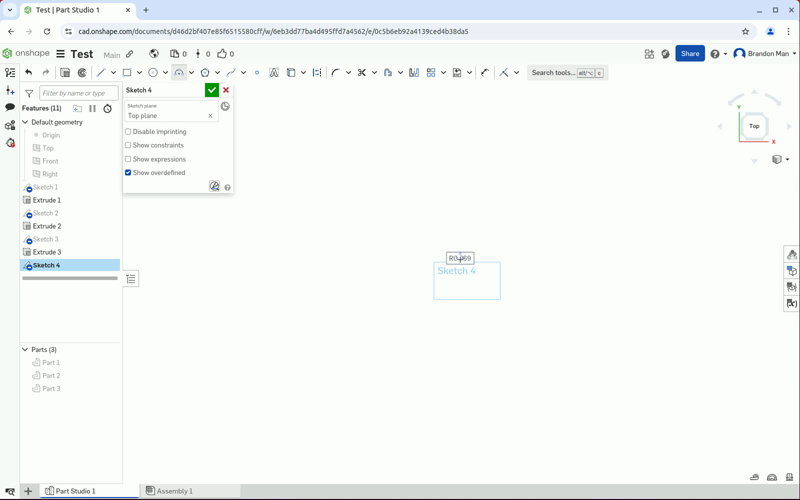
key(esc)
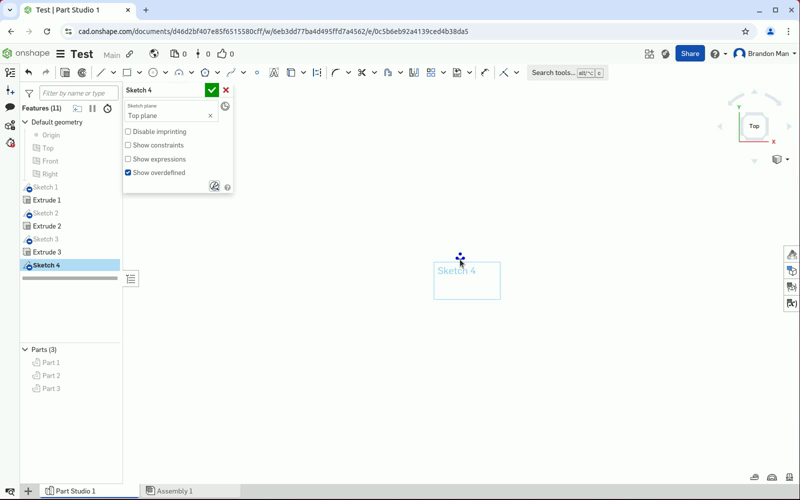
key(l)
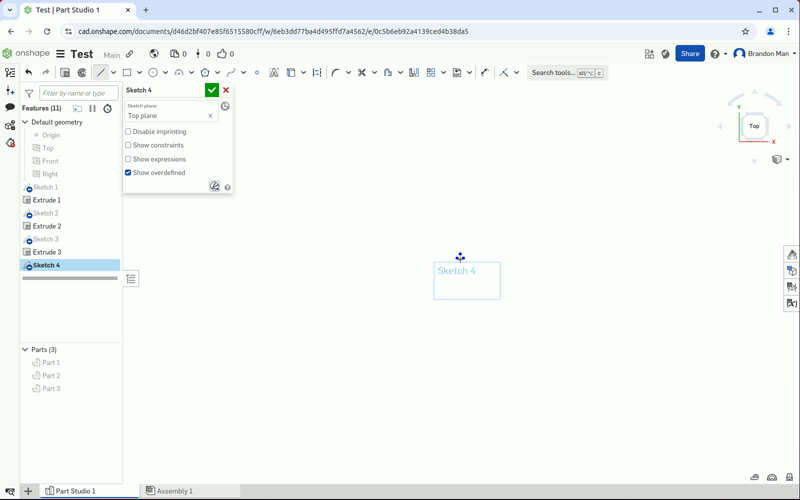
mouse_move(463, 258)
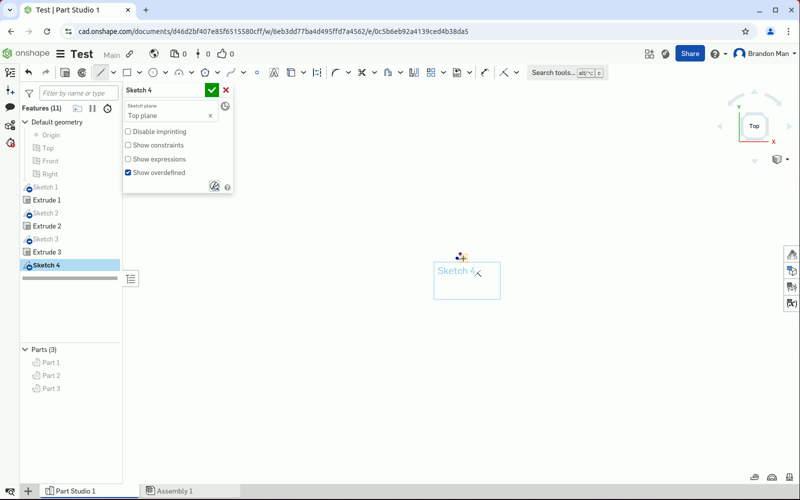
scroll(6)
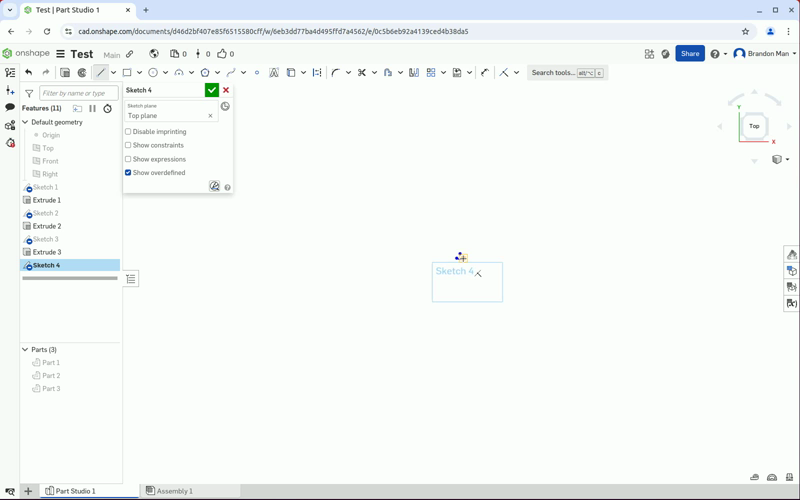
scroll(6)
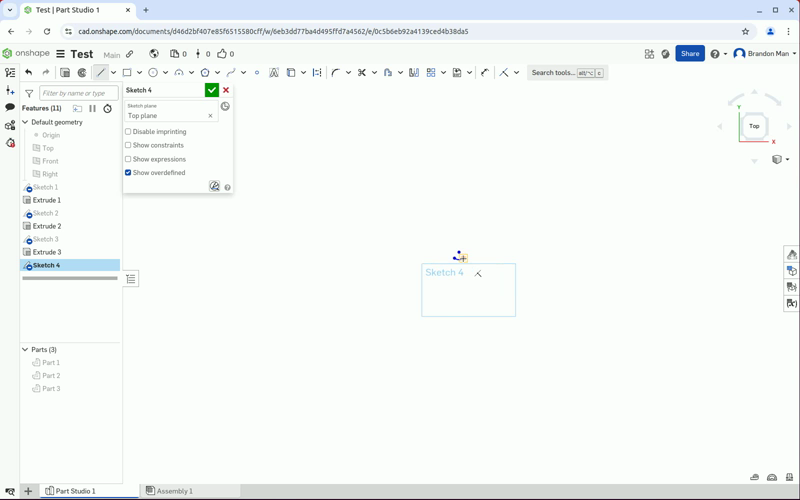
scroll(6)
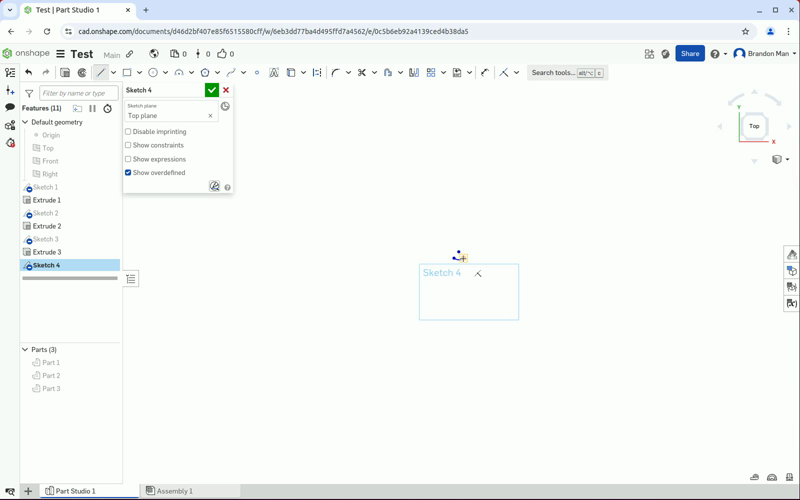
scroll(6)
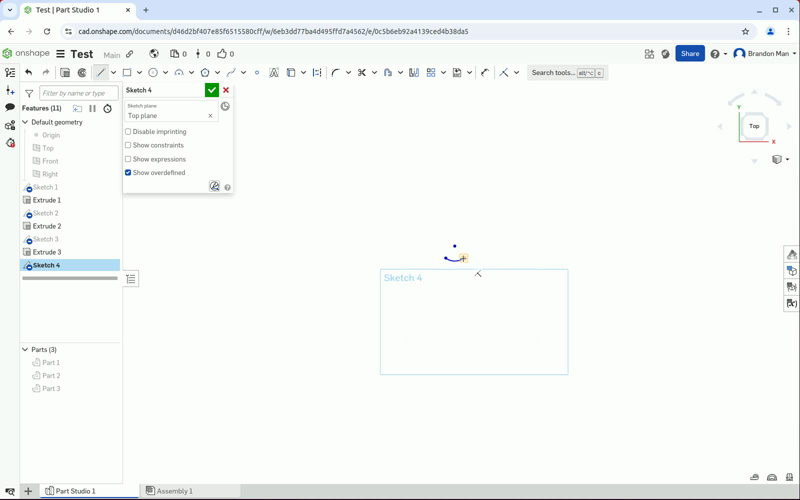
scroll(6)
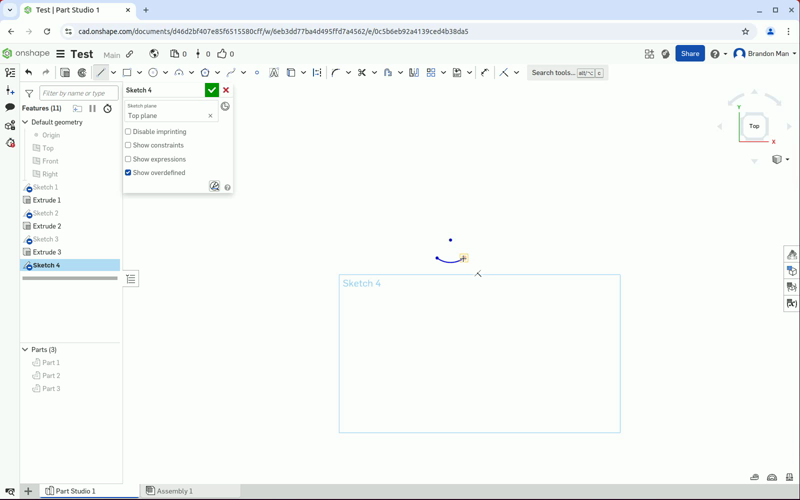
scroll(6)
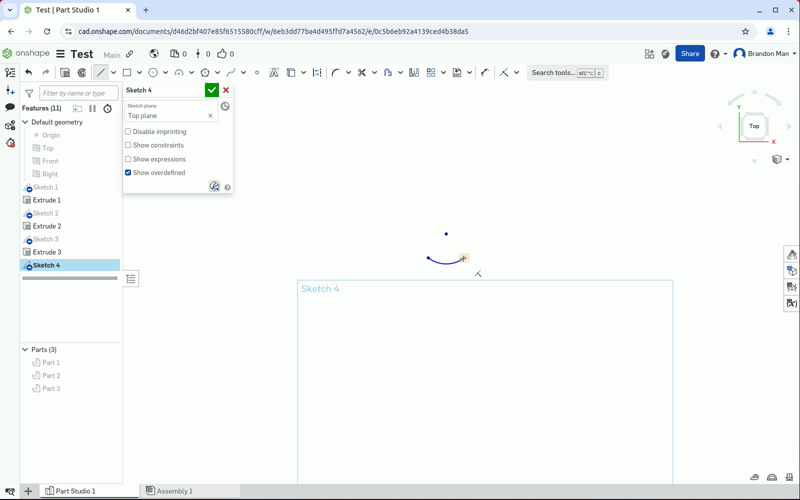
scroll(6)
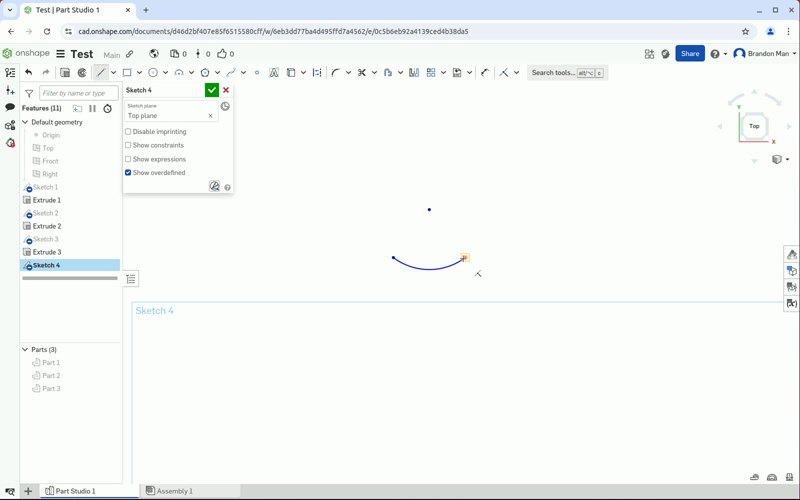
click(463, 258)
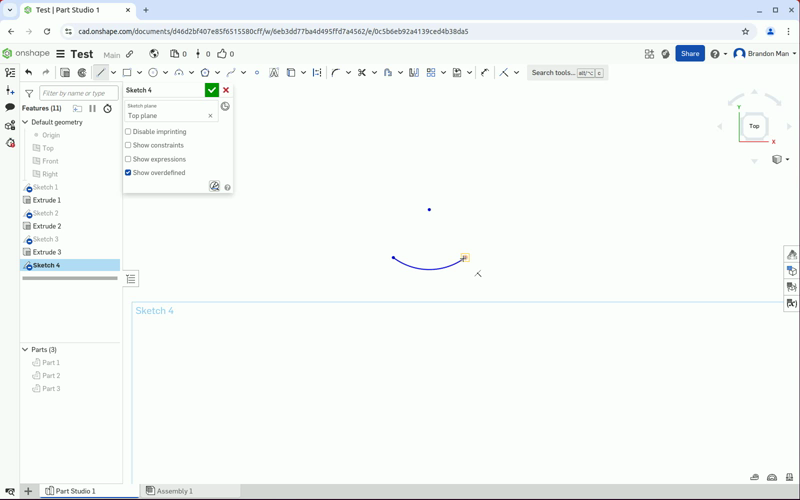
scroll(-6)
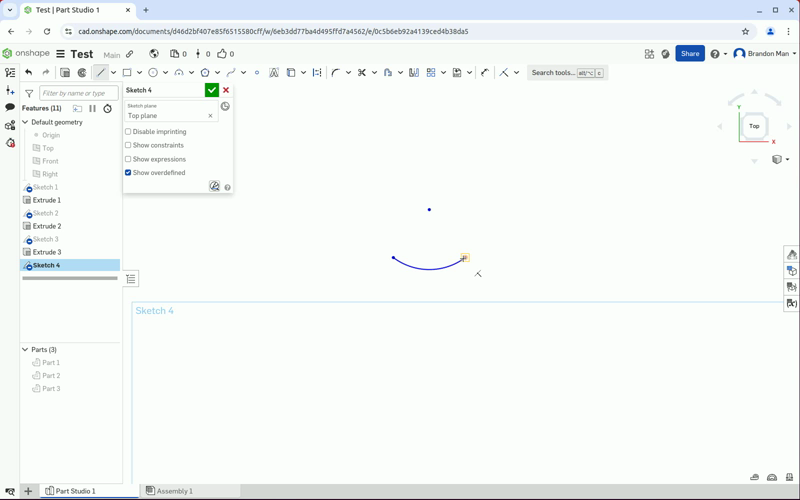
scroll(-6)
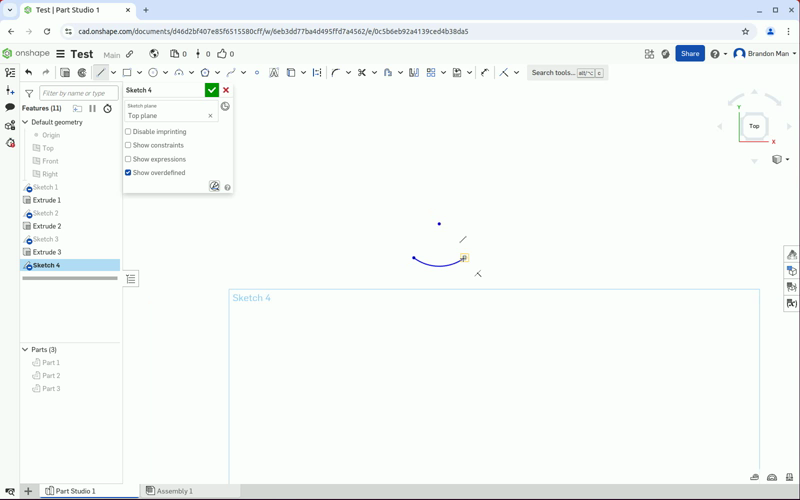
scroll(-6)
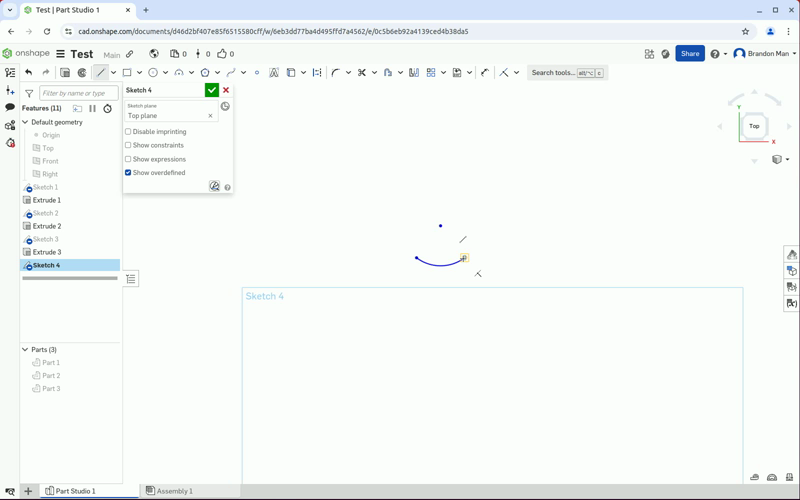
scroll(-6)
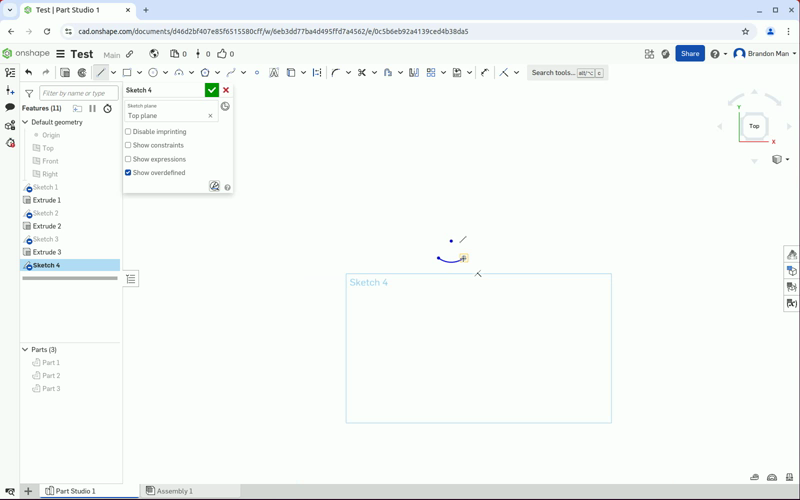
scroll(-6)
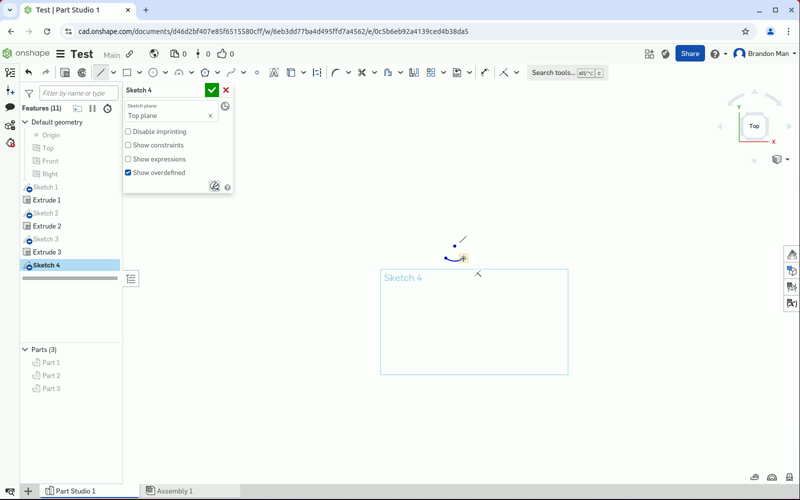
scroll(-6)
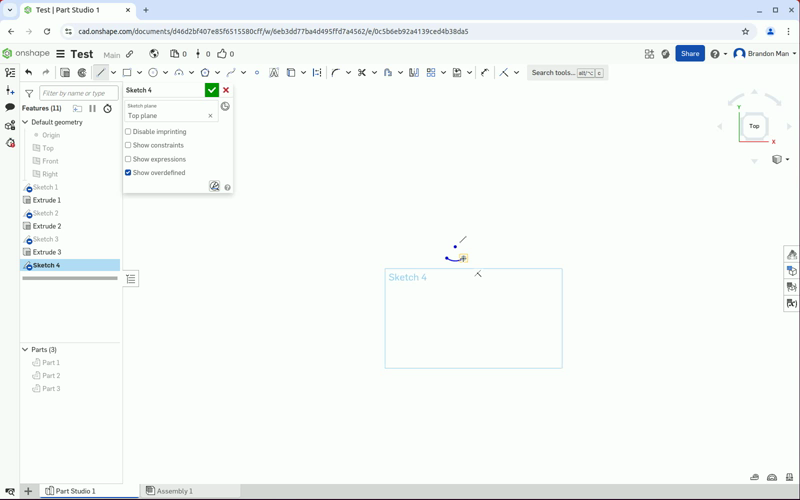
scroll(-6)
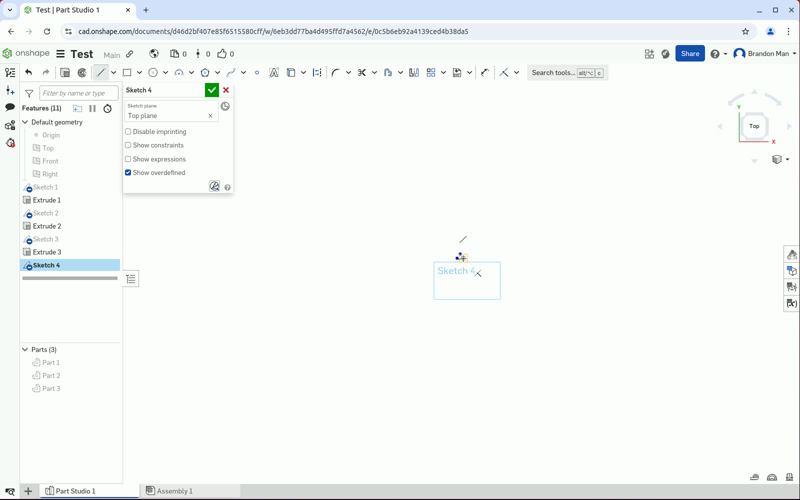
key_down(shift)
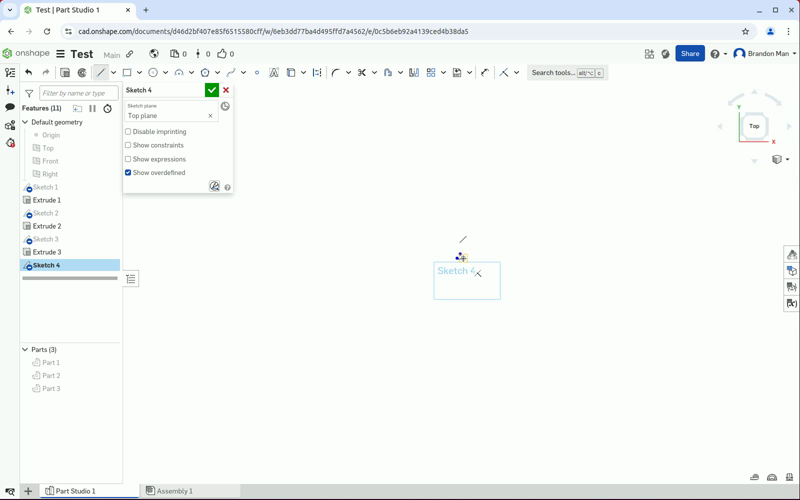
mouse_move(463, 176)
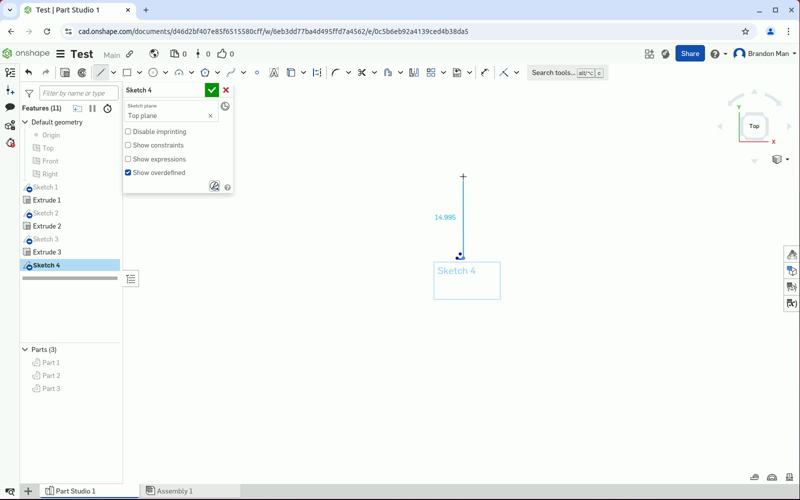
click(463, 176)
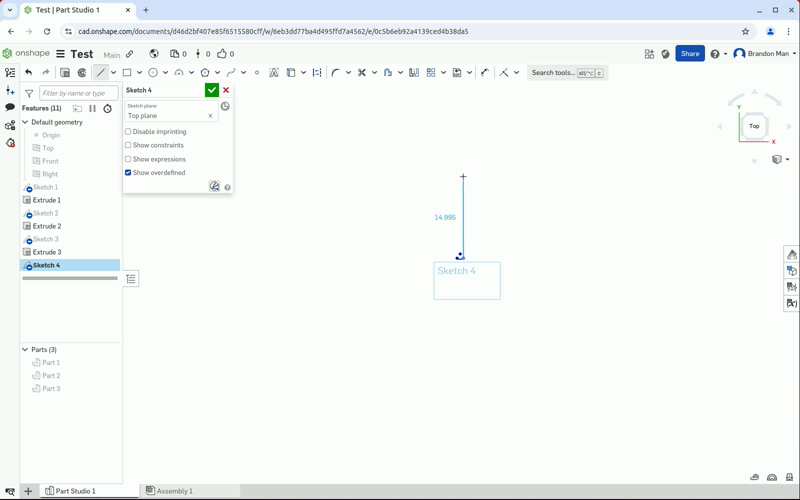
key_up(shift)
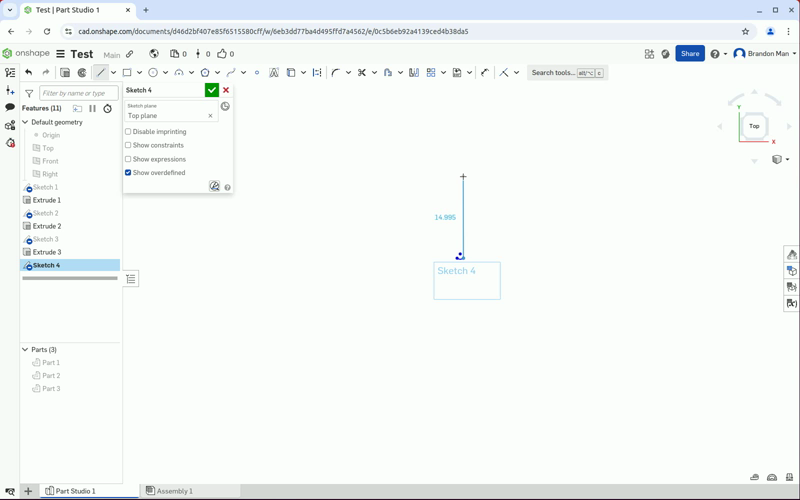
key(esc)
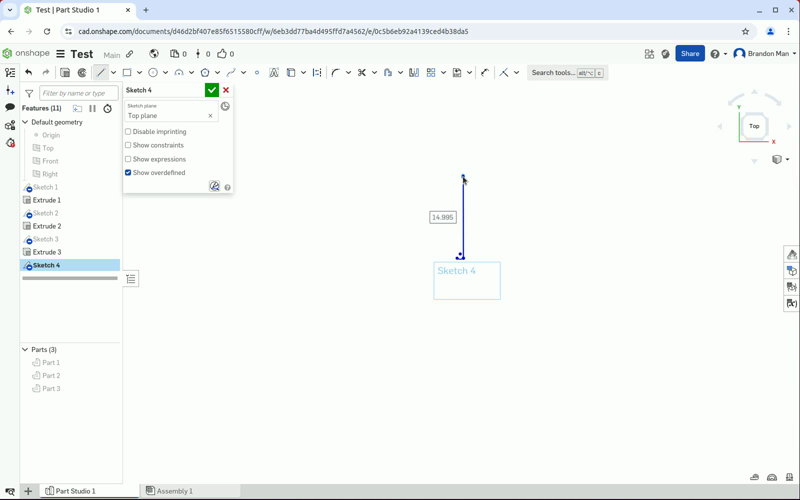
key(a)
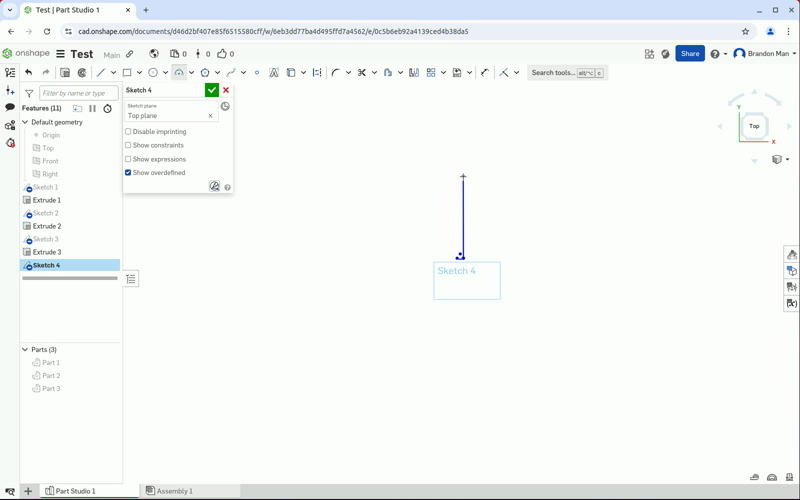
mouse_move(463, 176)
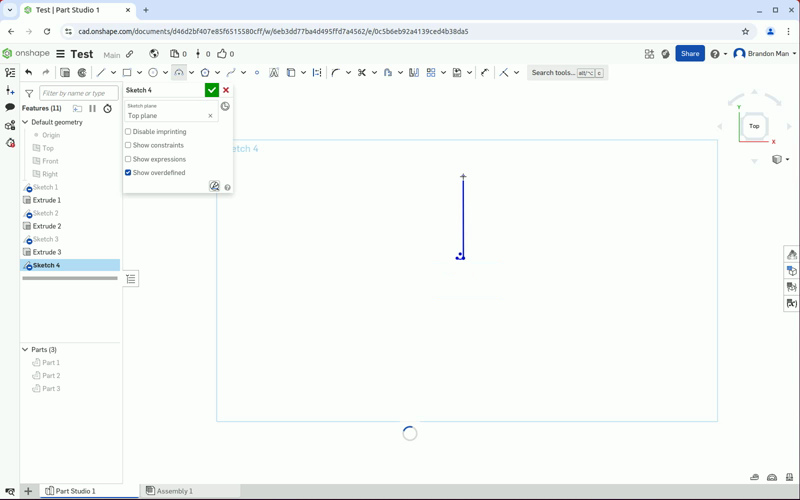
click(463, 176)
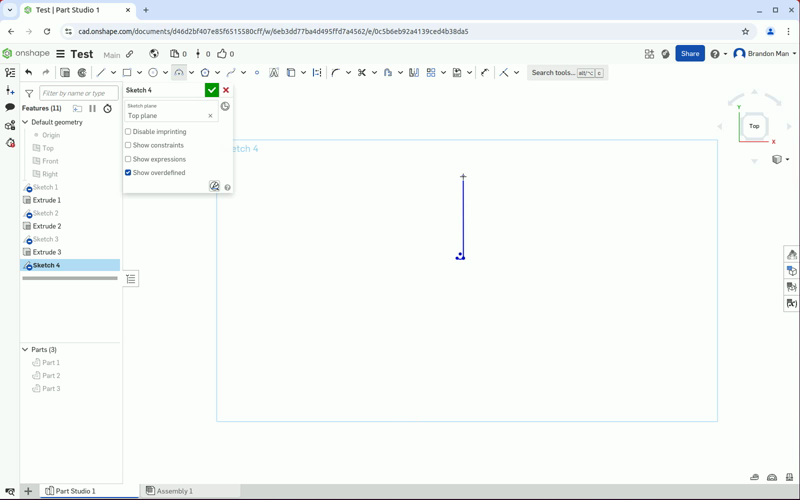
key_down(shift)
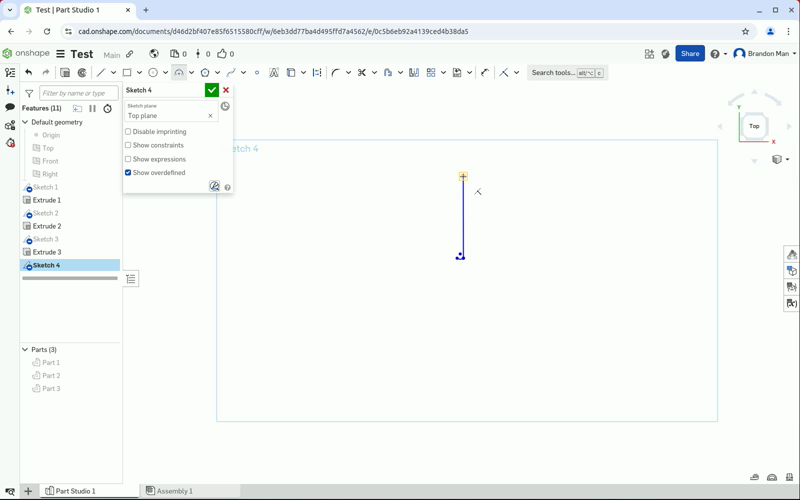
mouse_move(457, 176)
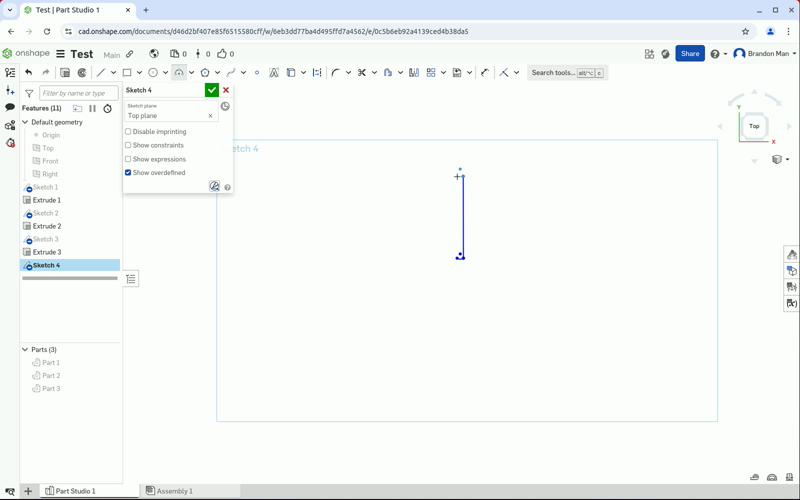
scroll(6)
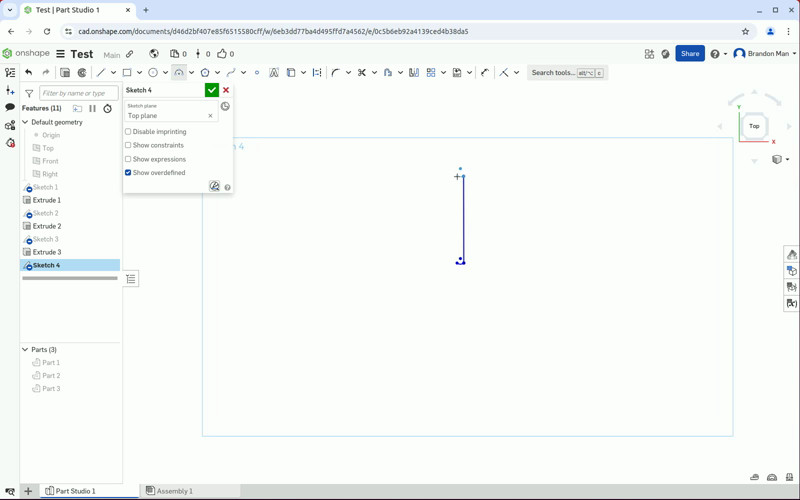
scroll(6)
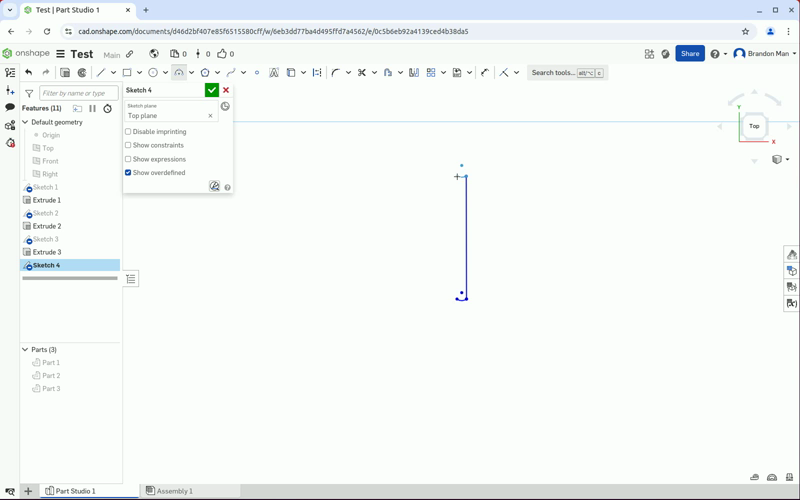
scroll(6)
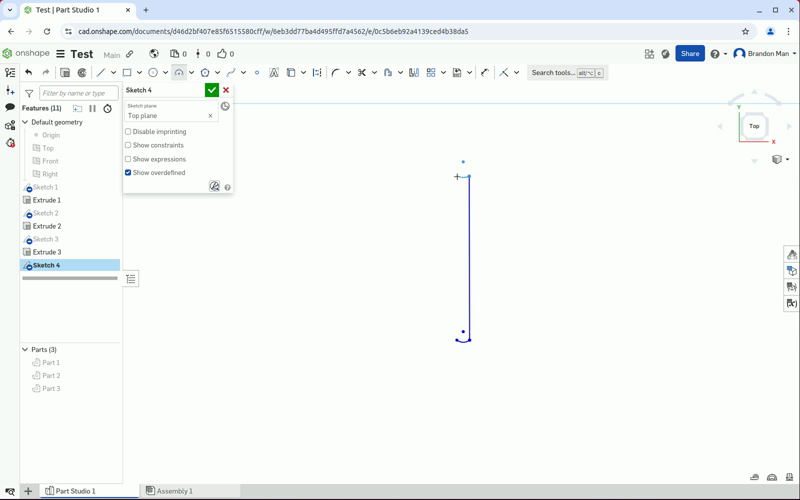
scroll(6)
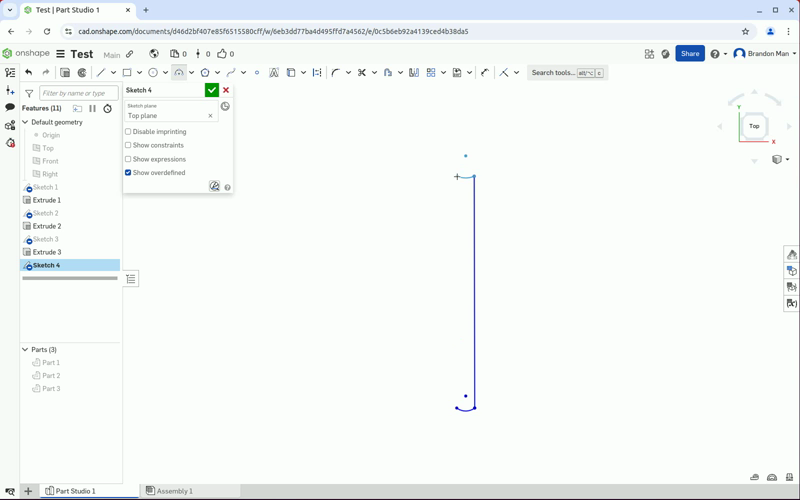
scroll(6)
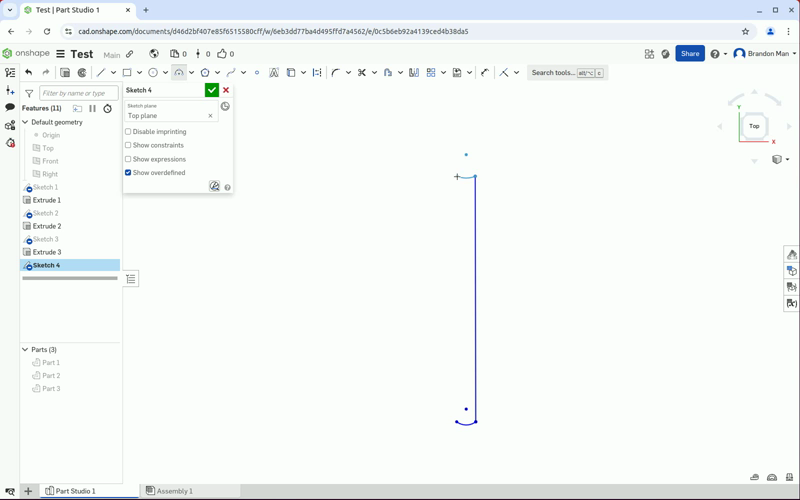
scroll(6)
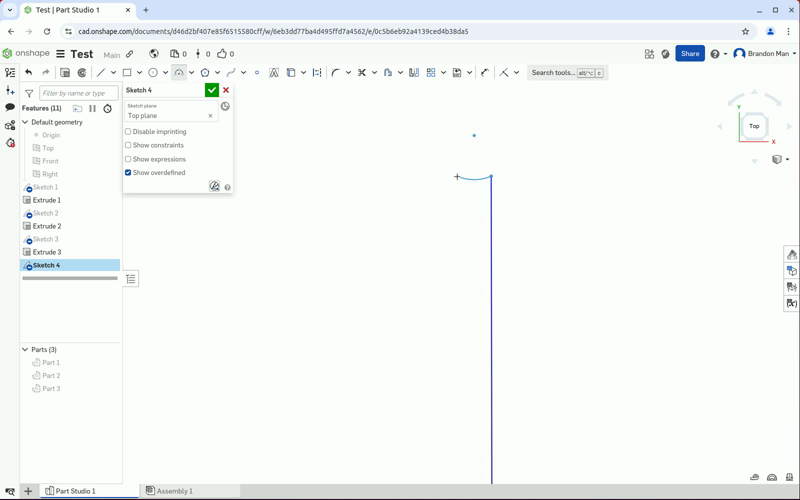
scroll(6)
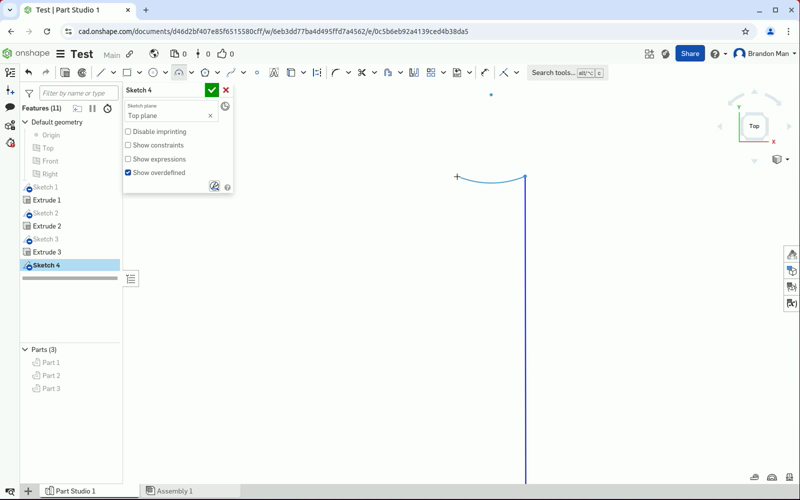
click(457, 176)
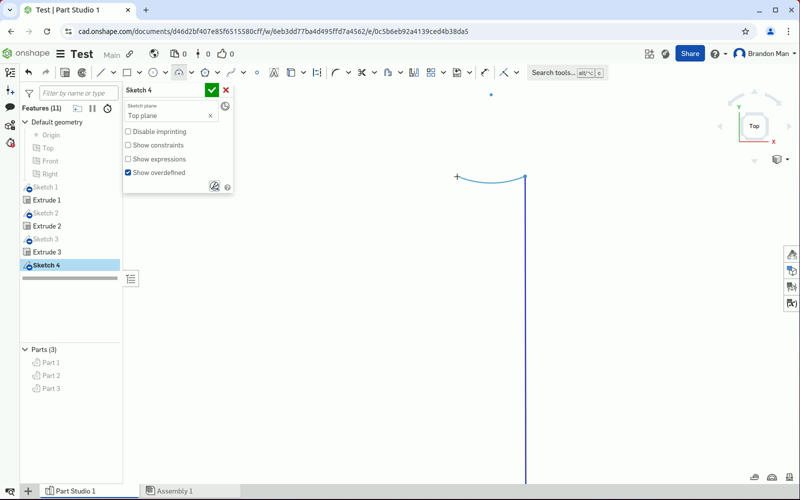
scroll(-6)
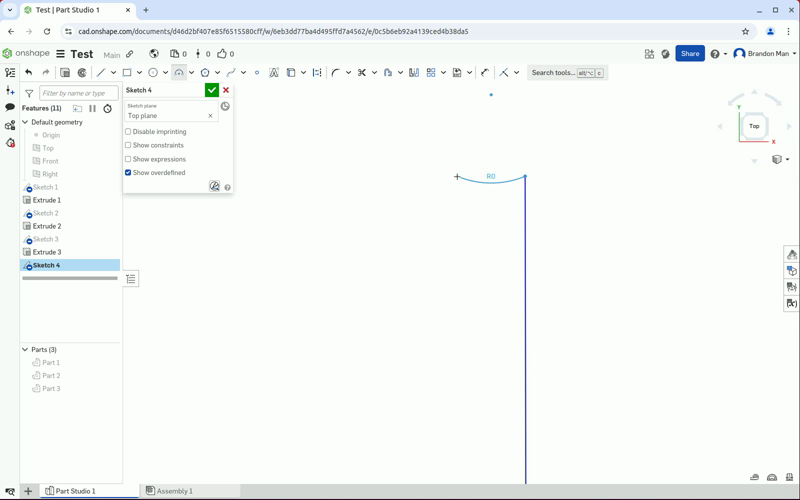
scroll(-6)
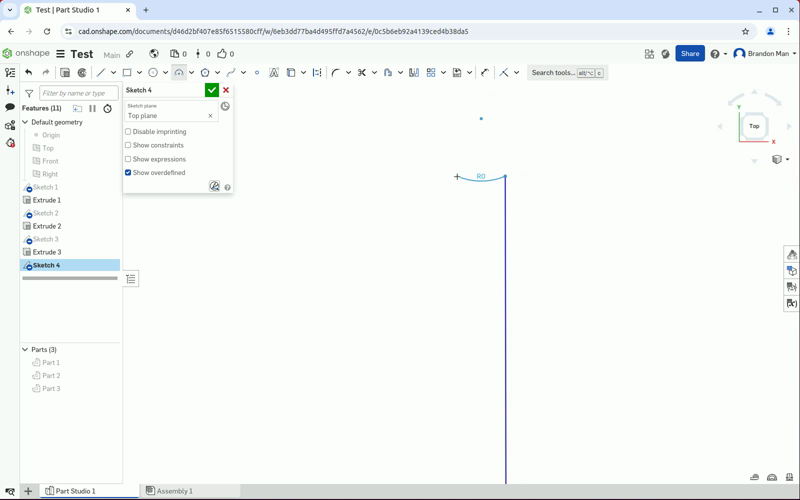
scroll(-6)
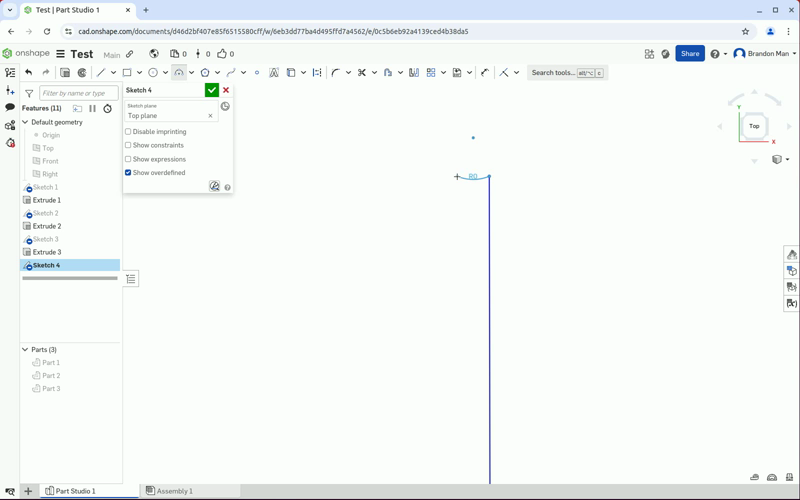
scroll(-6)
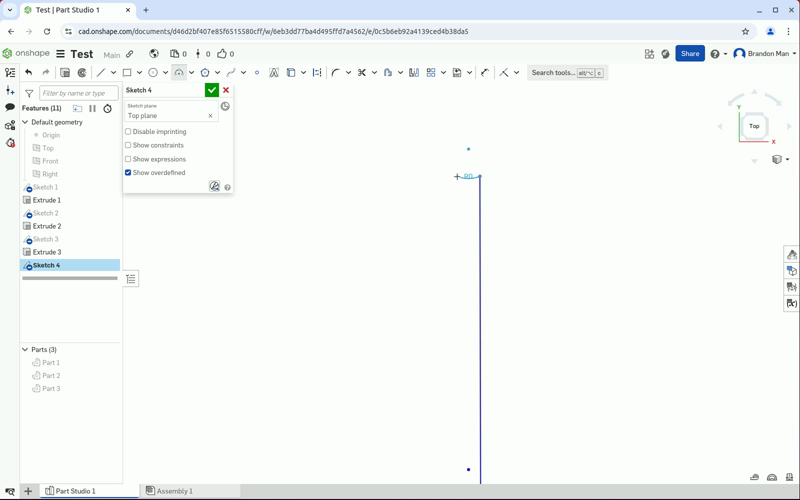
scroll(-6)
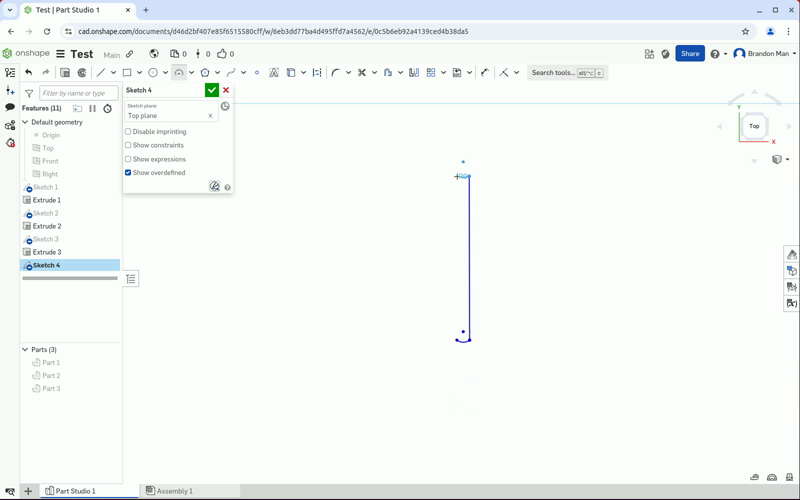
scroll(-6)
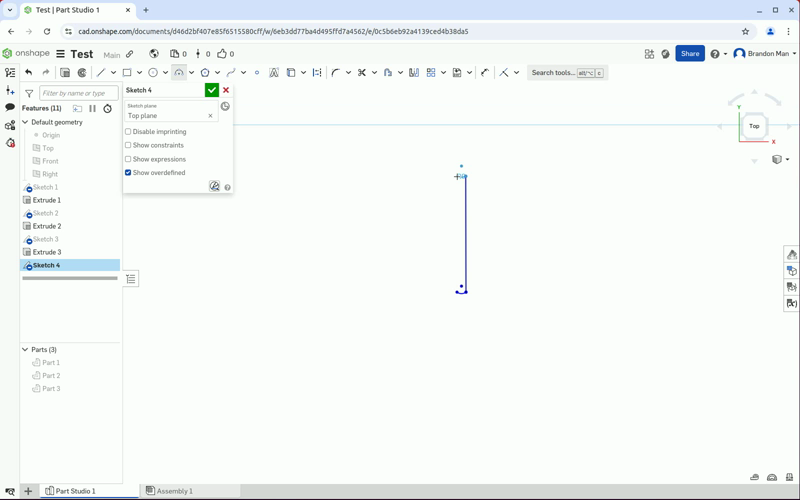
scroll(-6)
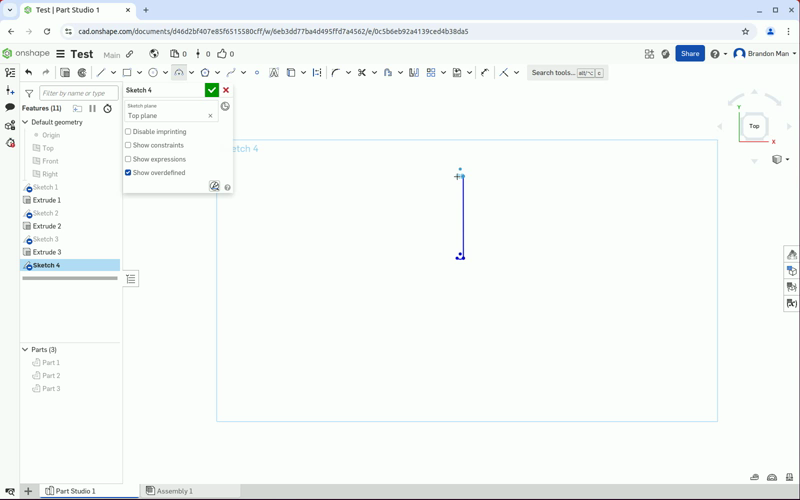
mouse_move(460, 175)
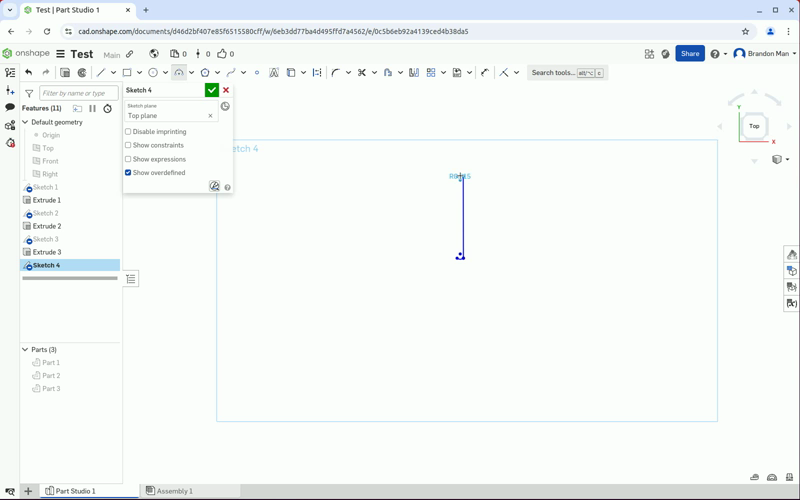
scroll(6)
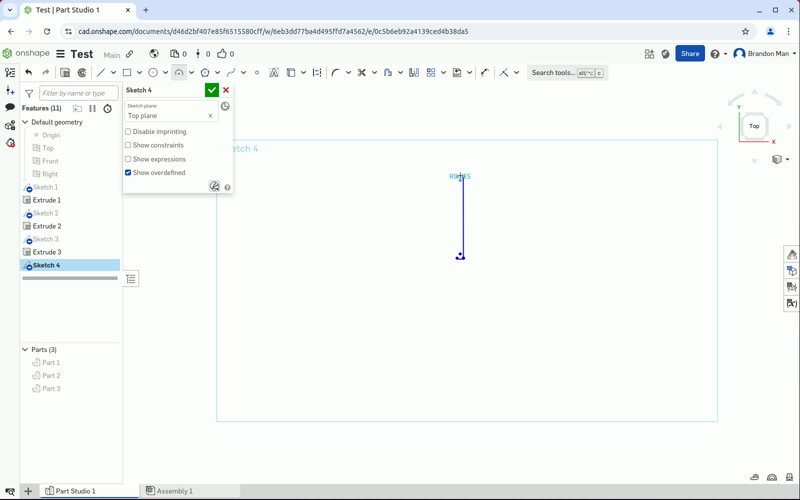
scroll(6)
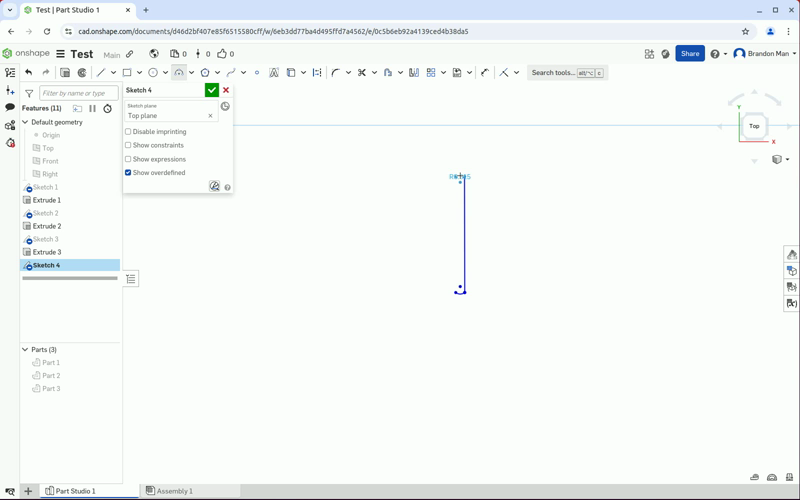
scroll(6)
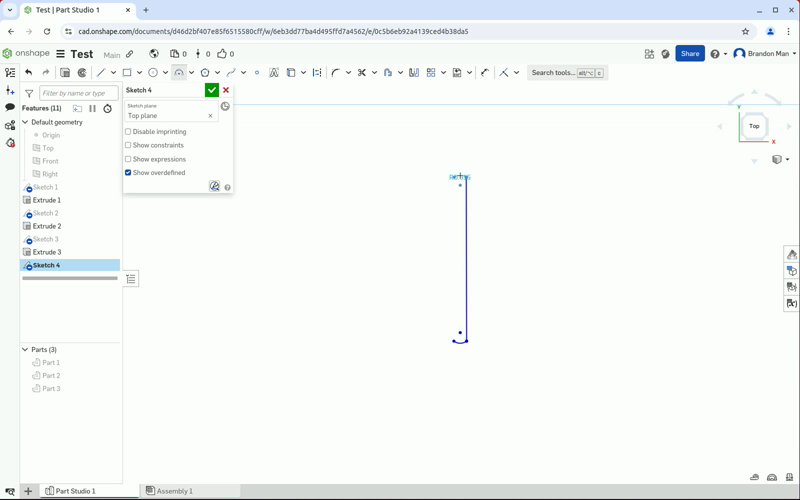
scroll(6)
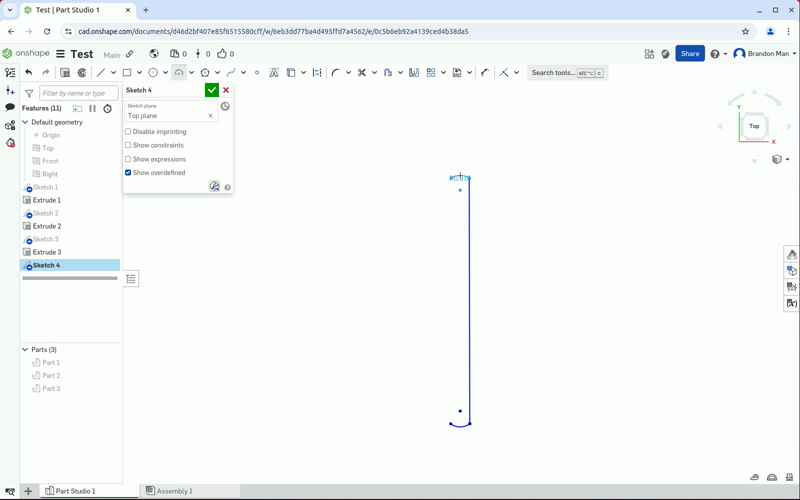
scroll(6)
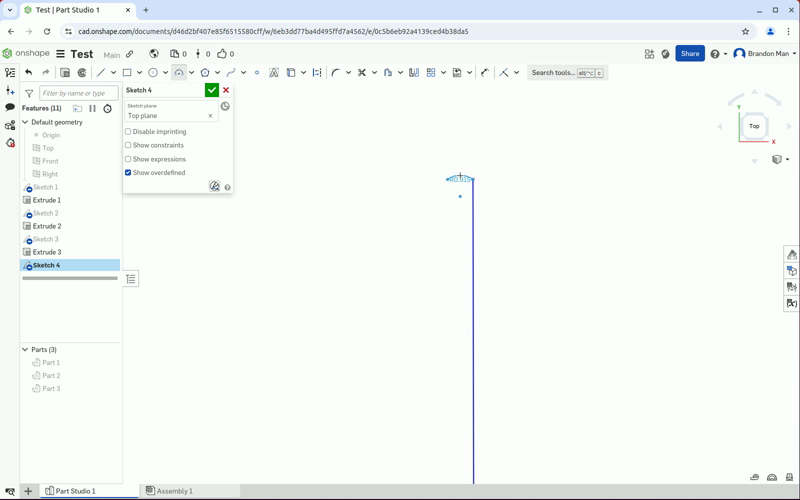
scroll(6)
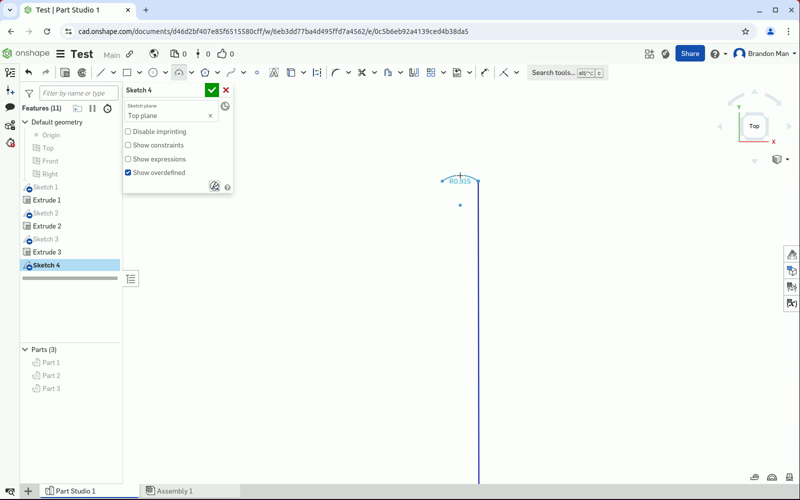
scroll(6)
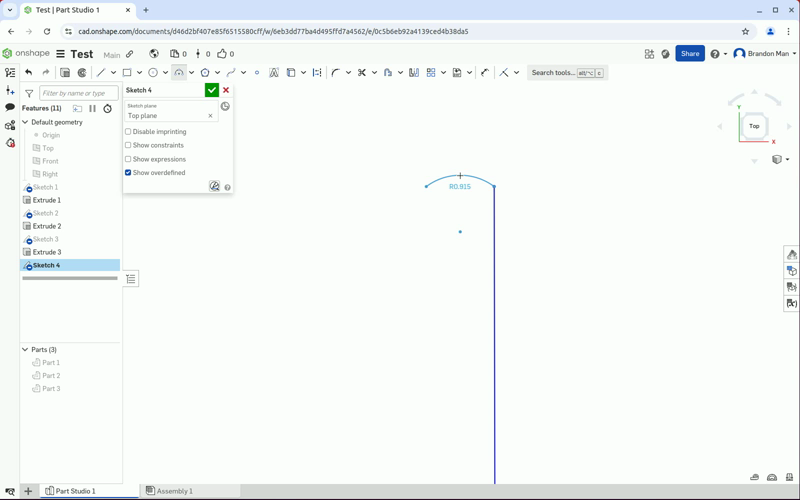
click(460, 175)
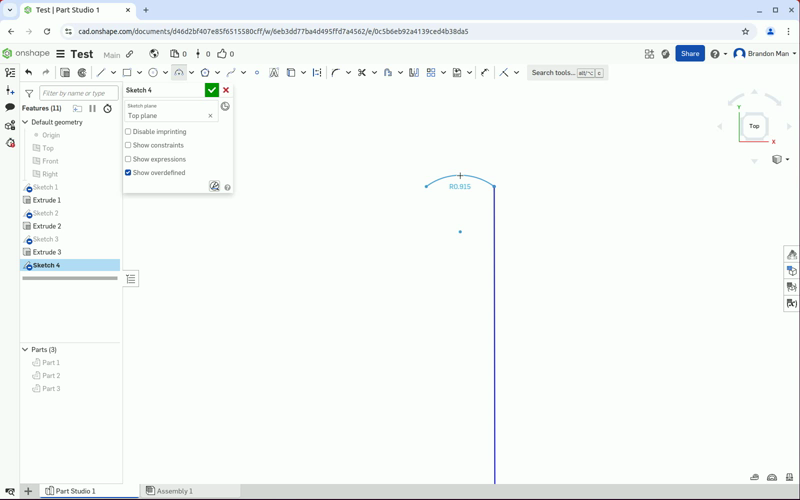
scroll(-6)
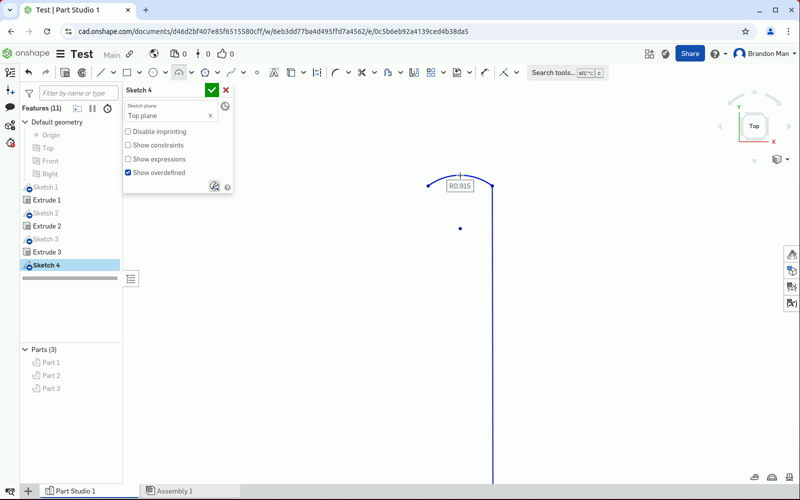
scroll(-6)
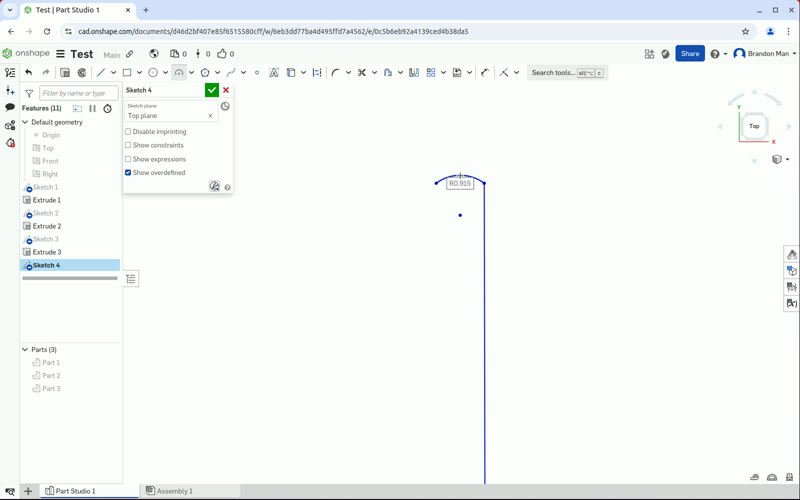
scroll(-6)
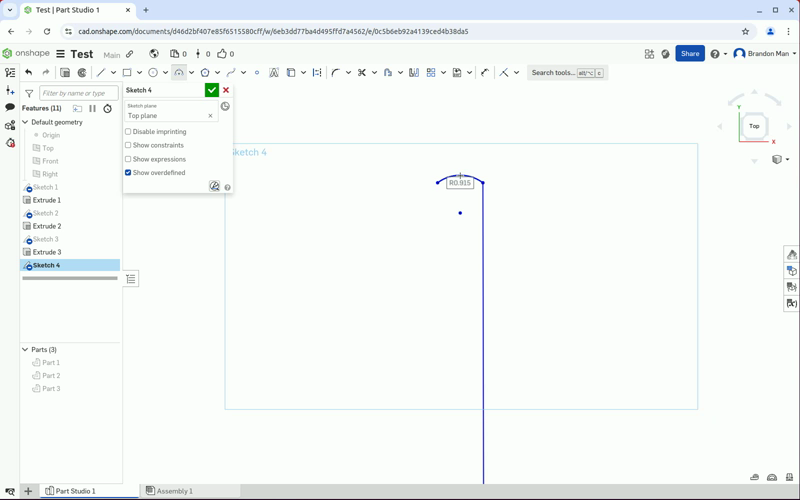
scroll(-6)
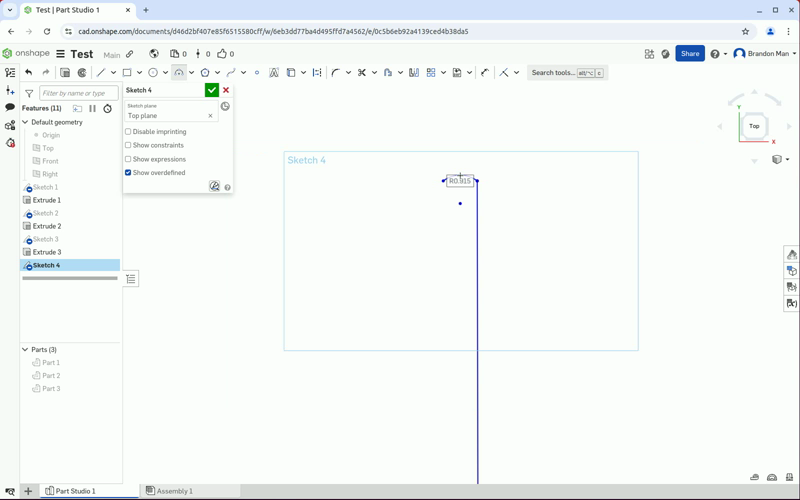
scroll(-6)
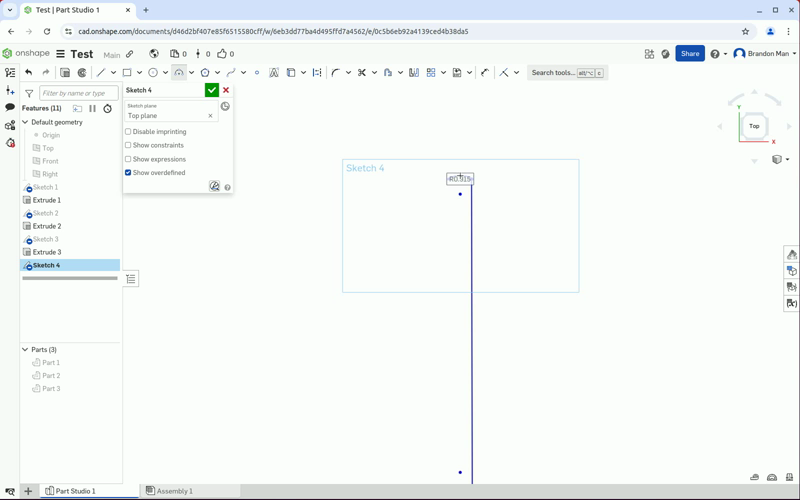
scroll(-6)
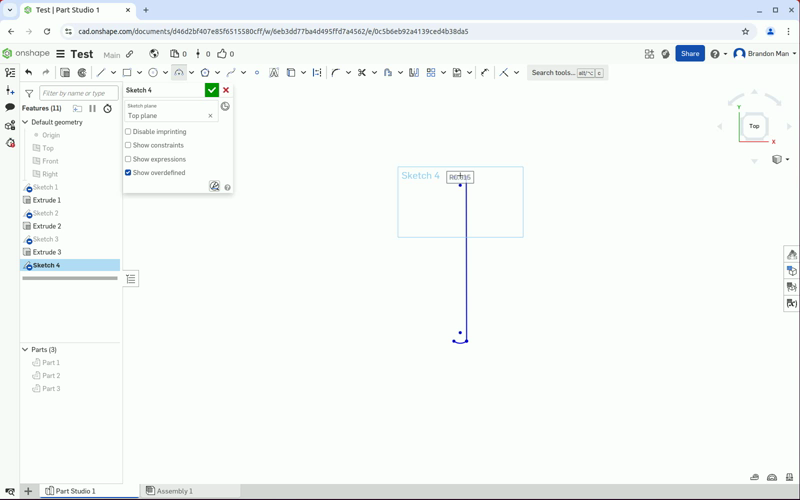
scroll(-6)
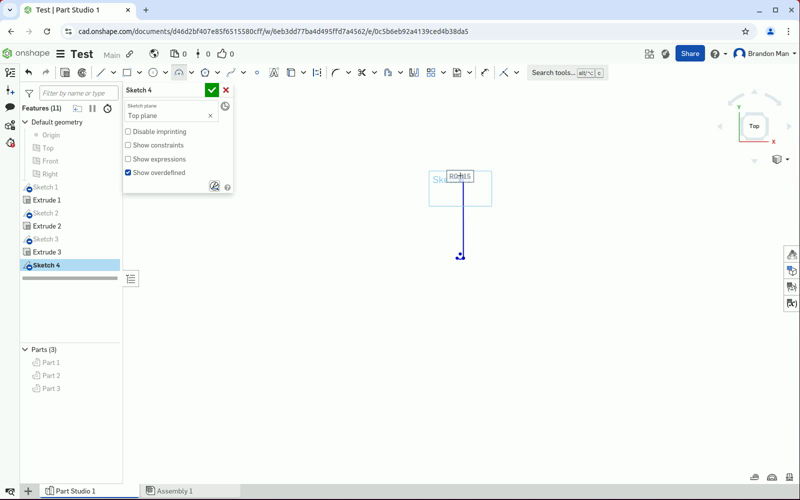
key_up(shift)
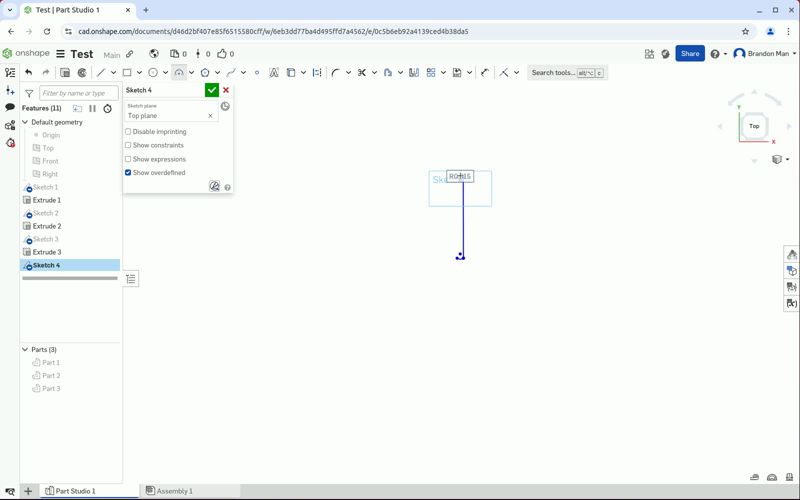
key(esc)
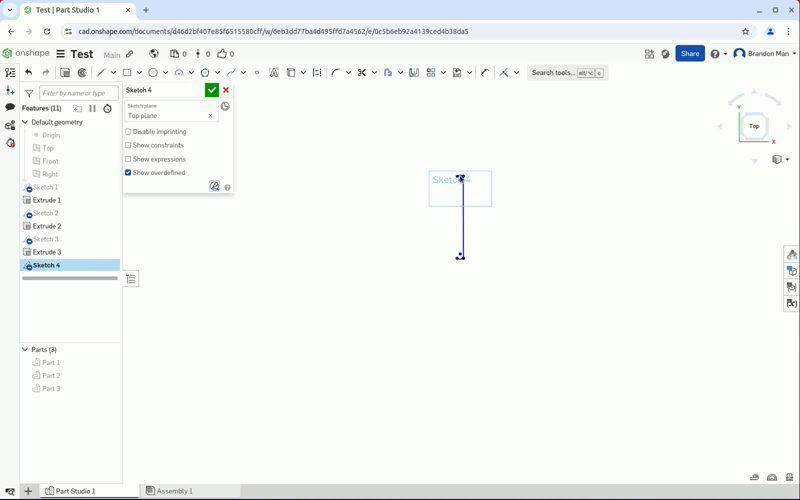
key(l)
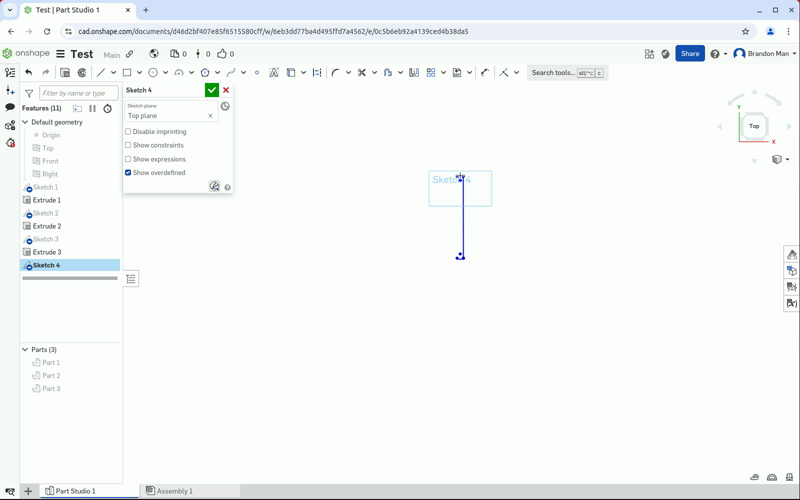
mouse_move(457, 176)
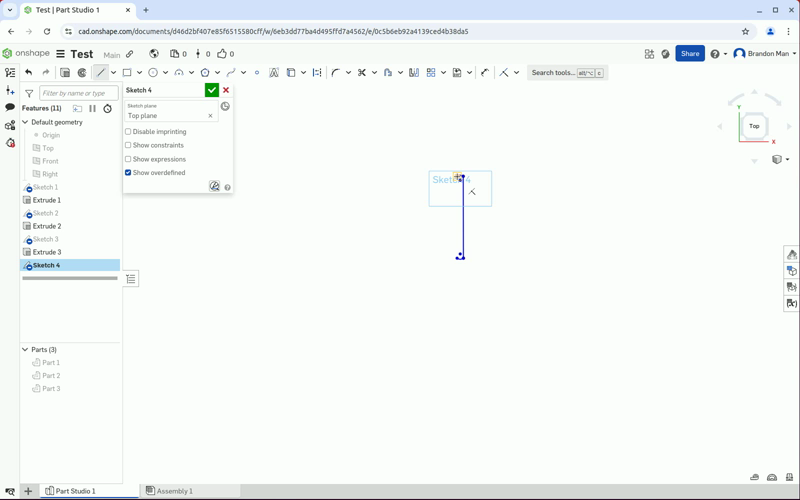
scroll(6)
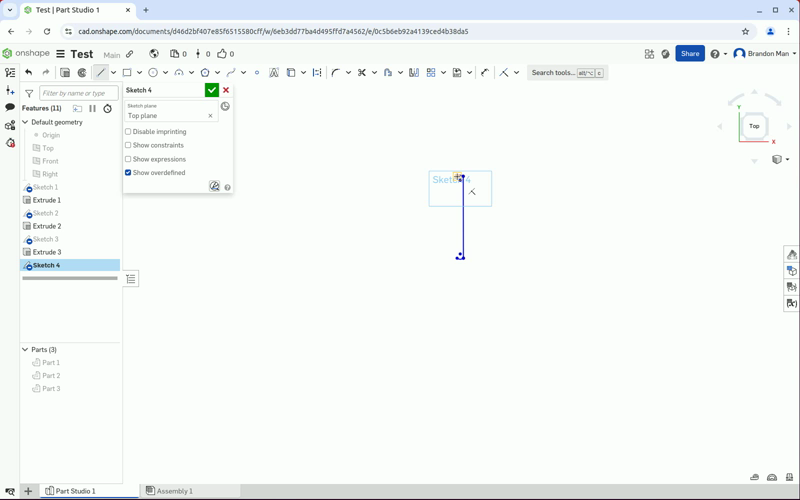
scroll(6)
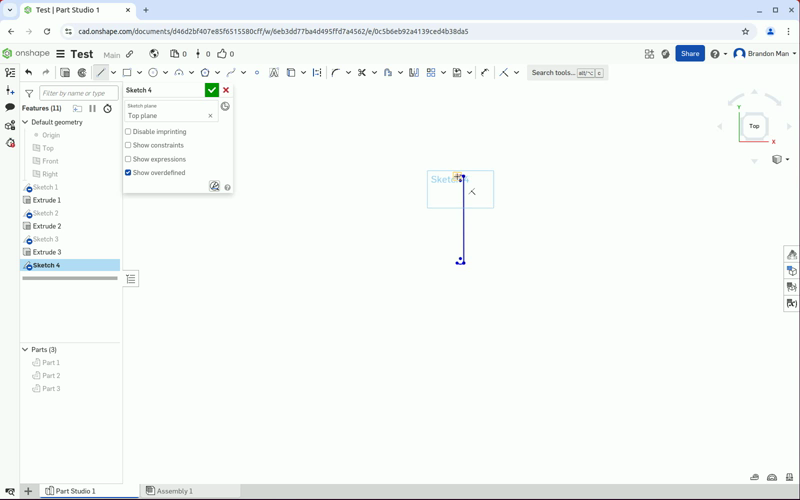
scroll(6)
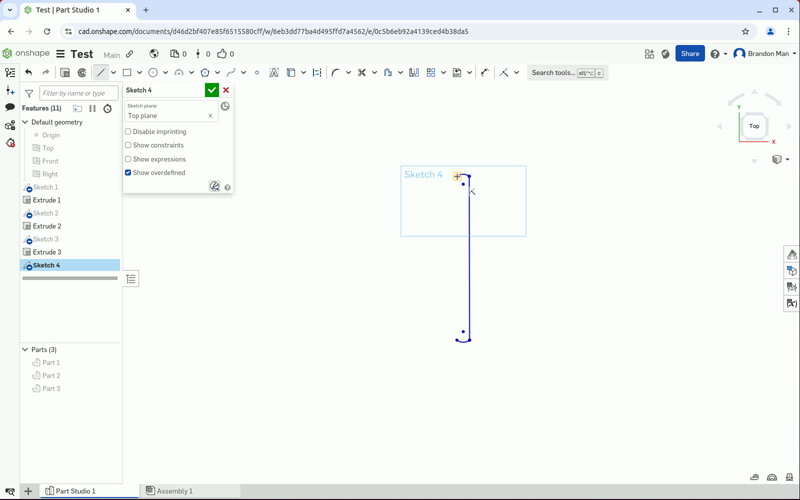
scroll(6)
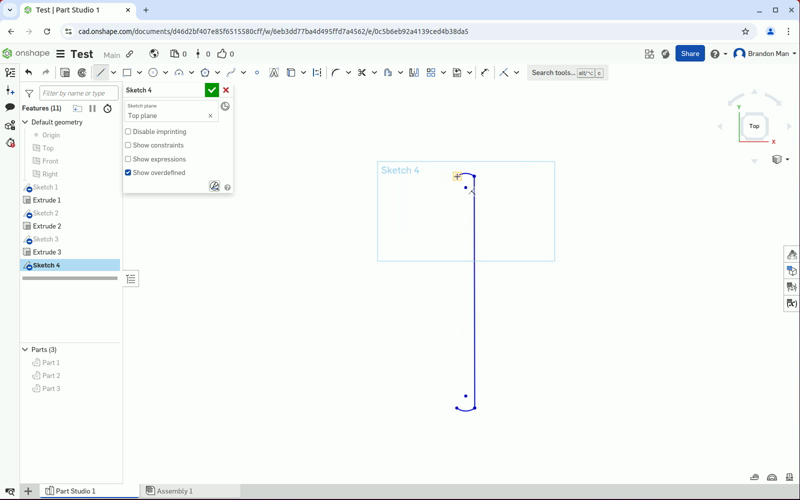
scroll(6)
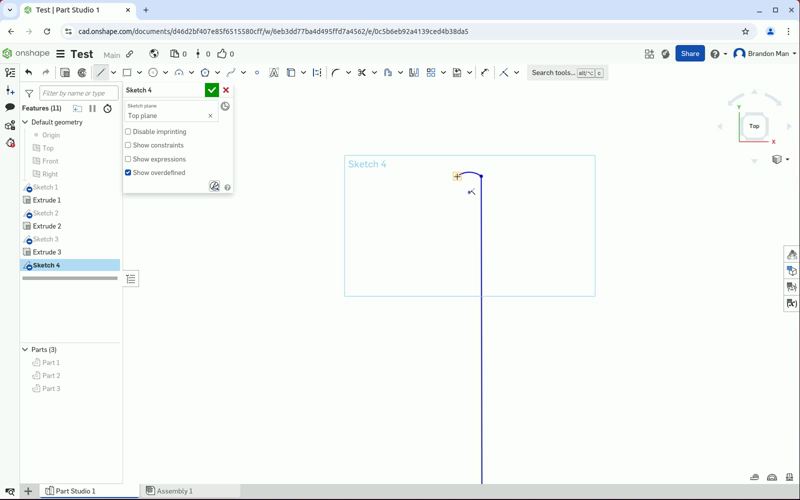
scroll(6)
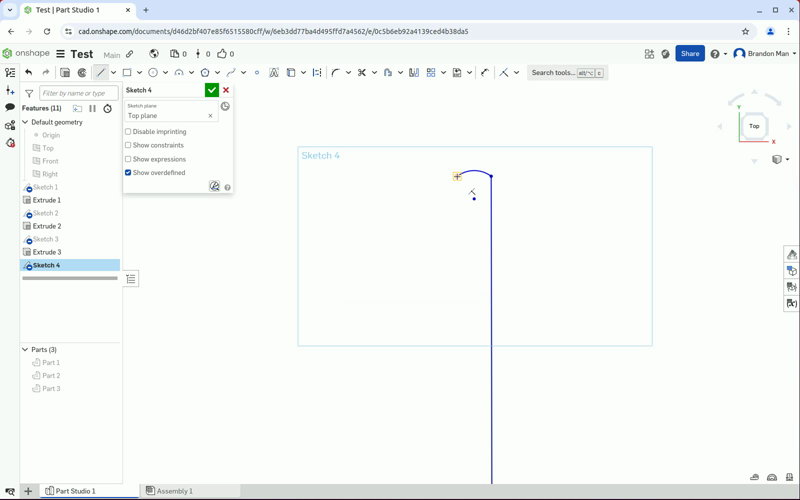
scroll(6)
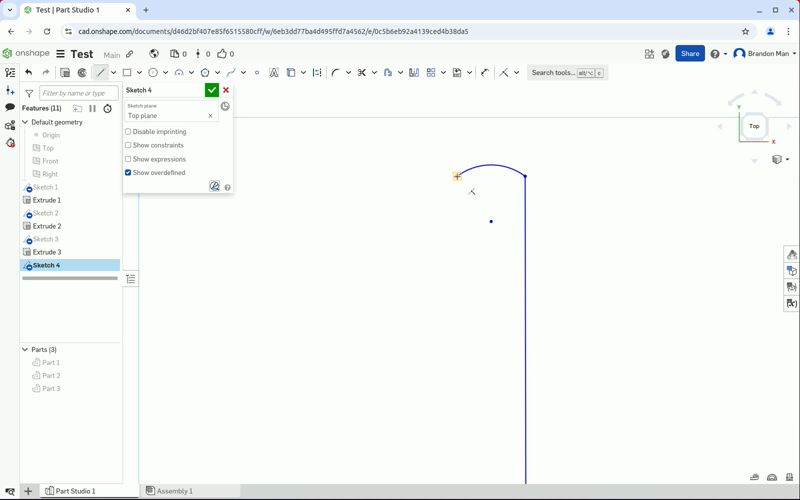
click(457, 176)
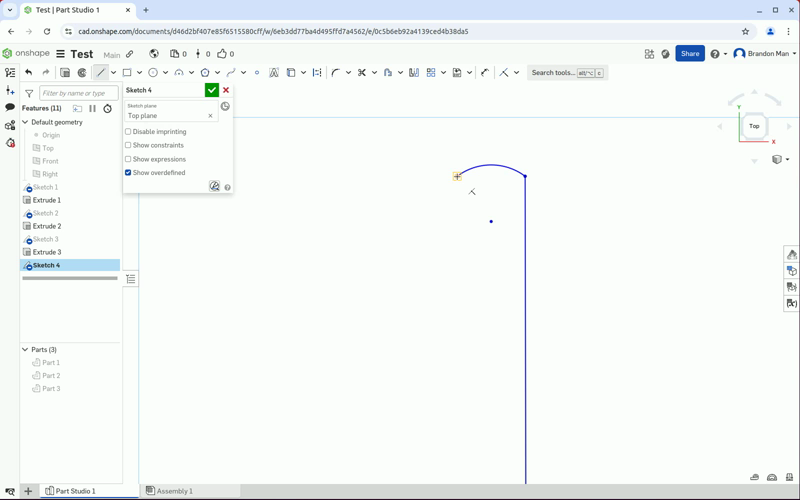
scroll(-6)
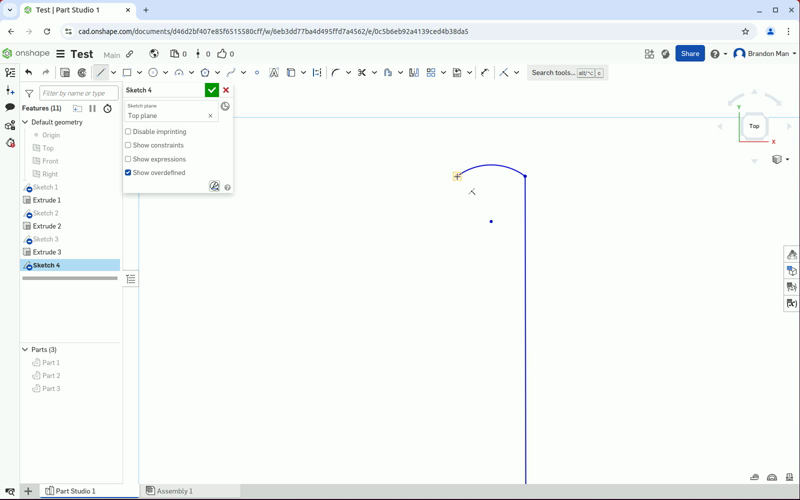
scroll(-6)
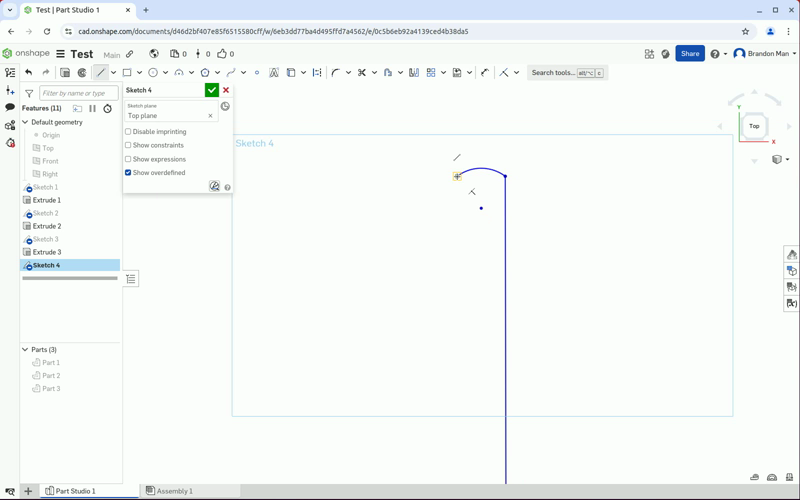
scroll(-6)
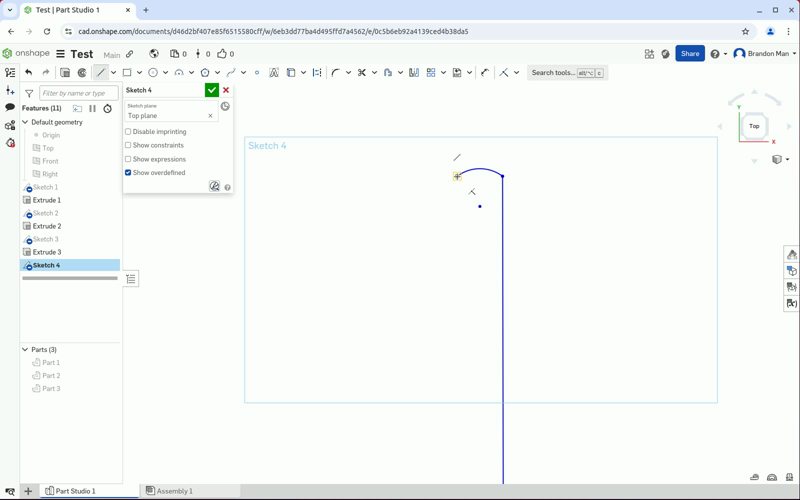
scroll(-6)
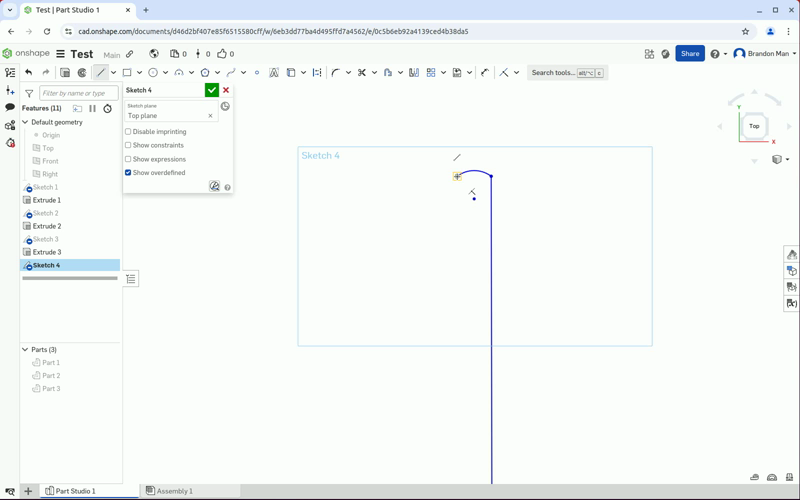
scroll(-6)
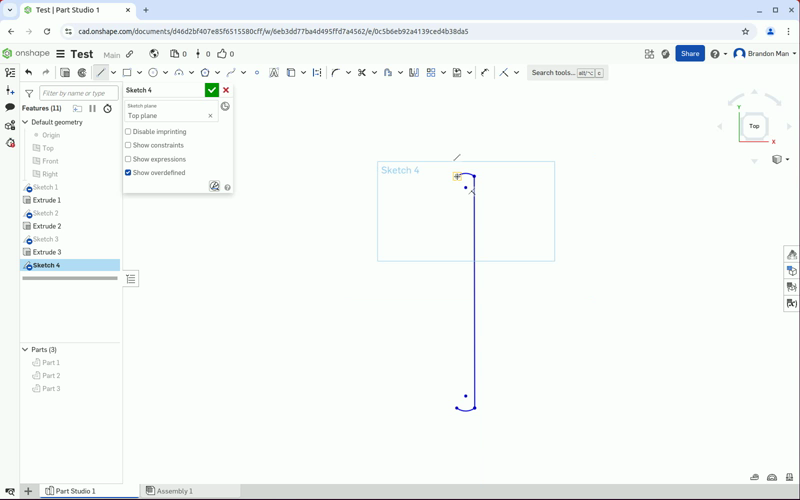
scroll(-6)
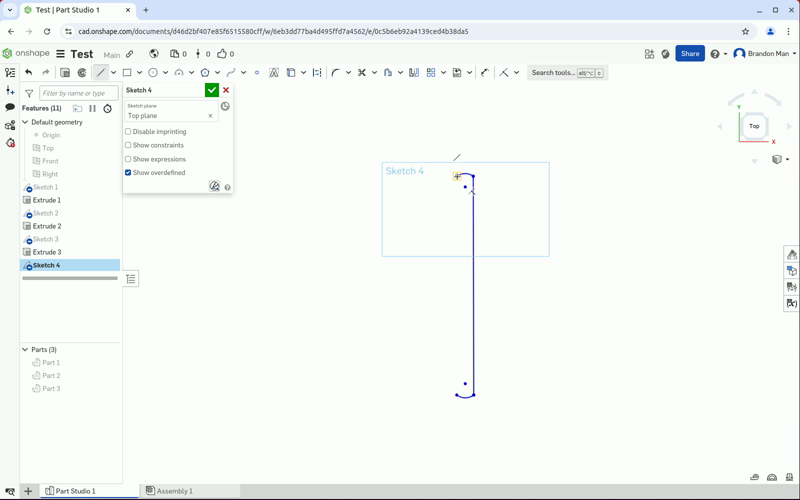
scroll(-6)
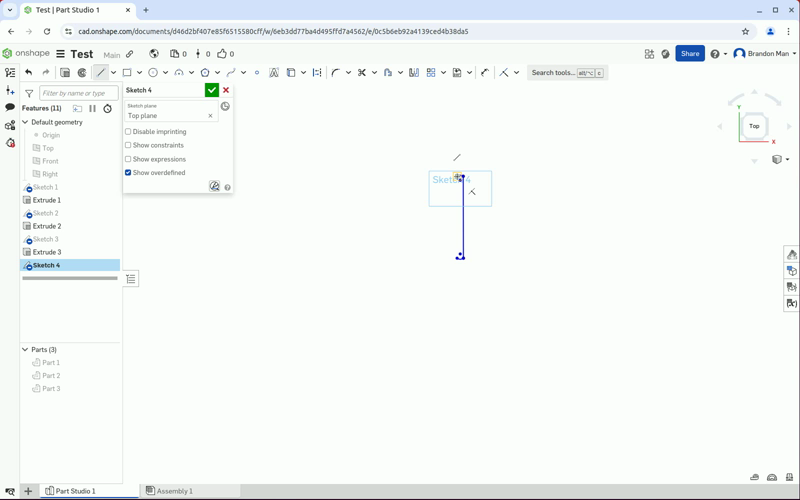
key_down(shift)
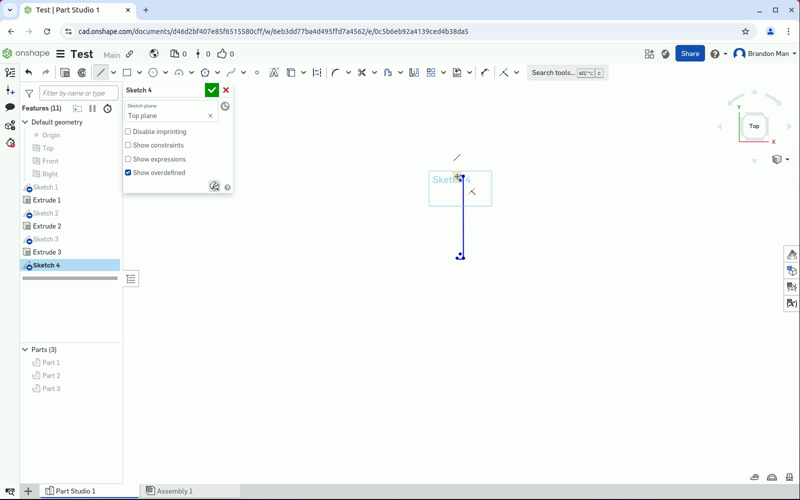
mouse_move(457, 258)
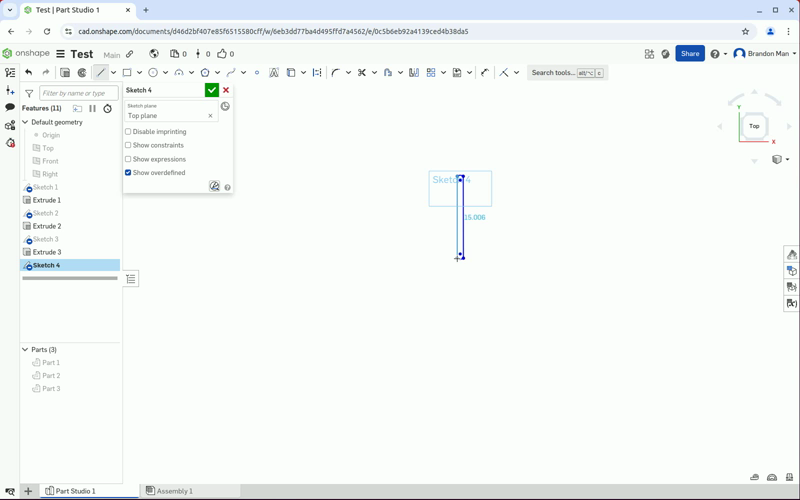
scroll(6)
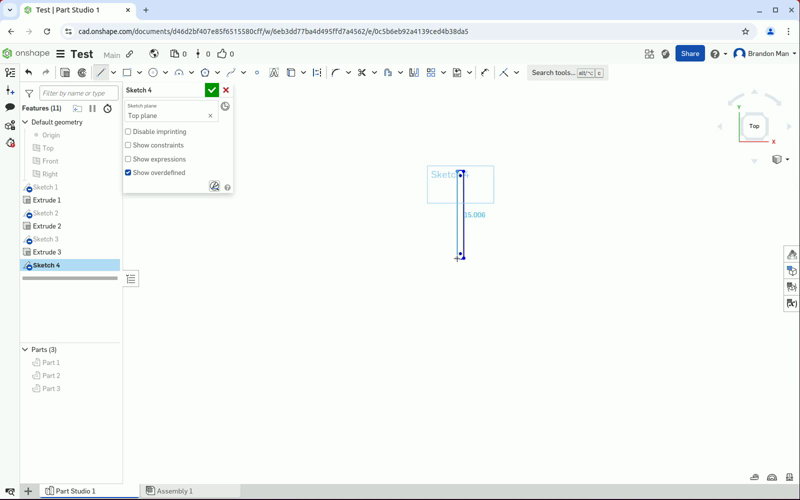
scroll(6)
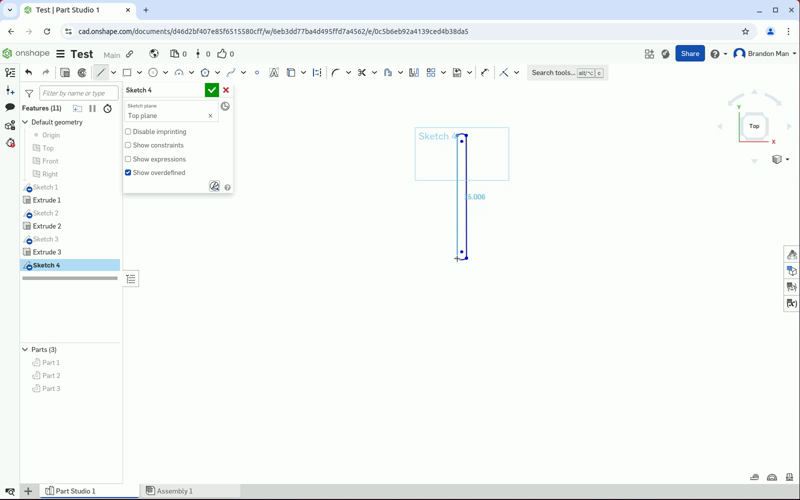
scroll(6)
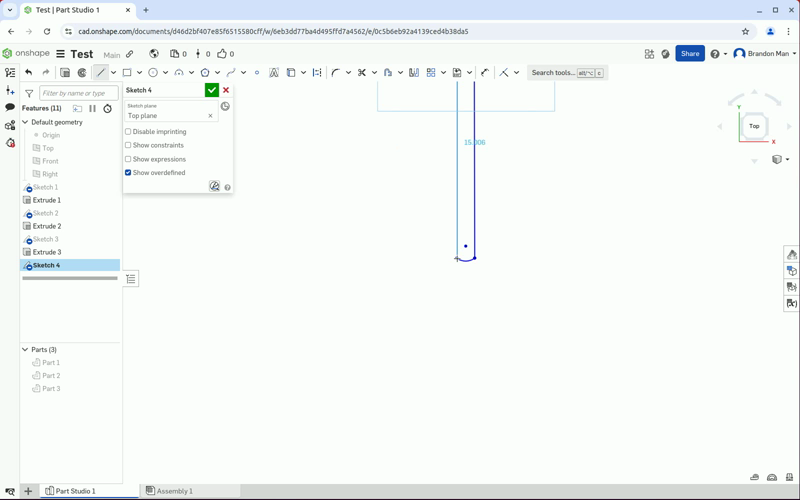
scroll(6)
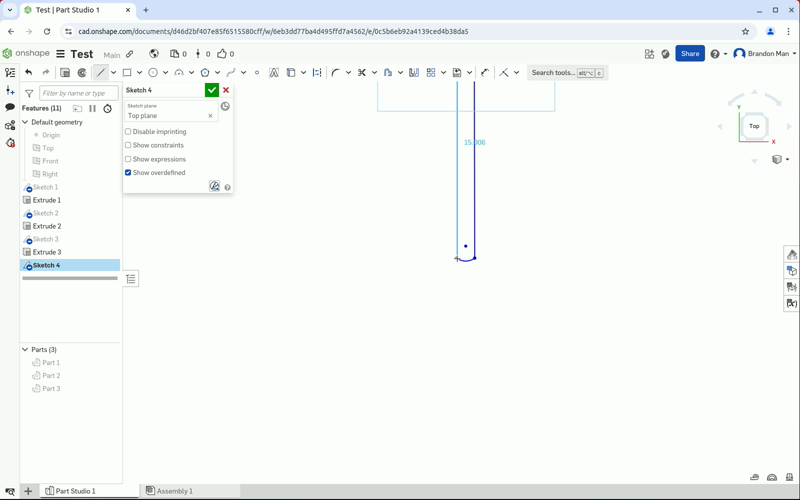
scroll(6)
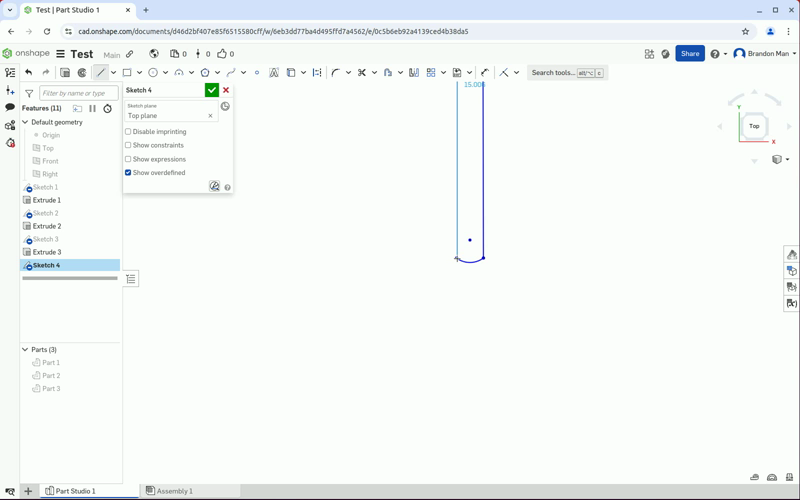
scroll(6)
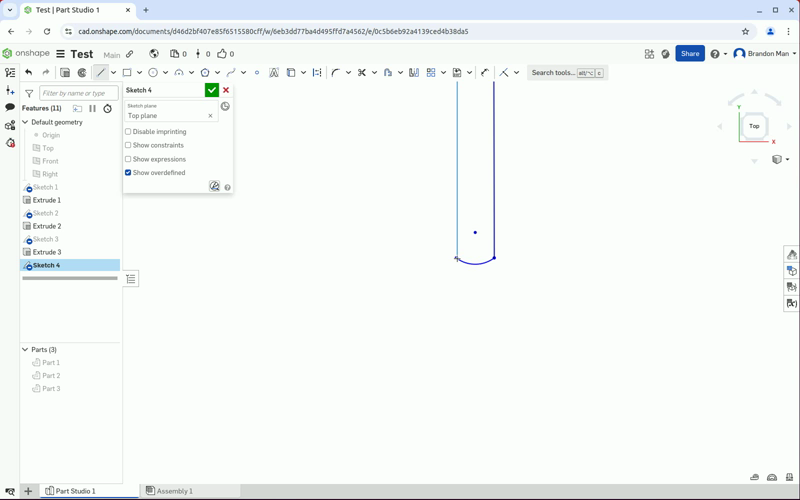
scroll(6)
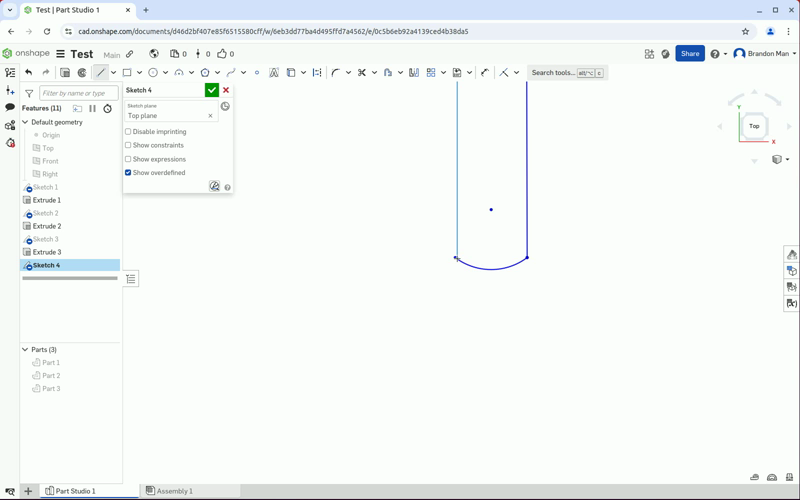
key_up(shift)
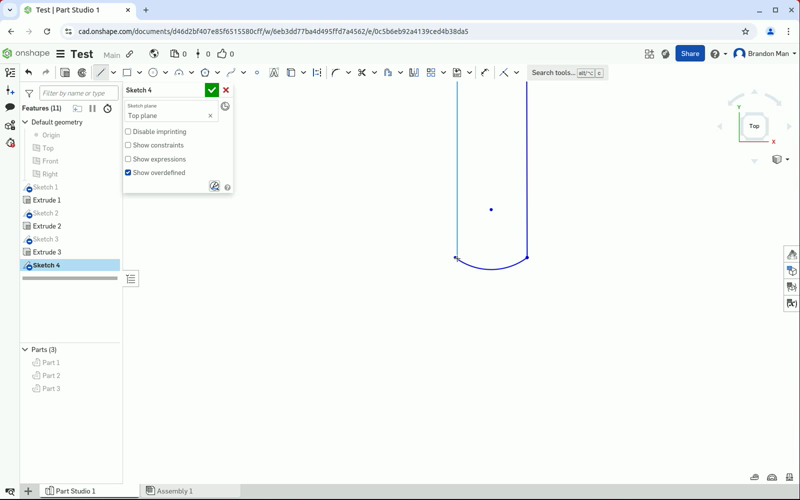
click(457, 258)
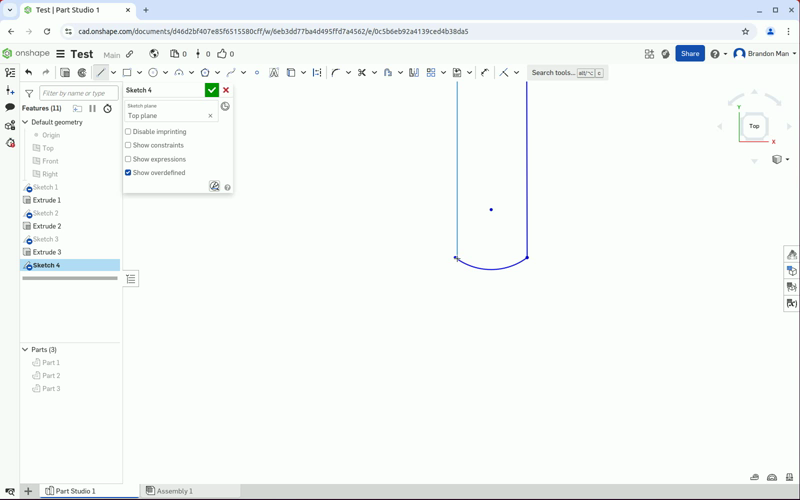
scroll(-6)
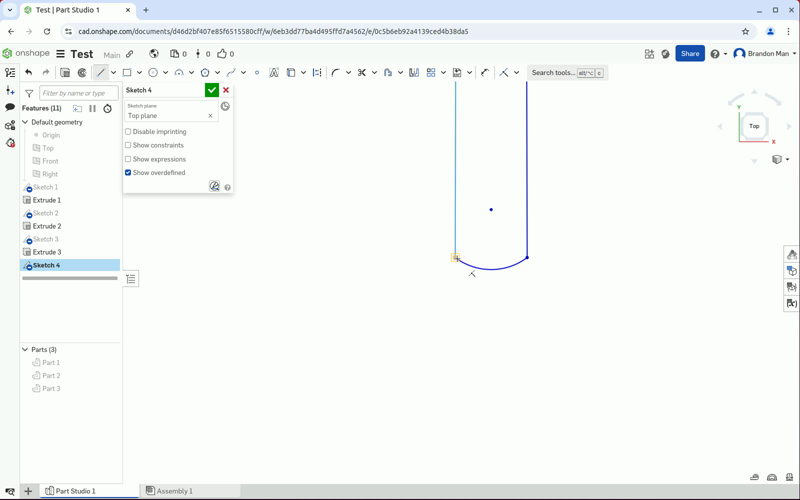
scroll(-6)
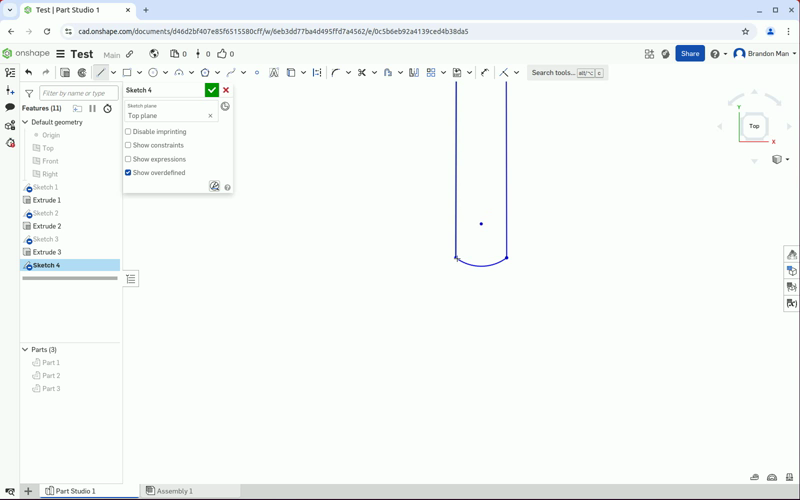
scroll(-6)
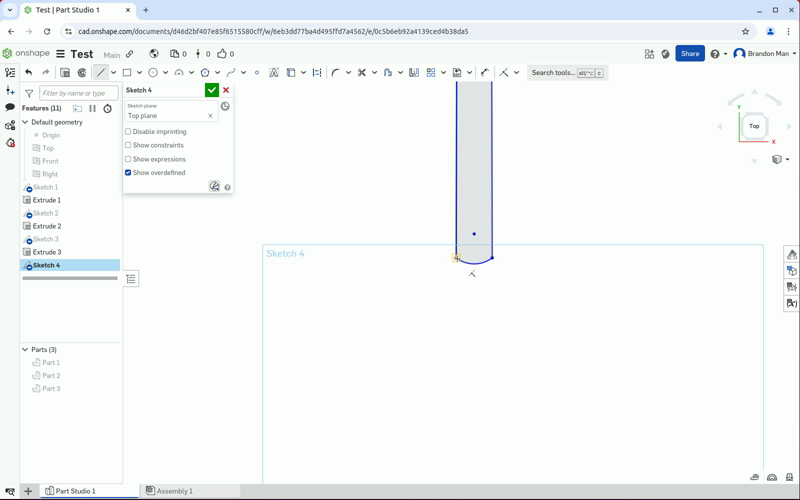
scroll(-6)
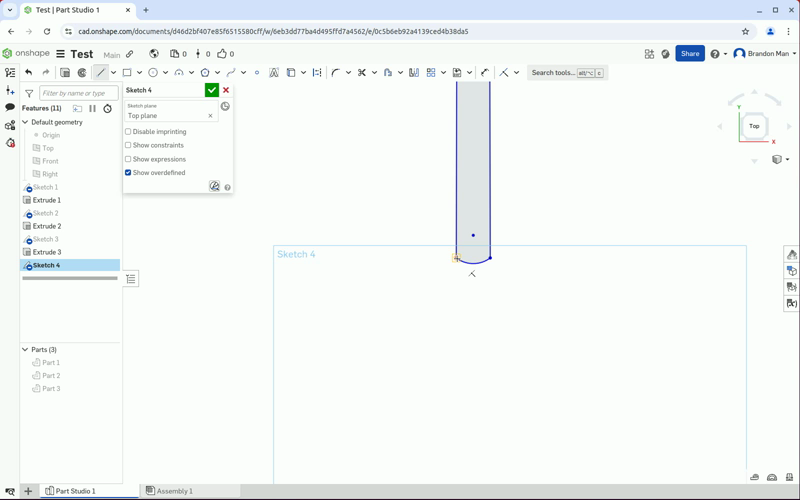
scroll(-6)
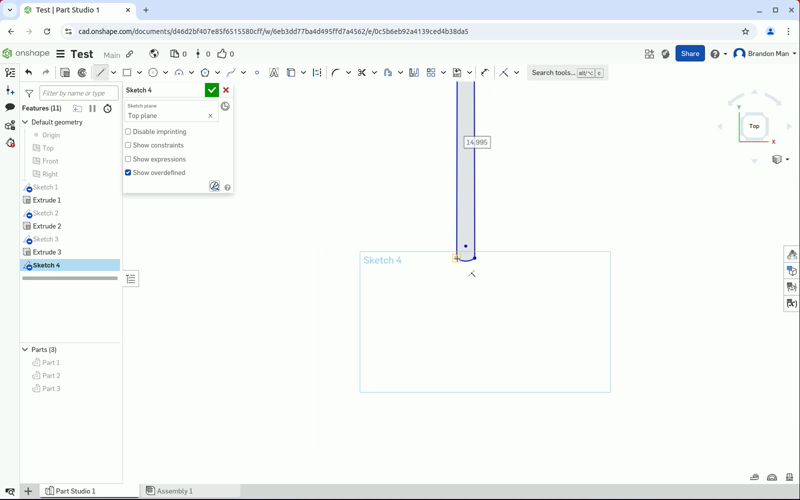
scroll(-6)
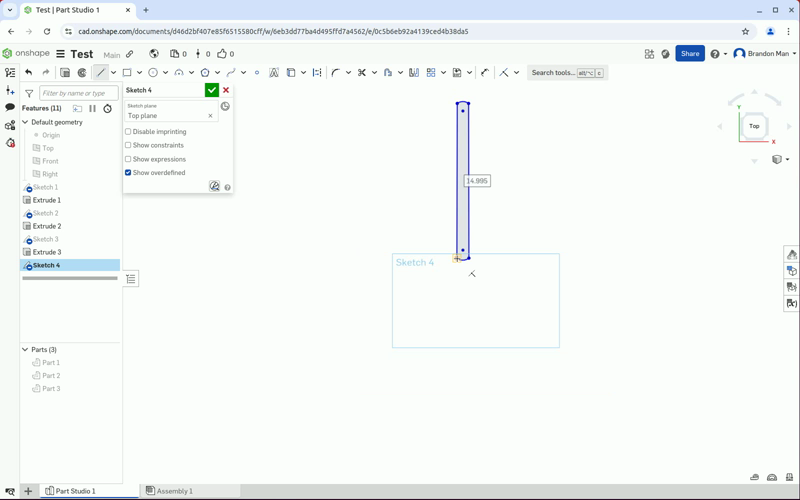
scroll(-6)
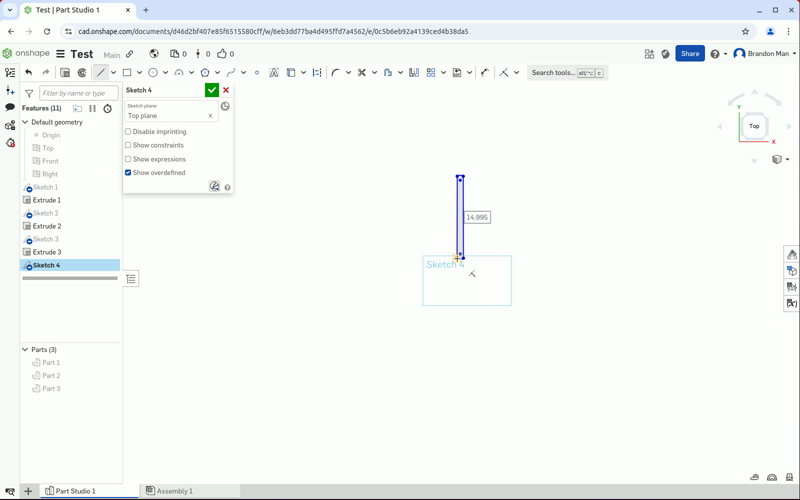
key(esc)
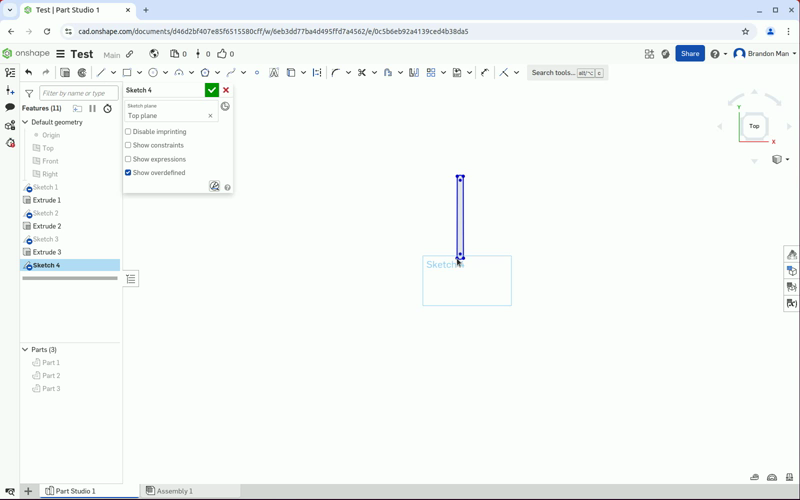
mouse_move(462, 193)
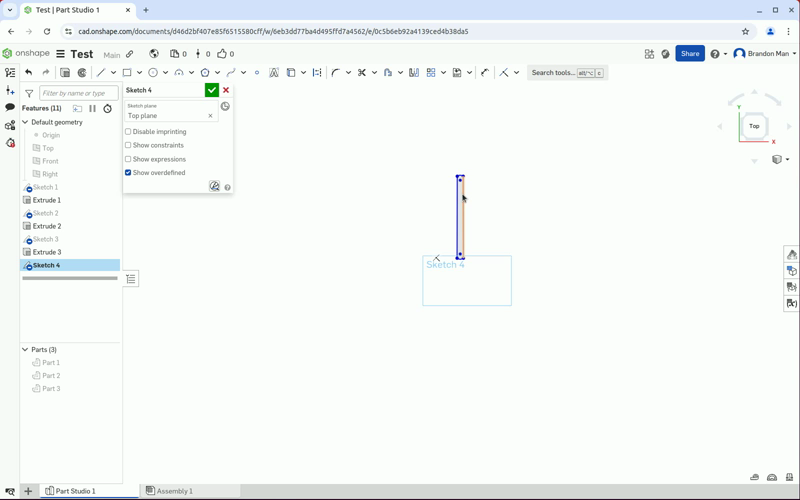
scroll(6)
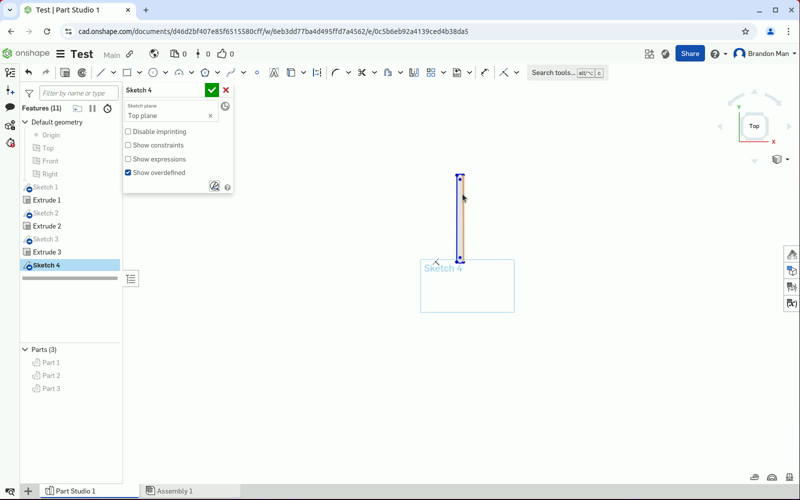
scroll(6)
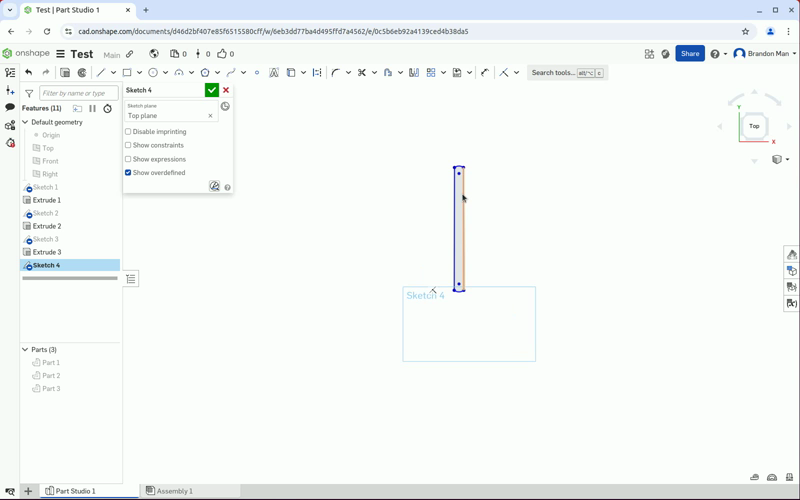
scroll(6)
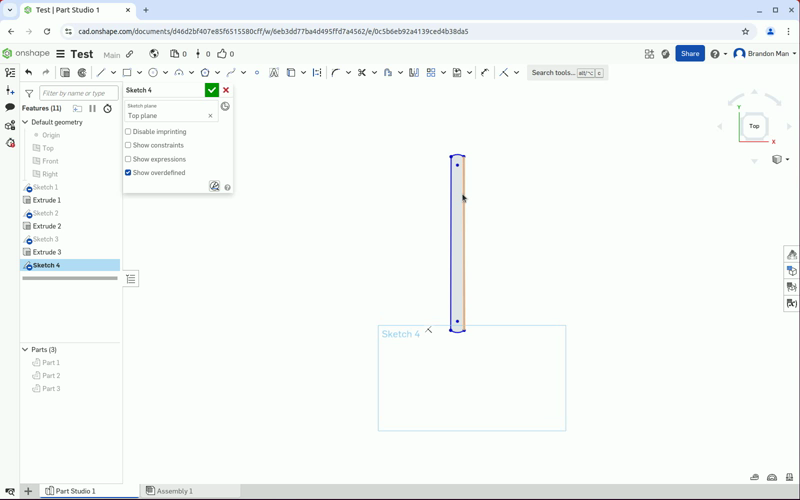
scroll(6)
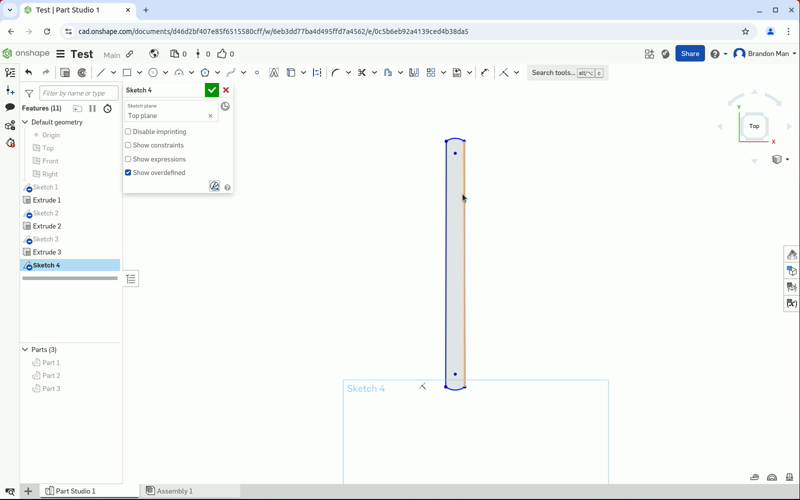
scroll(6)
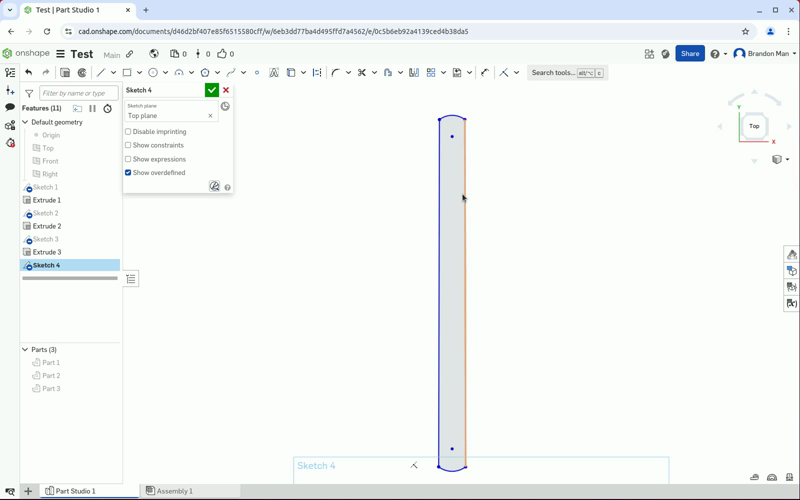
scroll(6)
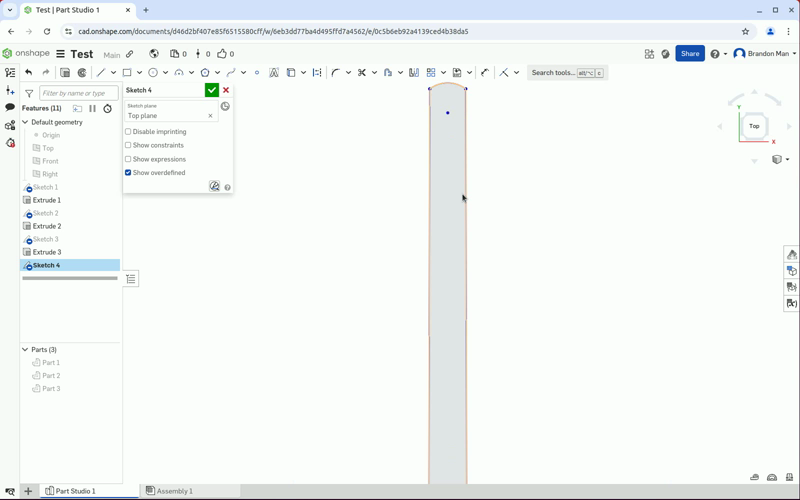
scroll(6)
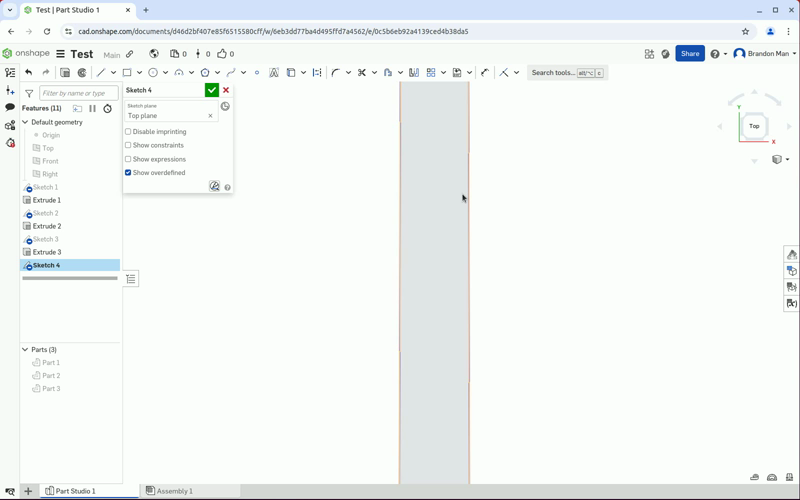
click(462, 193)
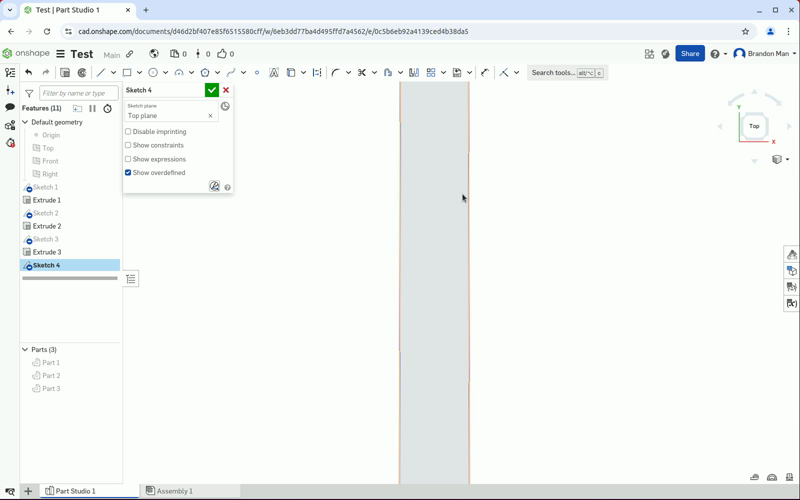
scroll(-6)
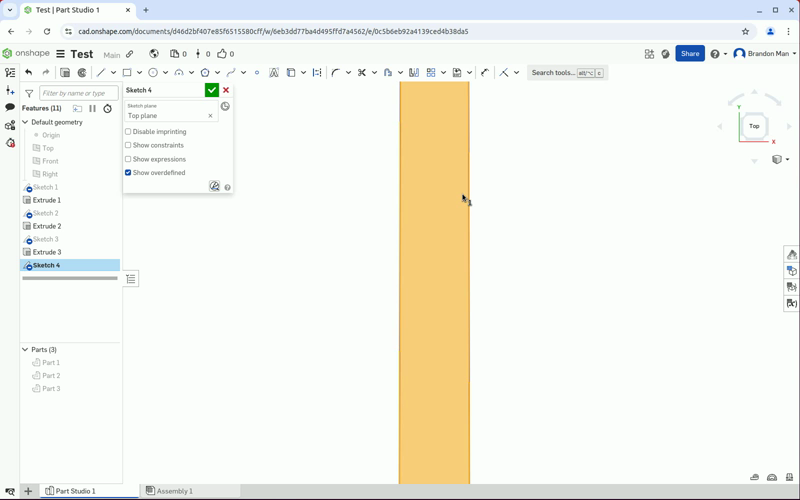
scroll(-6)
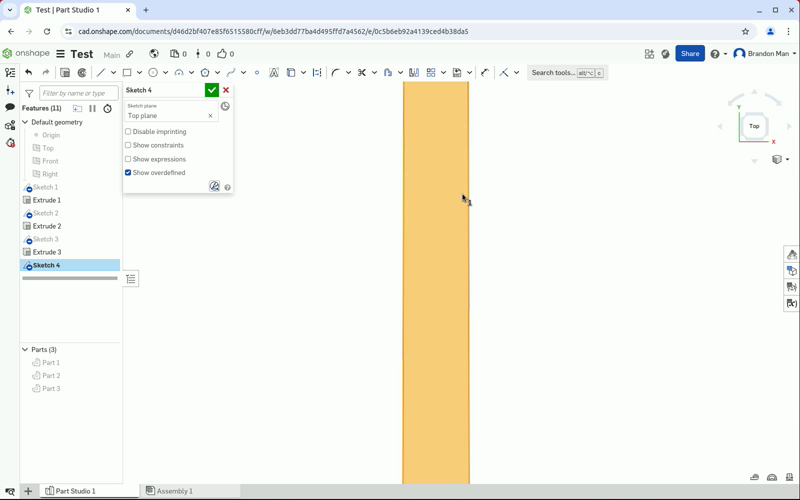
scroll(-6)
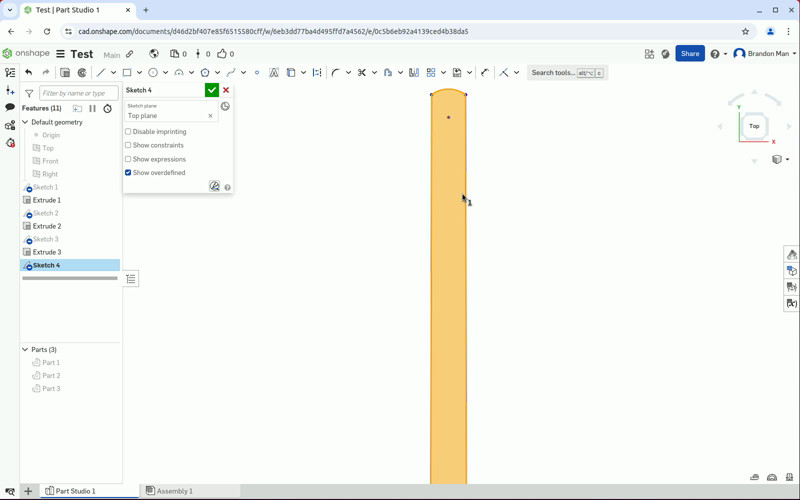
scroll(-6)
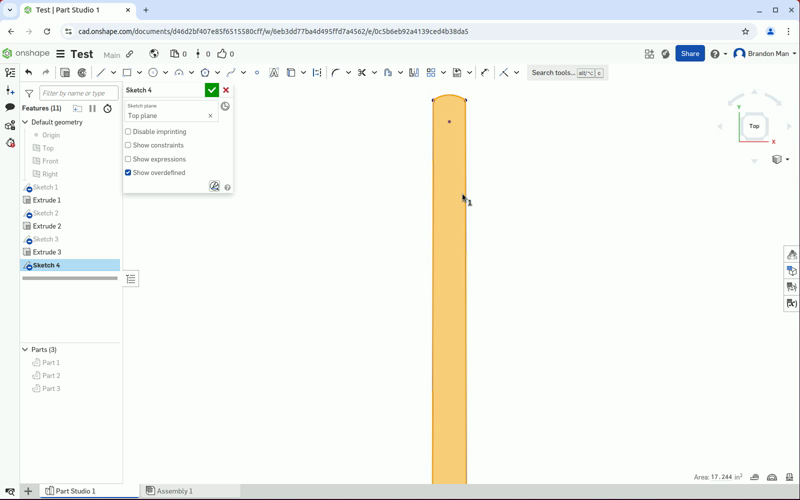
scroll(-6)
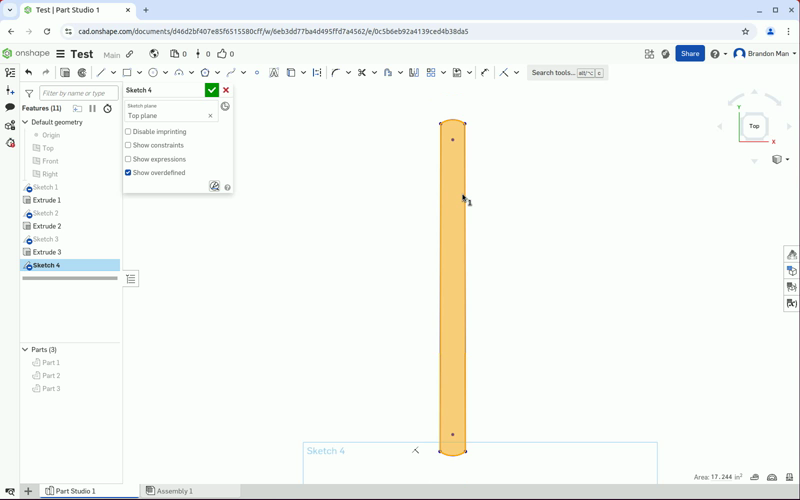
scroll(-6)
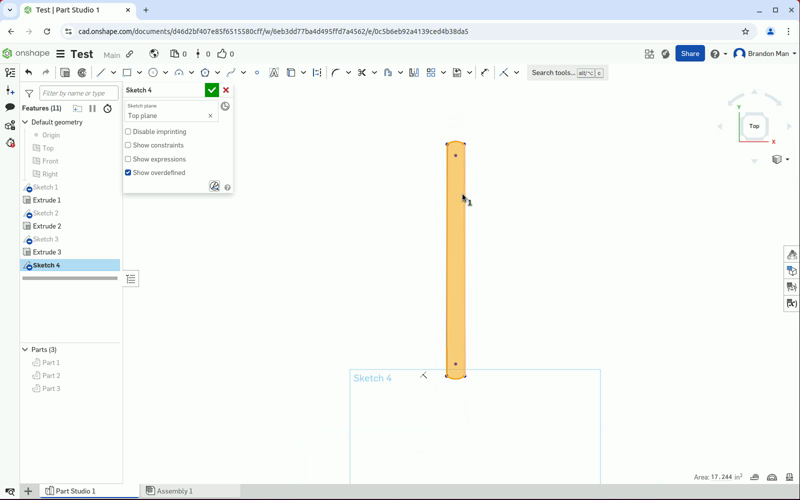
scroll(-6)
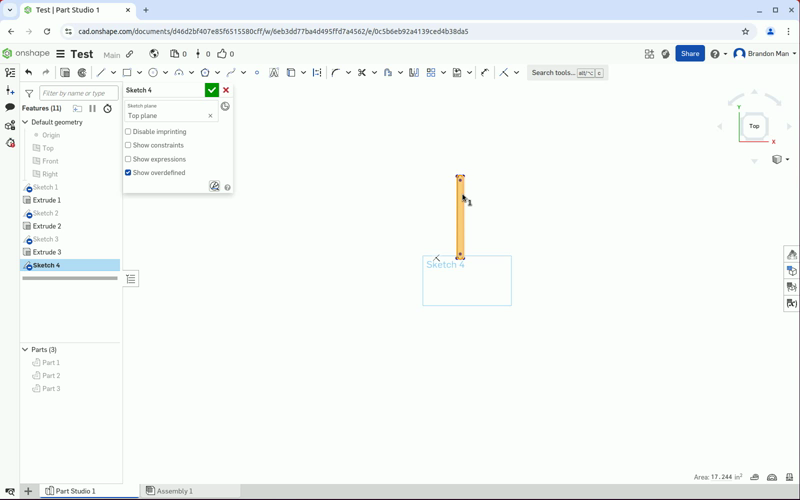
mouse_move(73, 352)
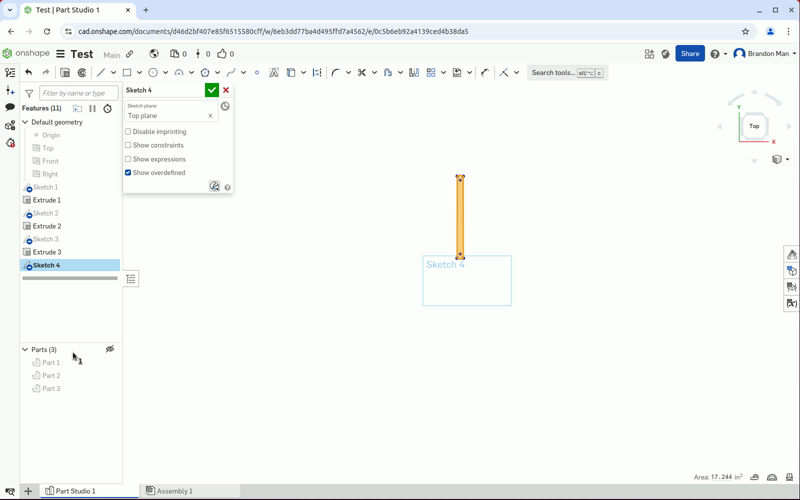
key(shift+y)
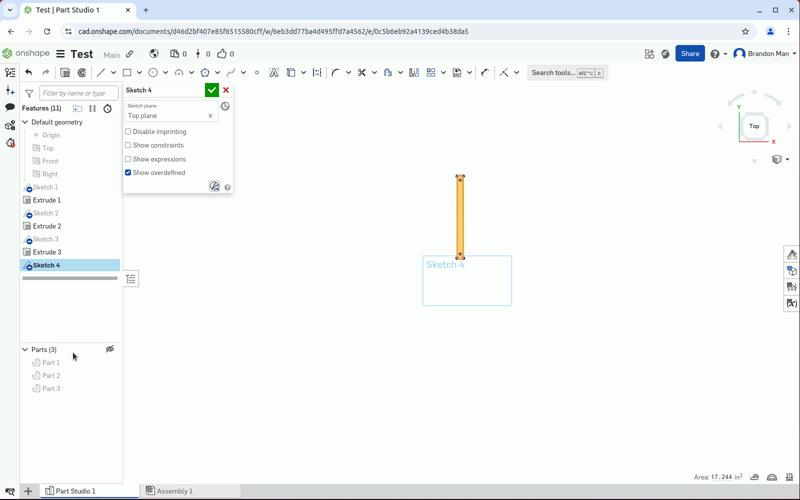
key(shift+e)
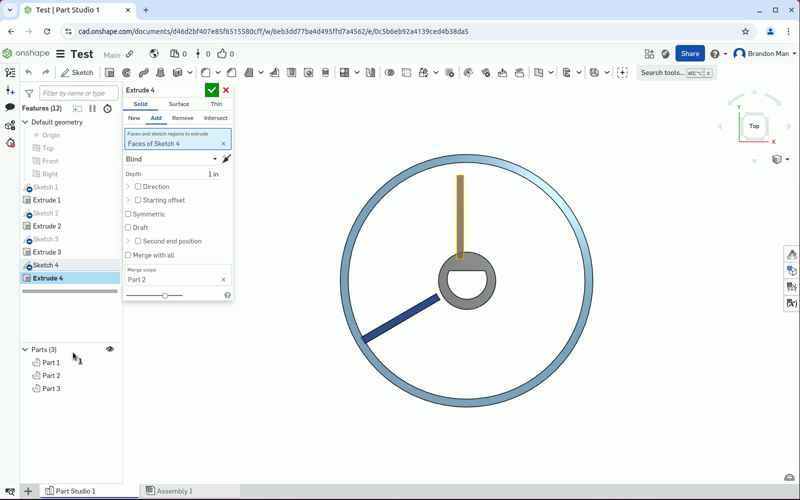
mouse_move(143, 106)
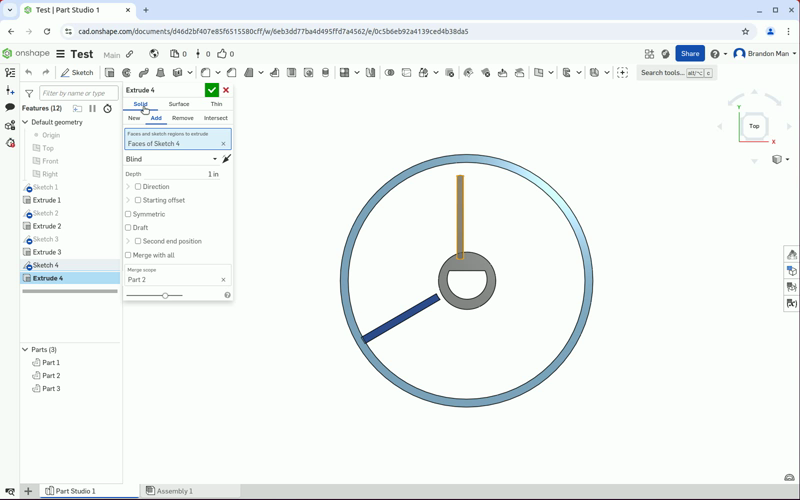
click(143, 106)
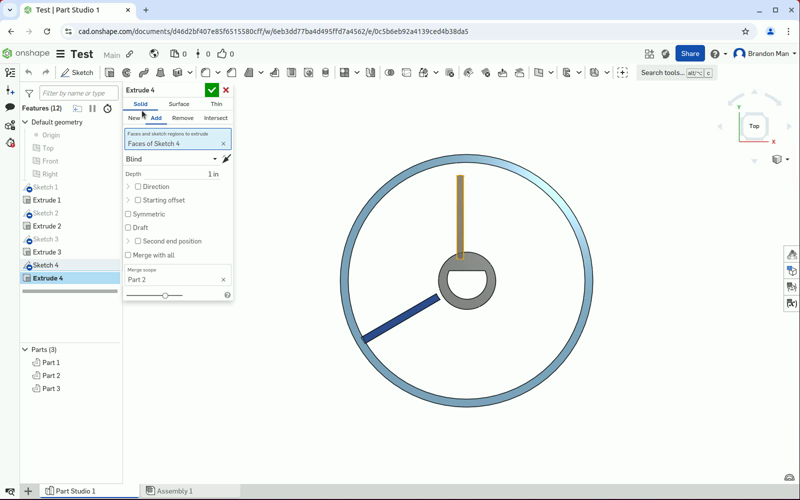
mouse_move(137, 120)
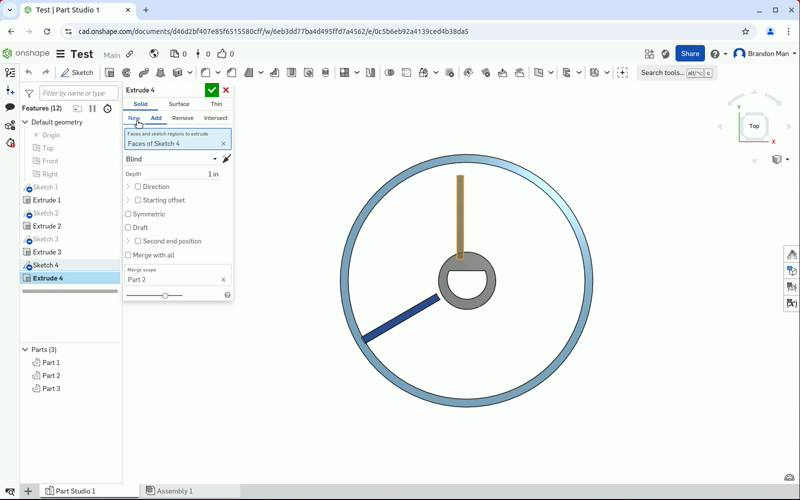
click(137, 120)
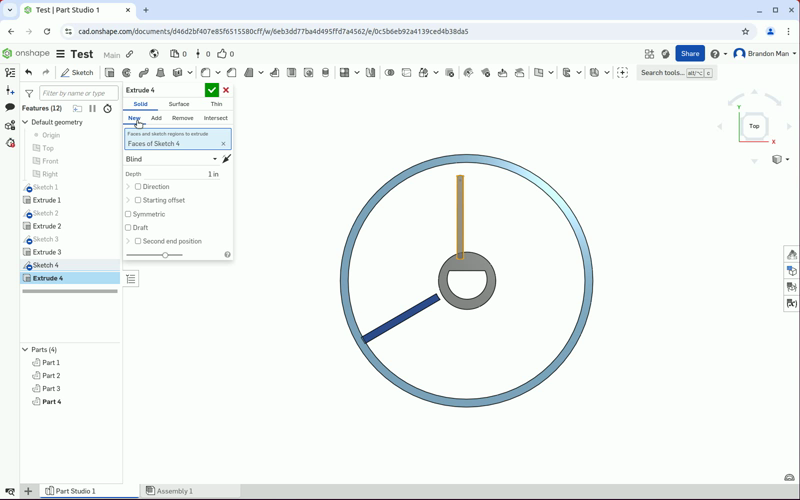
key(tab, 4)
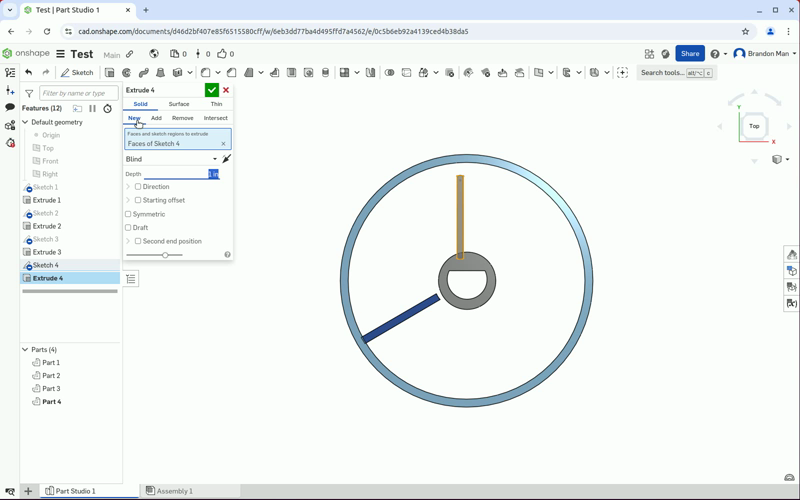
text(9.147)
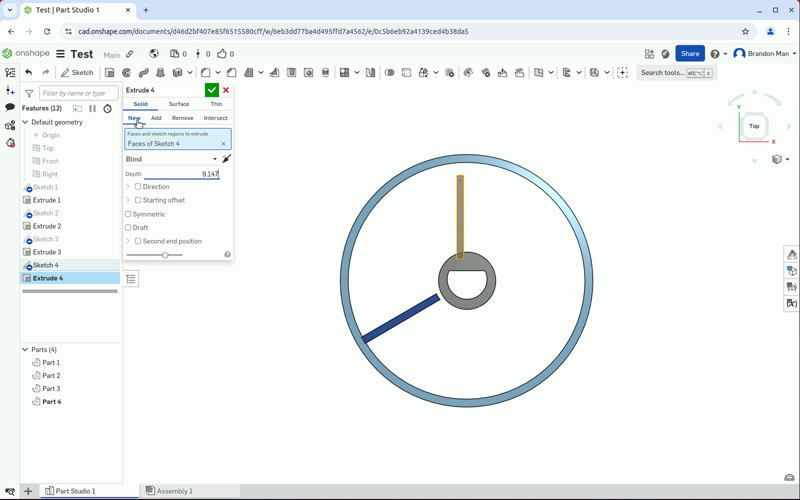
key(enter)
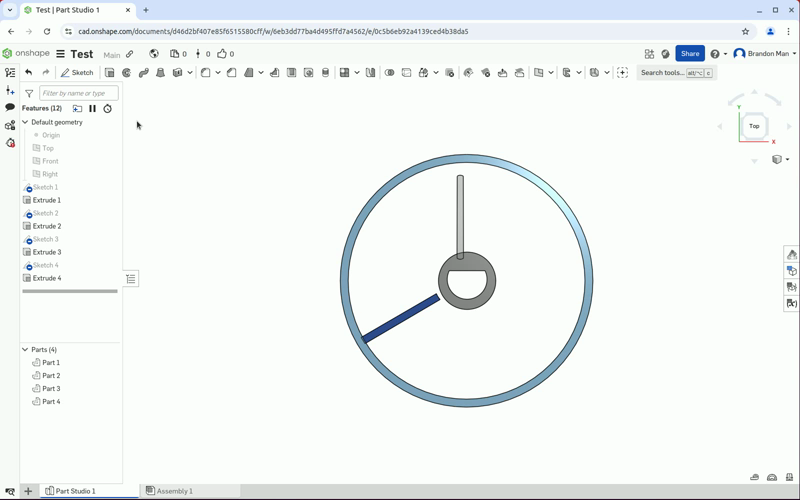
key(shift+h)
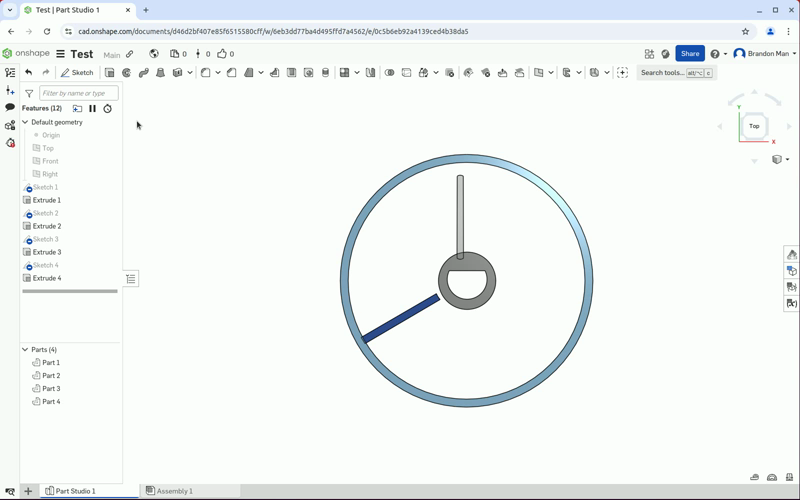
key(shift+h)
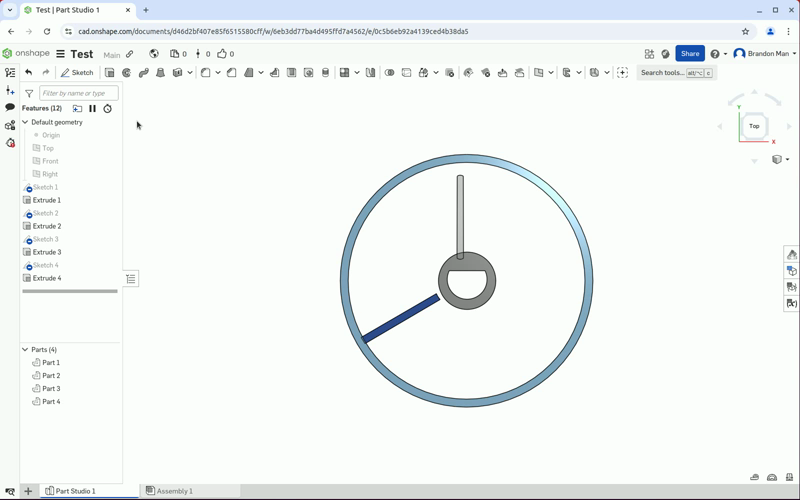
mouse_move(73, 189)
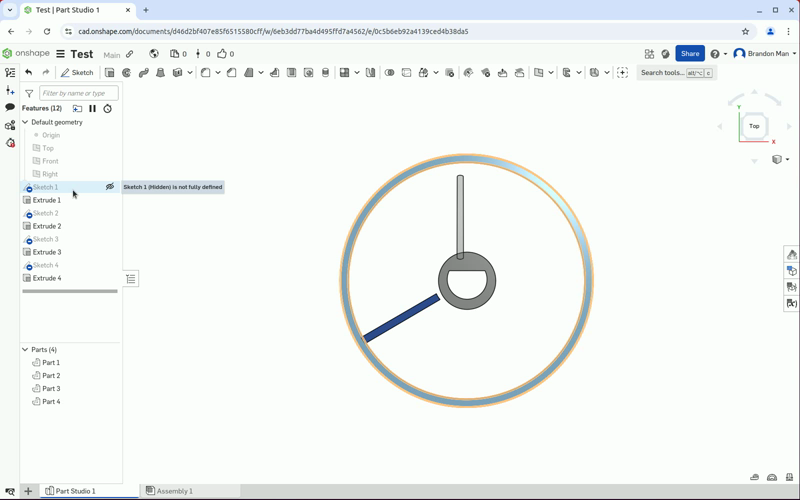
click(73, 189)
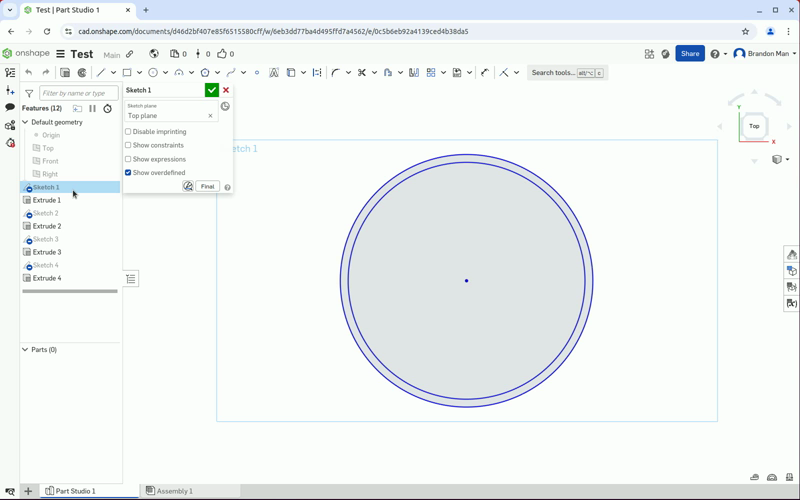
mouse_move(229, 92)
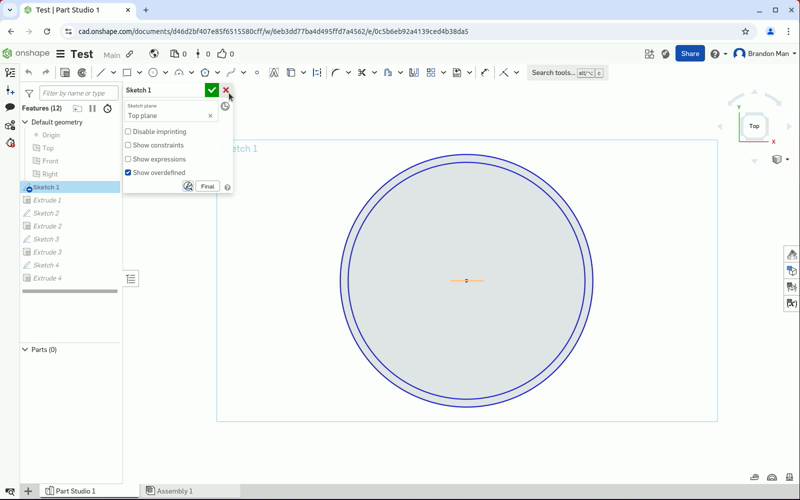
click(229, 92)
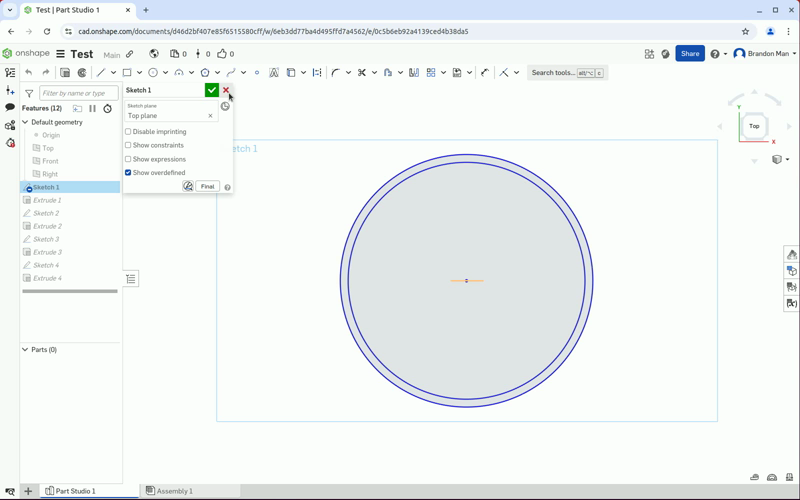
key(shift+s)
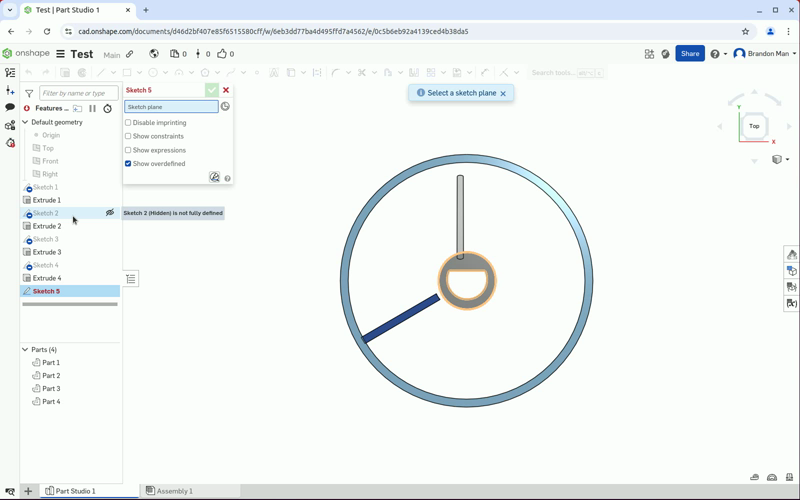
scroll(3)
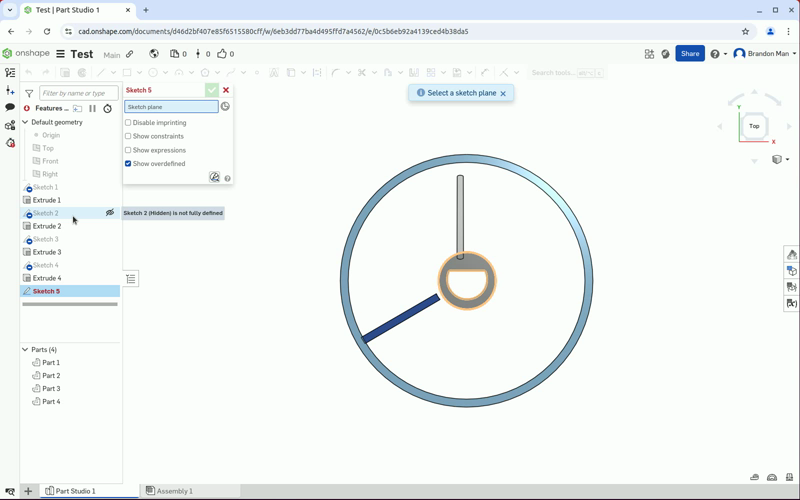
mouse_move(73, 150)
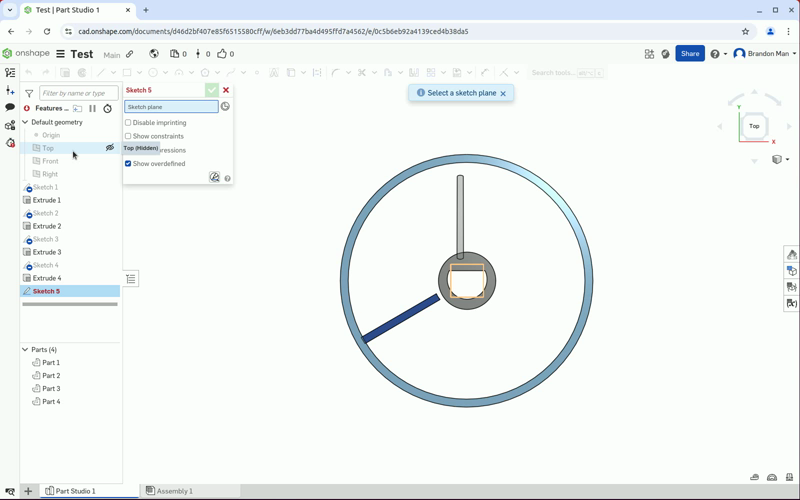
click(73, 150)
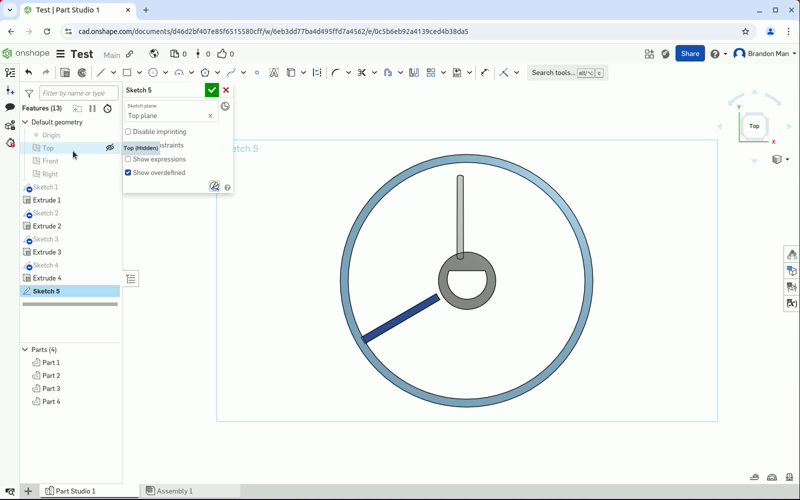
mouse_move(73, 352)
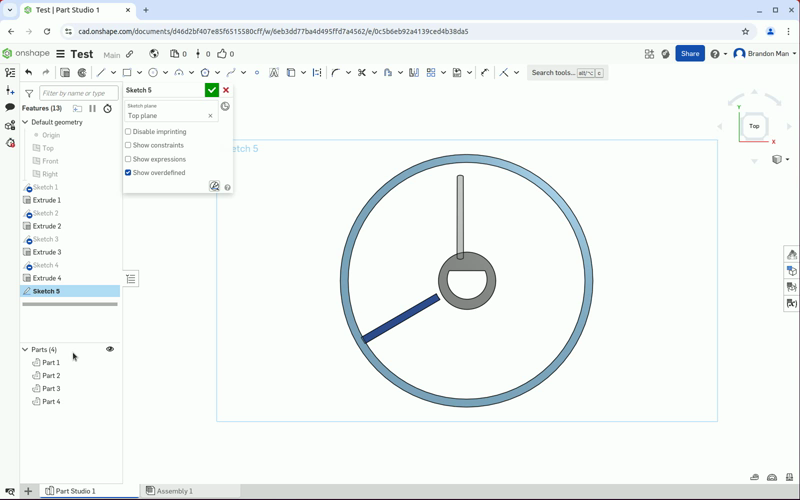
key(y)
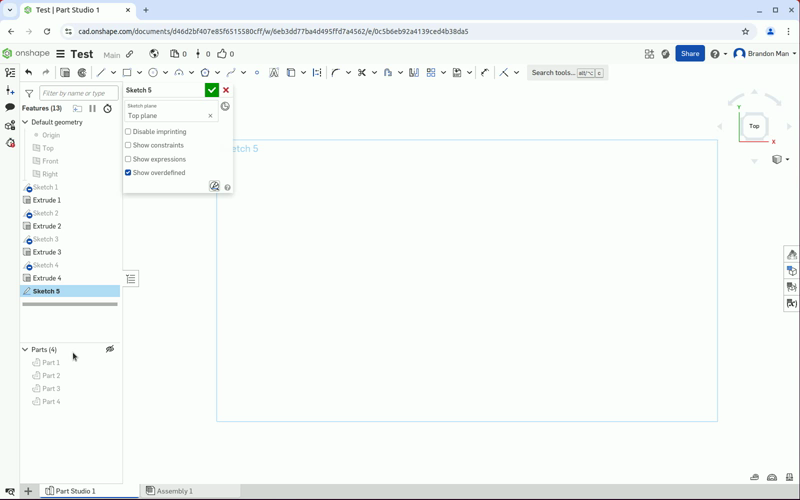
key(l)
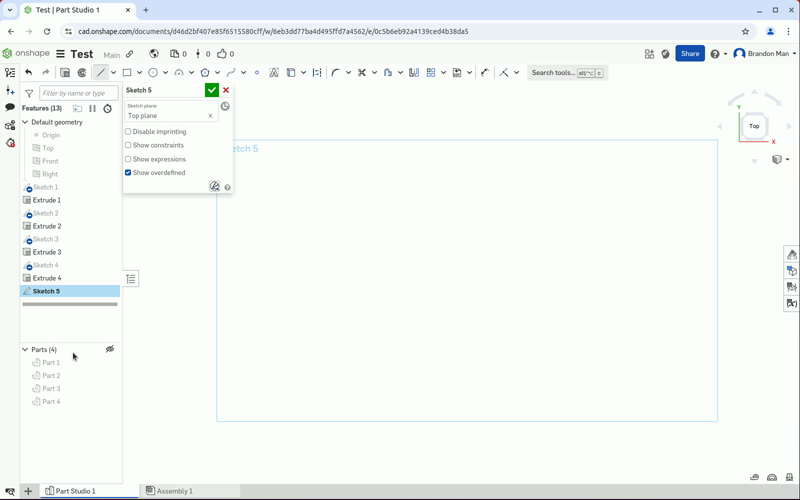
key_down(shift)
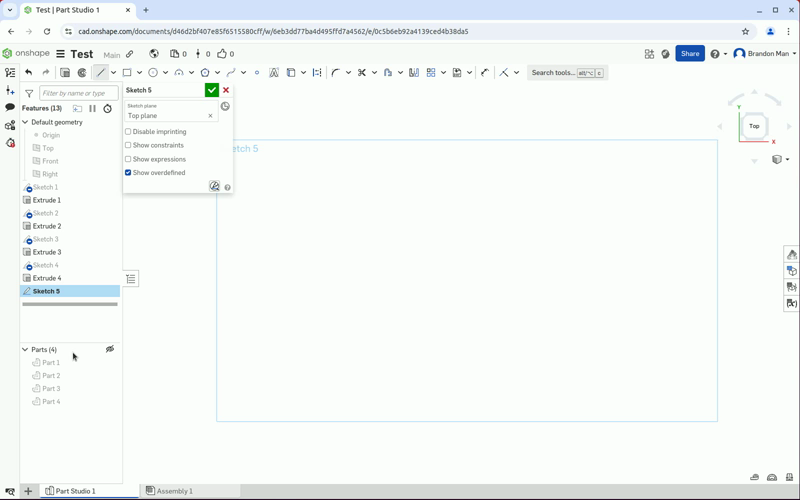
mouse_move(480, 298)
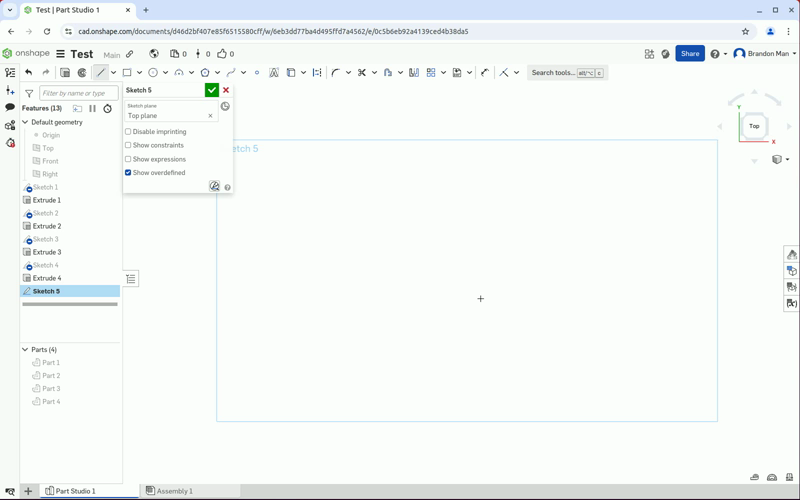
click(480, 298)
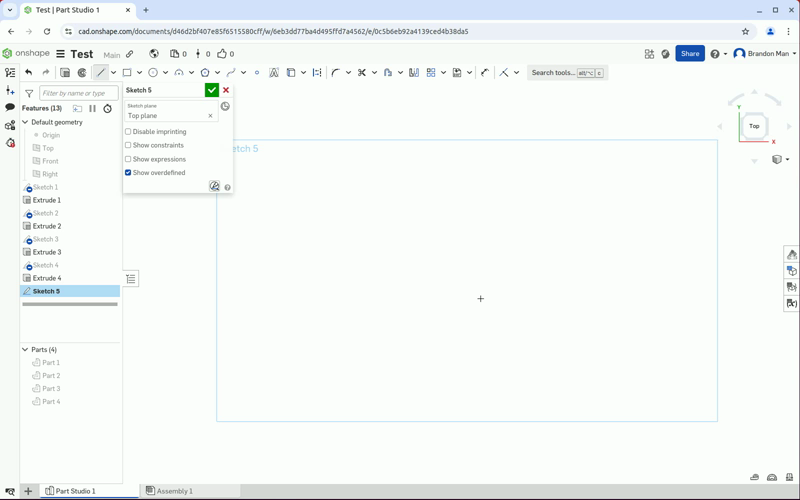
key_up(shift)
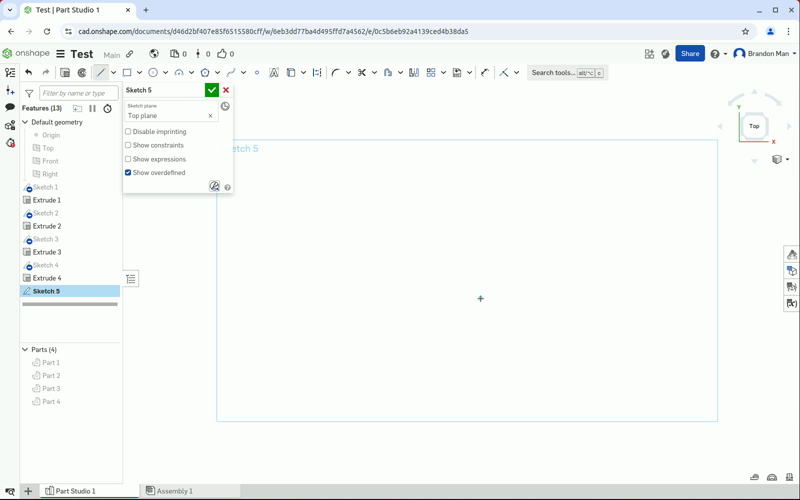
key_down(shift)
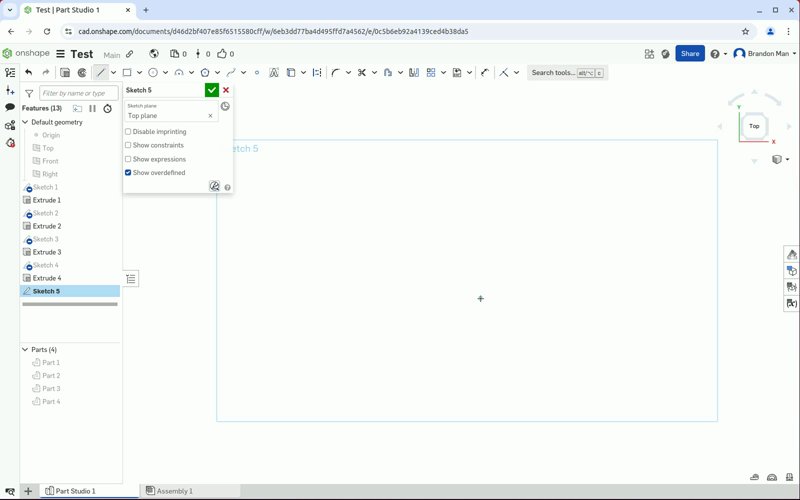
mouse_move(551, 339)
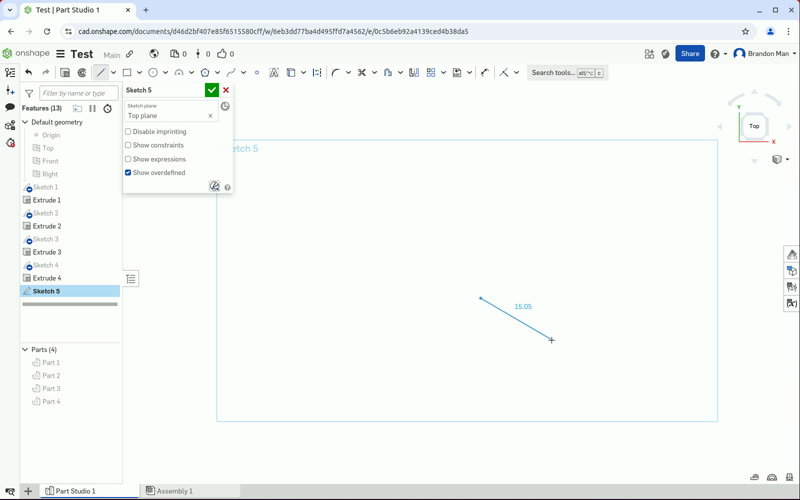
click(551, 339)
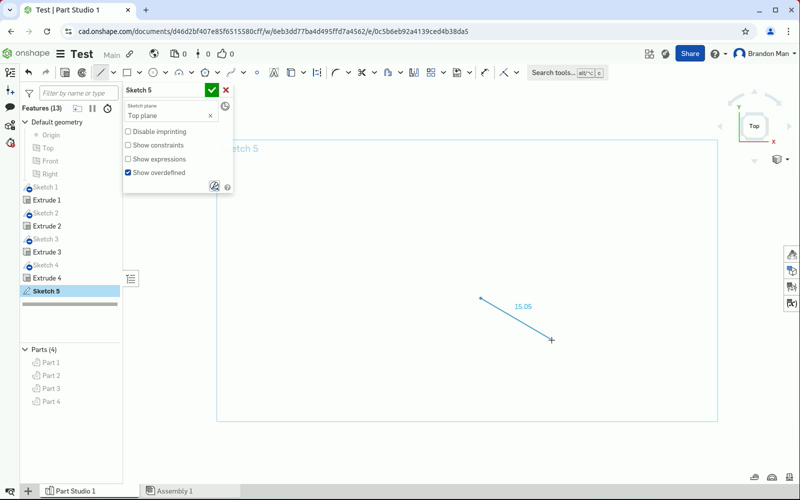
key_up(shift)
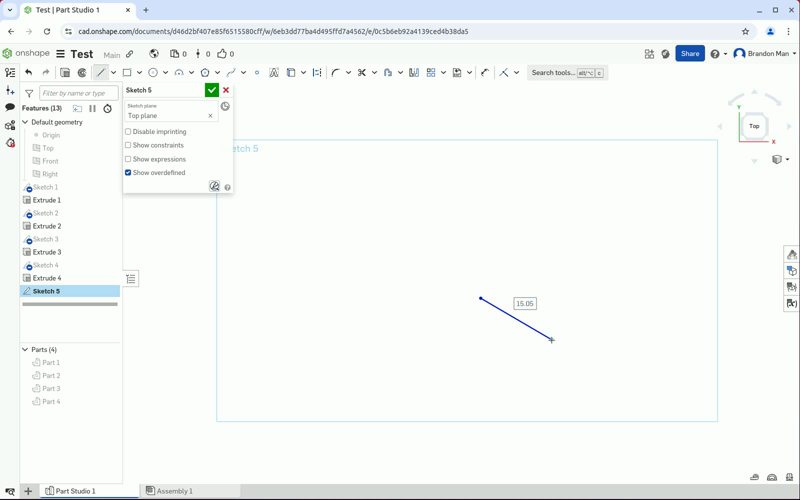
key(esc)
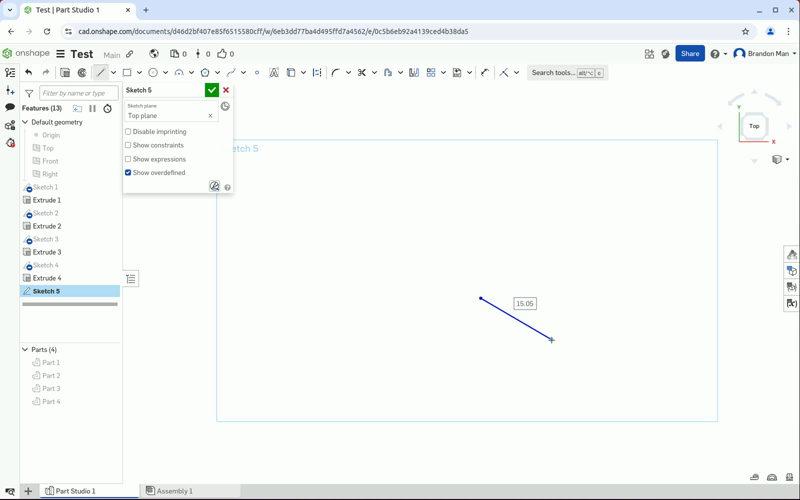
key(a)
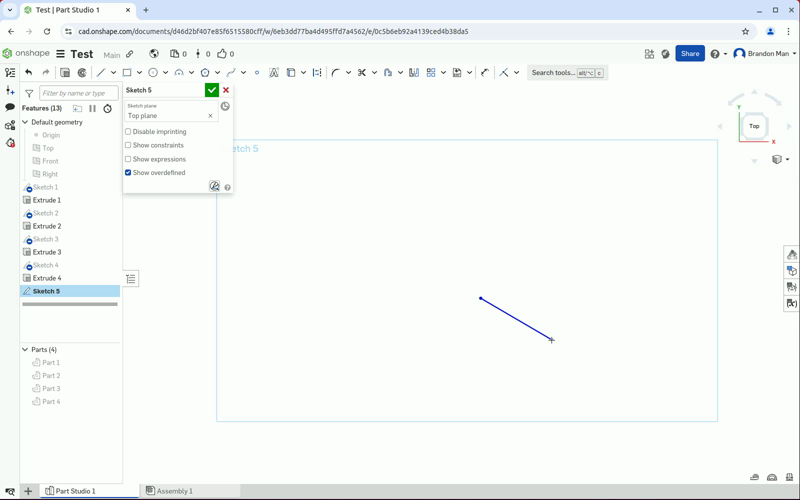
mouse_move(551, 339)
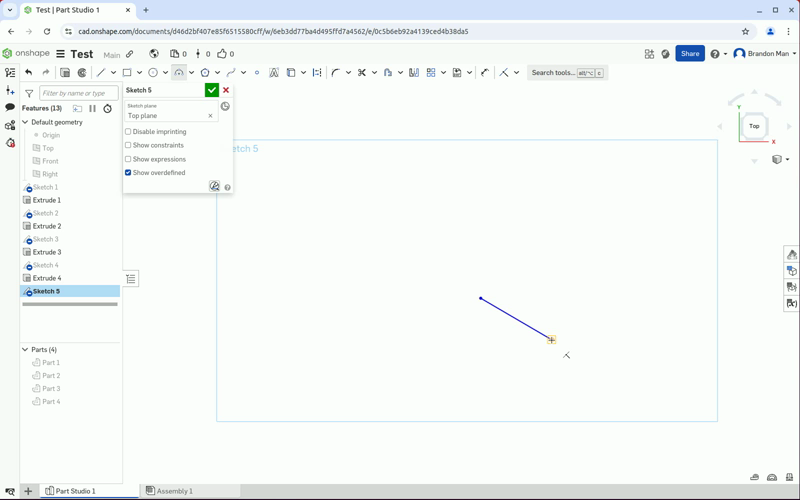
click(551, 339)
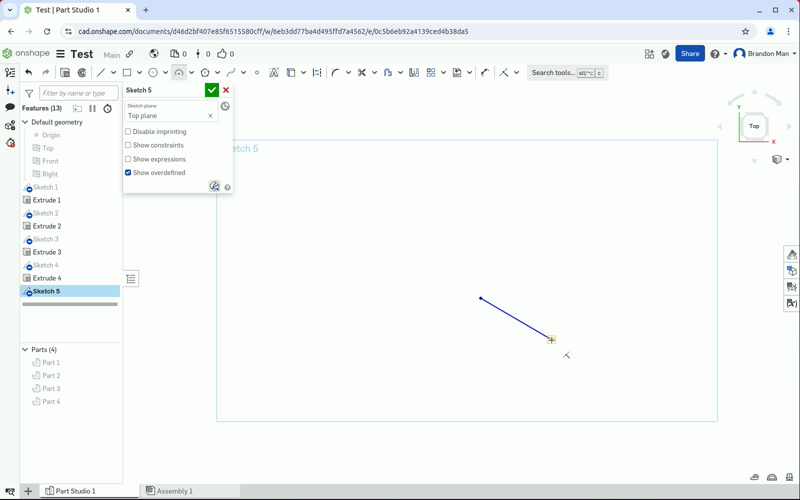
key_down(shift)
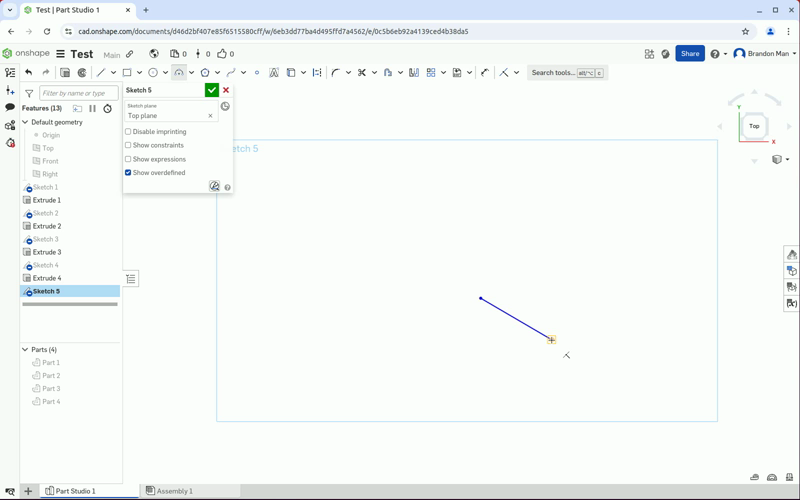
mouse_move(555, 334)
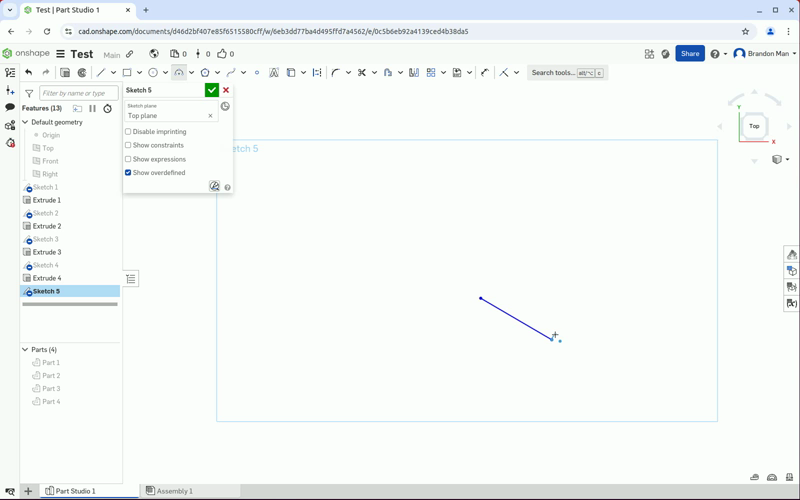
scroll(6)
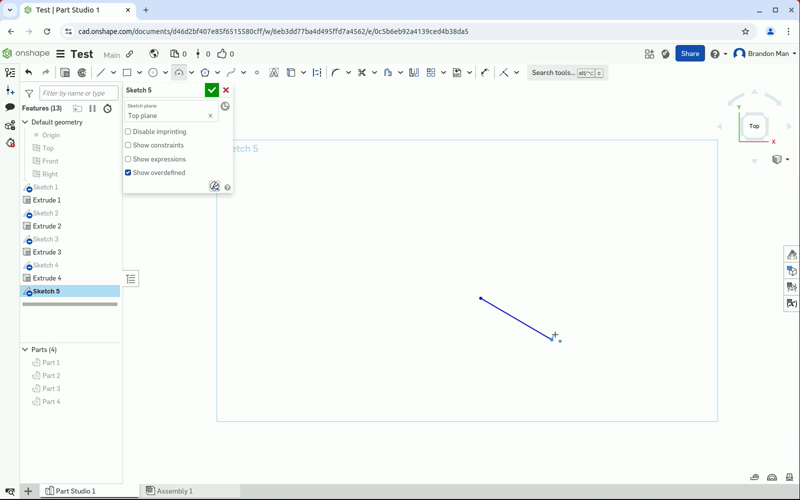
scroll(6)
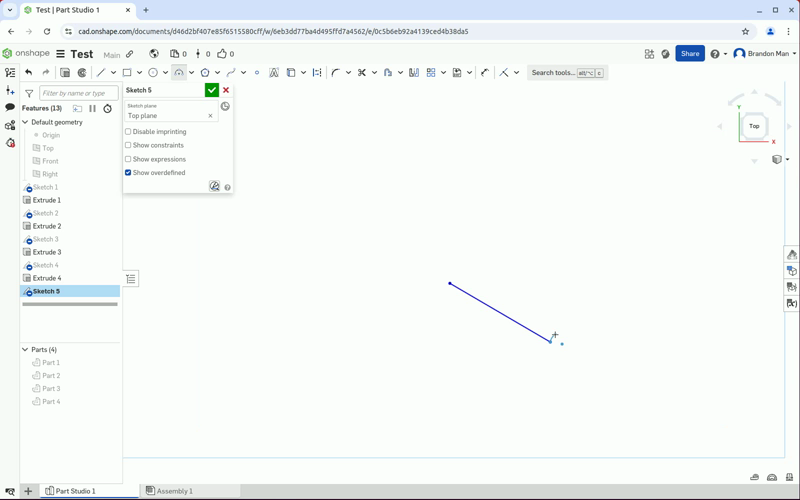
scroll(6)
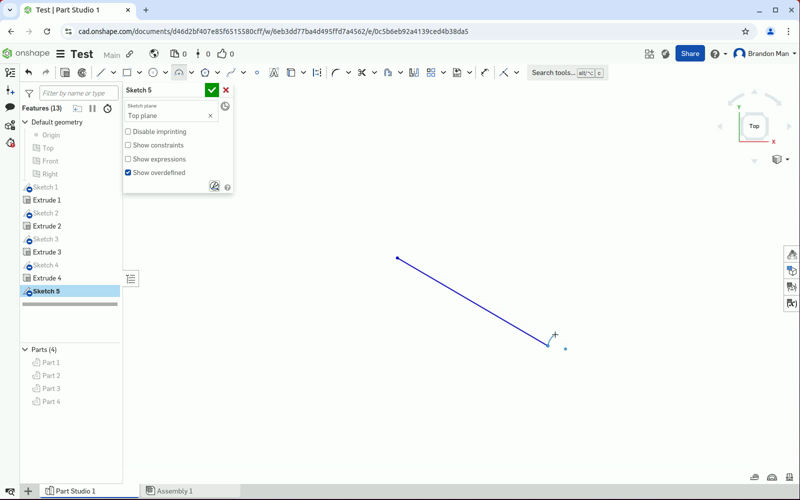
scroll(6)
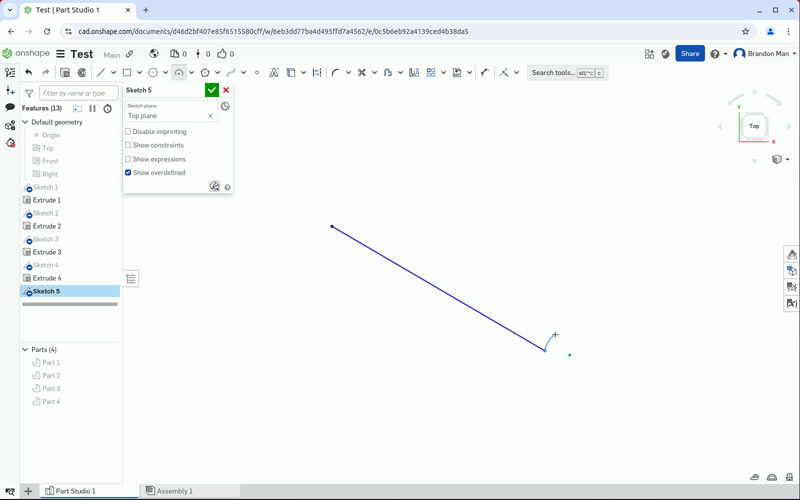
scroll(6)
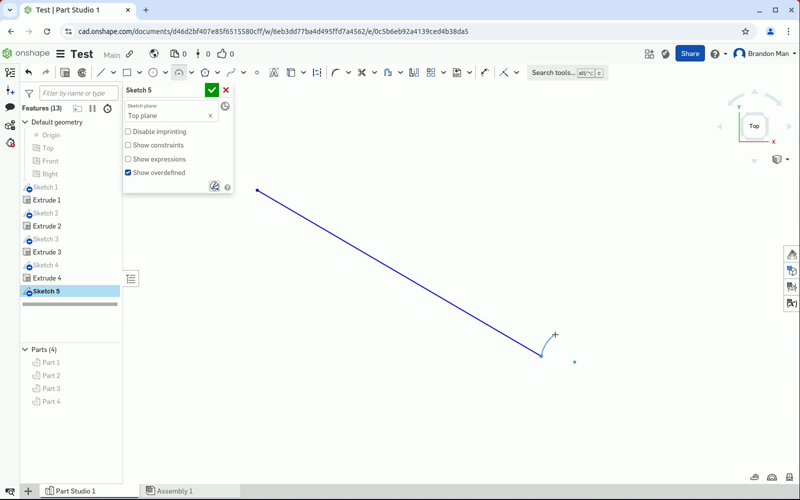
scroll(6)
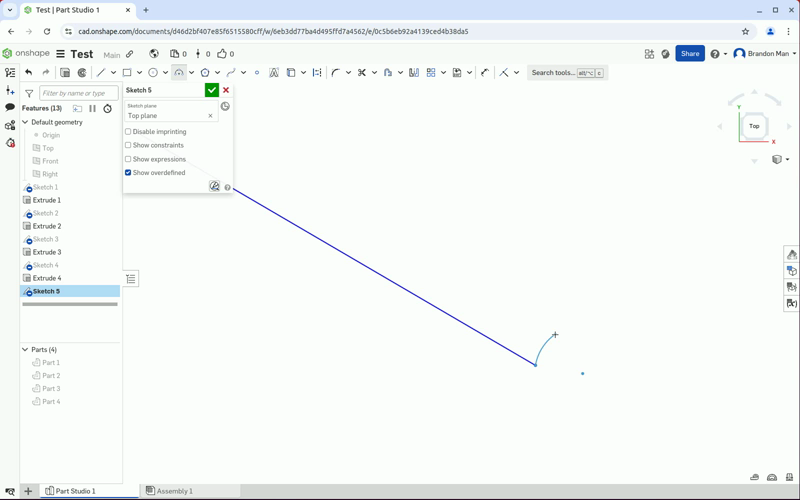
scroll(6)
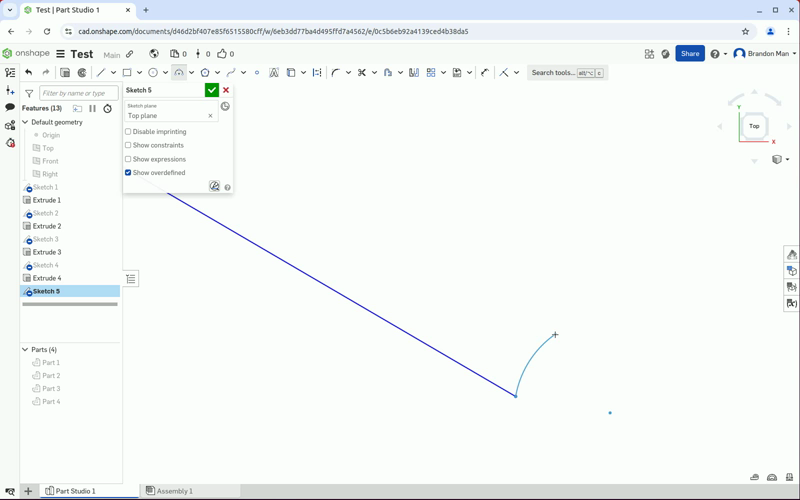
click(555, 334)
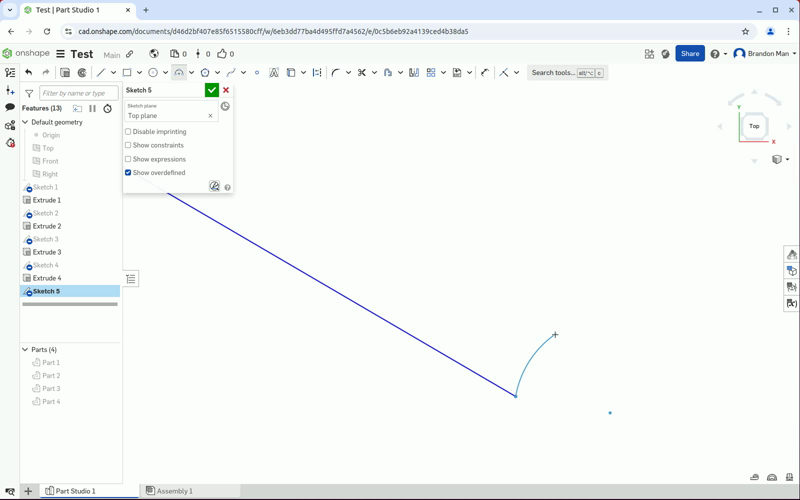
scroll(-6)
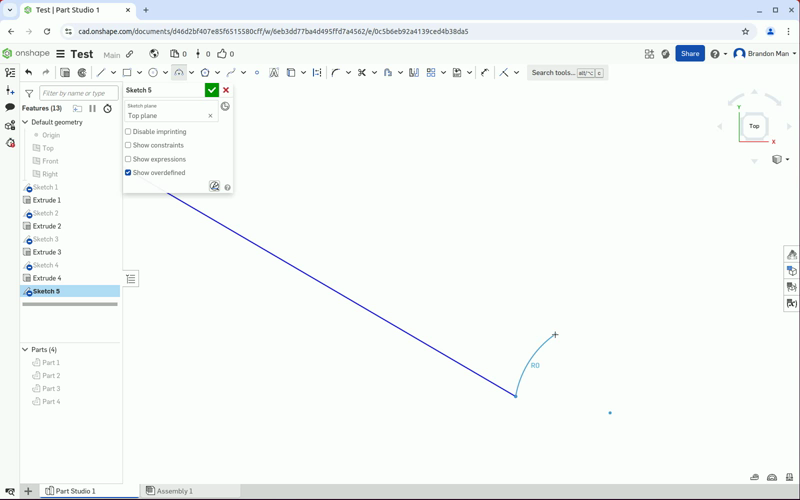
scroll(-6)
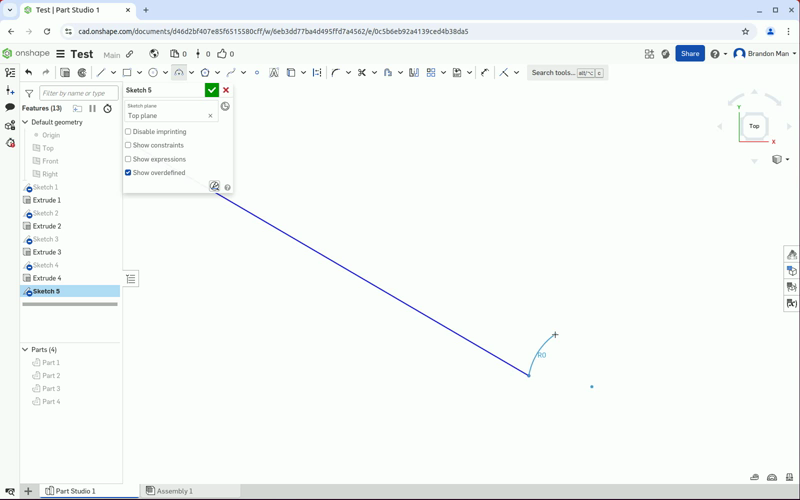
scroll(-6)
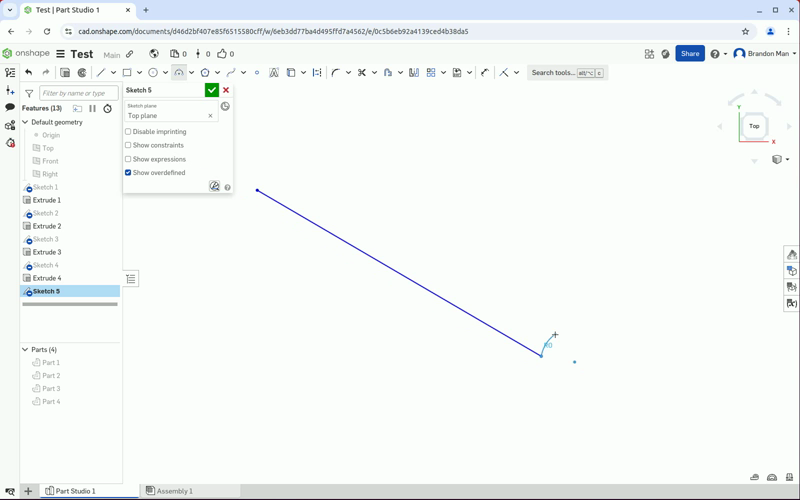
scroll(-6)
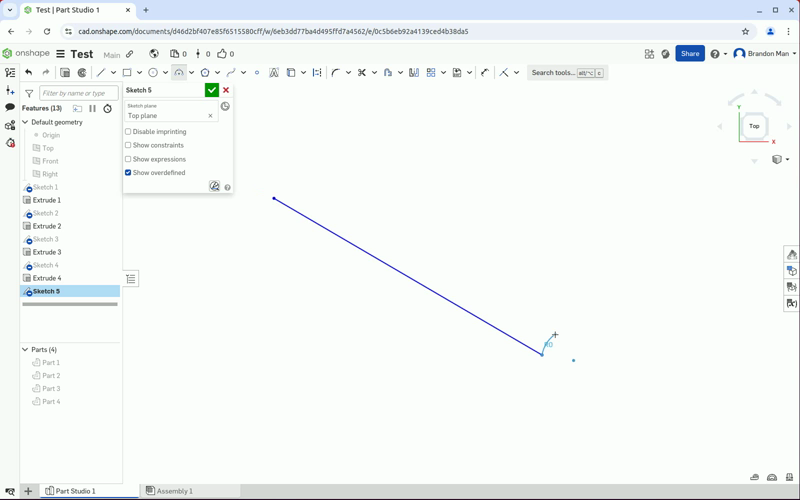
scroll(-6)
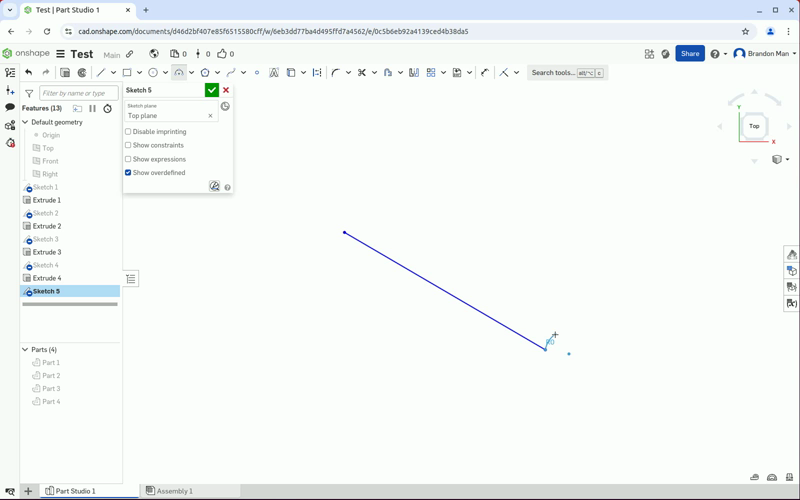
scroll(-6)
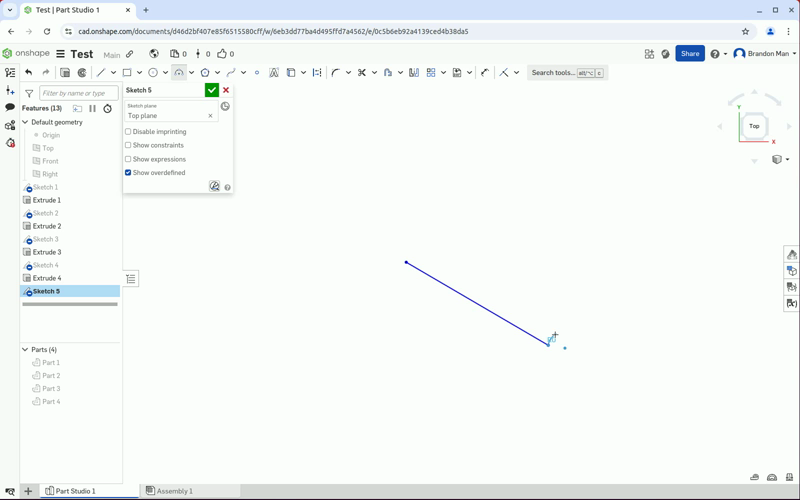
scroll(-6)
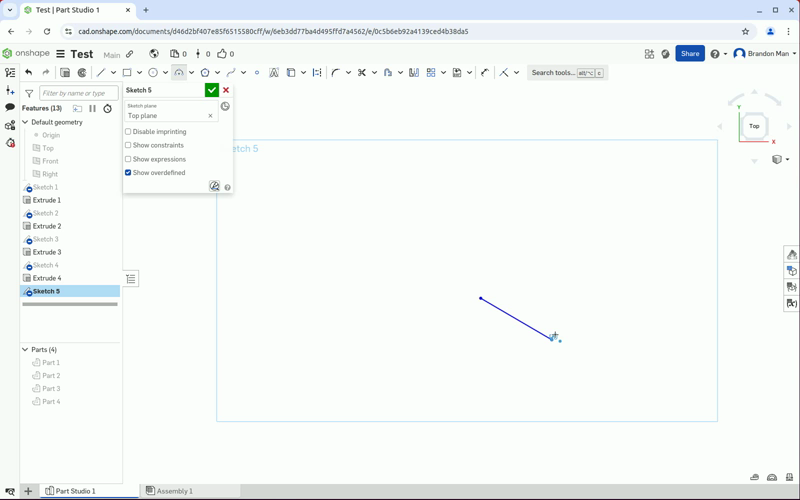
mouse_move(553, 336)
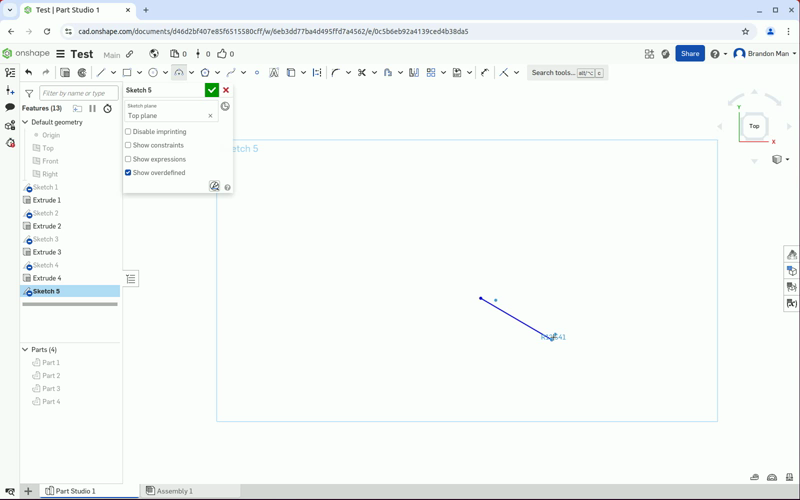
scroll(6)
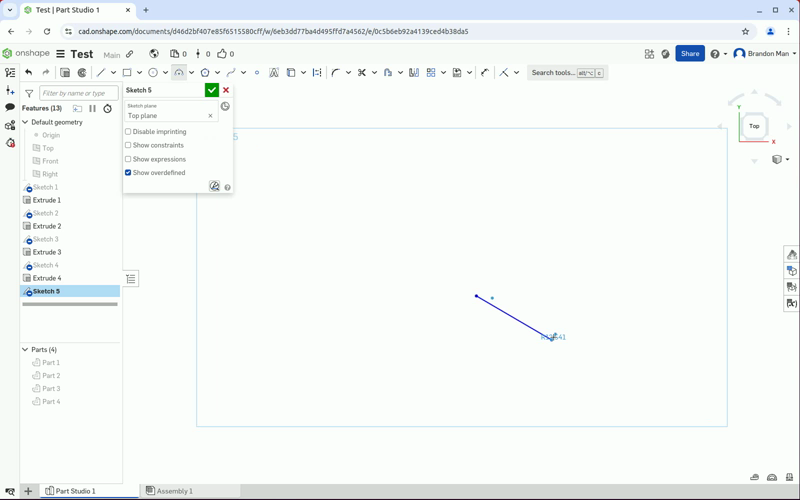
scroll(6)
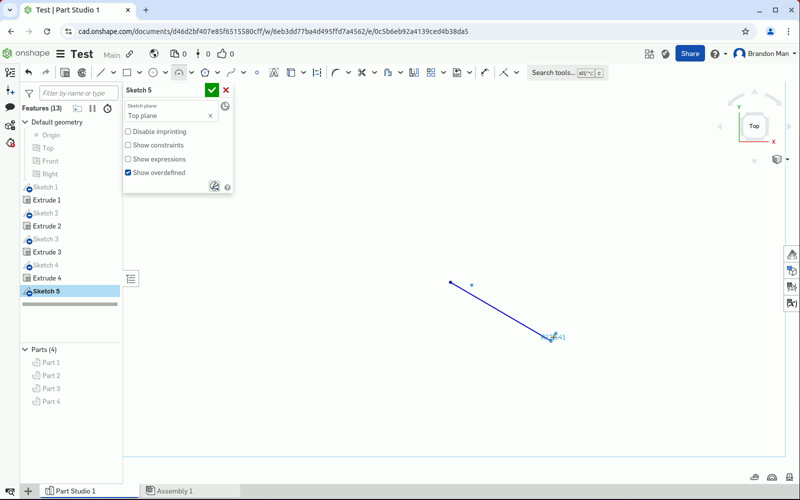
scroll(6)
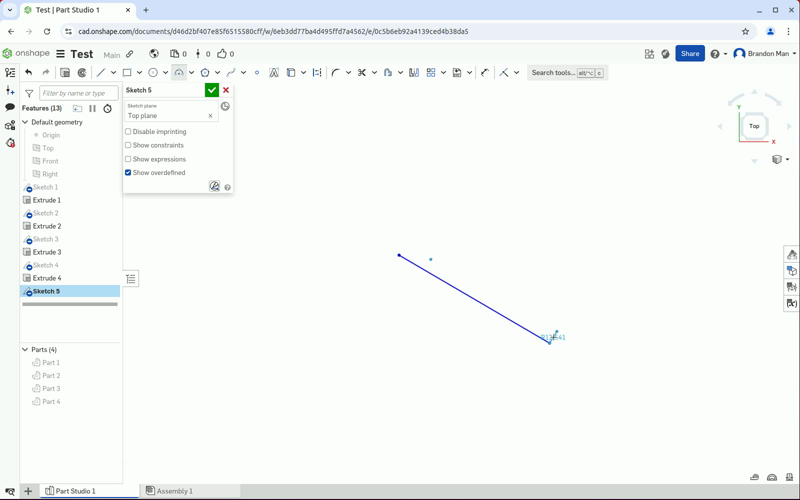
scroll(6)
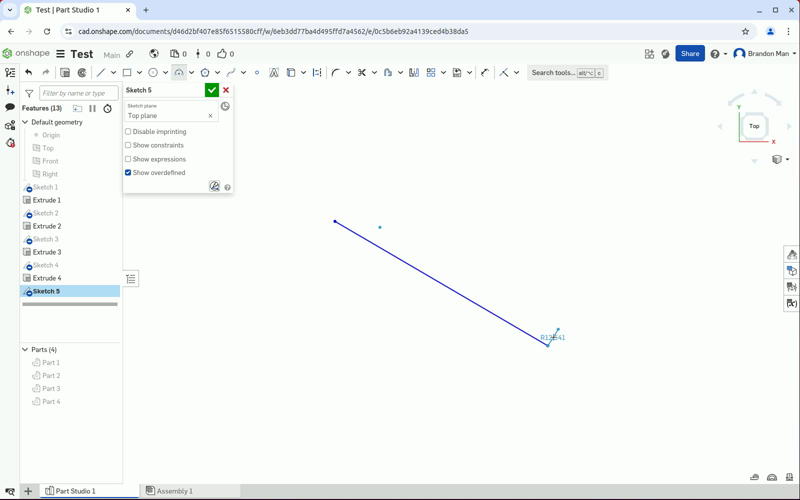
scroll(6)
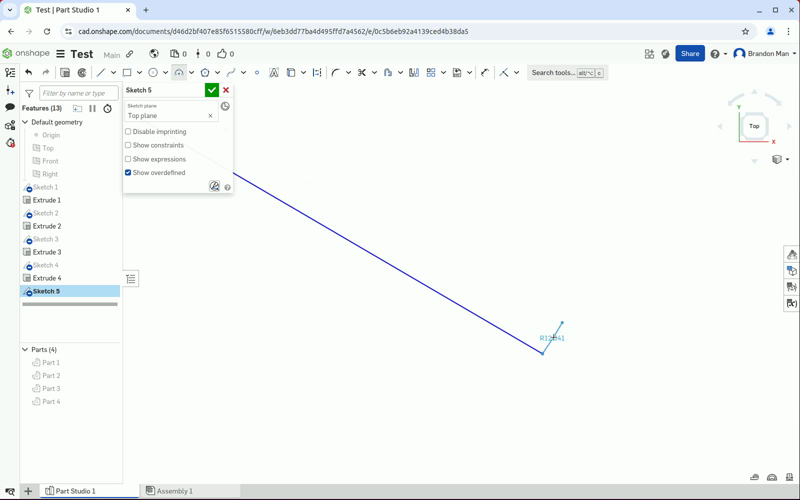
scroll(6)
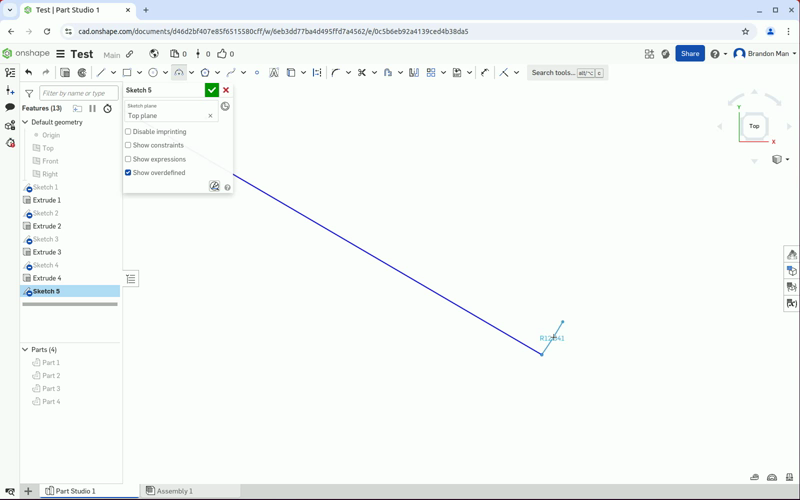
scroll(6)
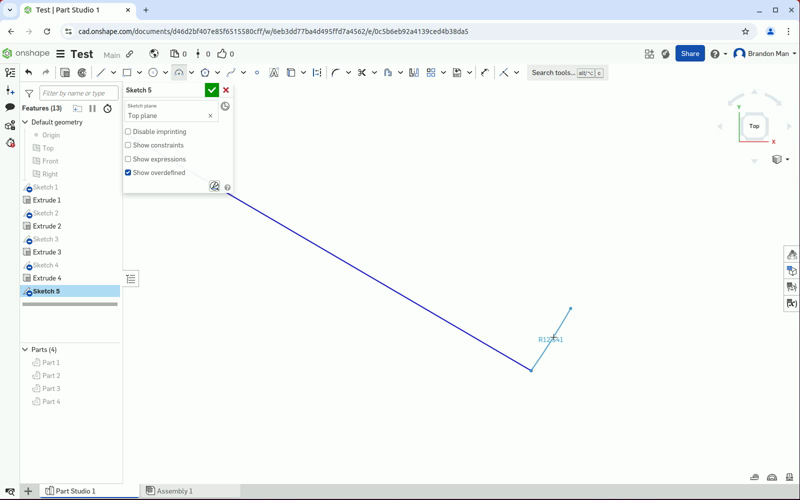
click(553, 336)
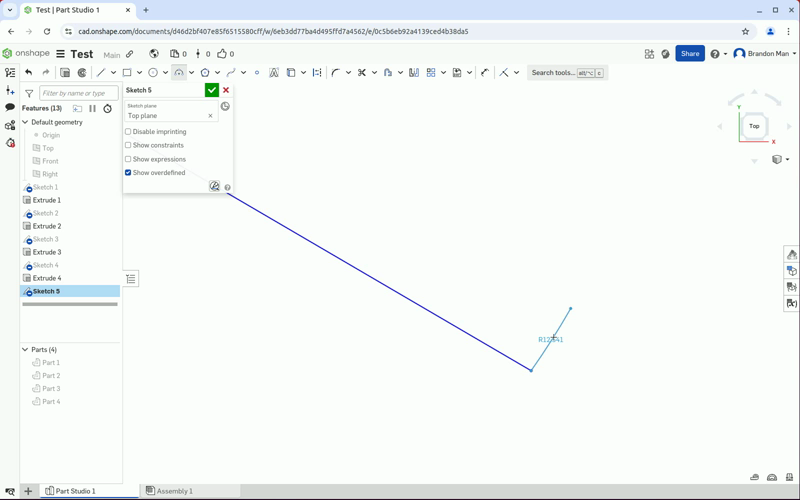
scroll(-6)
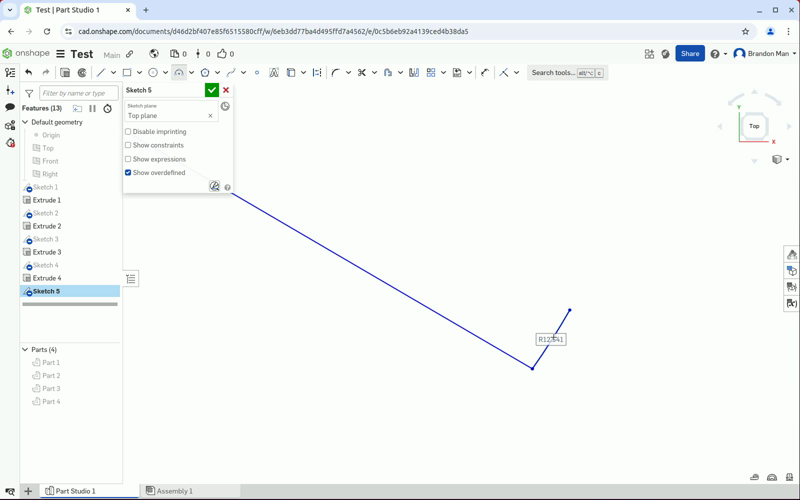
scroll(-6)
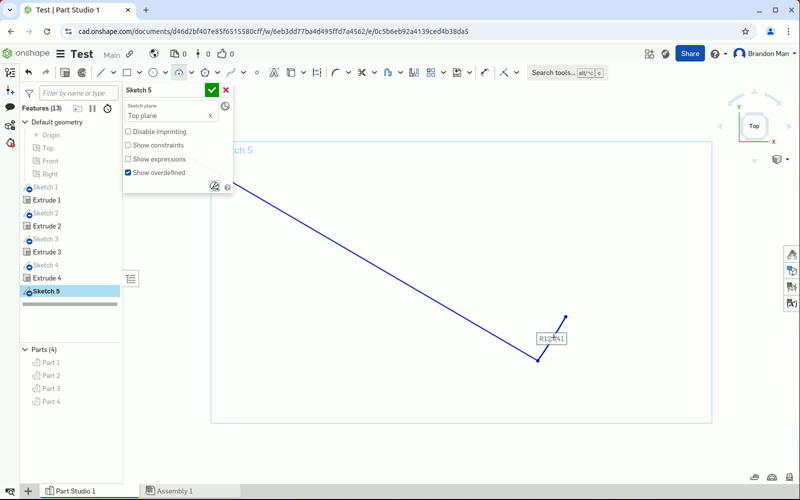
scroll(-6)
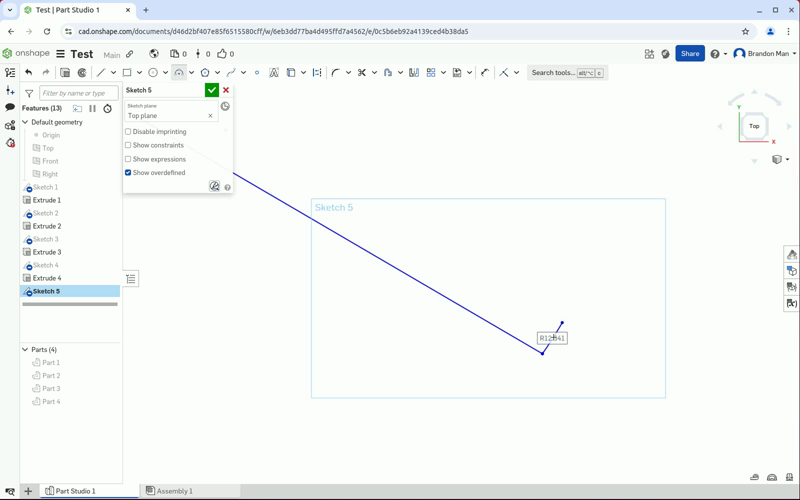
scroll(-6)
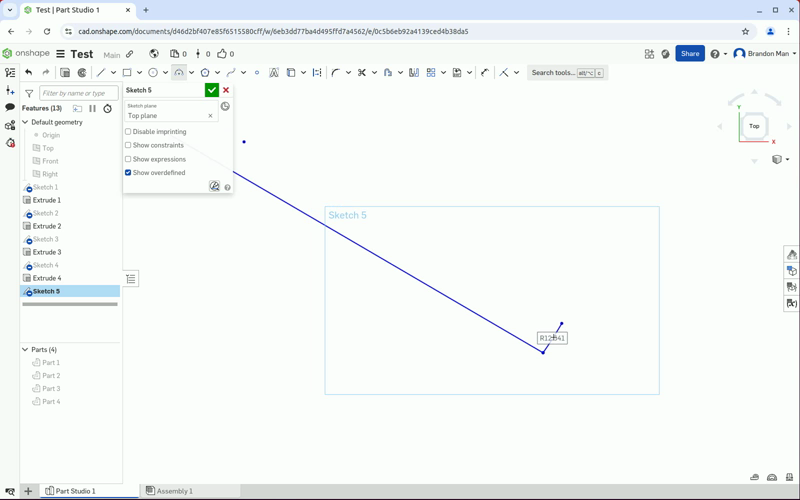
scroll(-6)
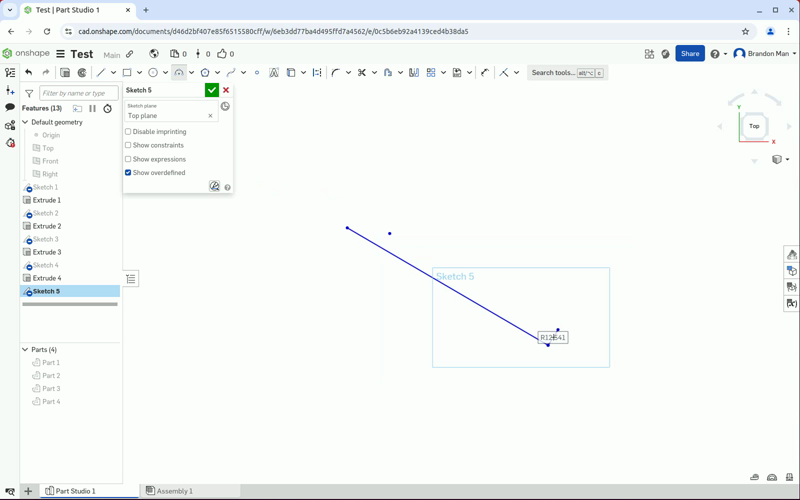
scroll(-6)
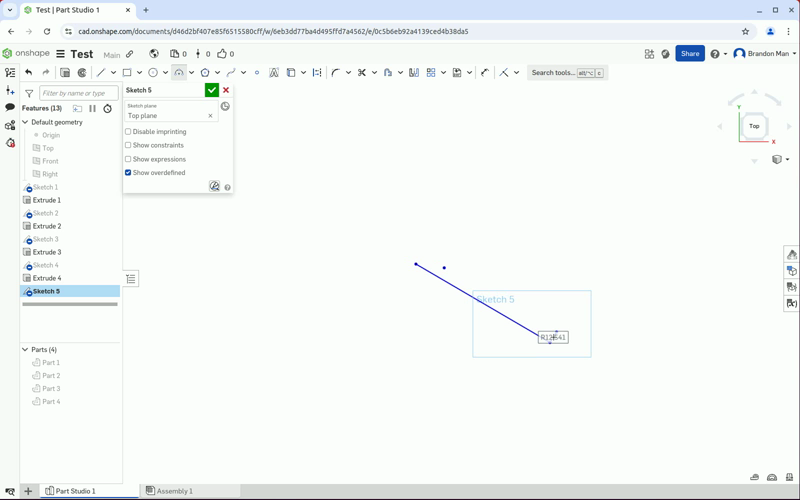
scroll(-6)
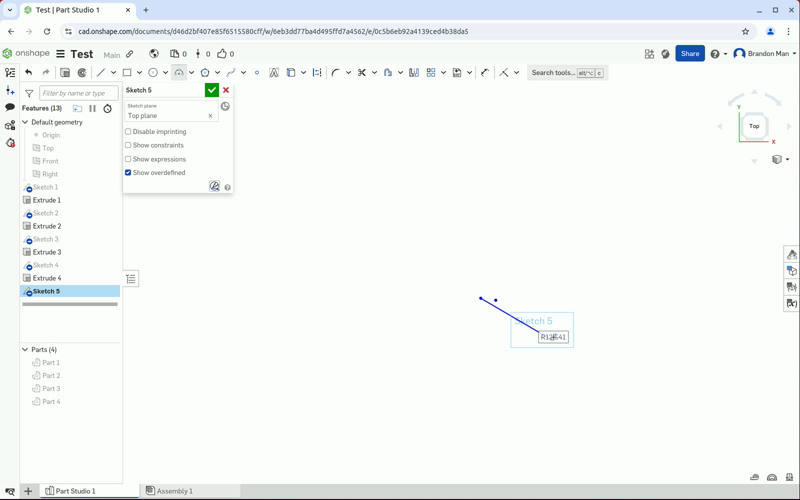
key_up(shift)
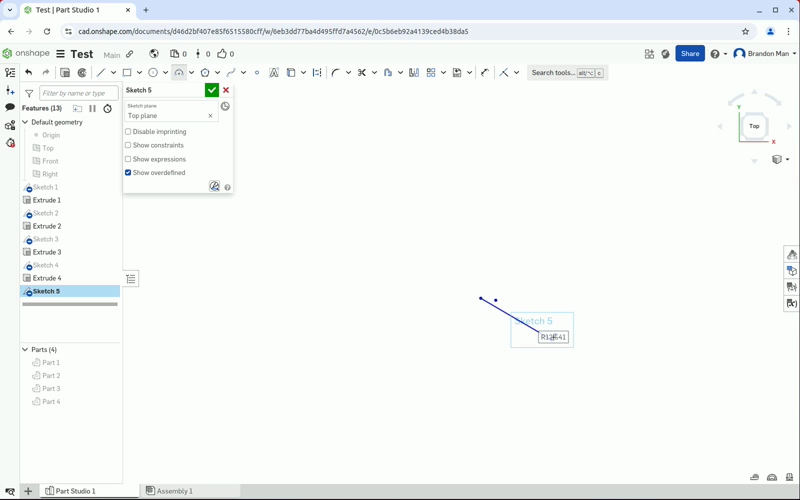
key(esc)
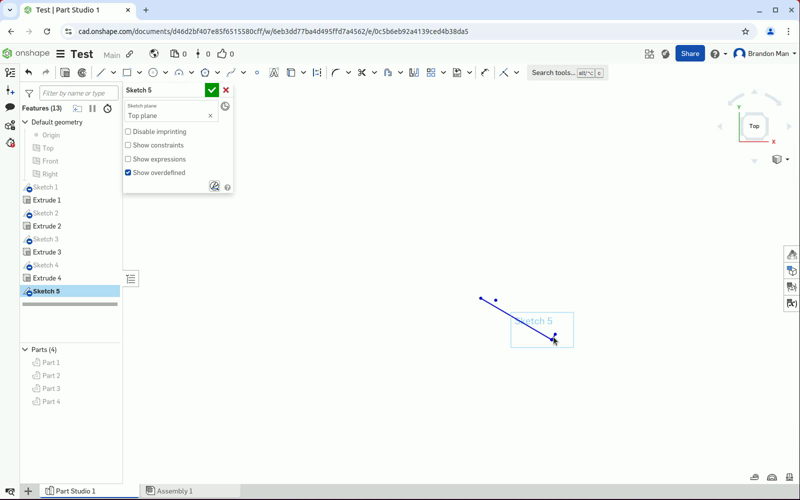
key(l)
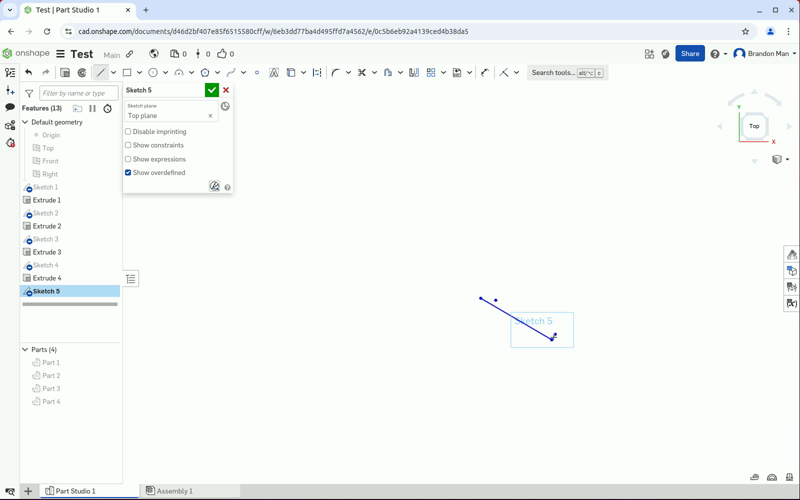
mouse_move(555, 334)
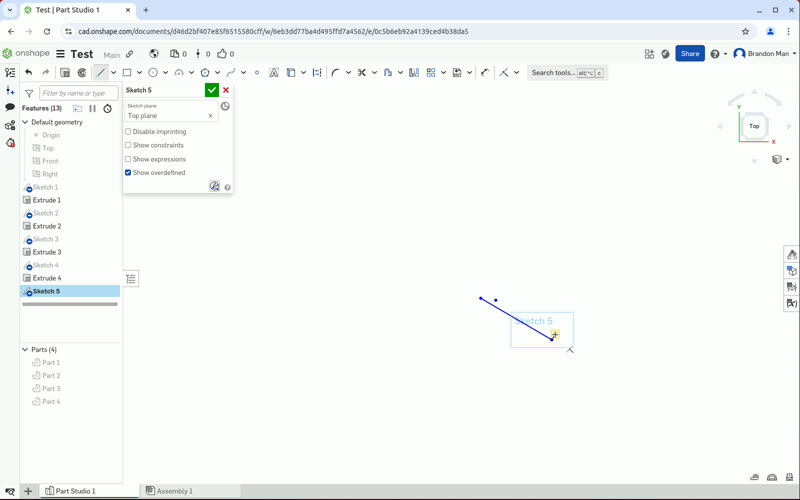
scroll(6)
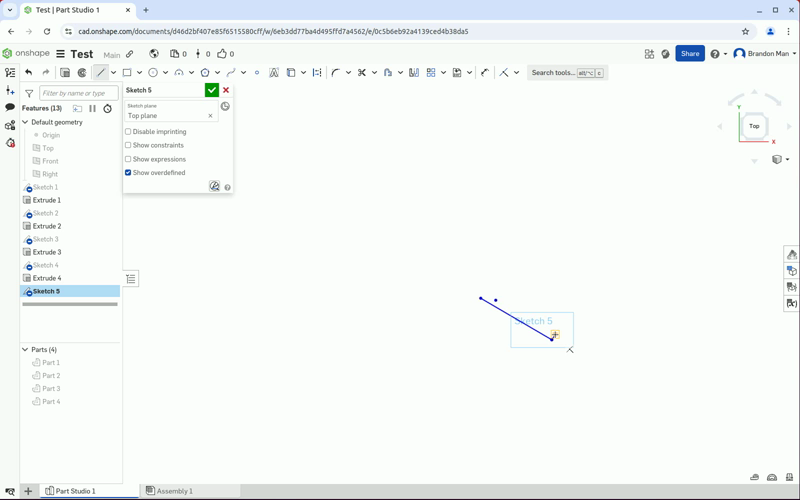
scroll(6)
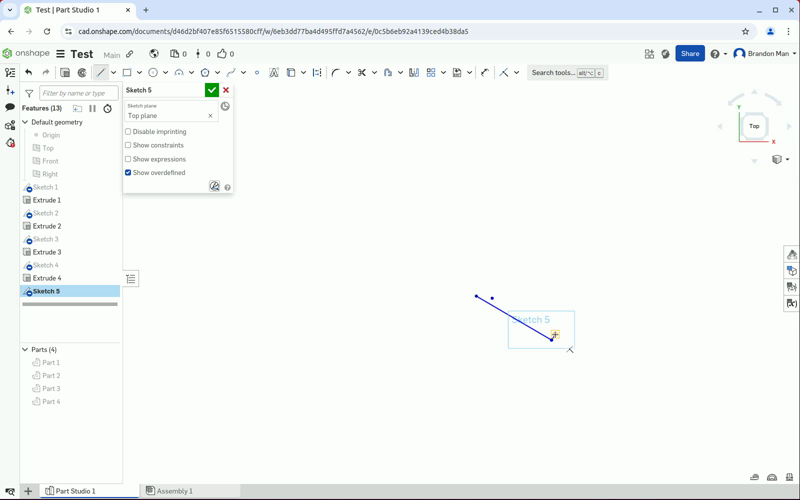
scroll(6)
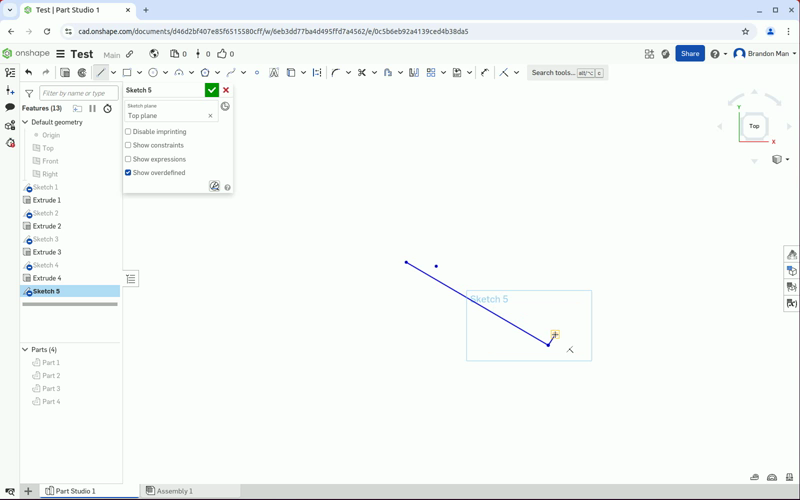
scroll(6)
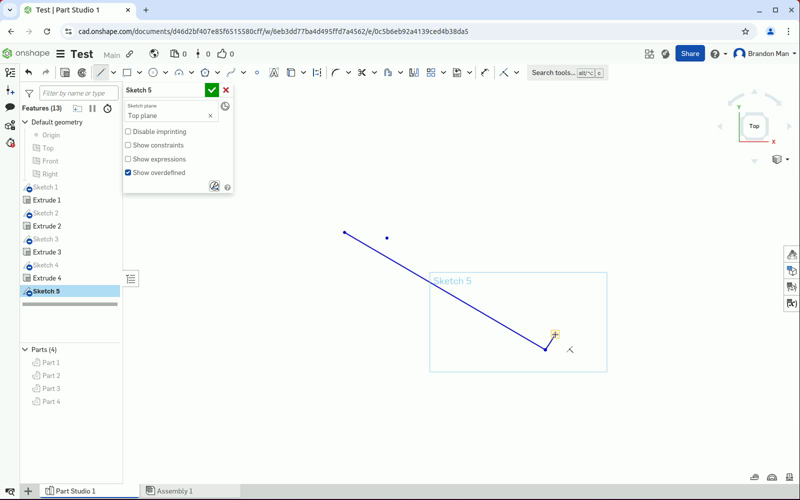
scroll(6)
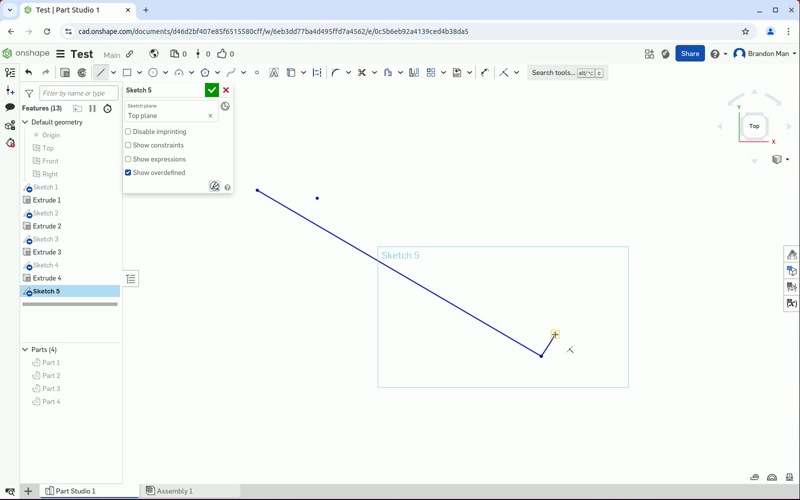
scroll(6)
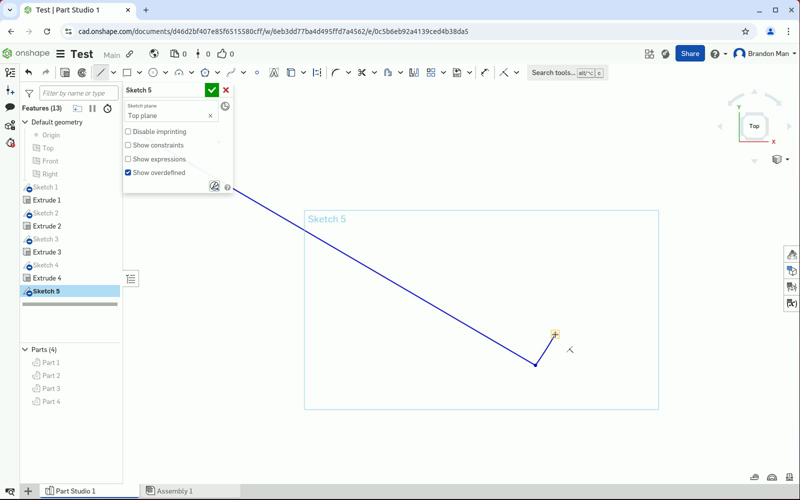
scroll(6)
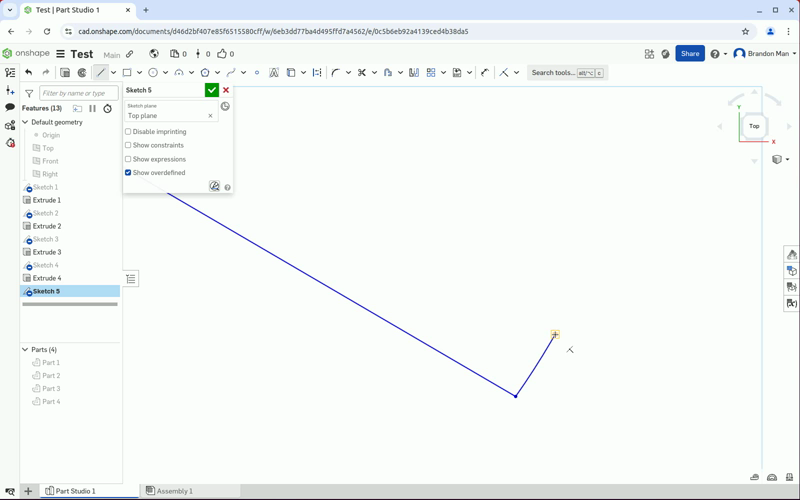
click(555, 334)
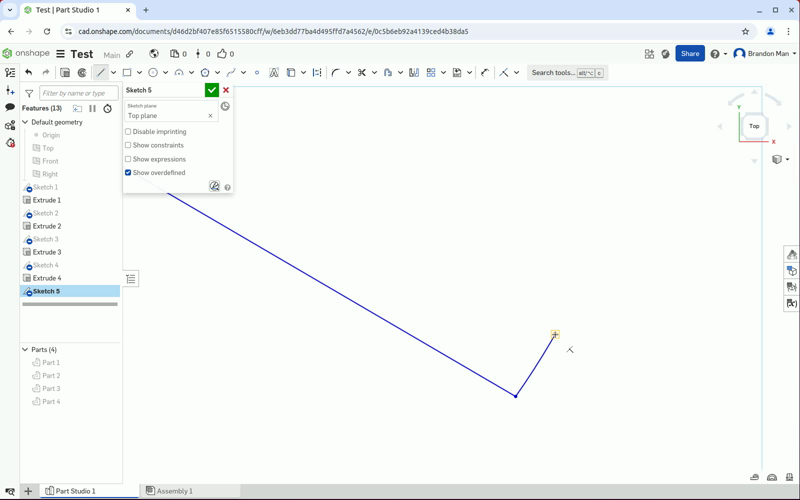
scroll(-6)
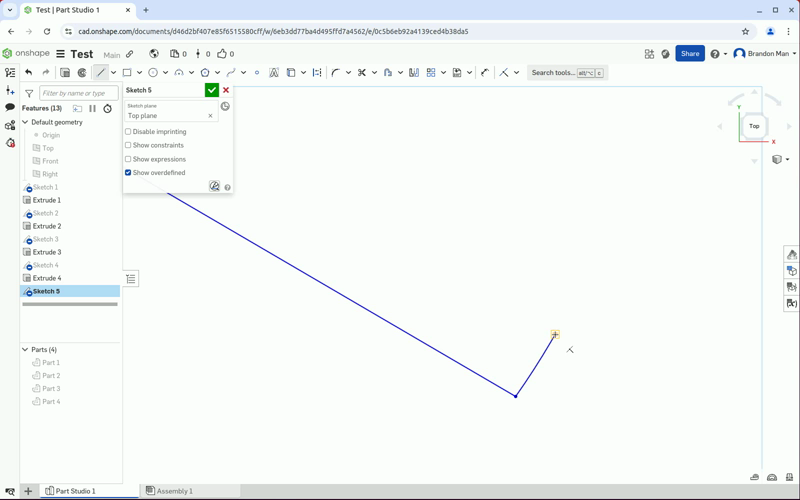
scroll(-6)
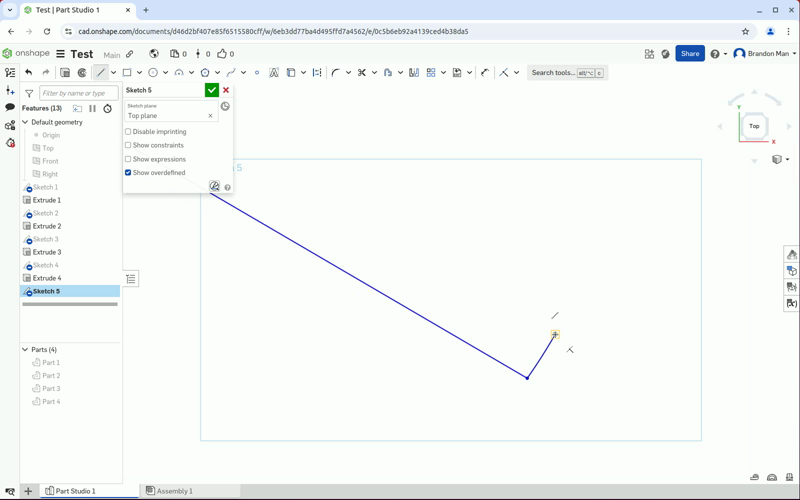
scroll(-6)
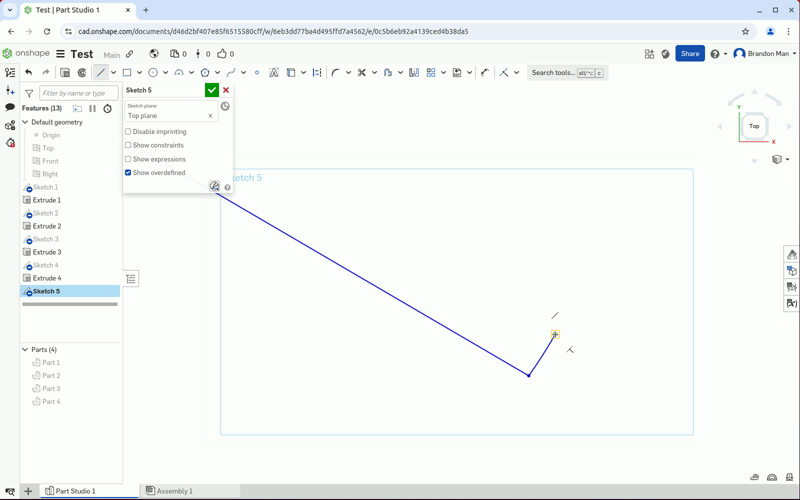
scroll(-6)
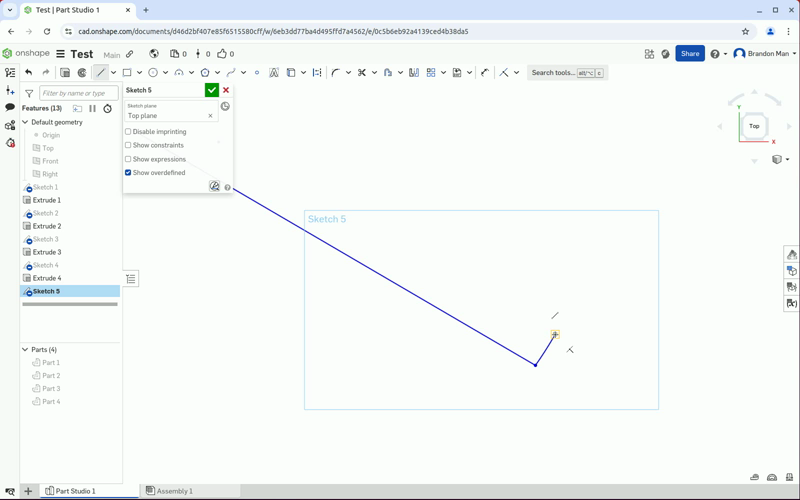
scroll(-6)
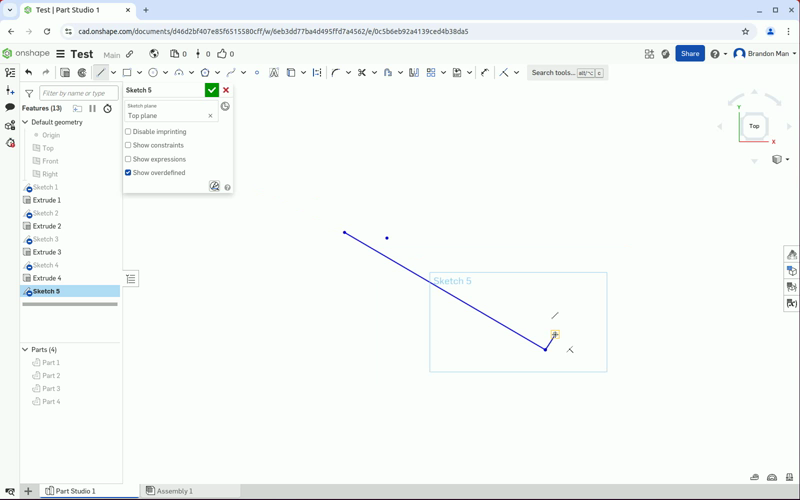
scroll(-6)
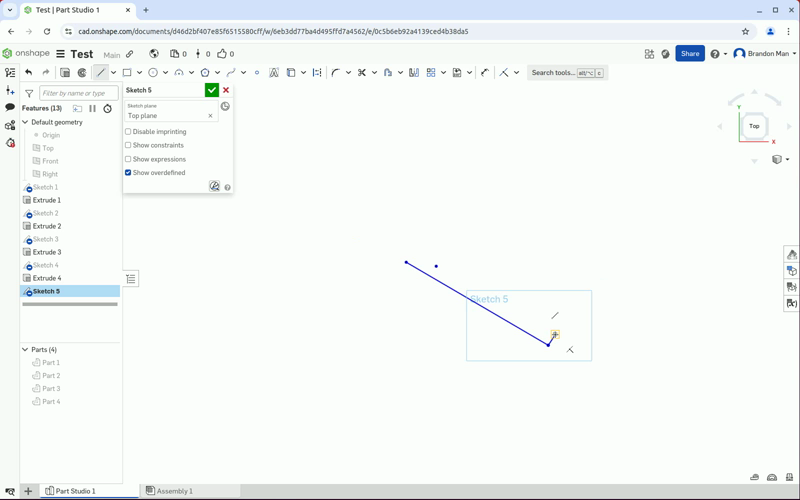
scroll(-6)
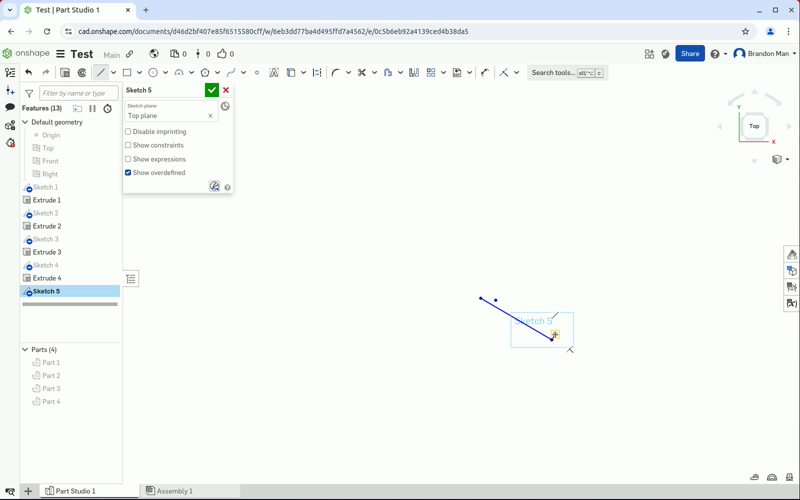
key_down(shift)
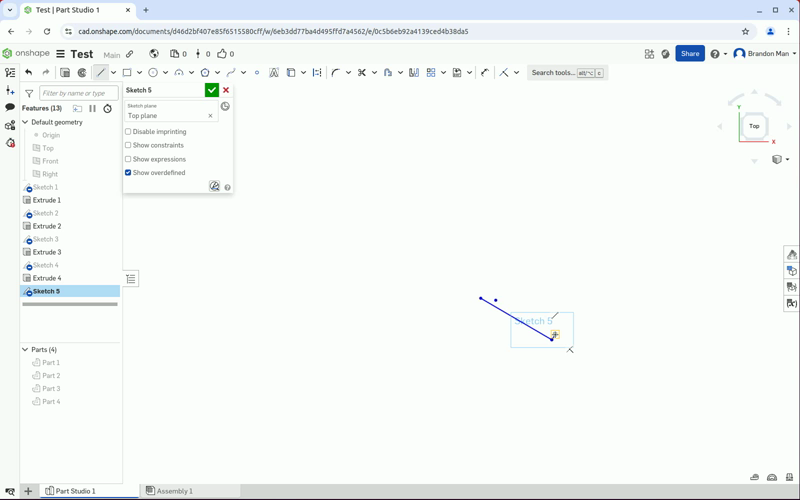
mouse_move(483, 292)
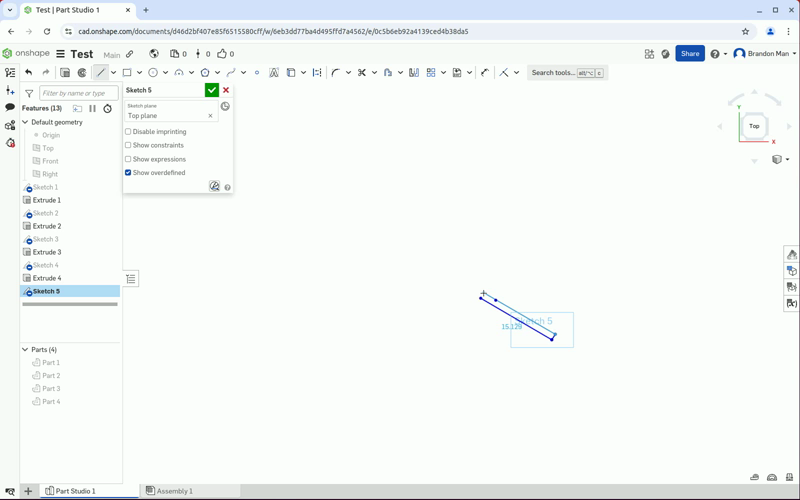
click(483, 292)
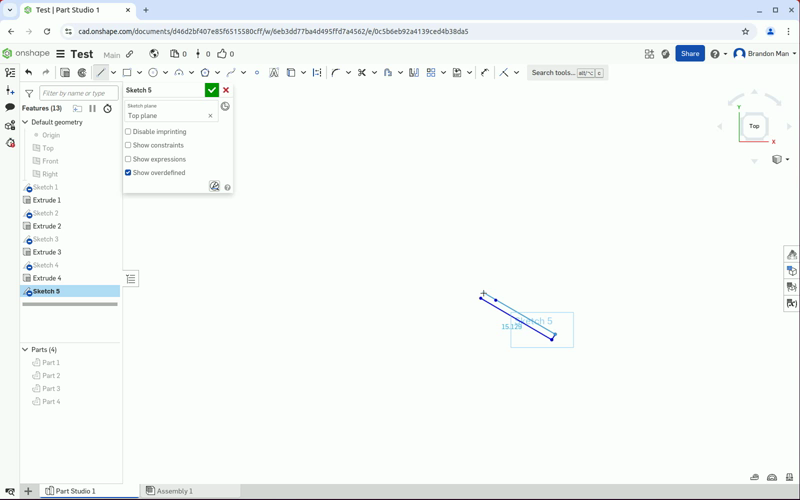
key_up(shift)
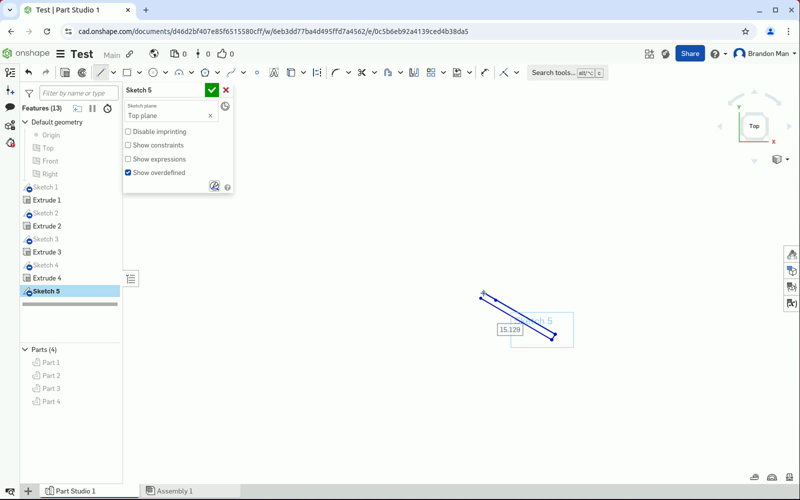
key(esc)
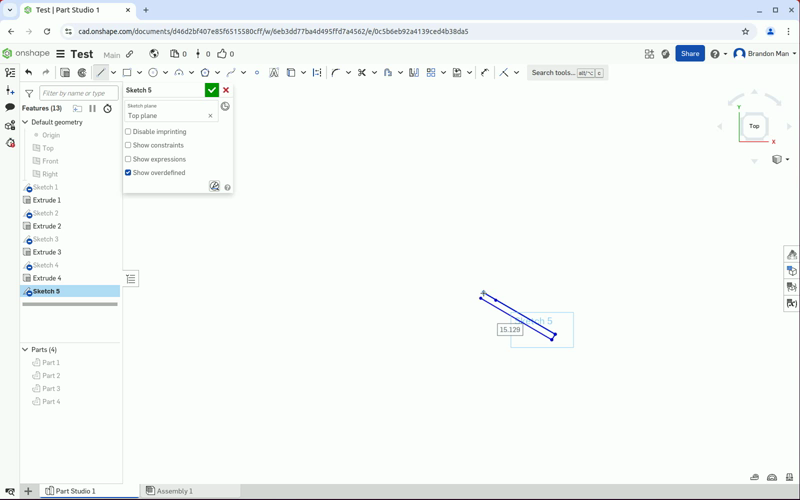
key(a)
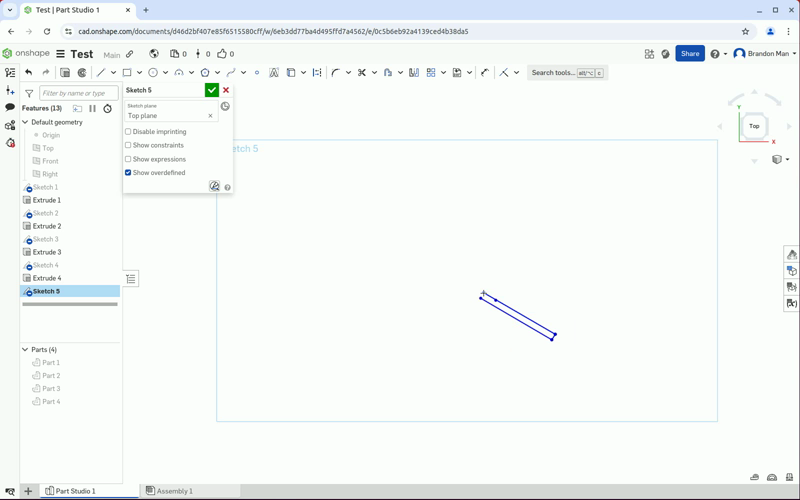
mouse_move(483, 292)
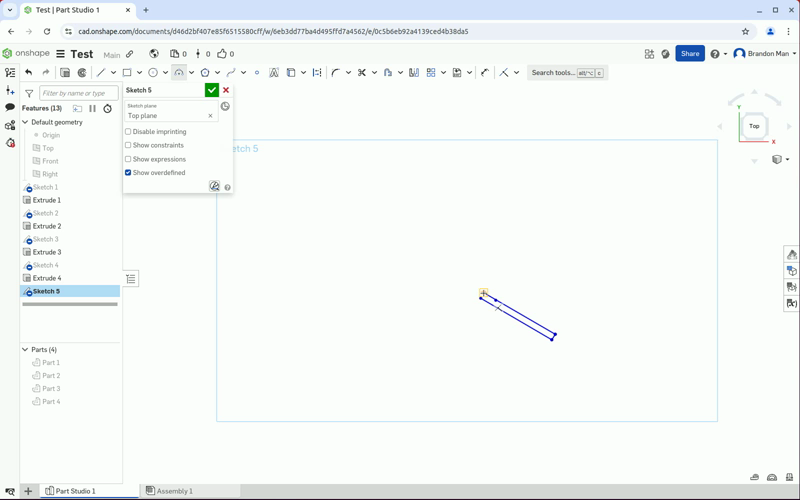
click(483, 292)
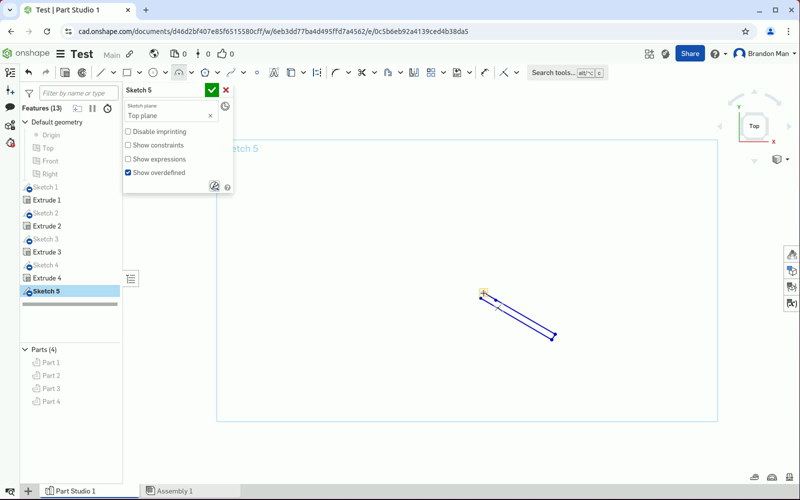
mouse_move(480, 298)
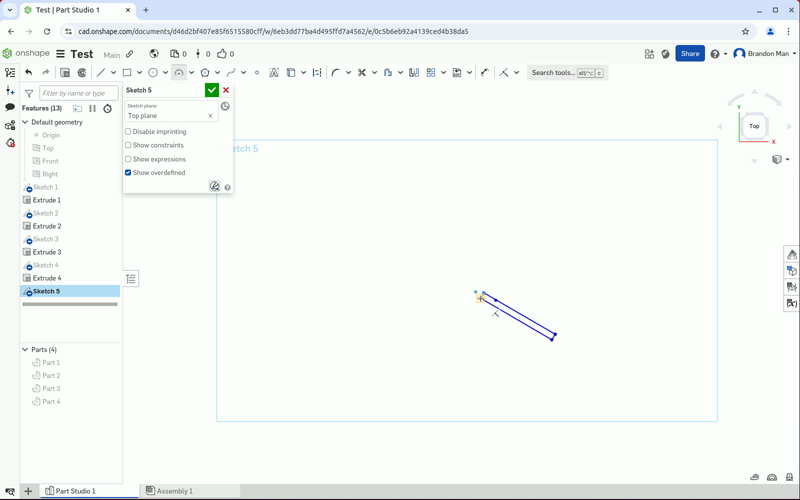
scroll(6)
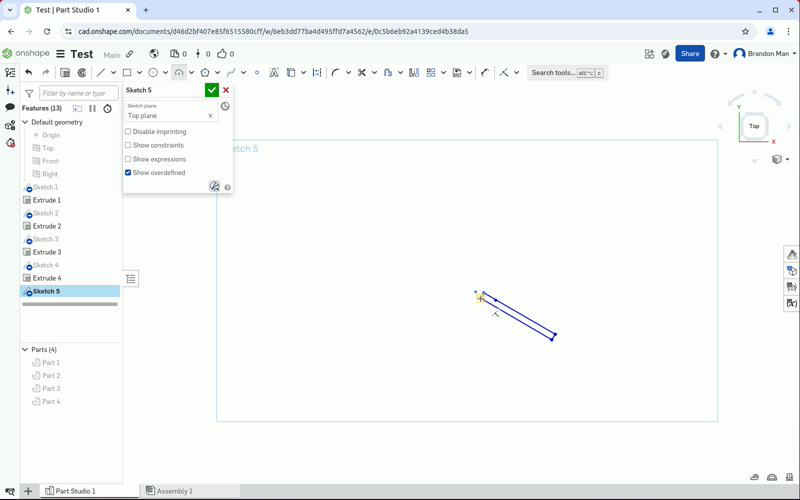
scroll(6)
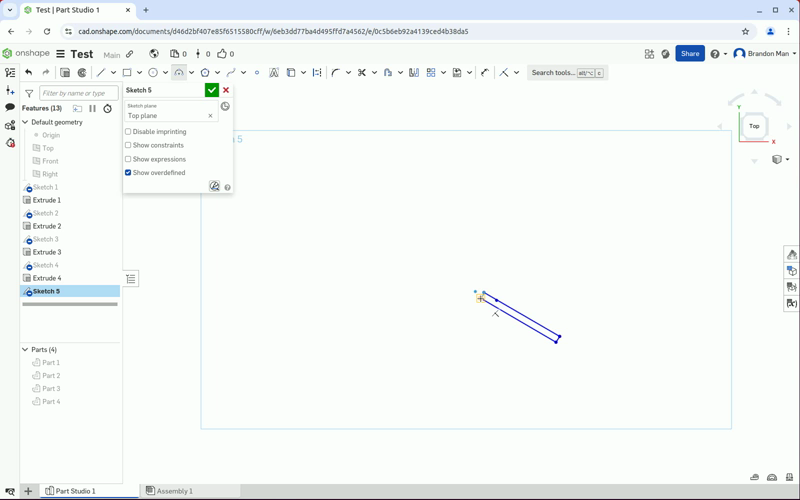
scroll(6)
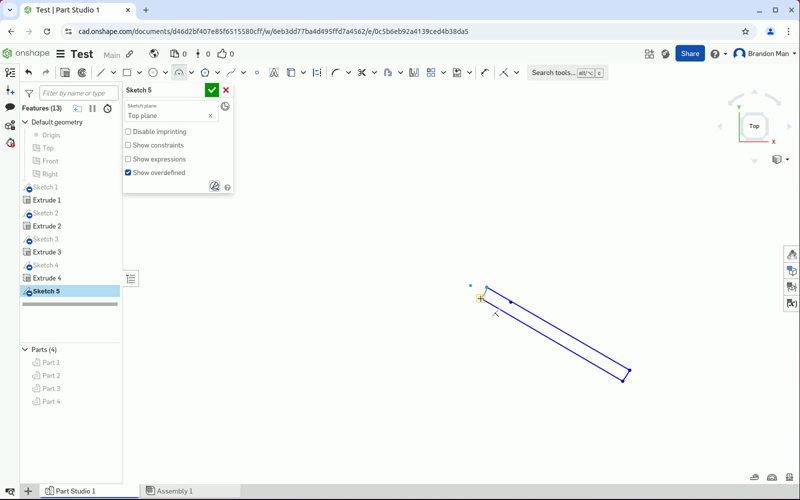
scroll(6)
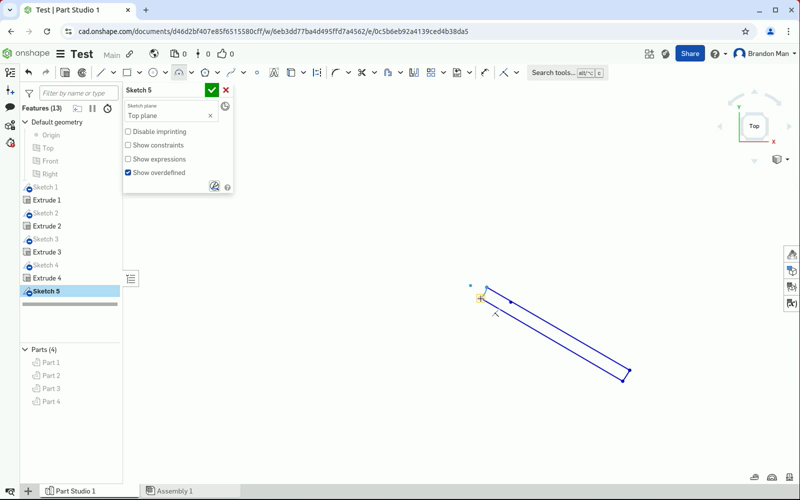
scroll(6)
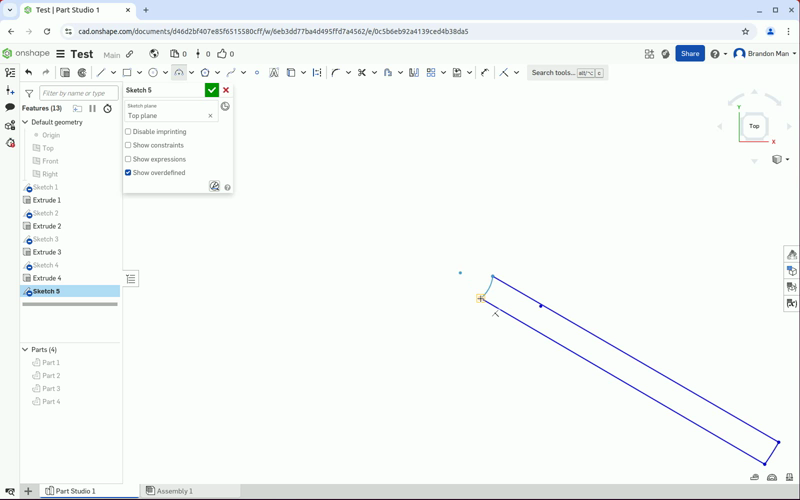
scroll(6)
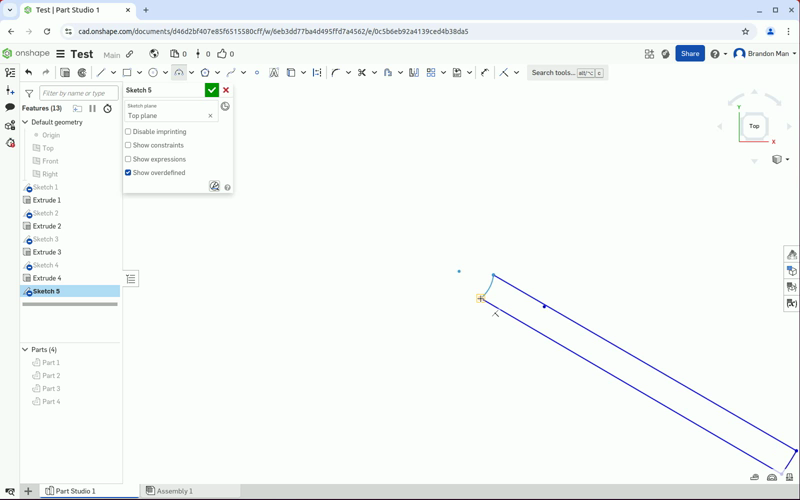
scroll(6)
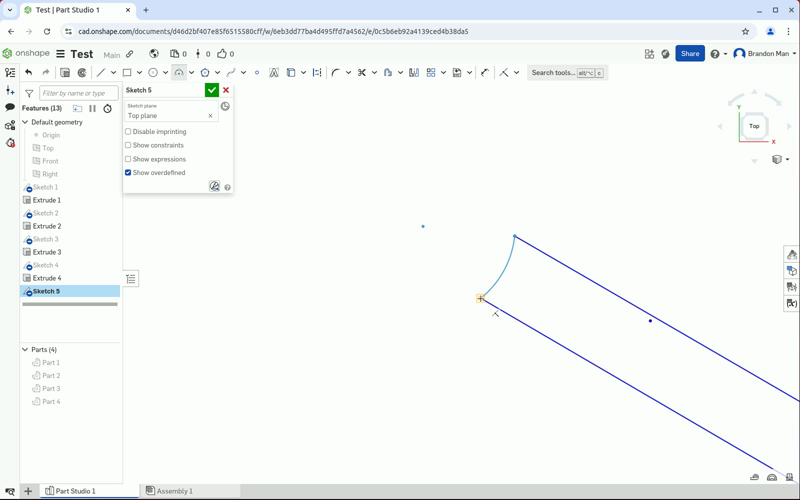
click(480, 298)
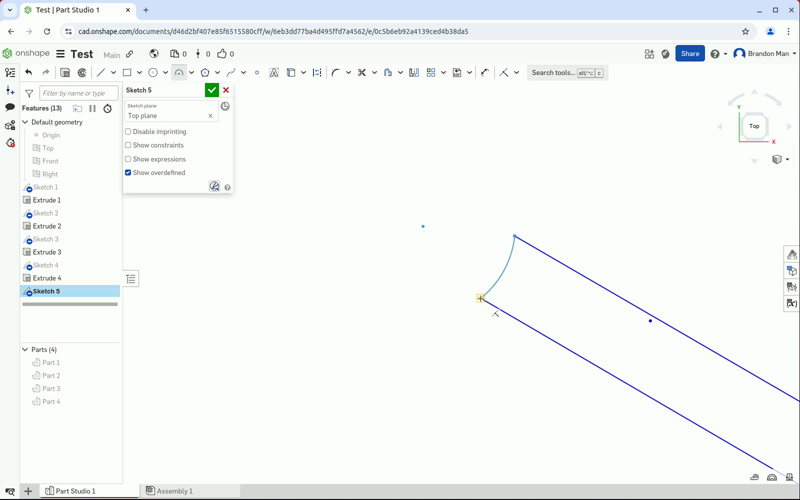
scroll(-6)
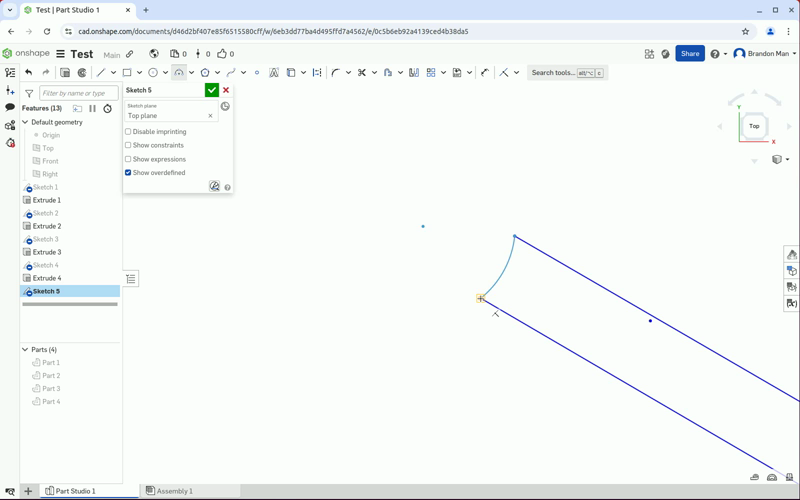
scroll(-6)
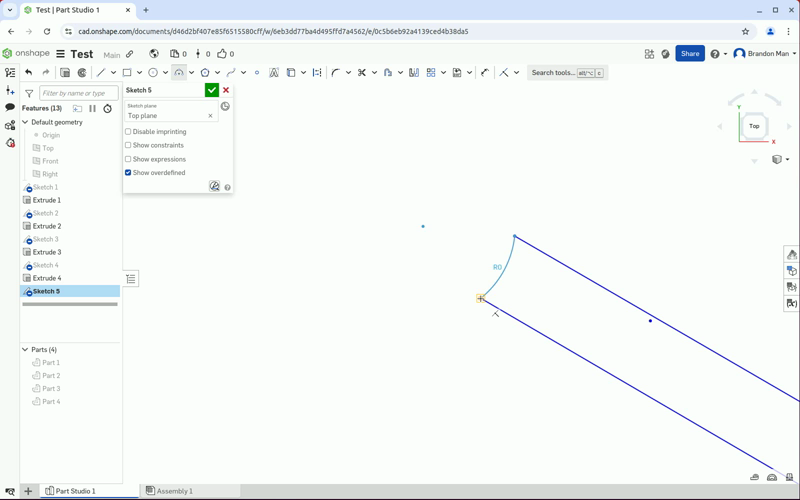
scroll(-6)
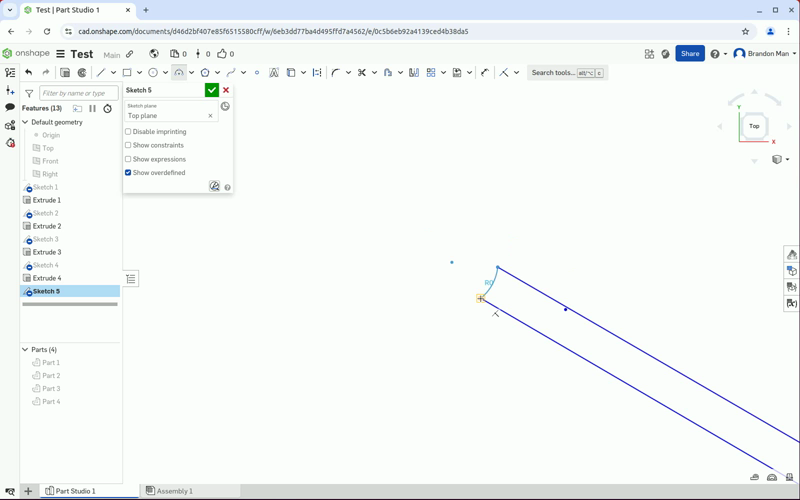
scroll(-6)
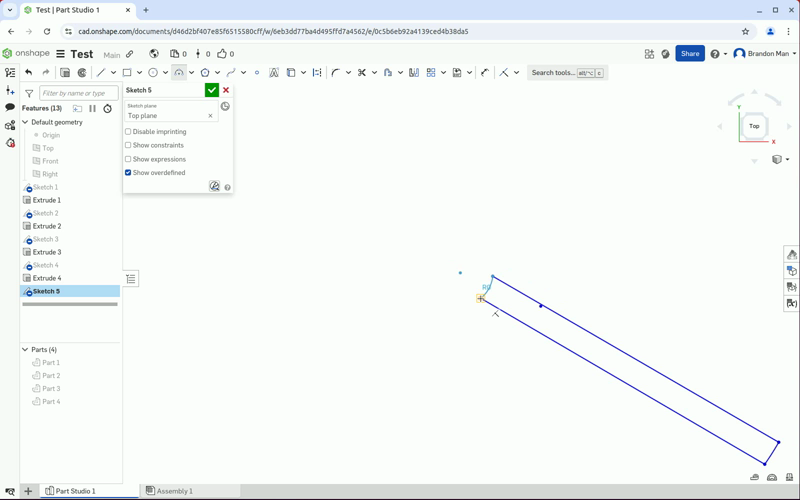
scroll(-6)
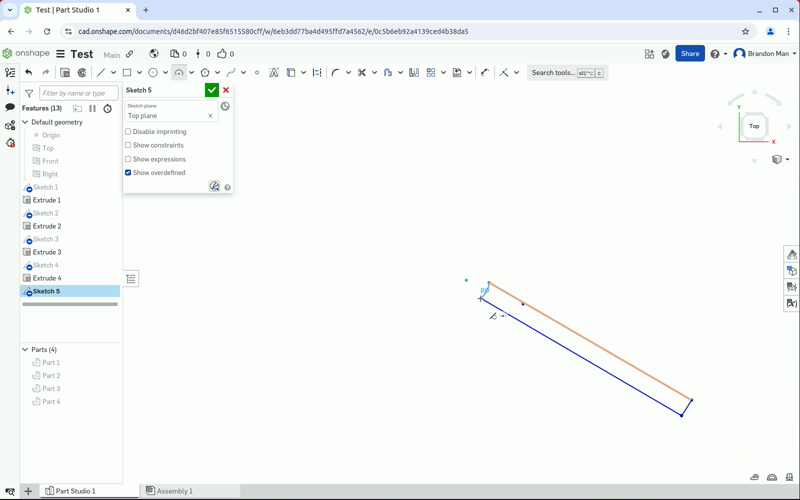
scroll(-6)
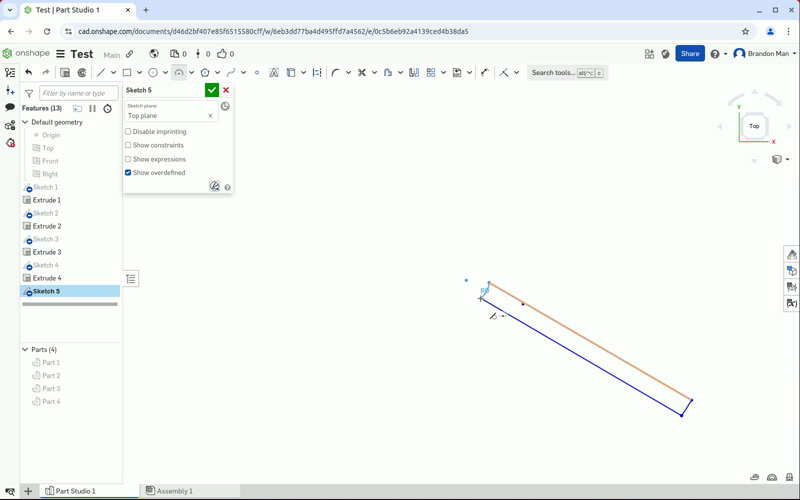
scroll(-6)
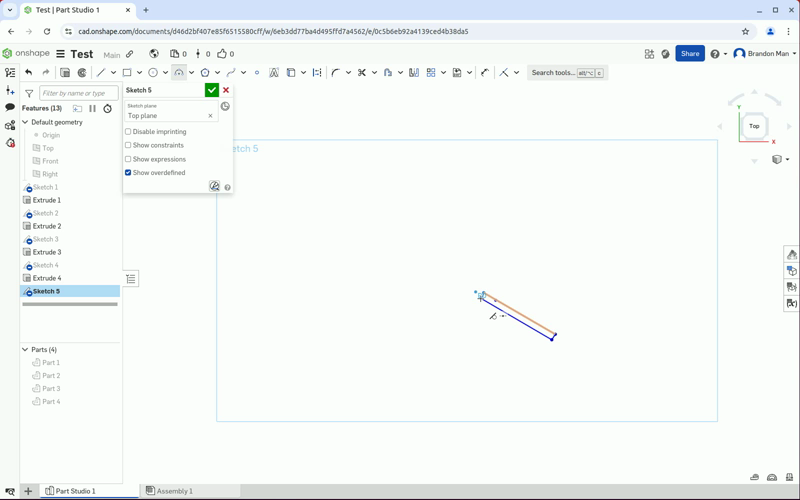
key_down(shift)
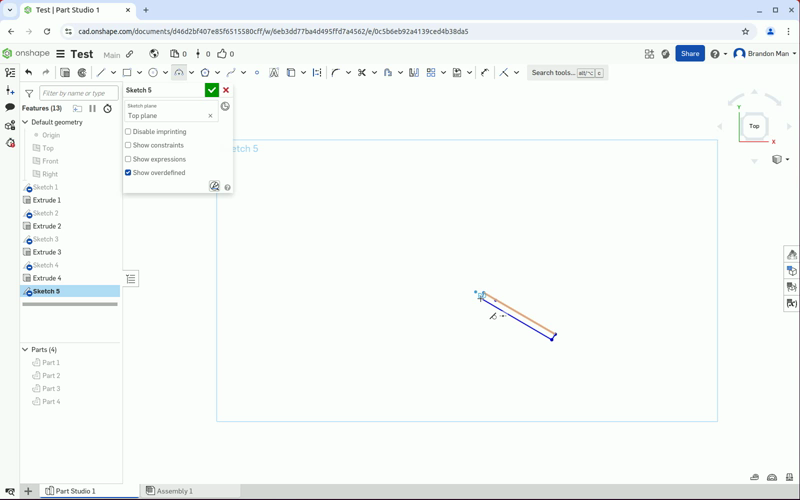
mouse_move(482, 295)
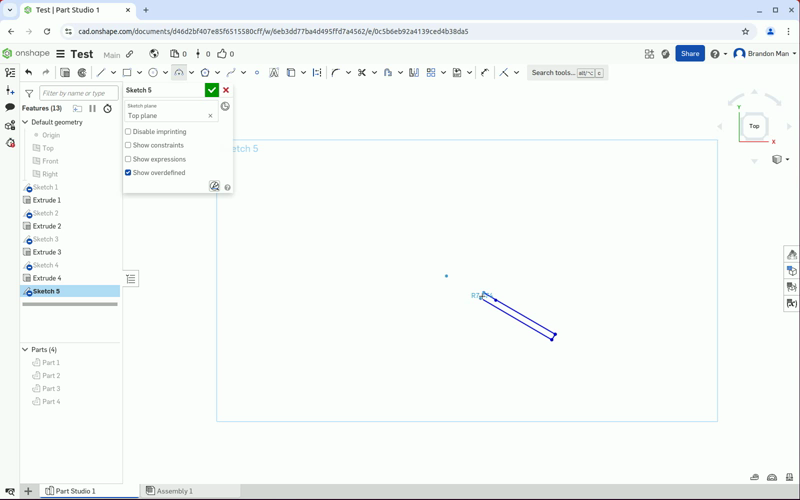
scroll(6)
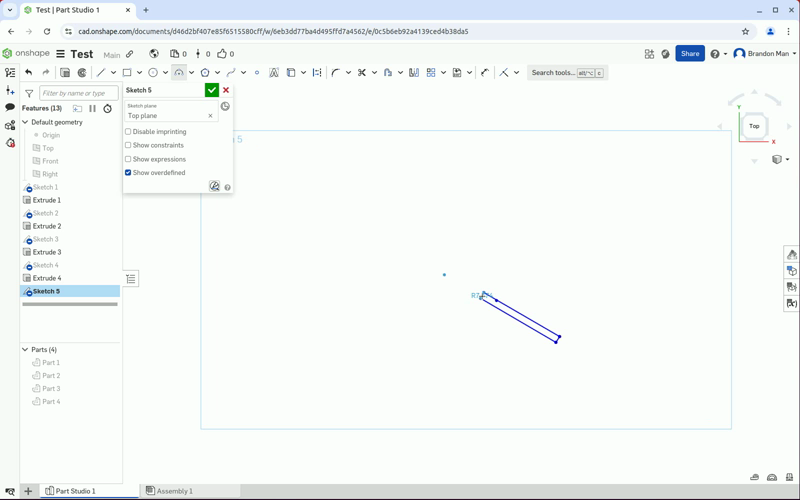
scroll(6)
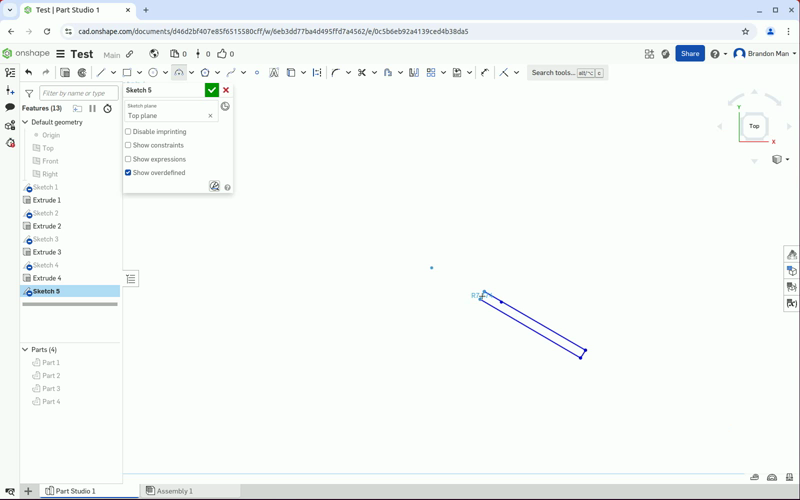
scroll(6)
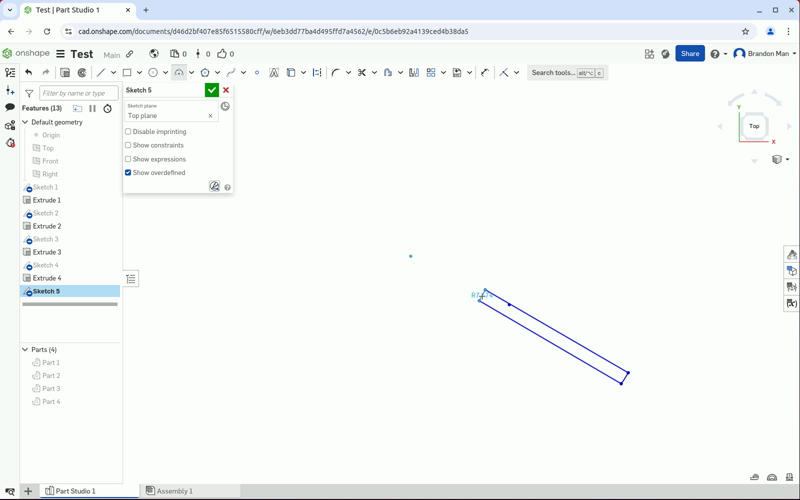
scroll(6)
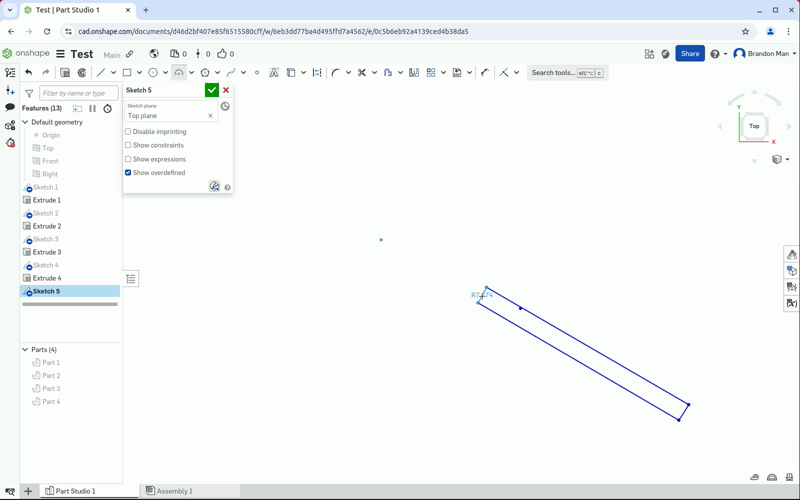
scroll(6)
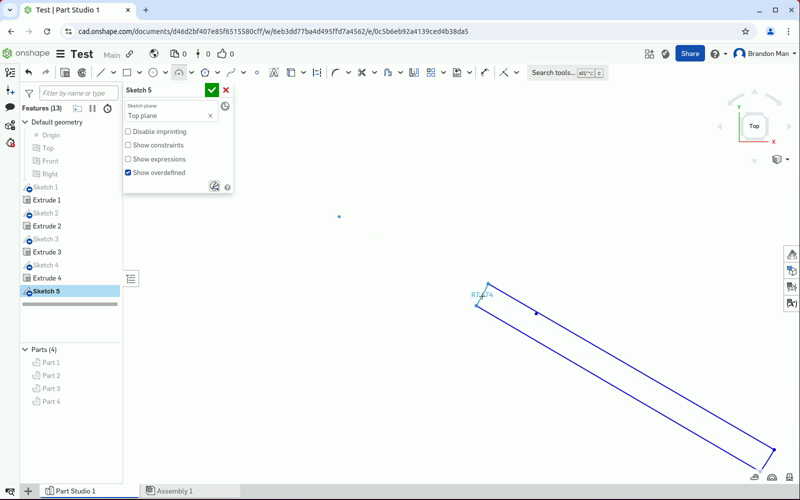
scroll(6)
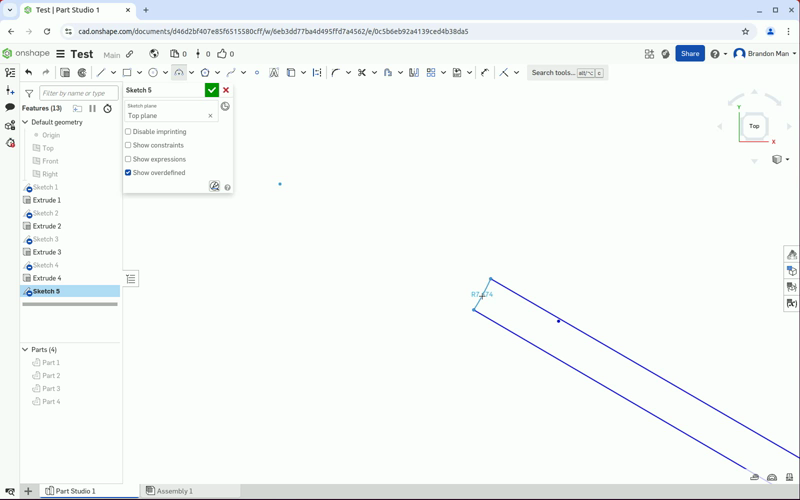
scroll(6)
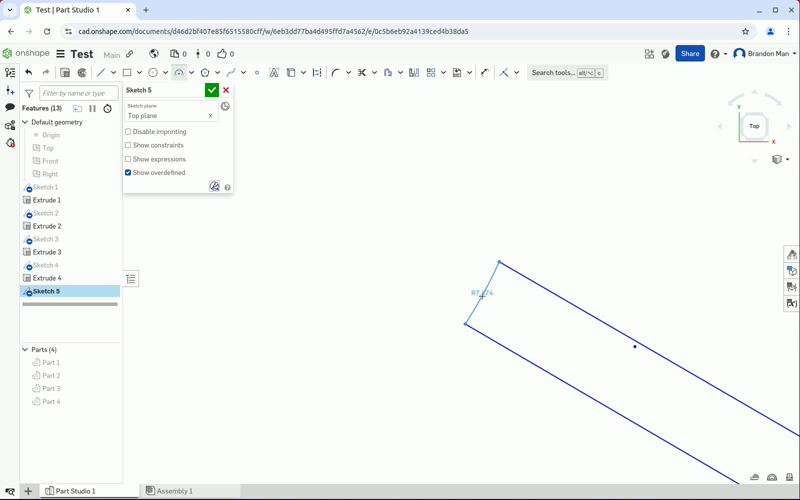
click(482, 295)
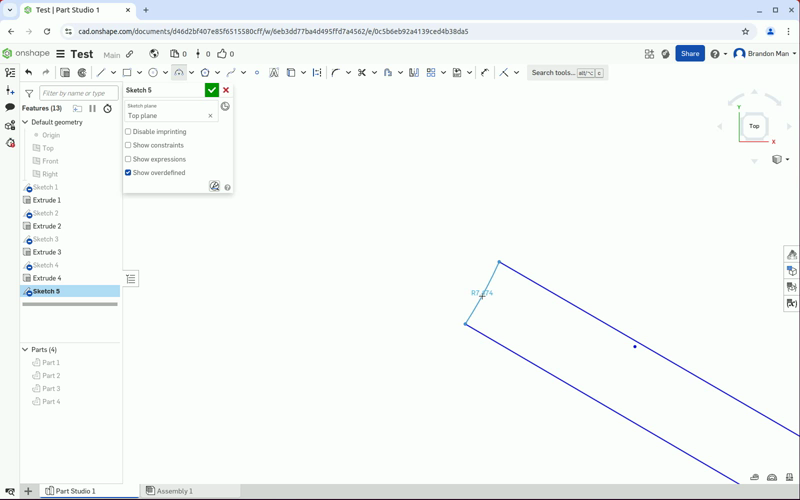
scroll(-6)
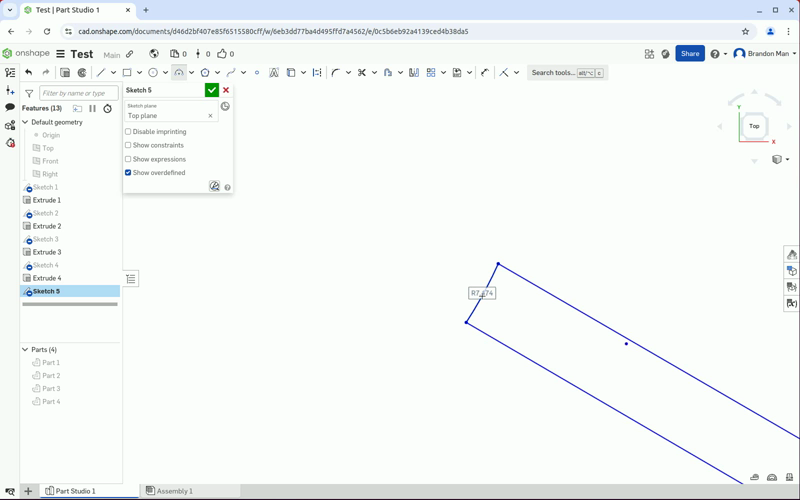
scroll(-6)
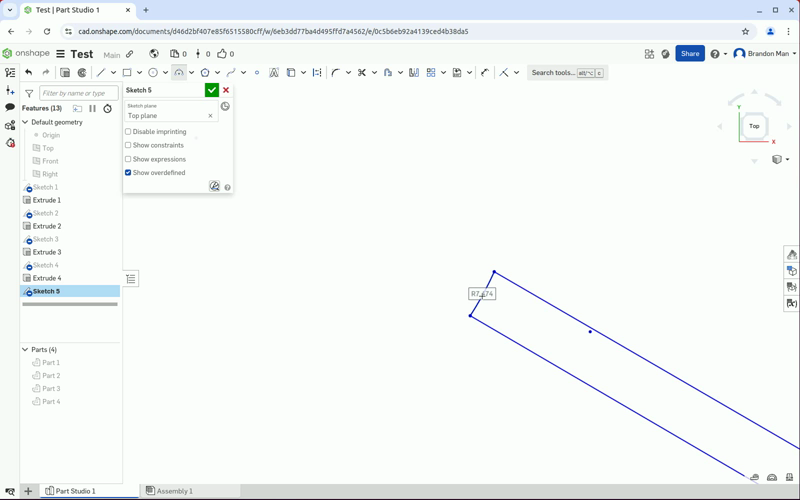
scroll(-6)
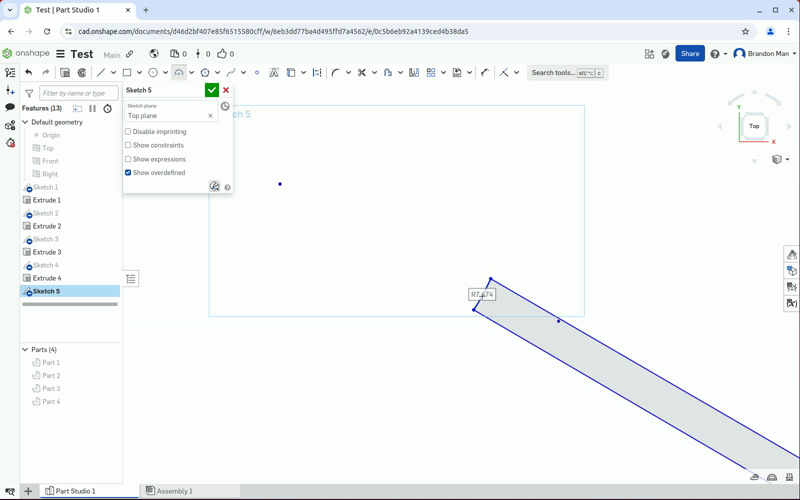
scroll(-6)
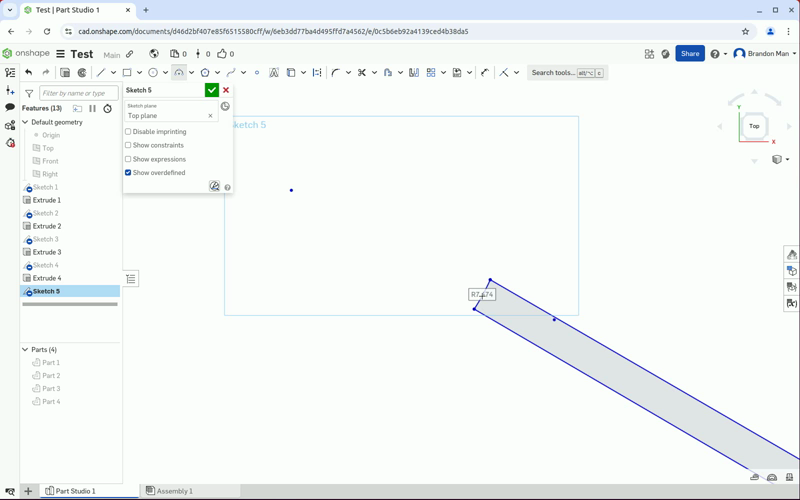
scroll(-6)
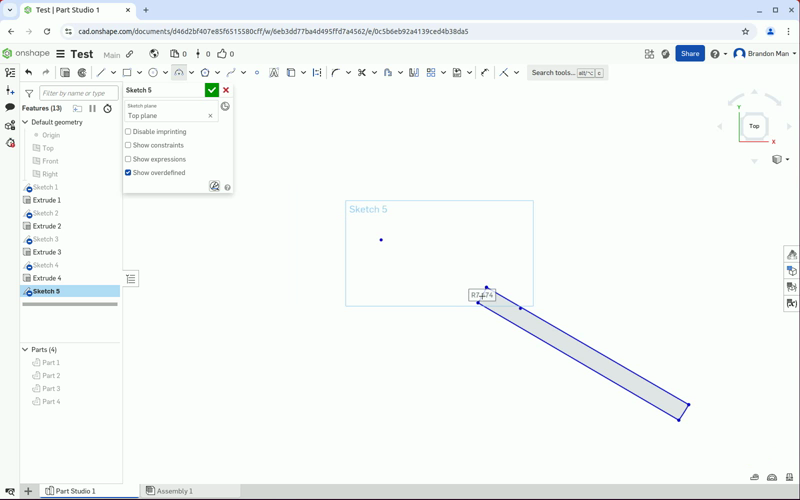
scroll(-6)
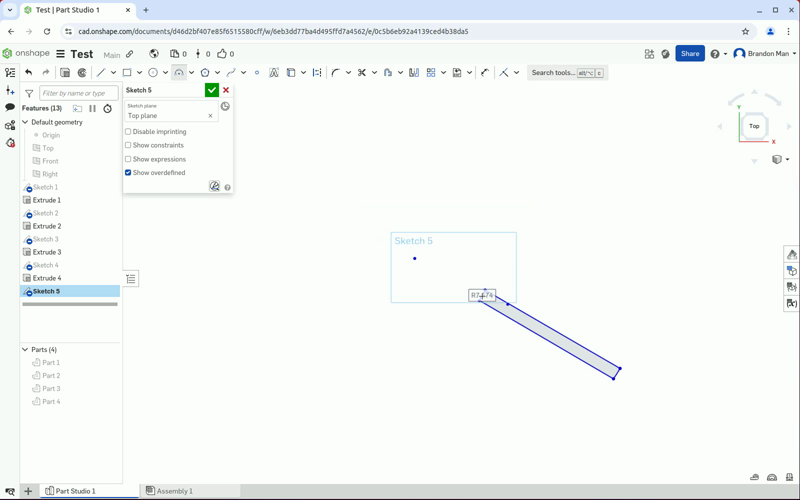
scroll(-6)
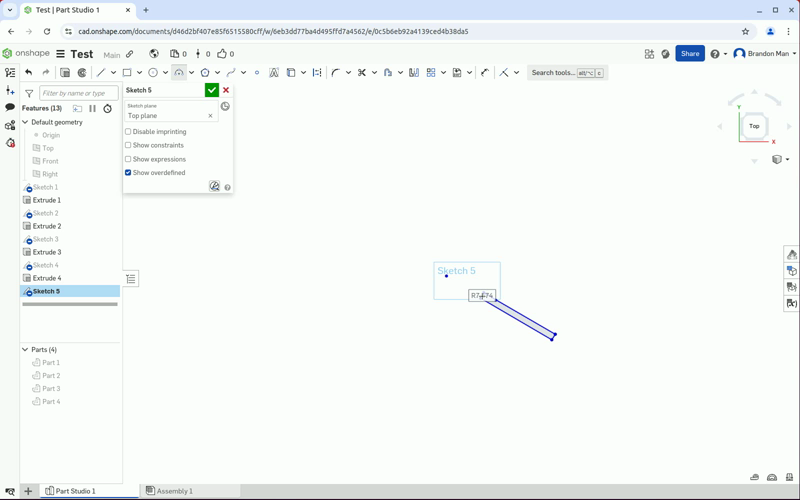
key_up(shift)
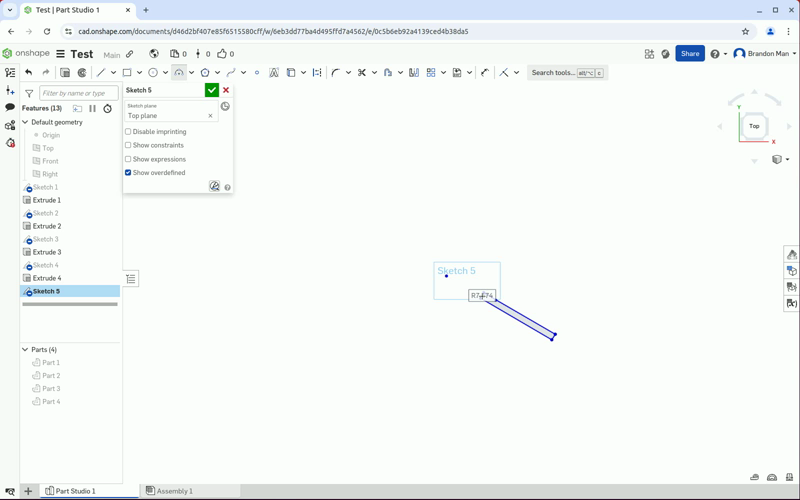
key(esc)
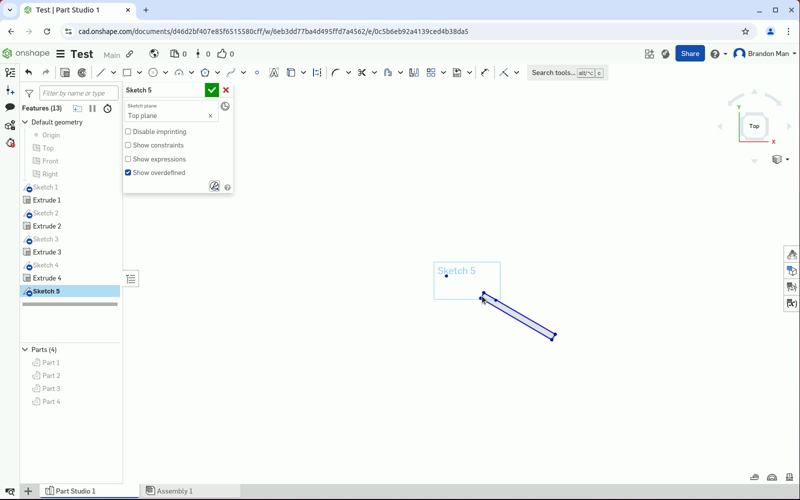
mouse_move(535, 324)
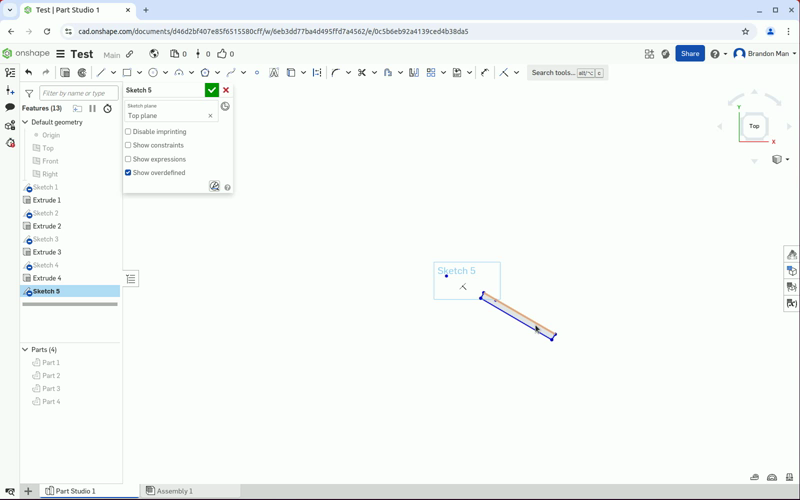
scroll(6)
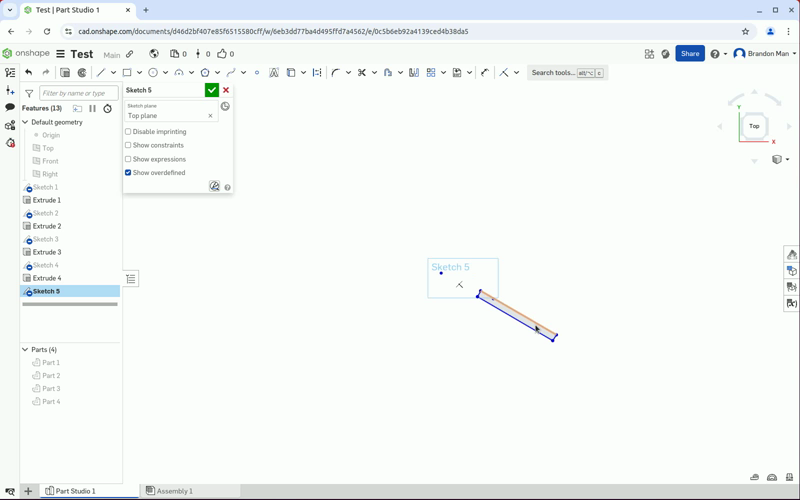
scroll(6)
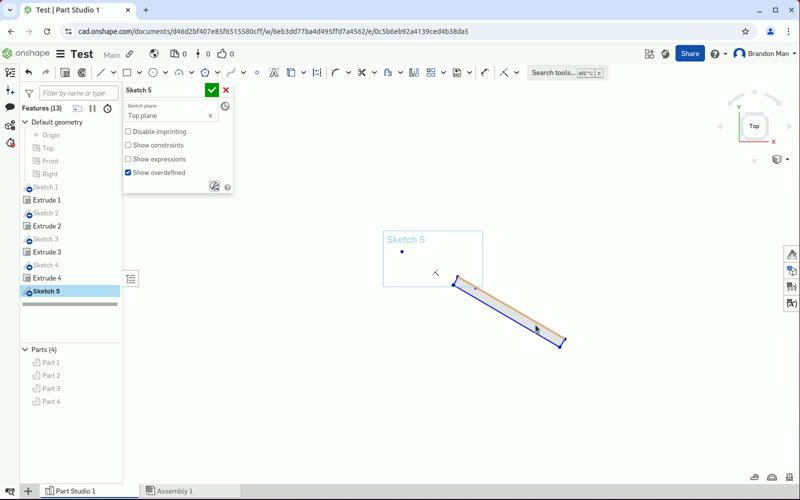
scroll(6)
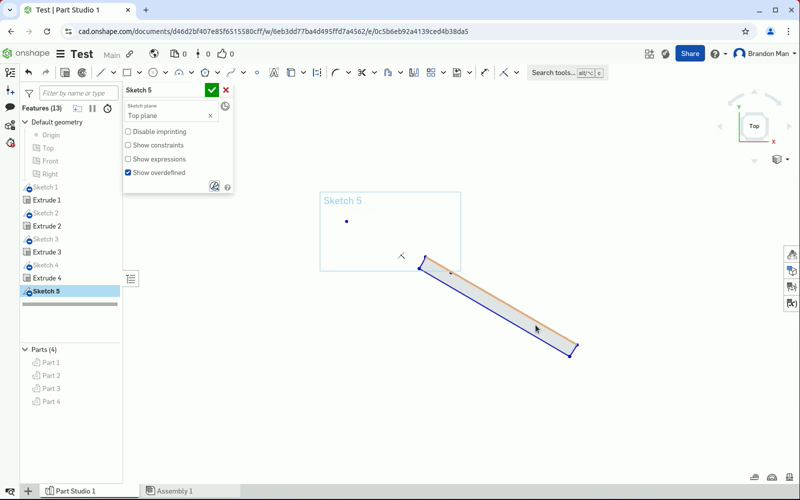
scroll(6)
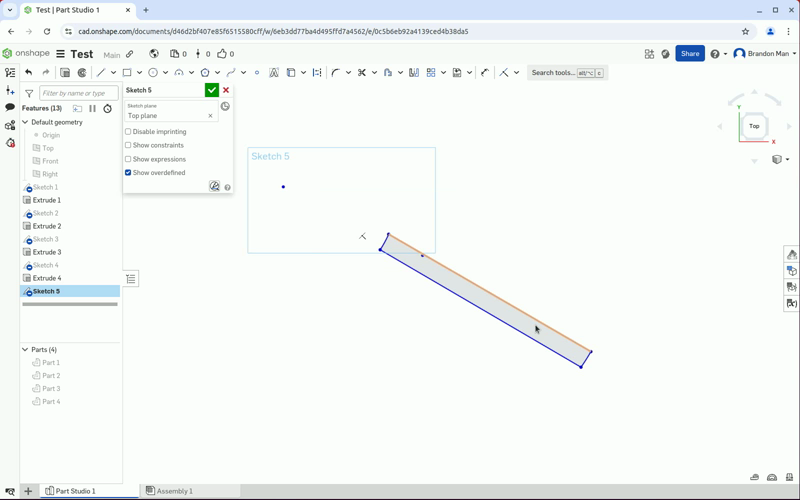
scroll(6)
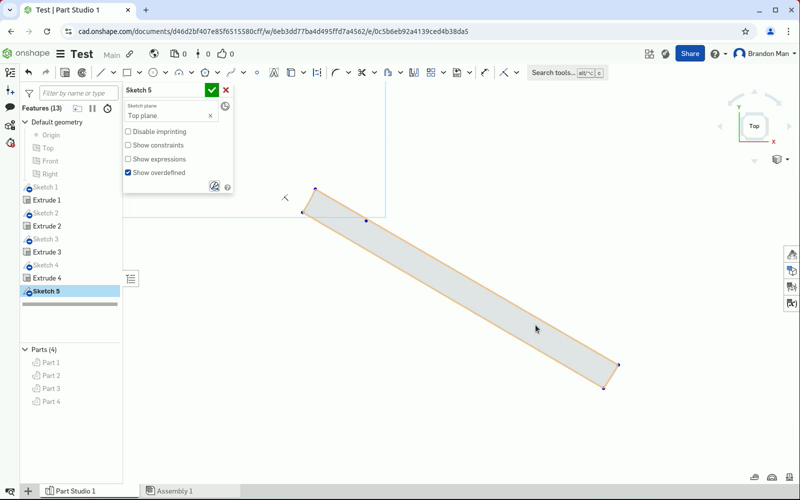
scroll(6)
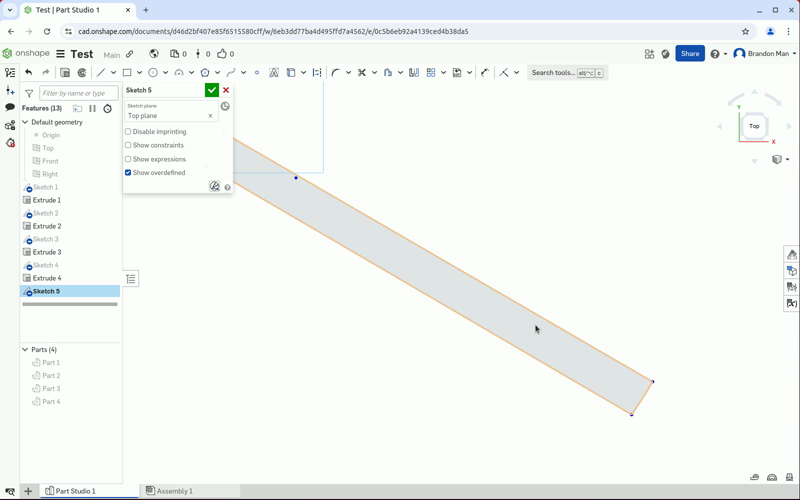
scroll(6)
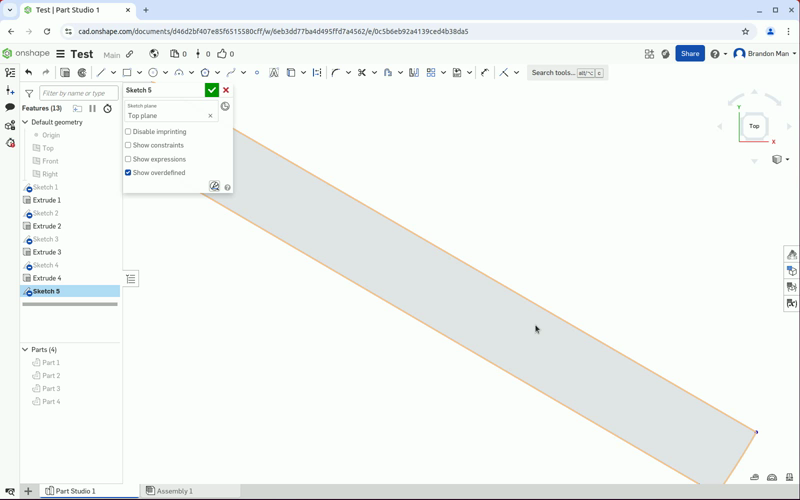
click(535, 324)
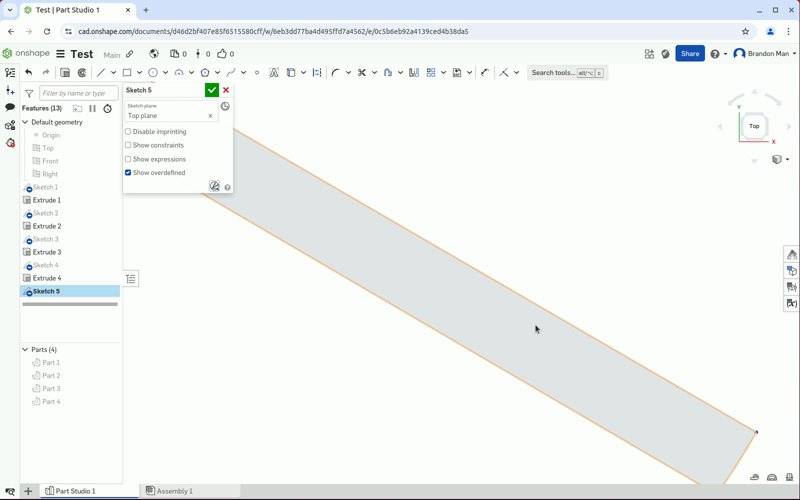
scroll(-6)
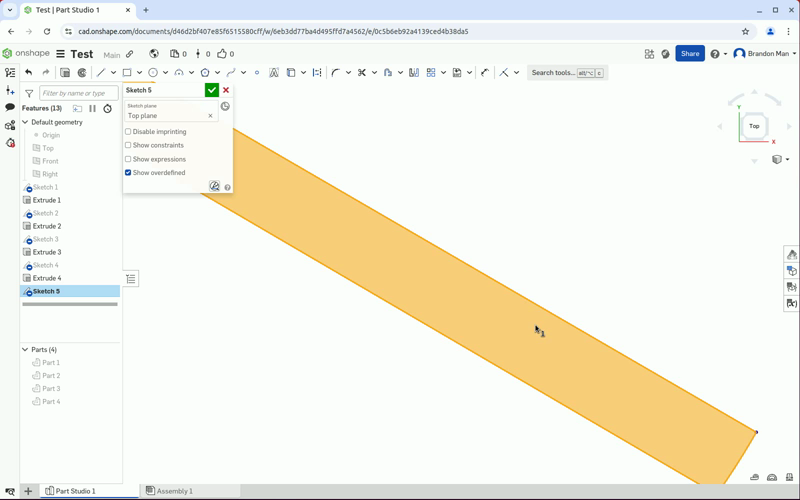
scroll(-6)
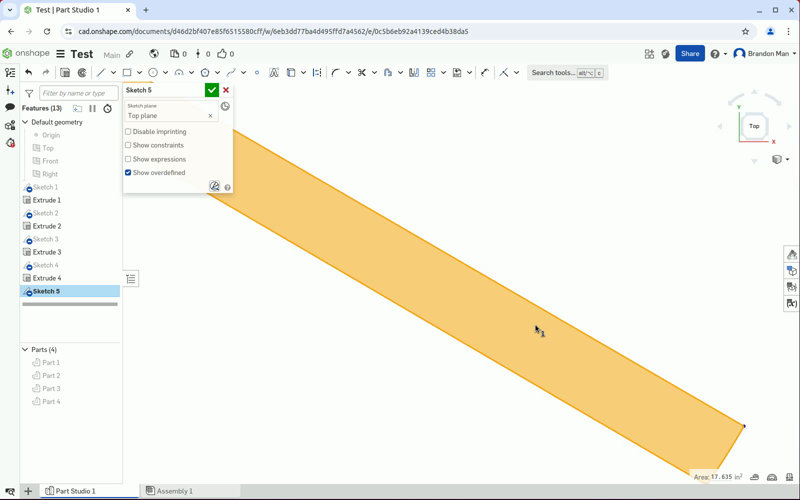
scroll(-6)
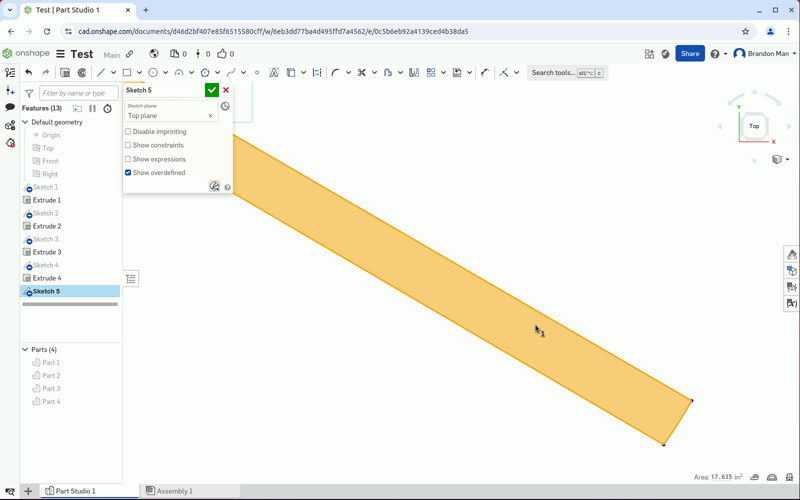
scroll(-6)
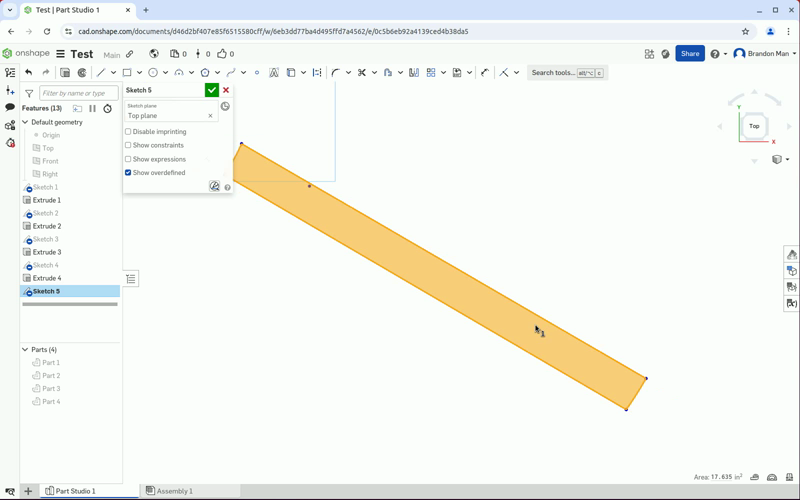
scroll(-6)
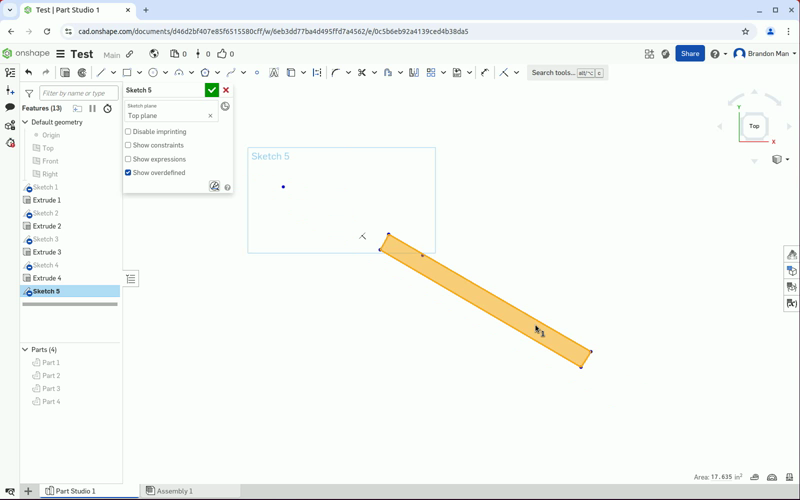
scroll(-6)
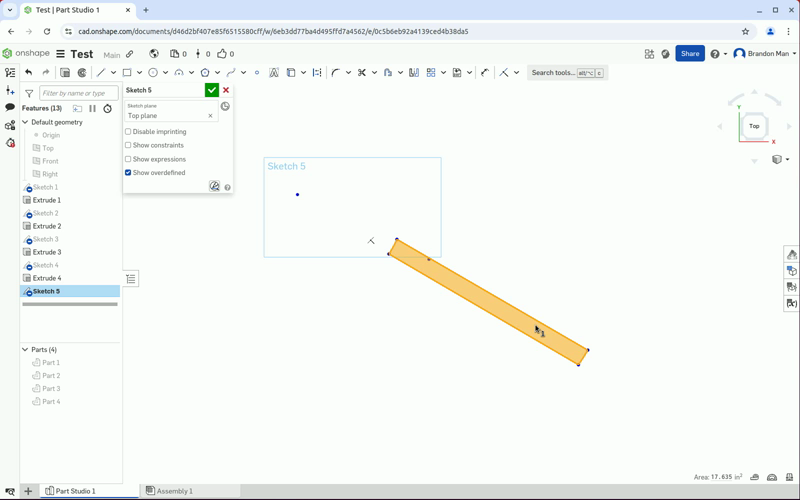
scroll(-6)
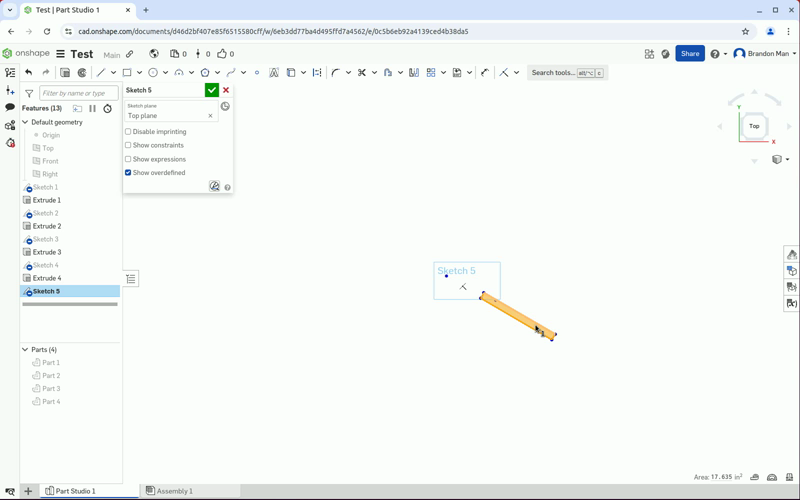
mouse_move(73, 352)
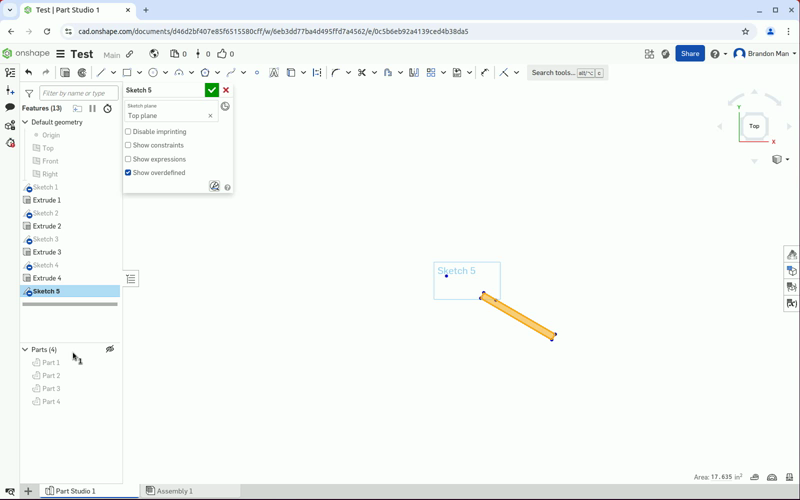
key(shift+y)
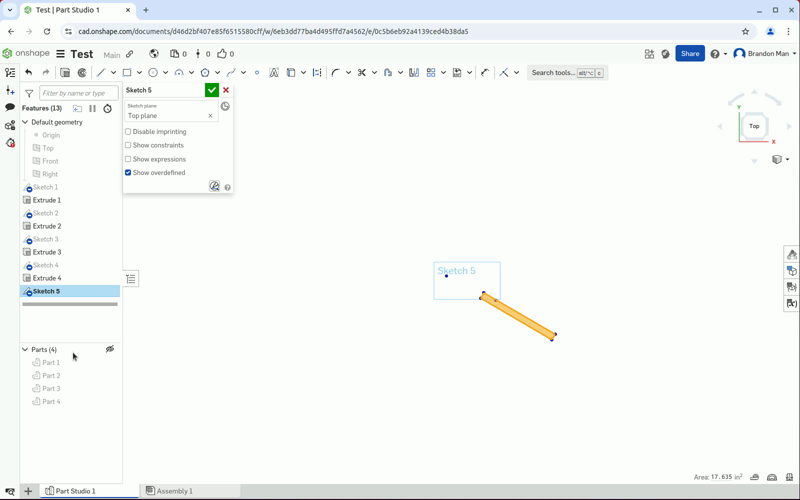
key(shift+e)
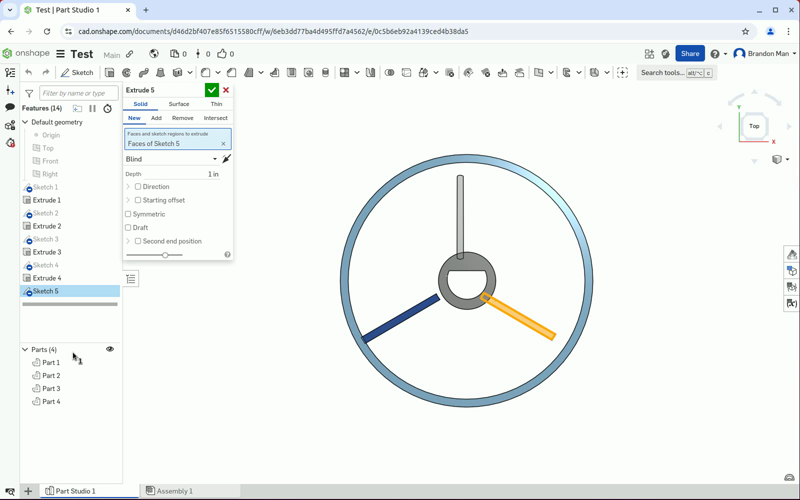
mouse_move(143, 106)
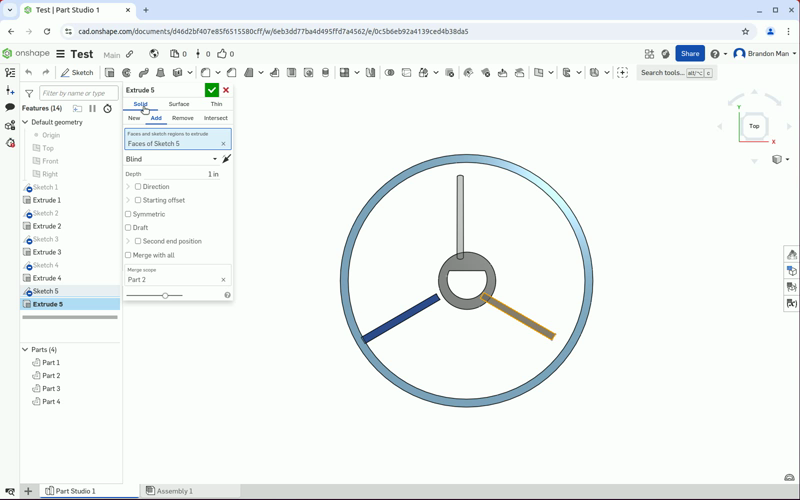
click(143, 106)
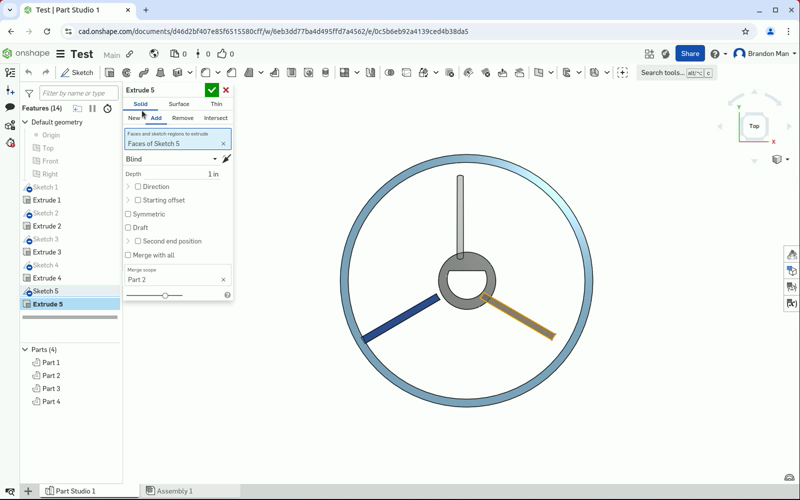
mouse_move(137, 120)
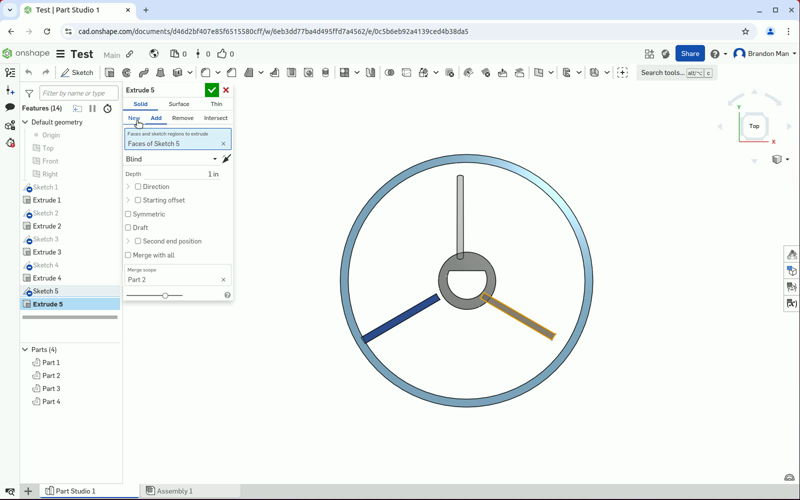
click(137, 120)
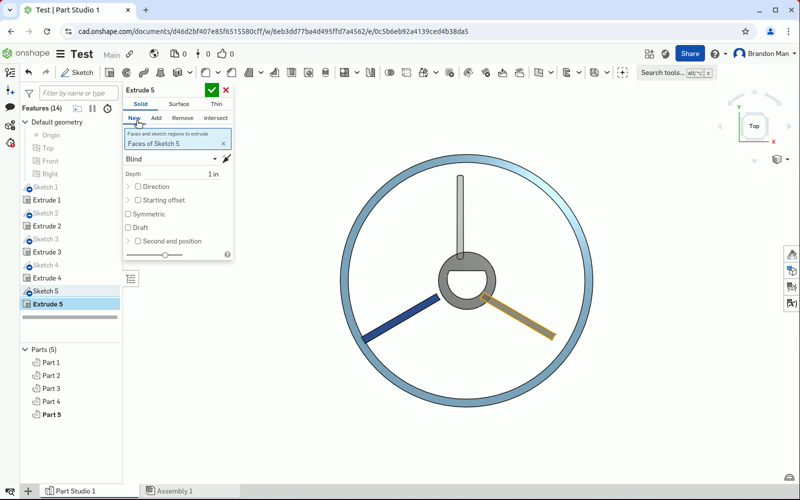
key(tab, 4)
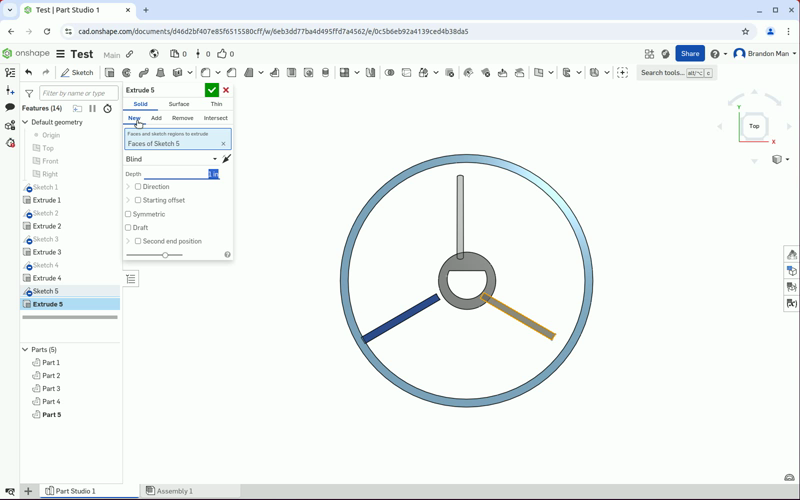
text(9.147)
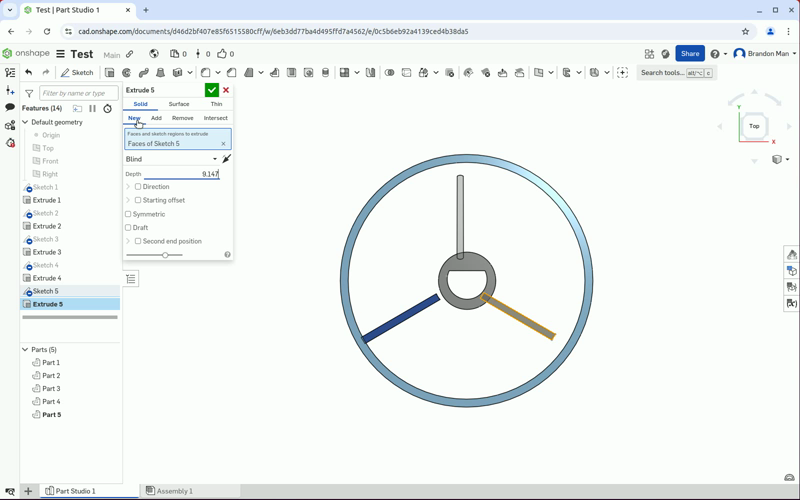
key(enter)
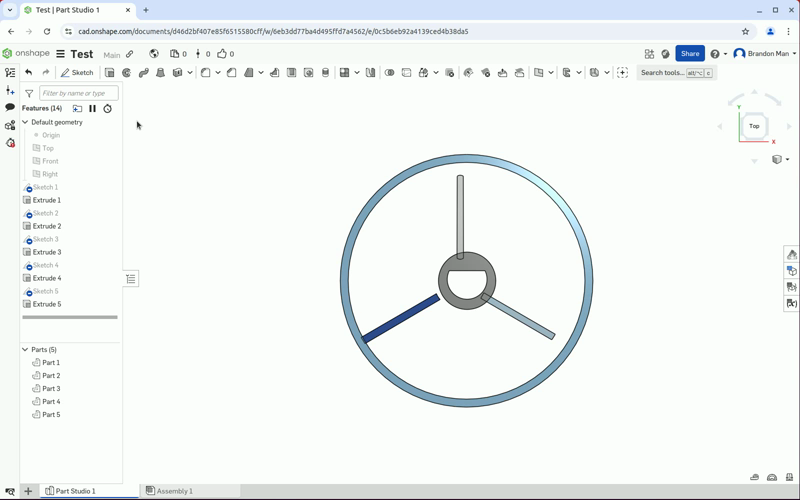
key(shift+h)
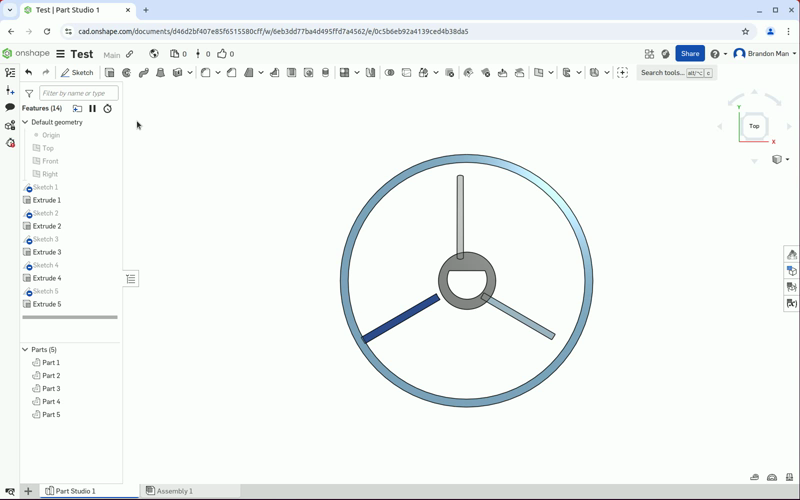
key(shift+h)
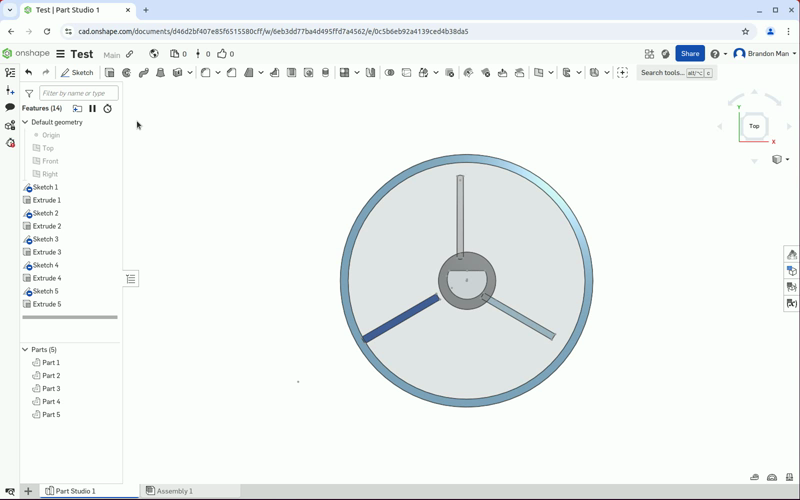
key(shift+7)
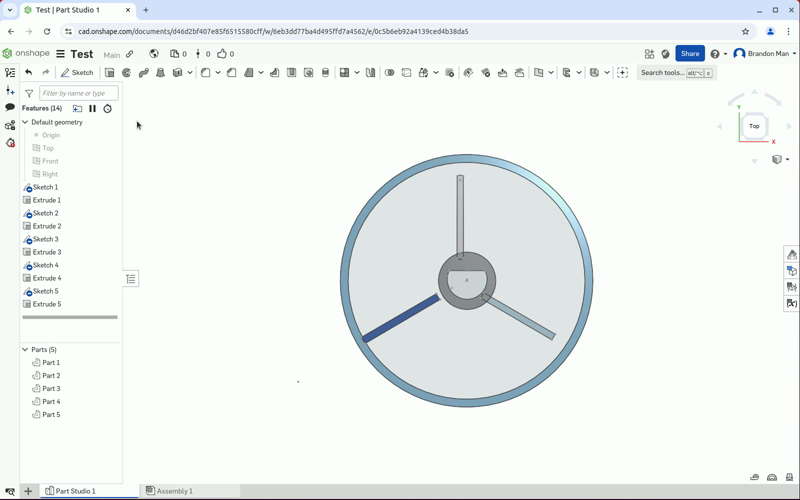
key(up, 3)
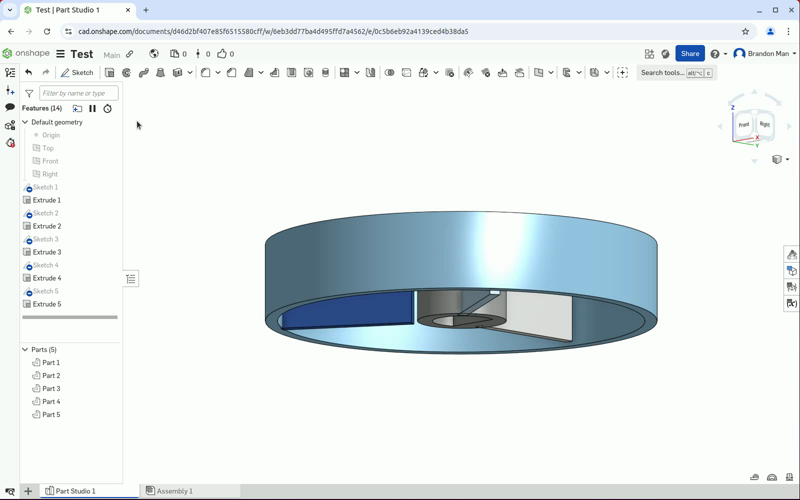
key(left, 3)
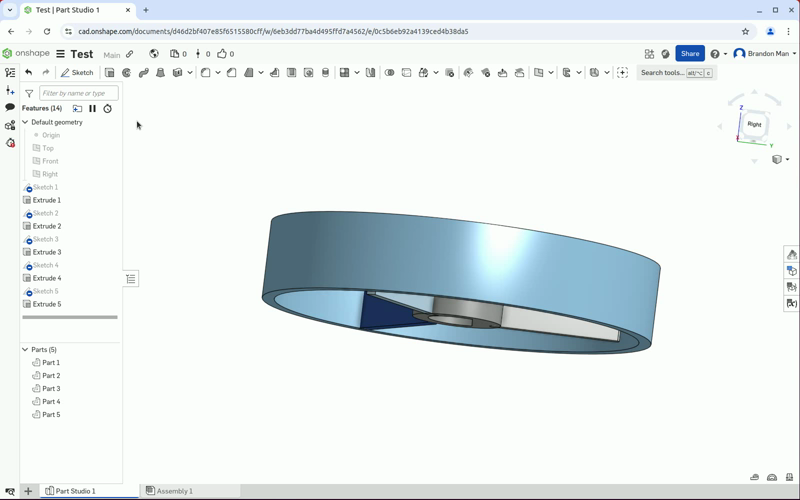
key(right, 3)
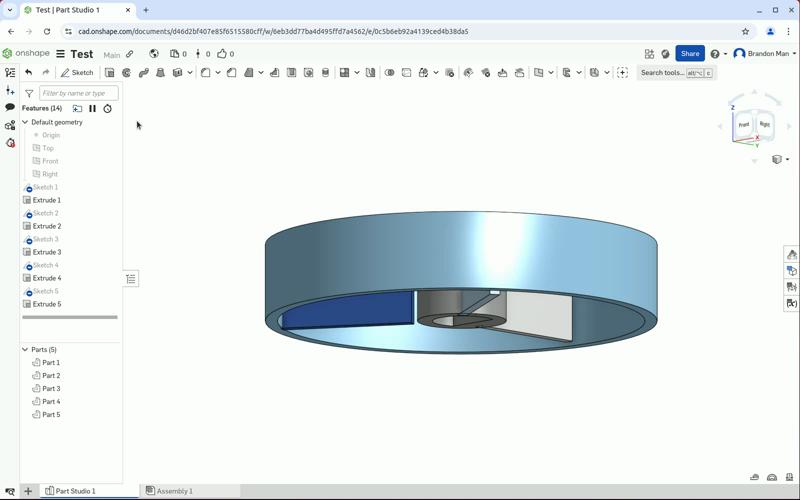
key(down, 3)
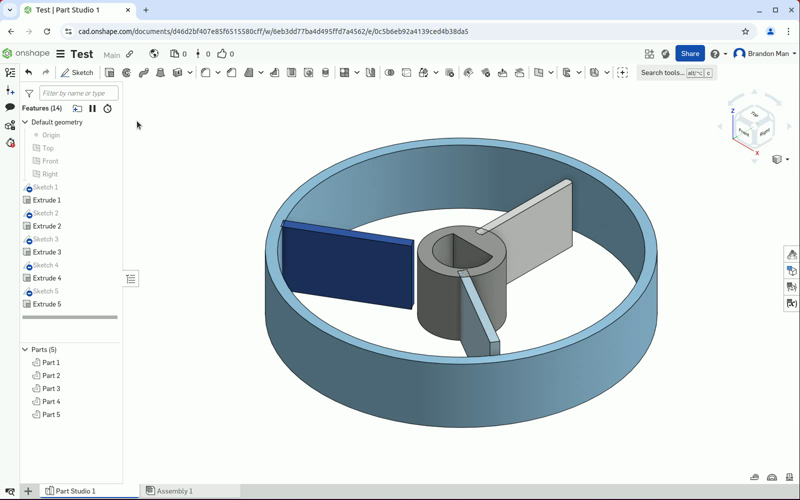
mouse_move(73, 189)
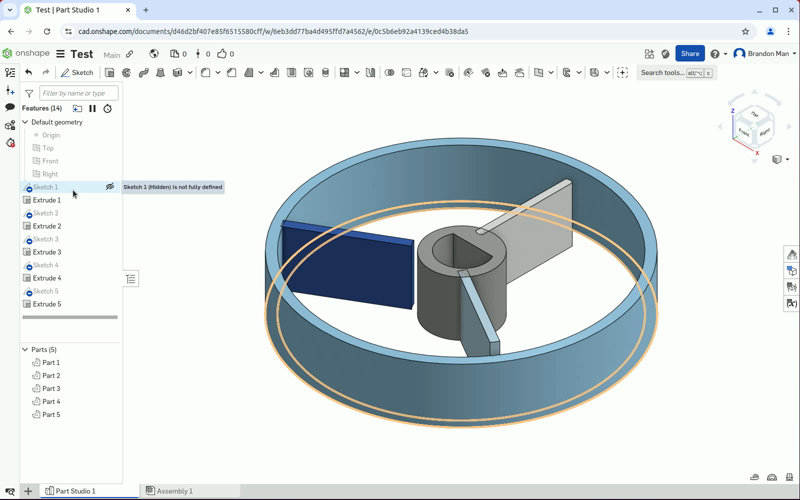
click(73, 189)